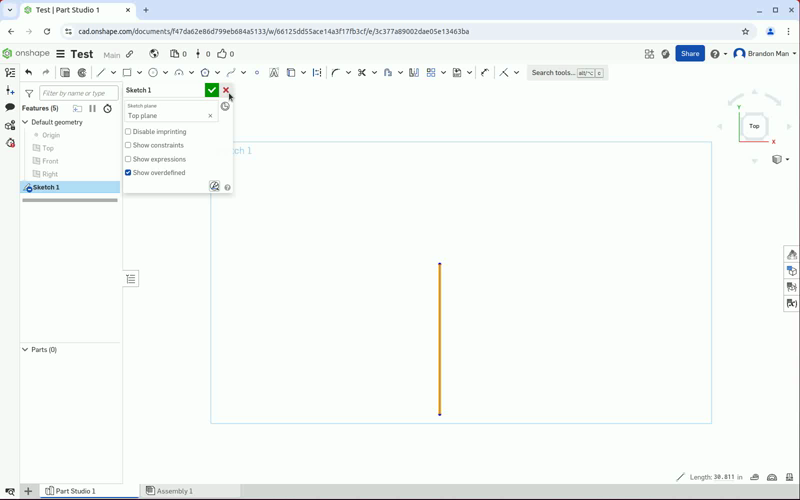
key(shift+h)
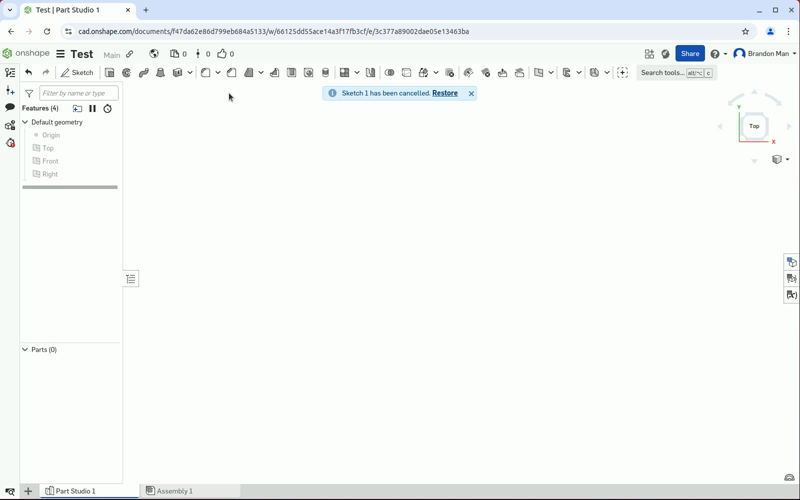
mouse_move(73, 352)
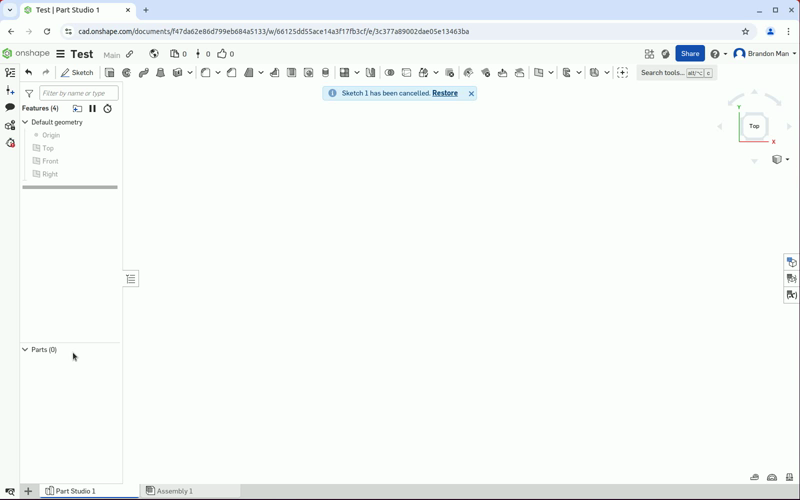
key(y)
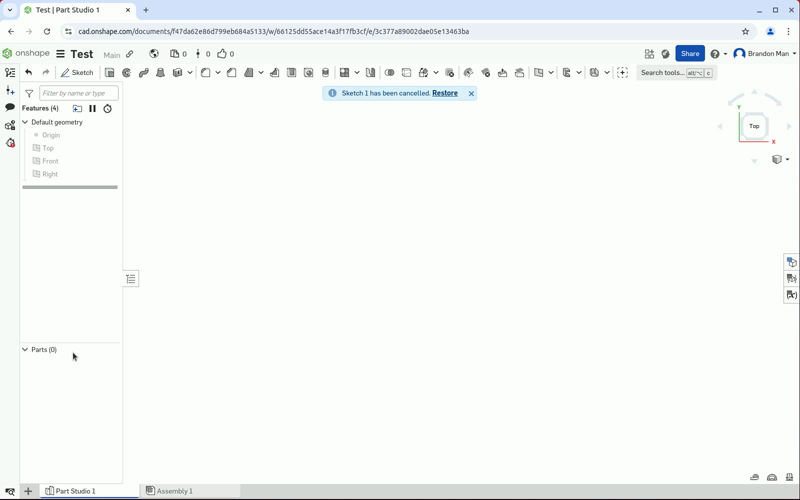
key(shift+p)
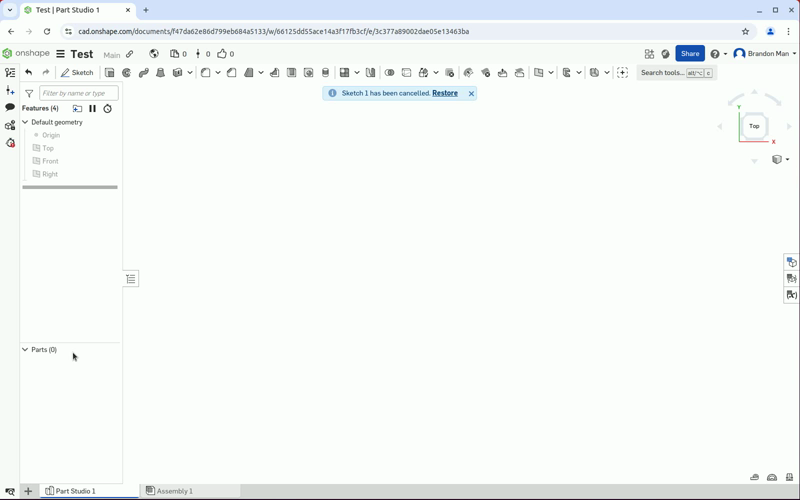
key(space)
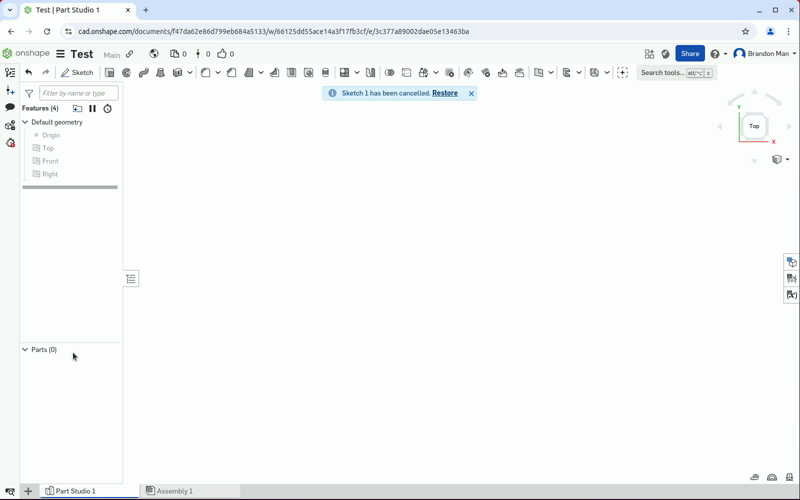
key_down(shift)
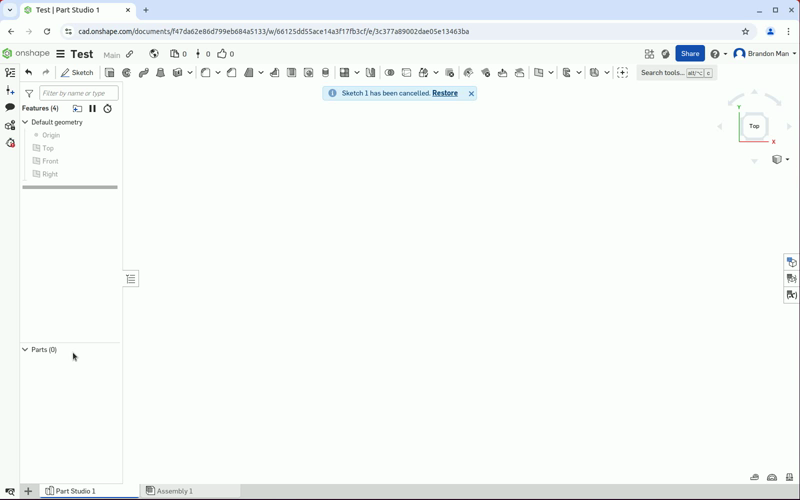
key(up)
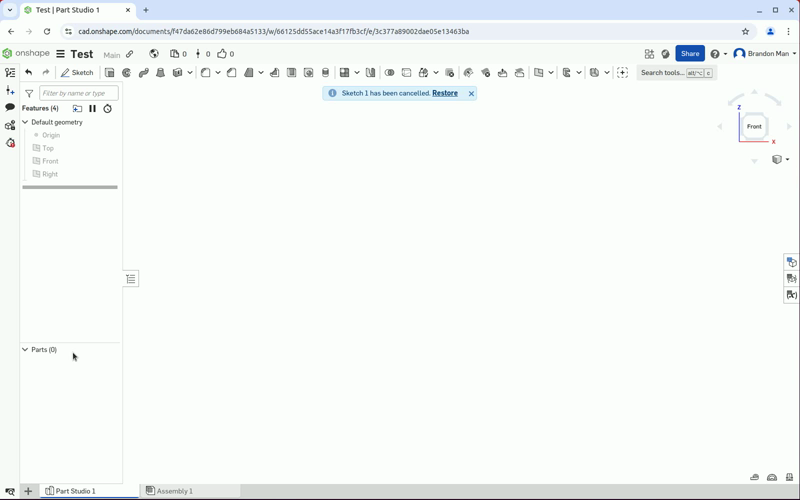
key_up(shift)
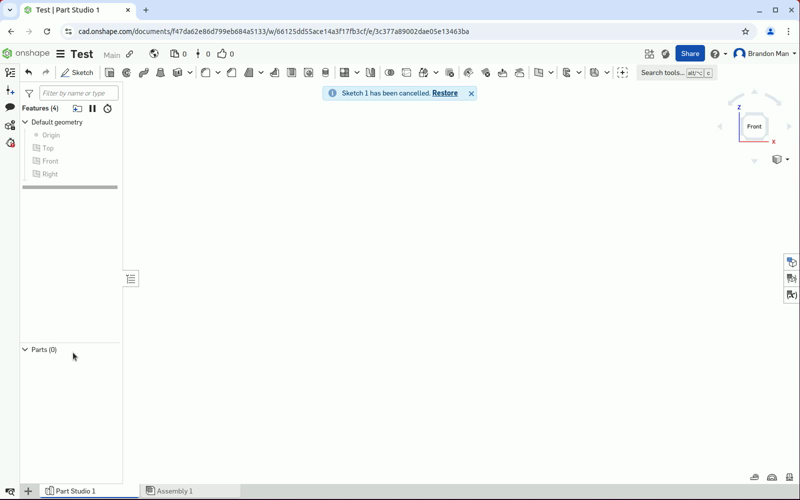
mouse_move(73, 352)
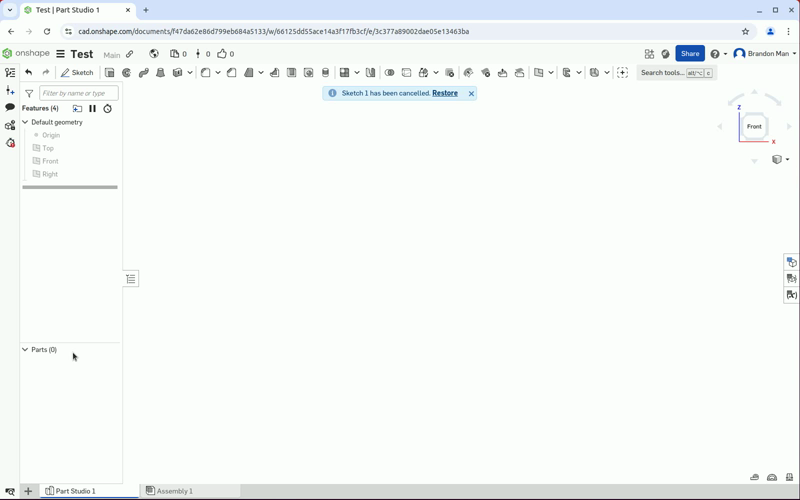
key(shift+y)
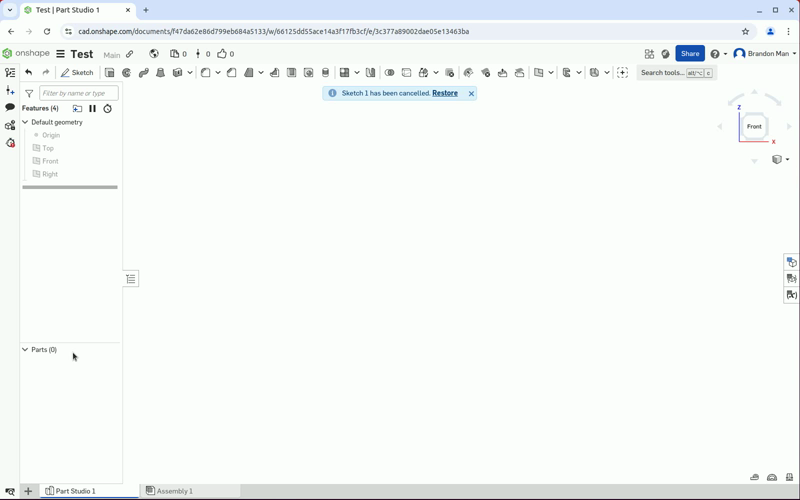
key(shift+s)
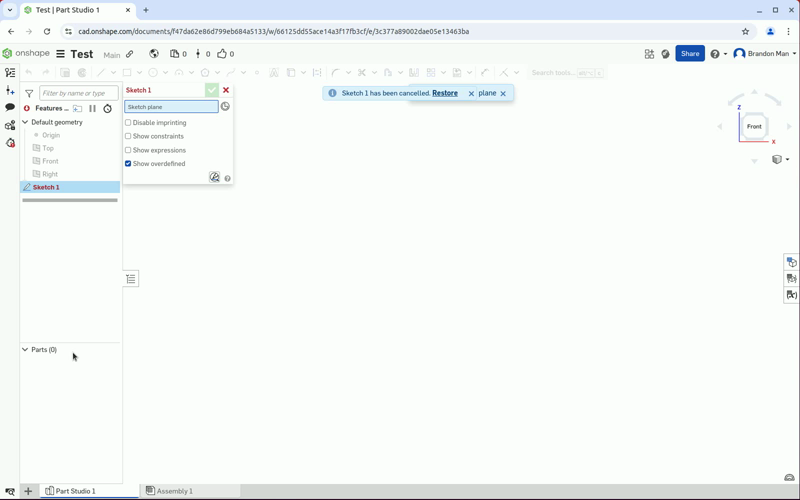
mouse_move(73, 163)
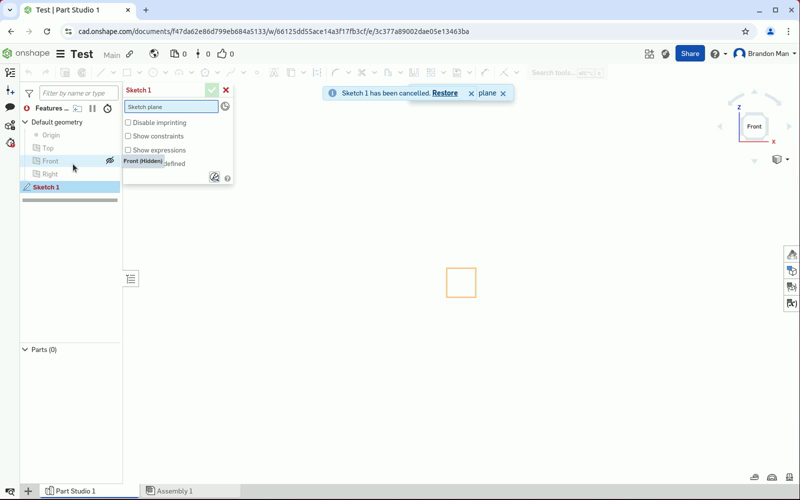
click(73, 163)
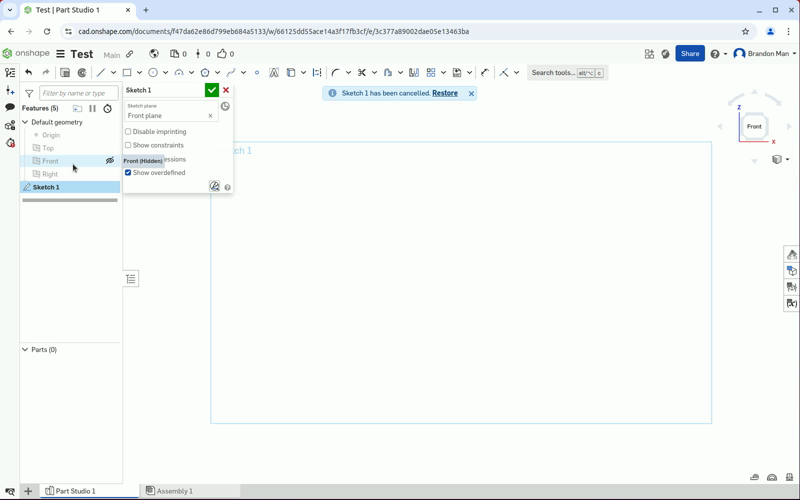
mouse_move(73, 352)
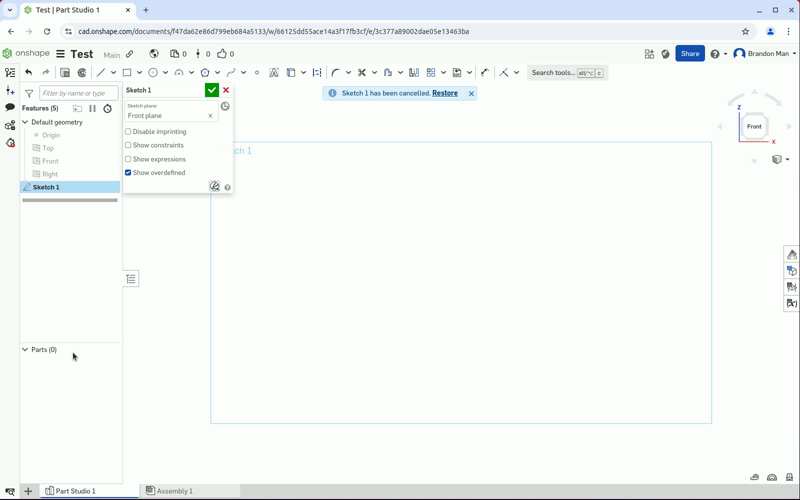
key(y)
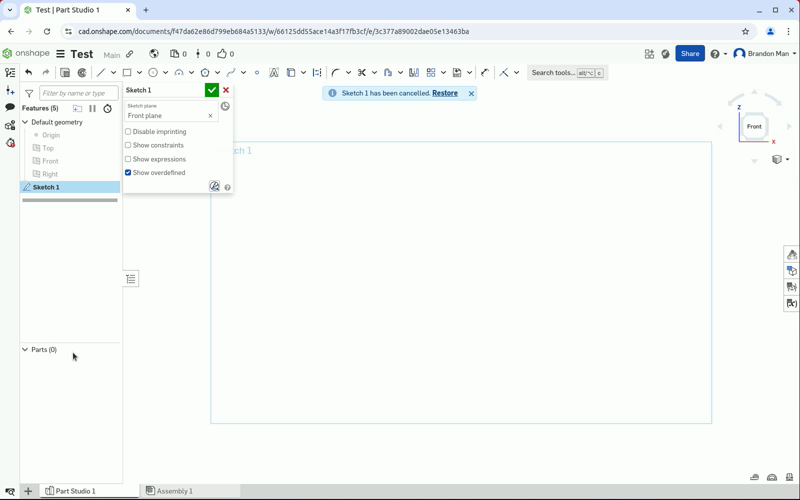
key(l)
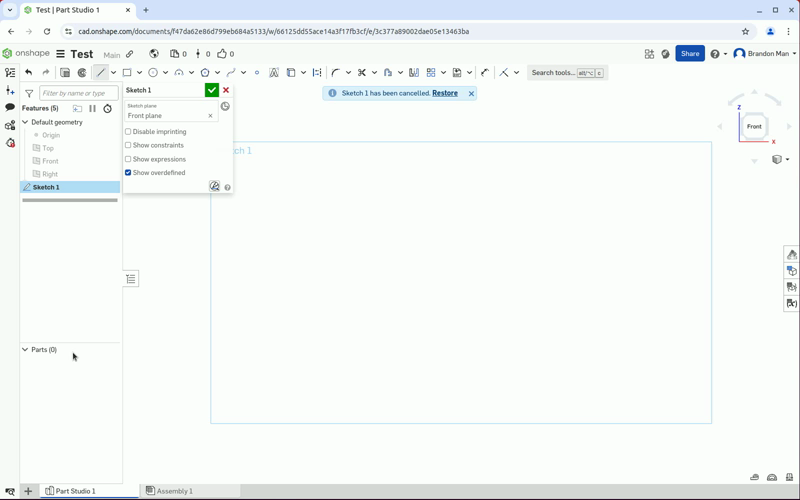
key_down(shift)
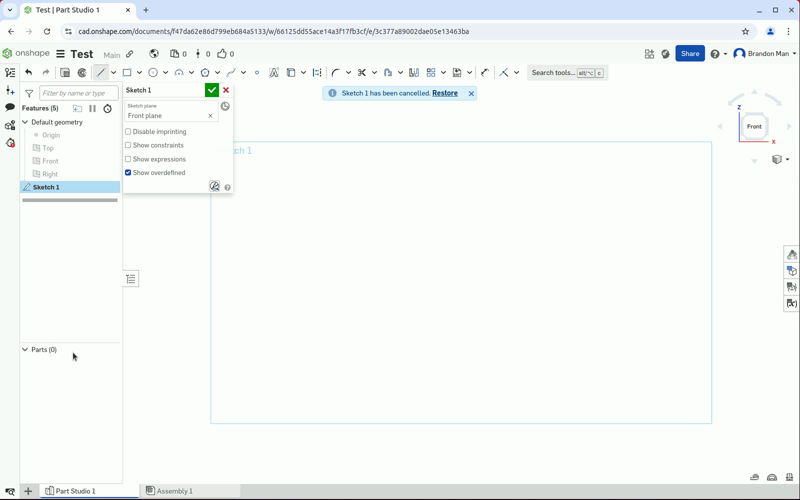
mouse_move(348, 282)
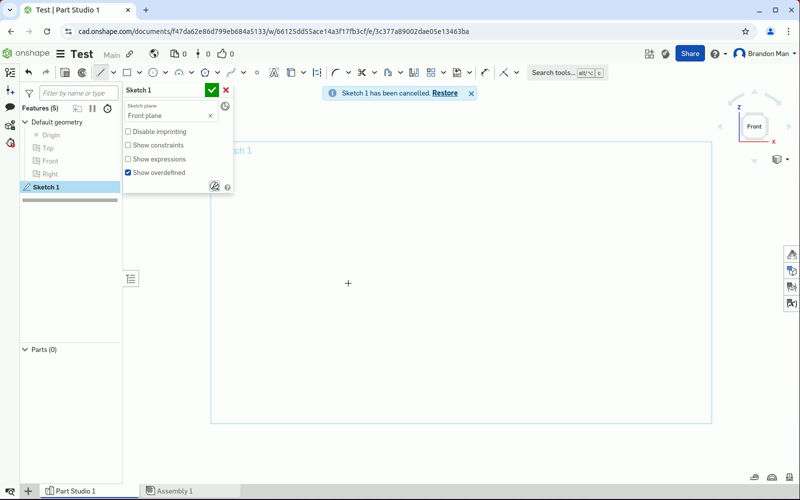
click(348, 282)
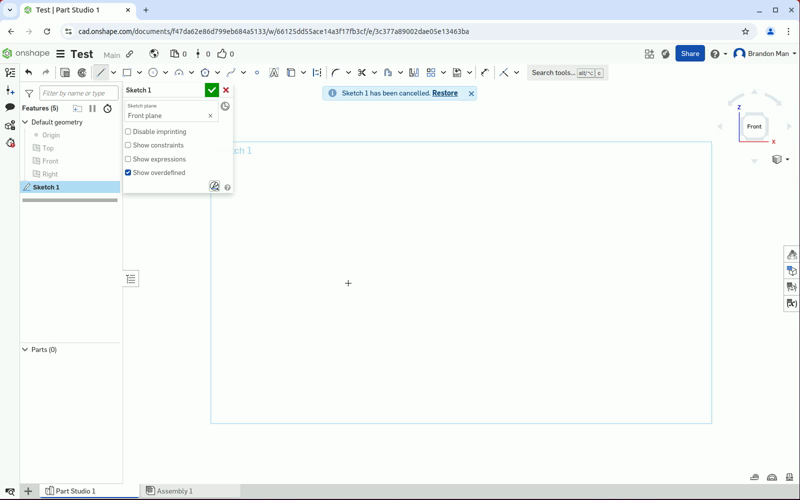
key_up(shift)
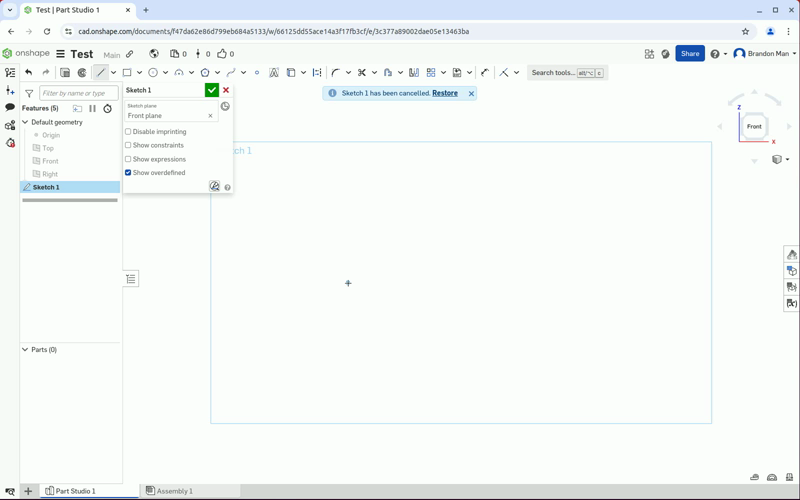
key_down(shift)
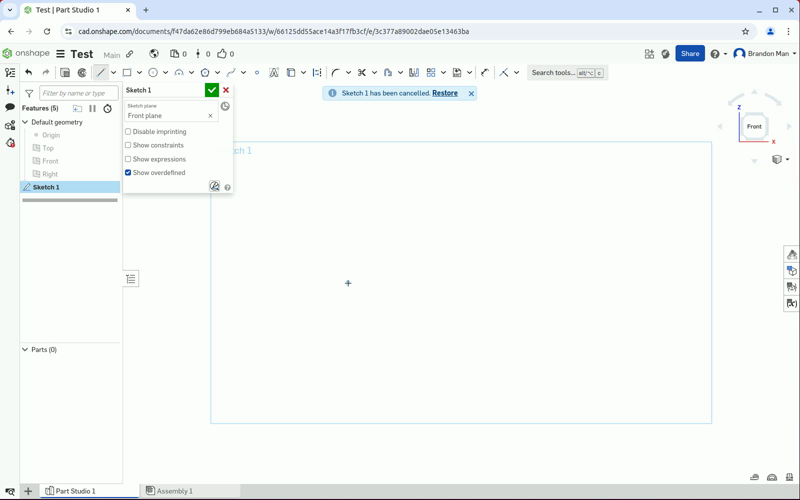
mouse_move(460, 282)
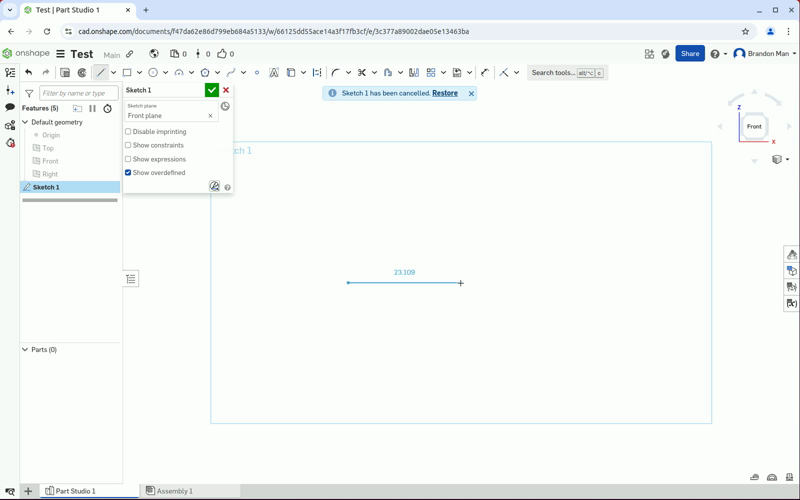
click(460, 282)
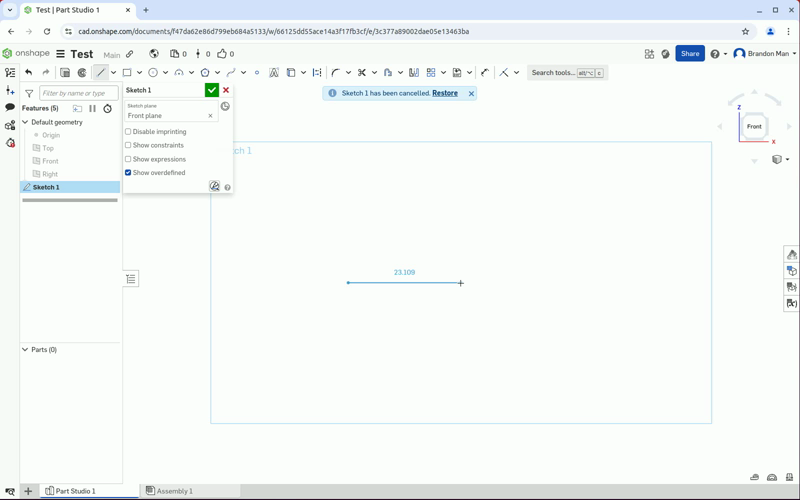
key_up(shift)
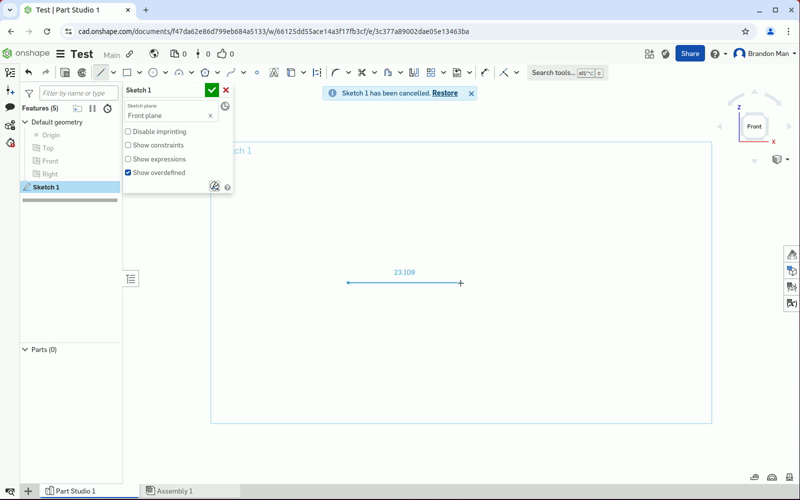
key_down(shift)
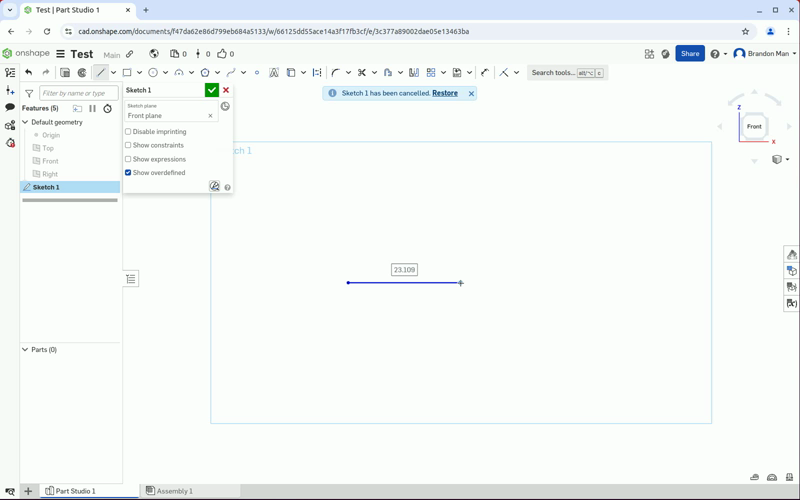
mouse_move(490, 282)
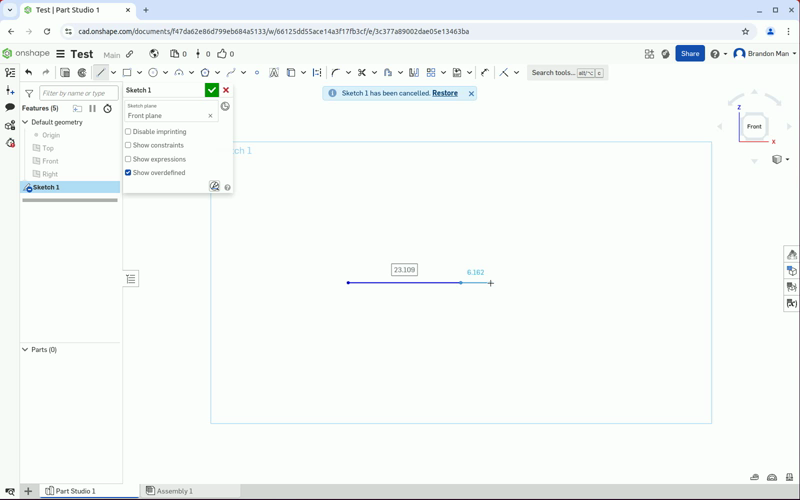
mouse_move(460, 281)
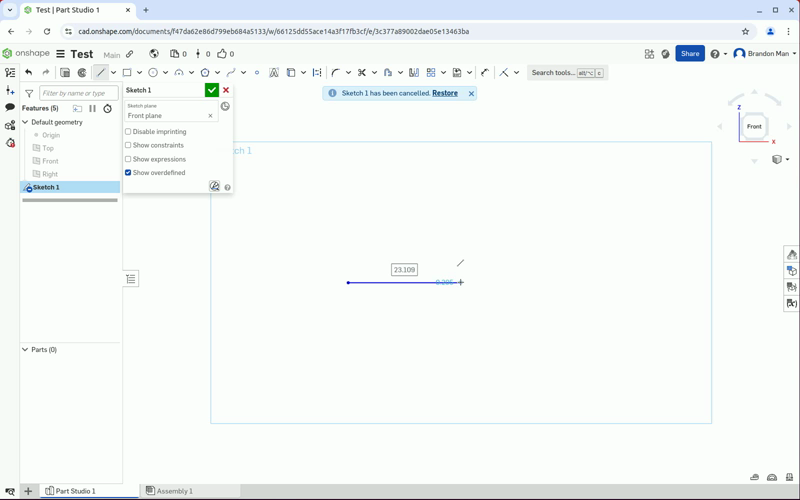
scroll(6)
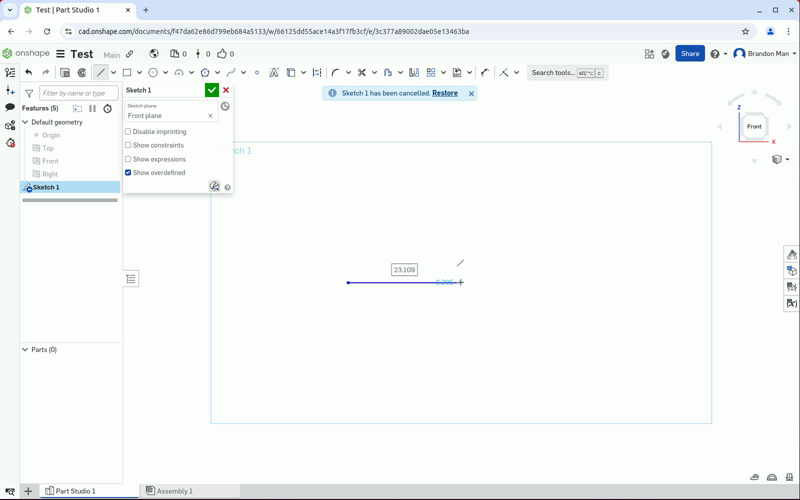
scroll(6)
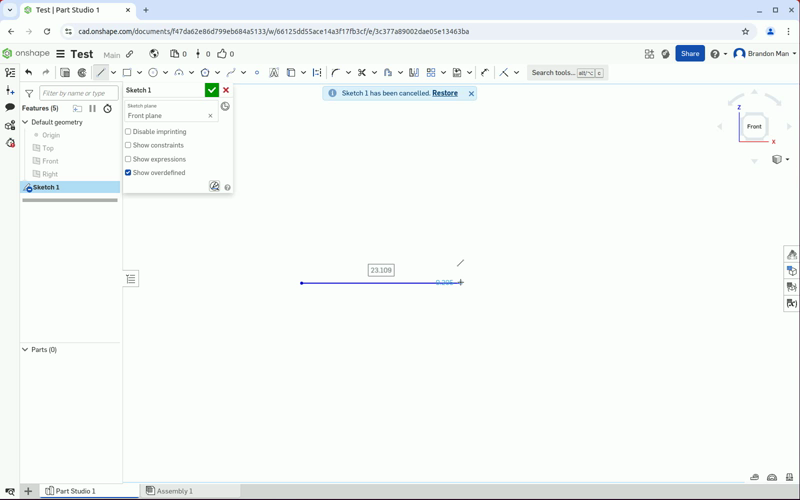
scroll(6)
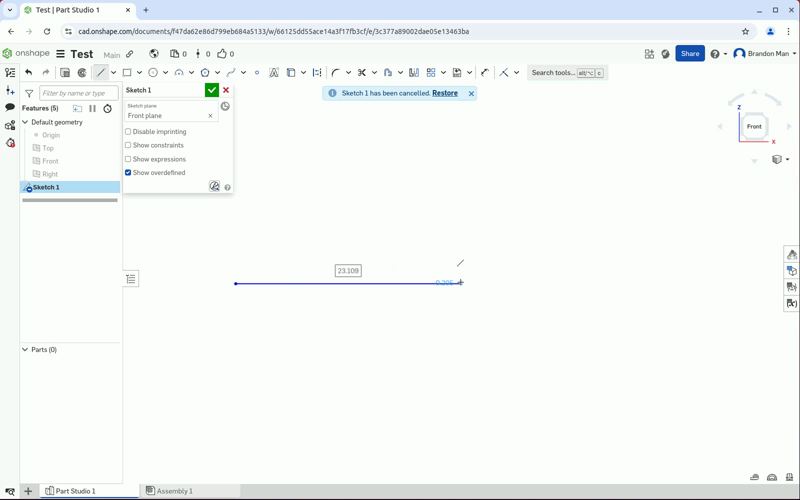
scroll(6)
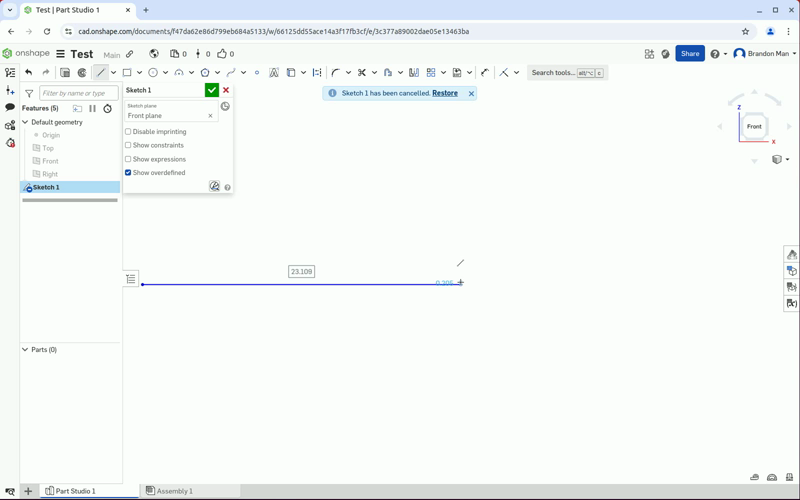
scroll(6)
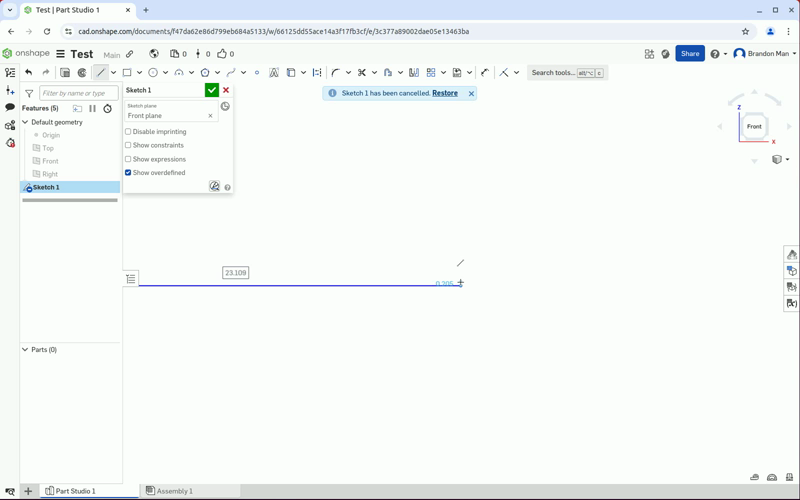
scroll(6)
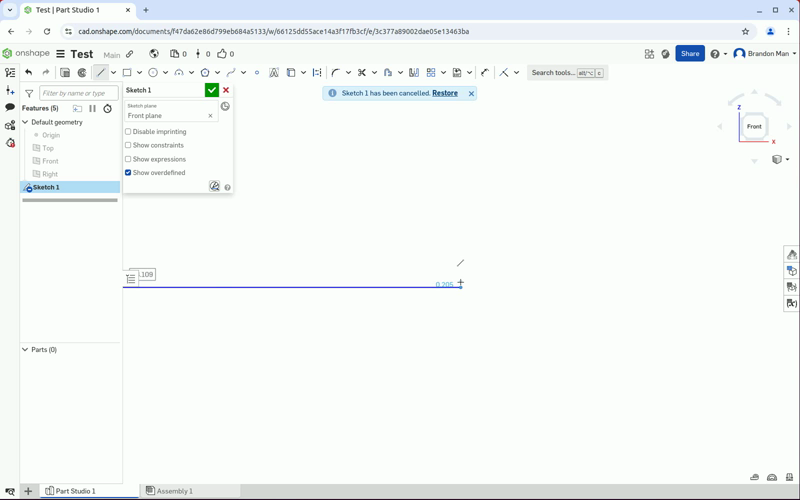
scroll(6)
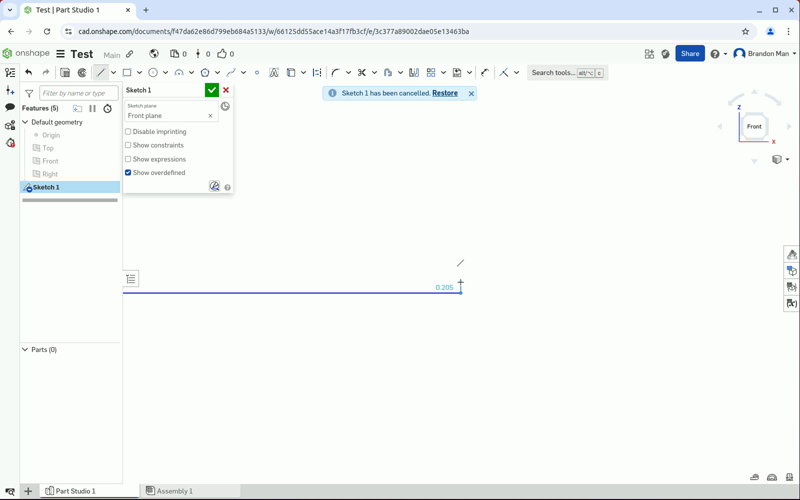
click(460, 281)
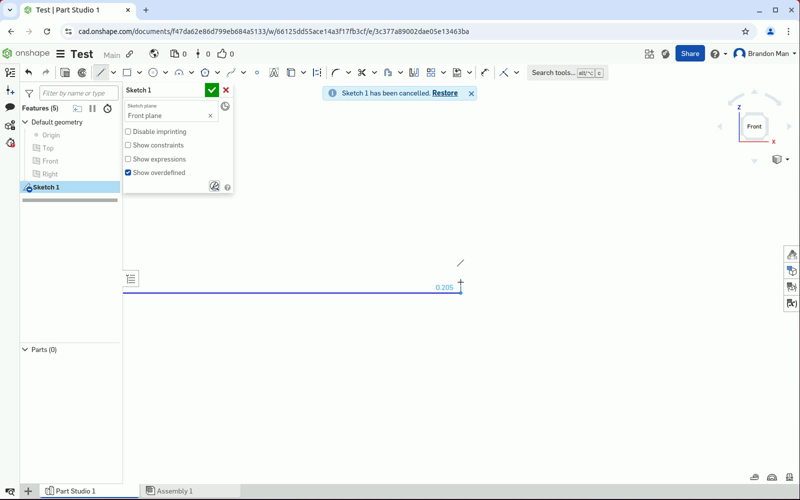
scroll(-6)
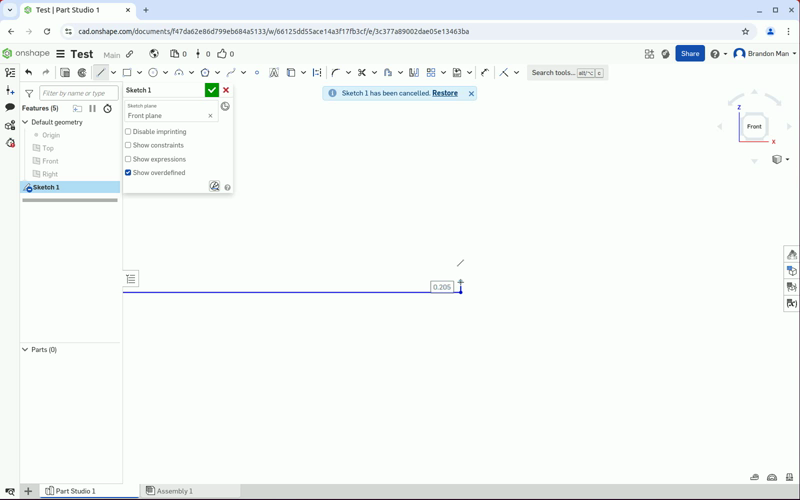
scroll(-6)
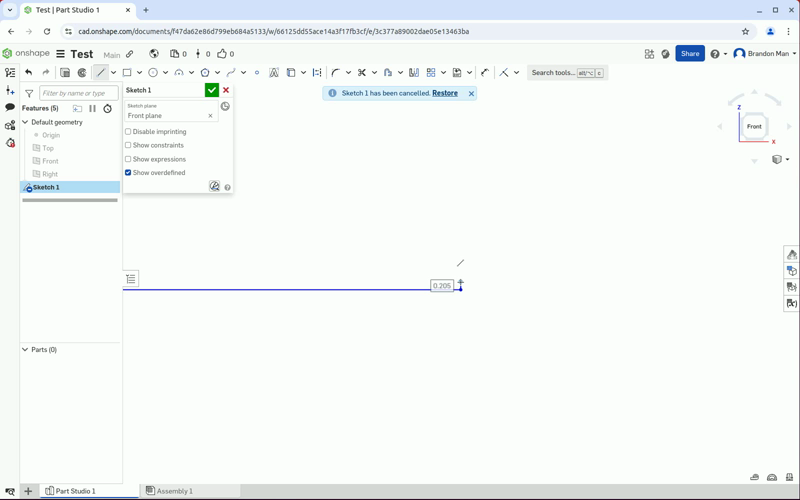
scroll(-6)
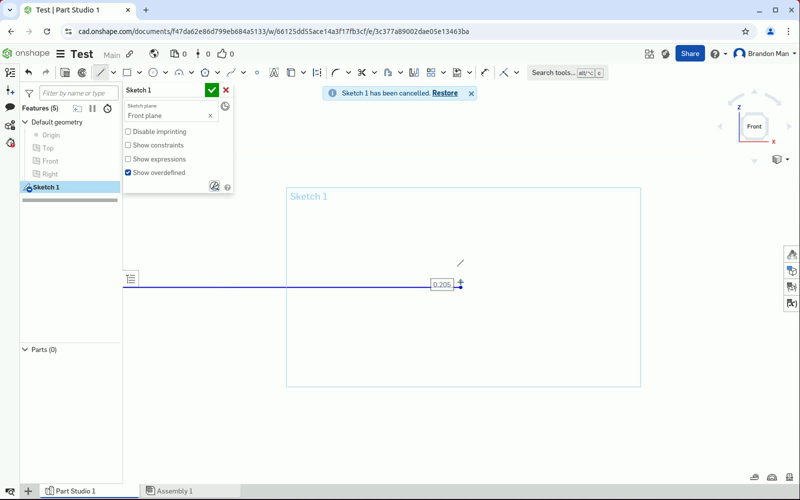
scroll(-6)
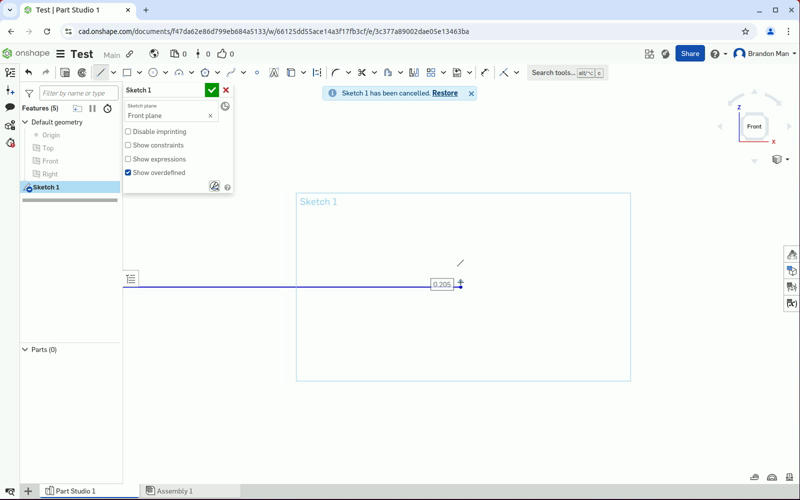
scroll(-6)
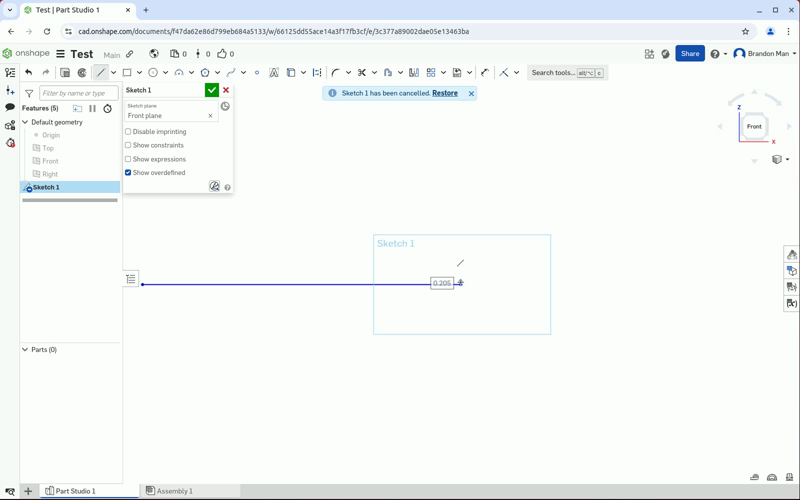
scroll(-6)
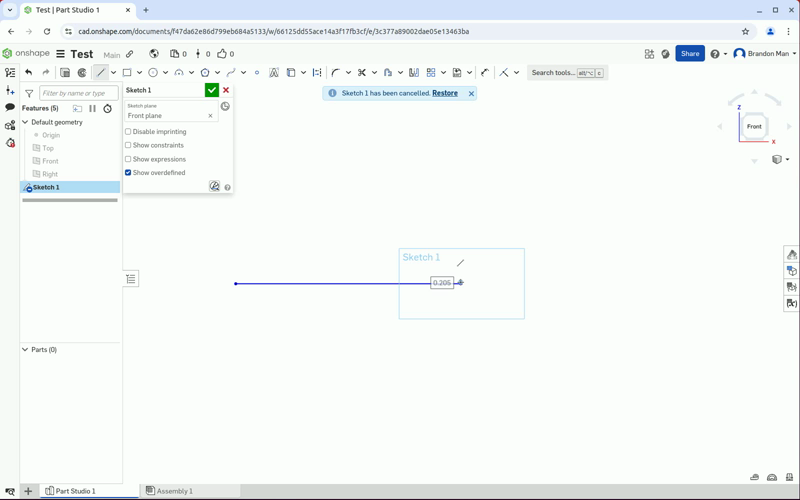
scroll(-6)
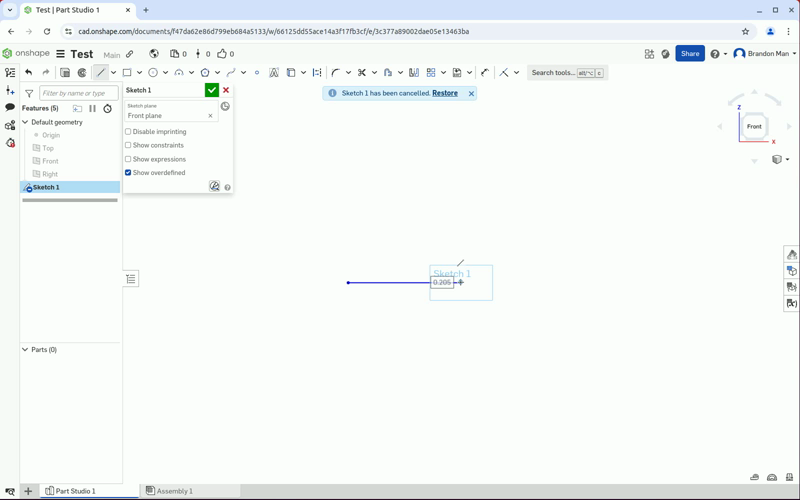
key_up(shift)
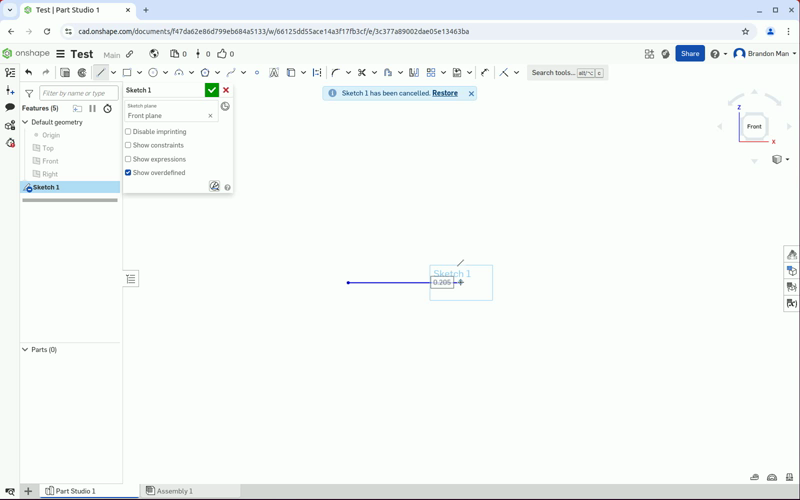
key_down(shift)
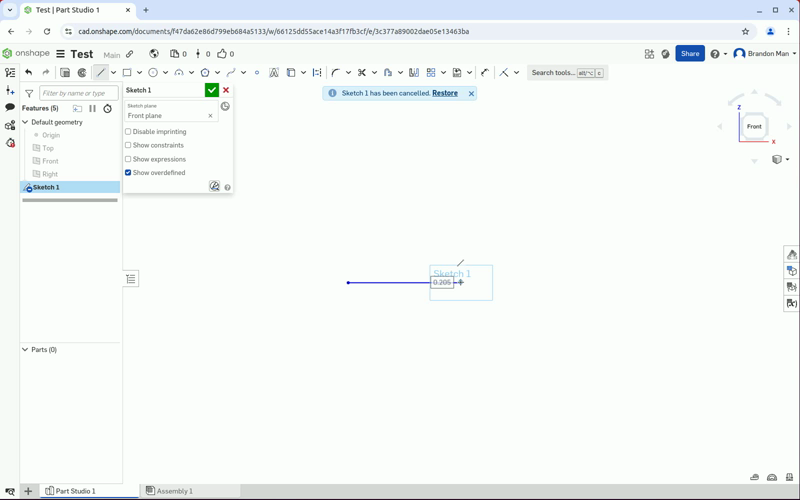
mouse_move(348, 281)
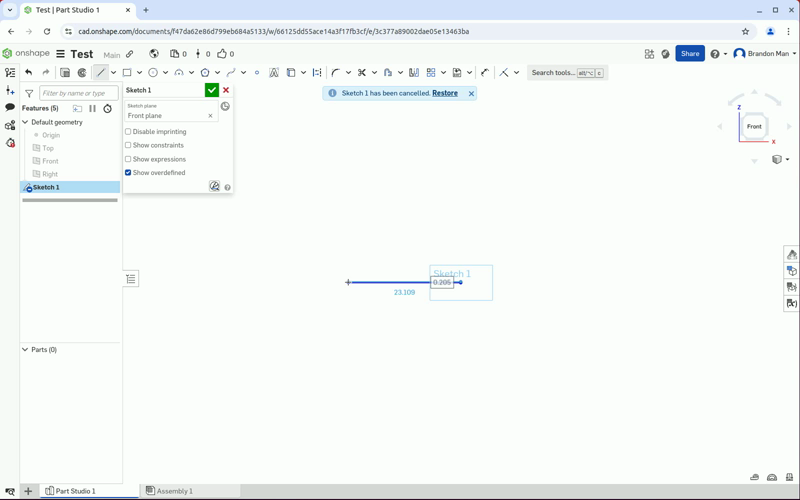
scroll(6)
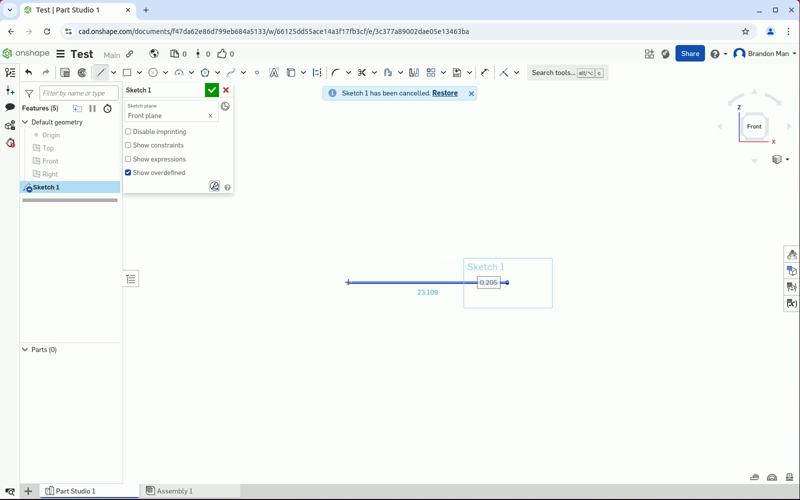
scroll(6)
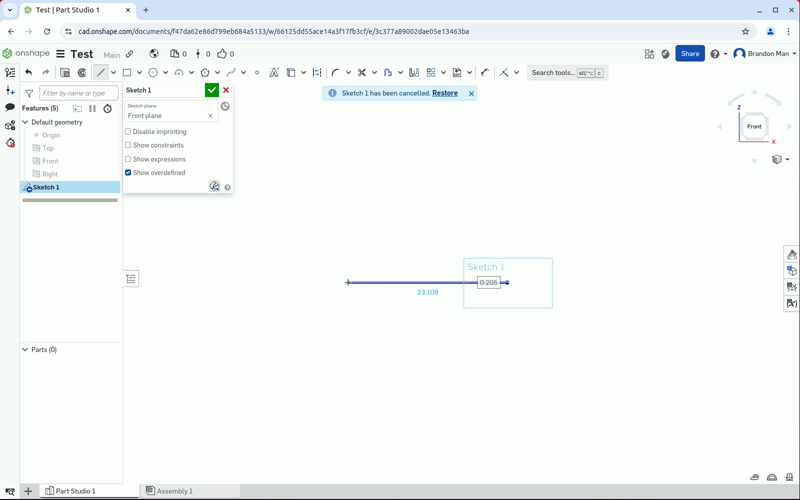
scroll(6)
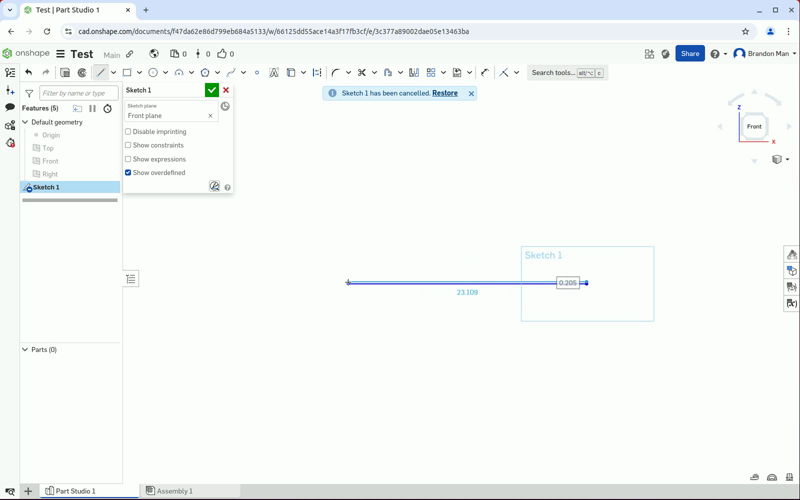
scroll(6)
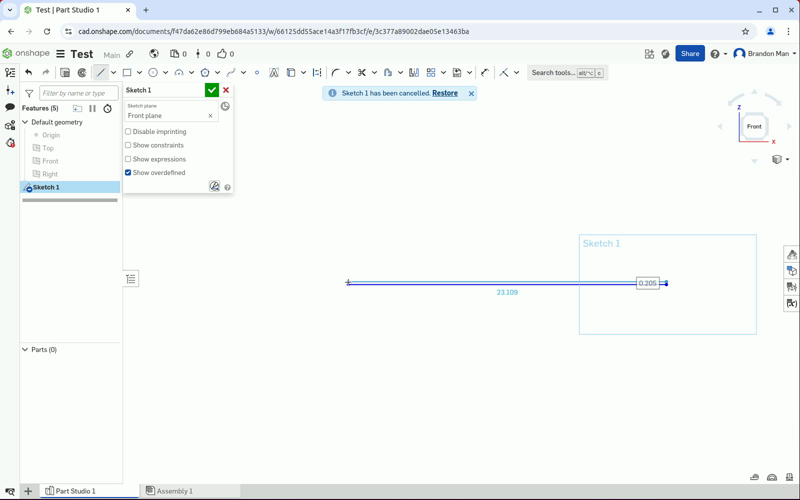
scroll(6)
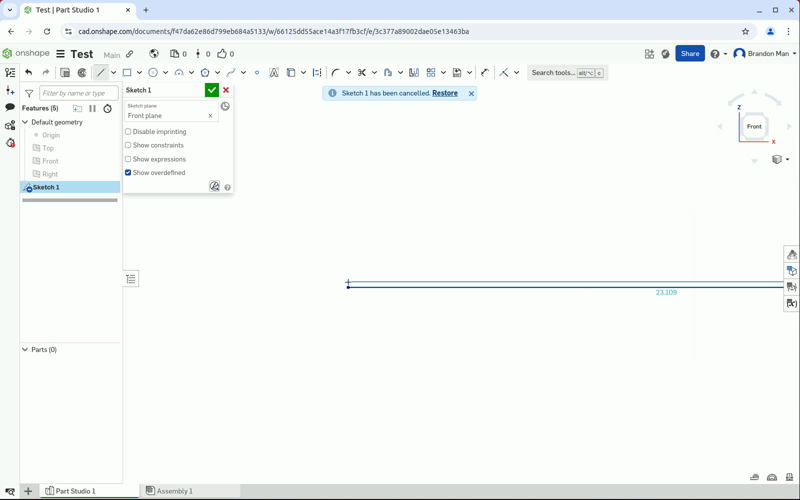
scroll(6)
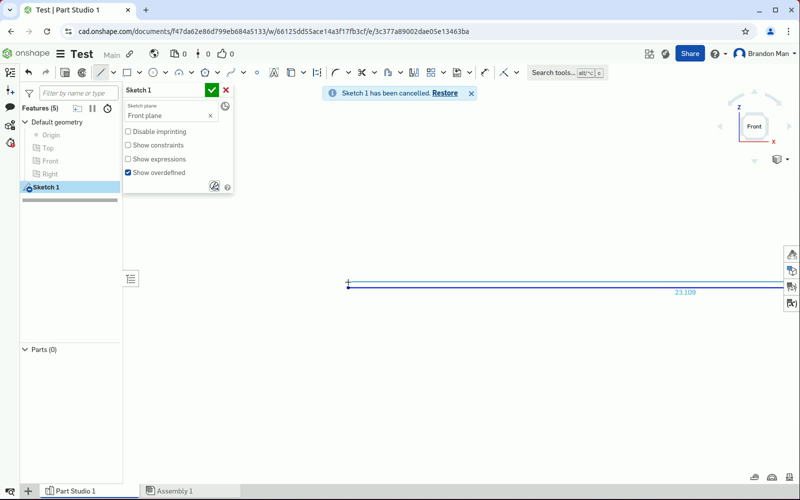
scroll(6)
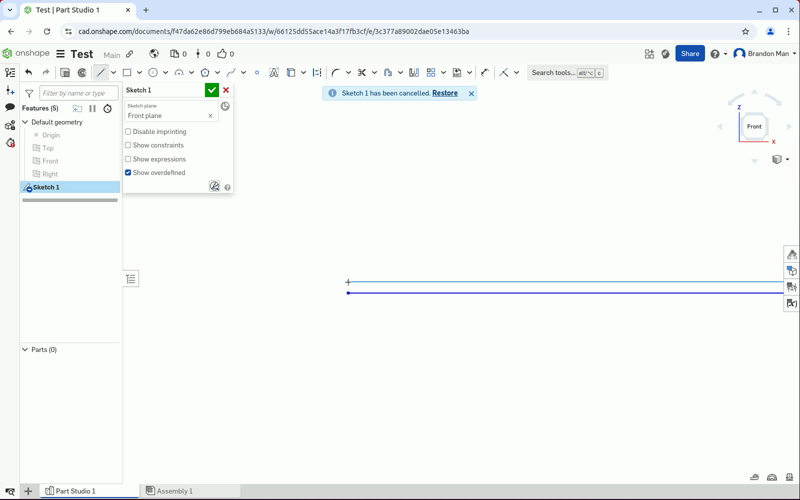
click(348, 281)
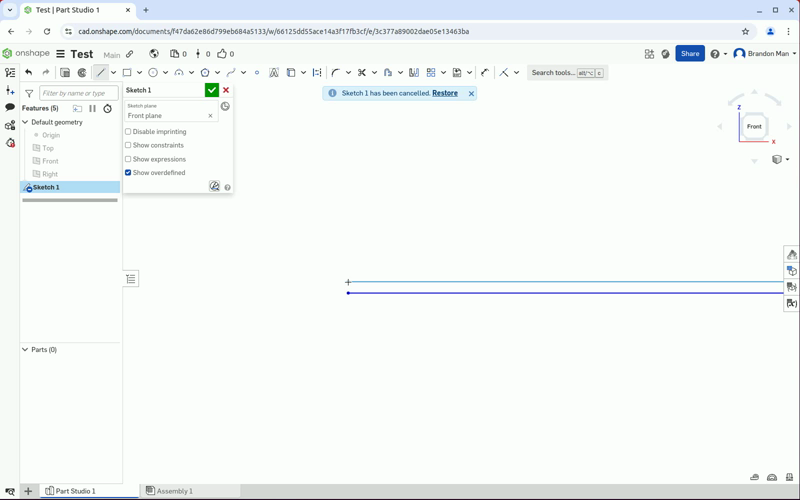
scroll(-6)
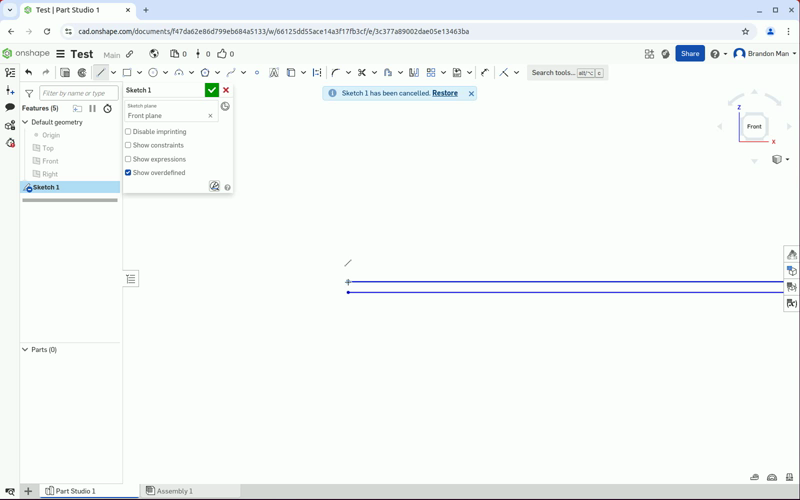
scroll(-6)
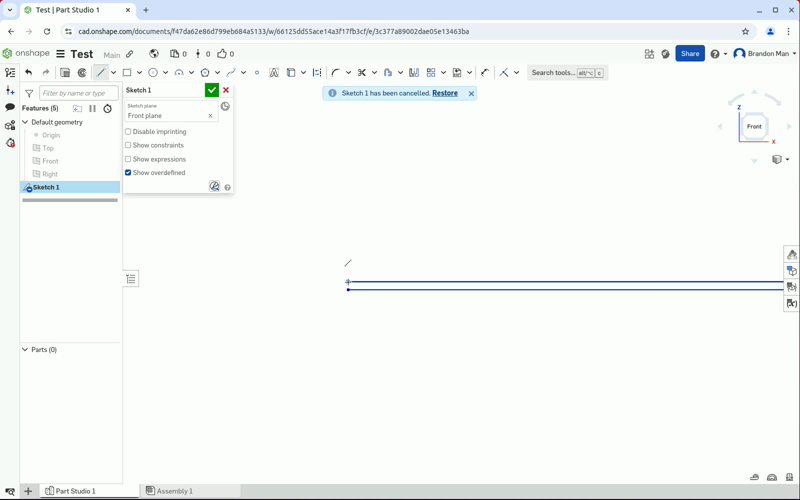
scroll(-6)
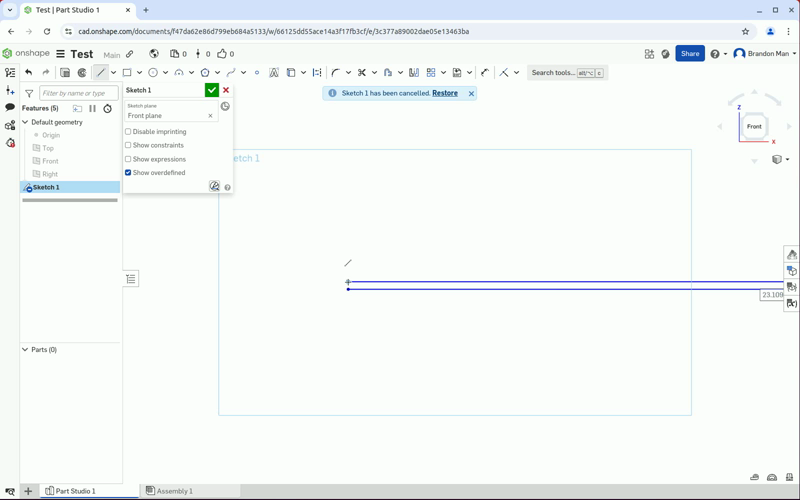
scroll(-6)
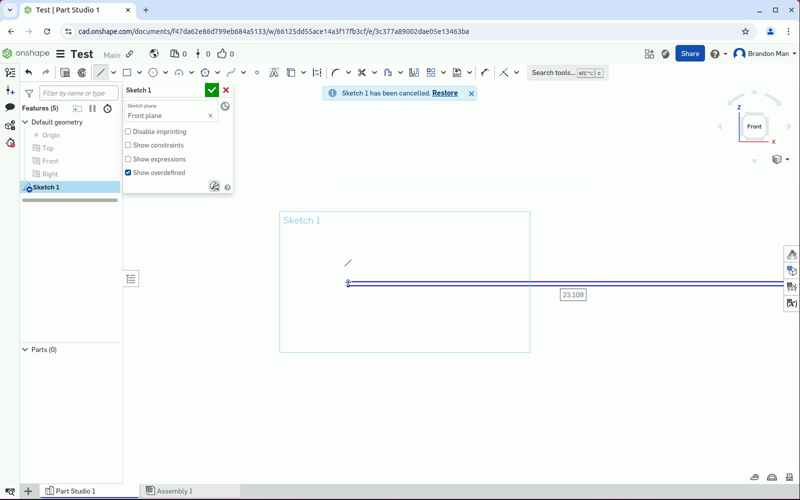
scroll(-6)
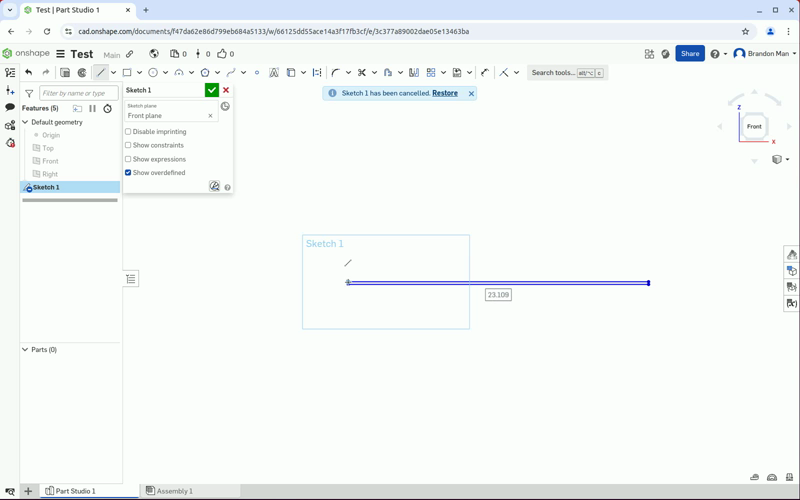
scroll(-6)
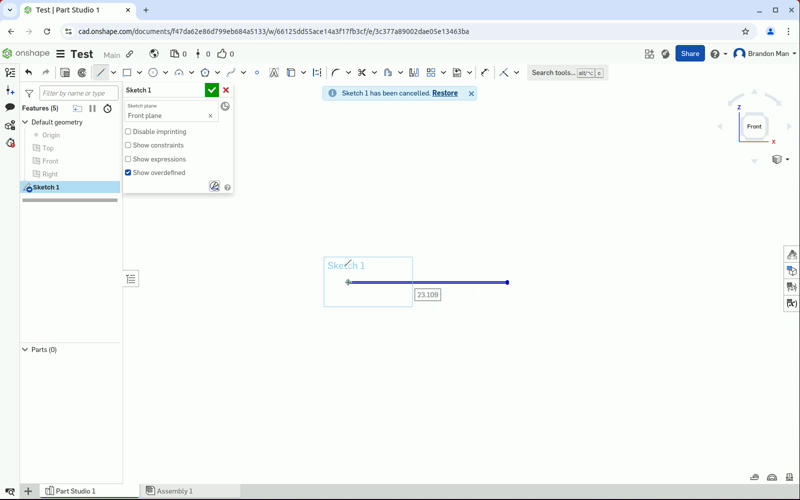
scroll(-6)
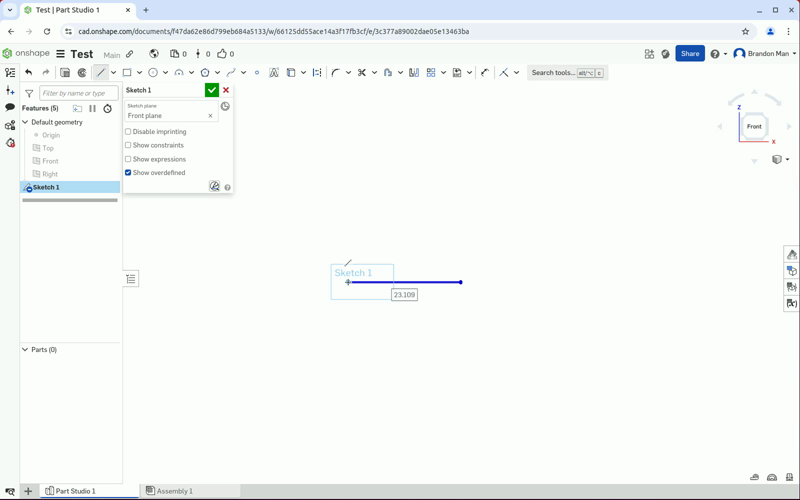
key_up(shift)
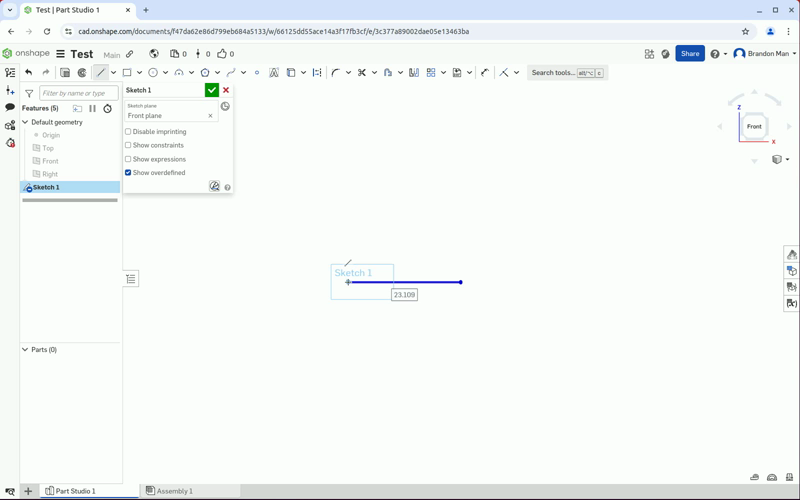
mouse_move(378, 281)
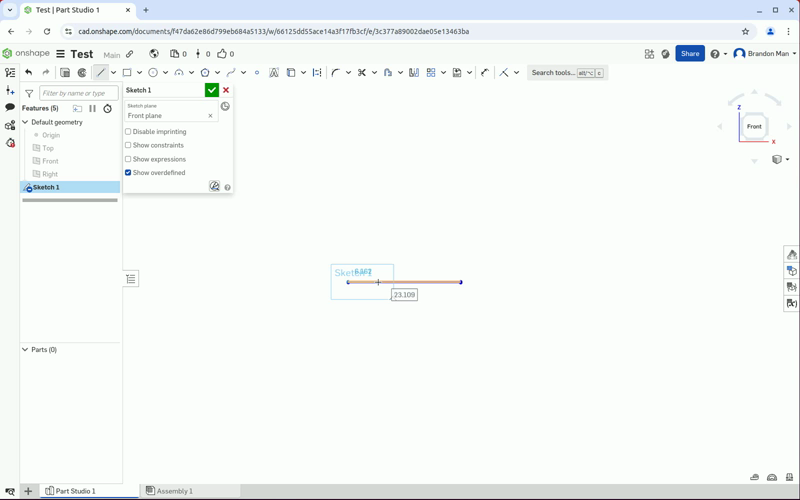
key_down(shift)
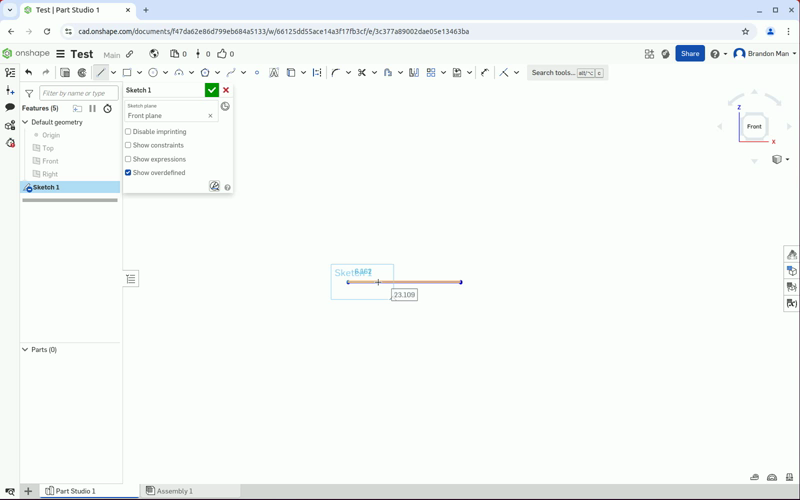
mouse_move(348, 282)
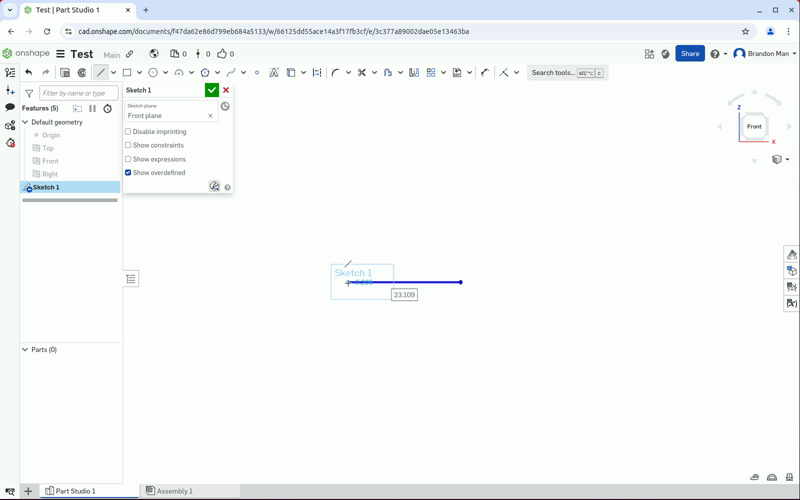
scroll(6)
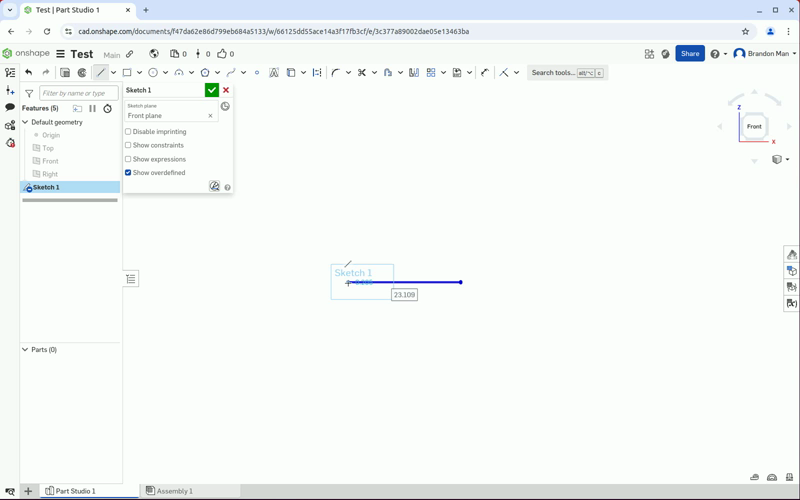
scroll(6)
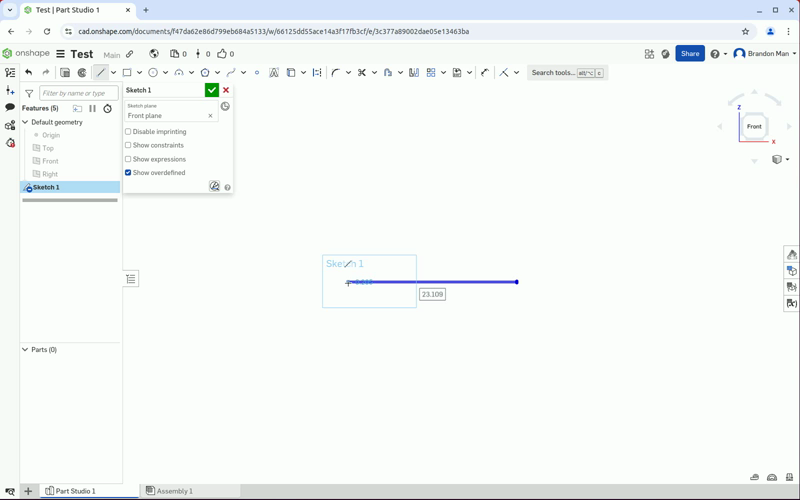
scroll(6)
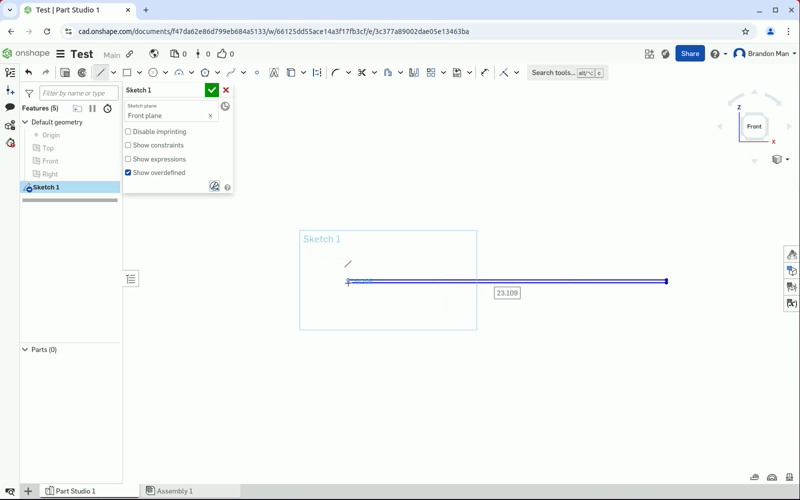
scroll(6)
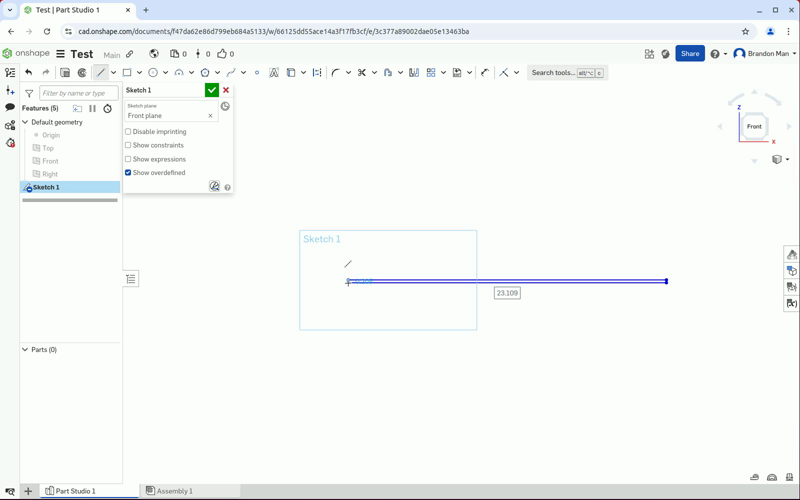
scroll(6)
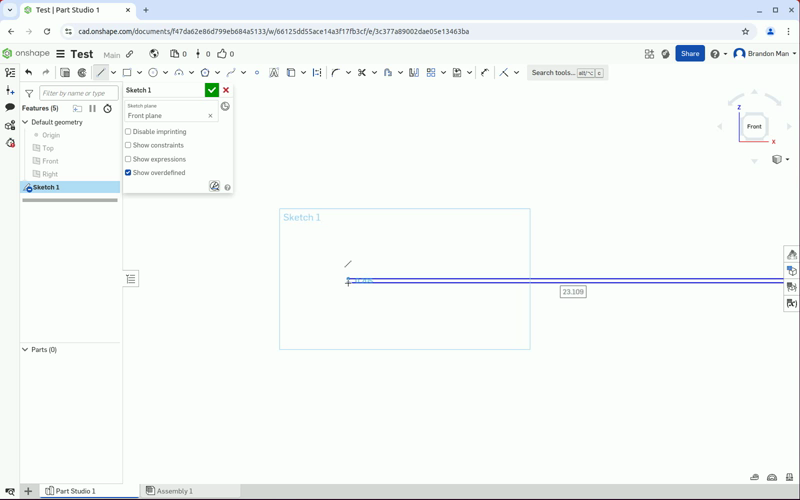
scroll(6)
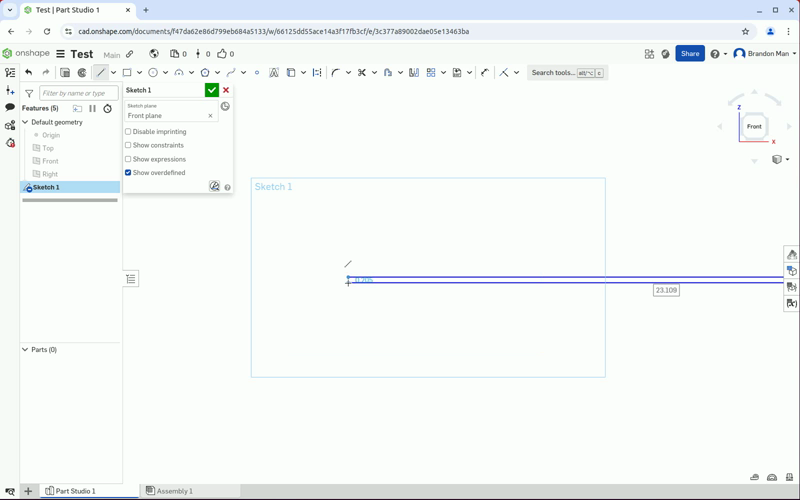
scroll(6)
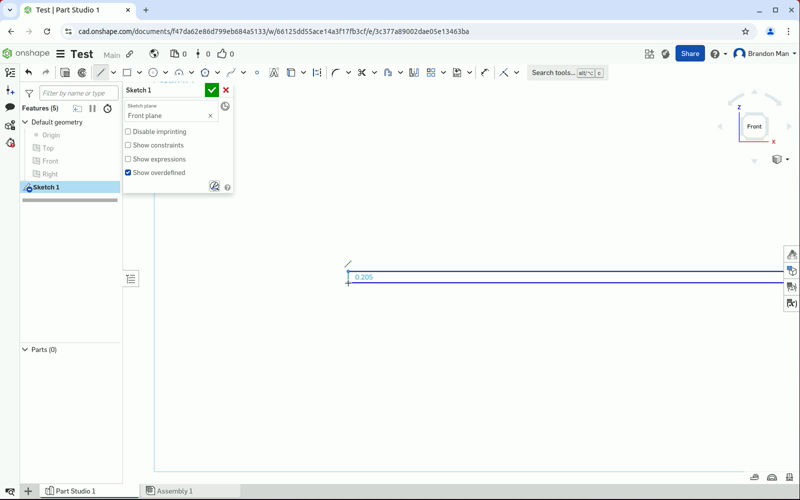
key_up(shift)
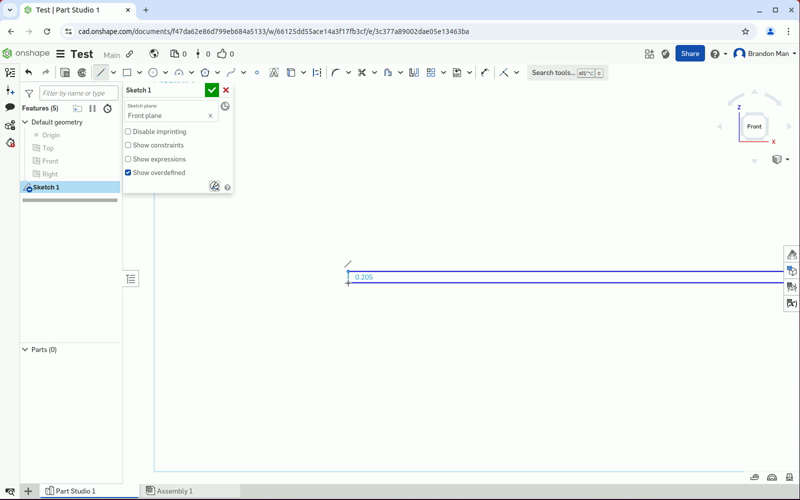
click(348, 282)
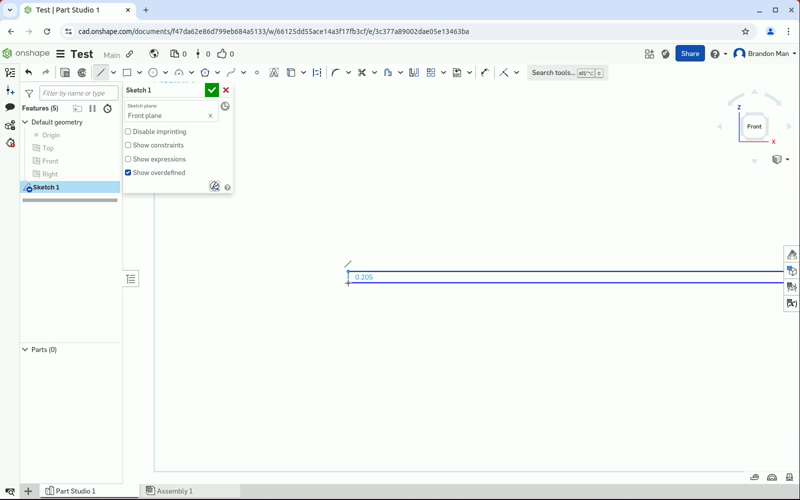
scroll(-6)
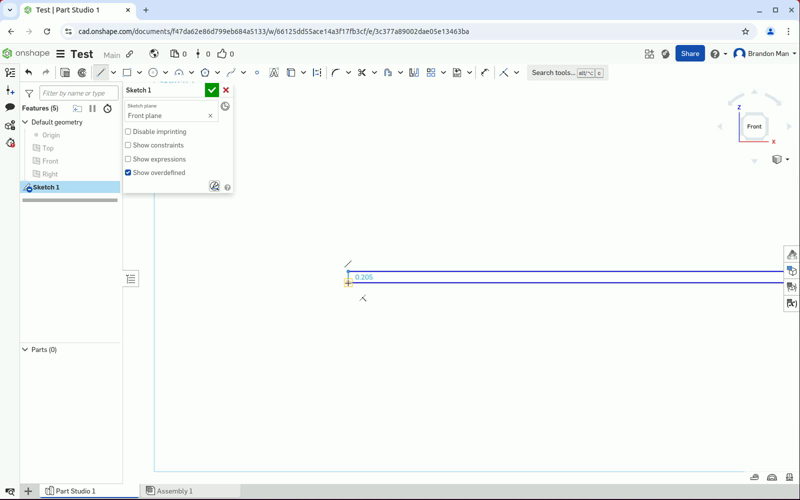
scroll(-6)
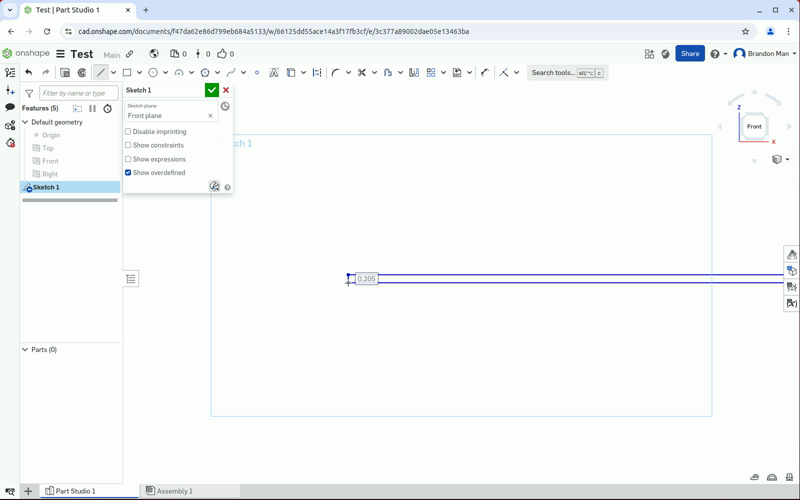
scroll(-6)
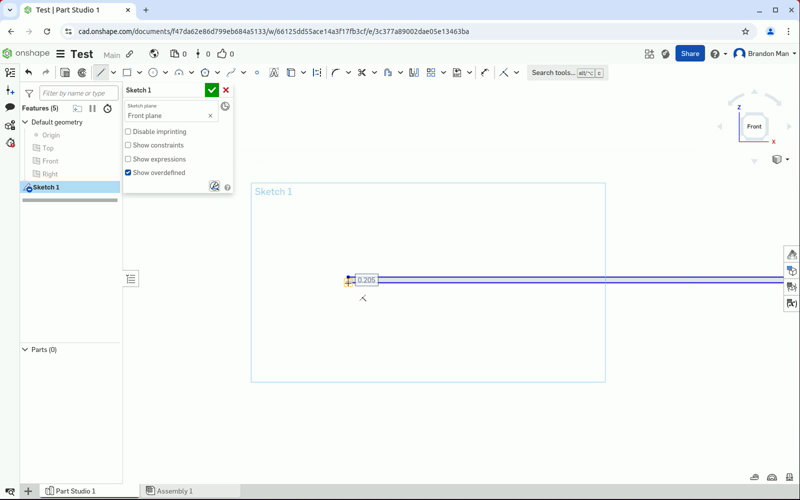
scroll(-6)
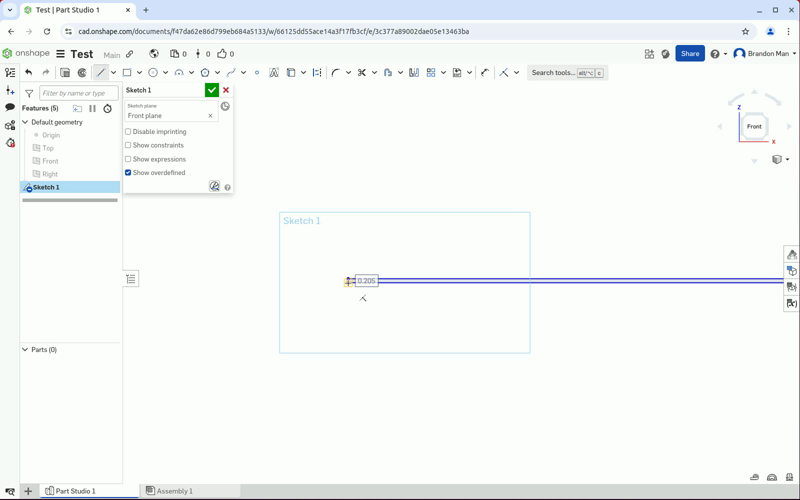
scroll(-6)
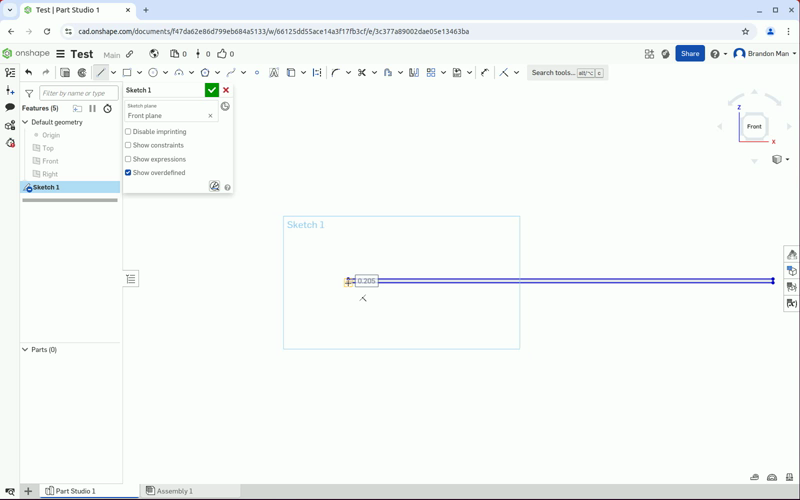
scroll(-6)
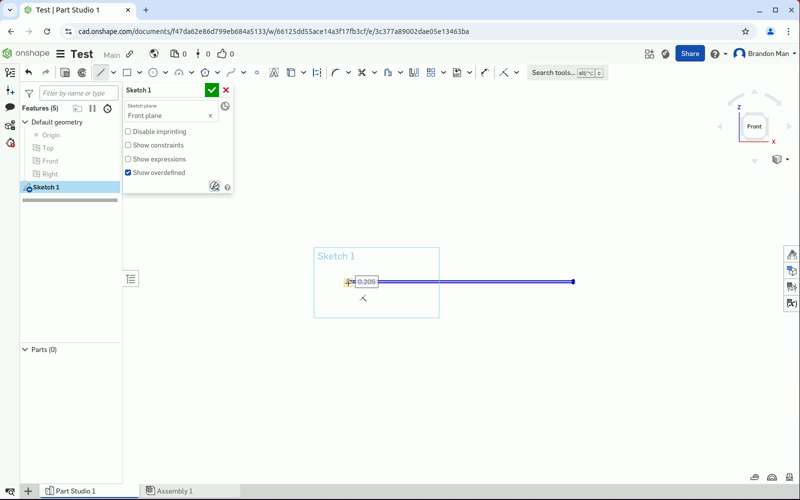
scroll(-6)
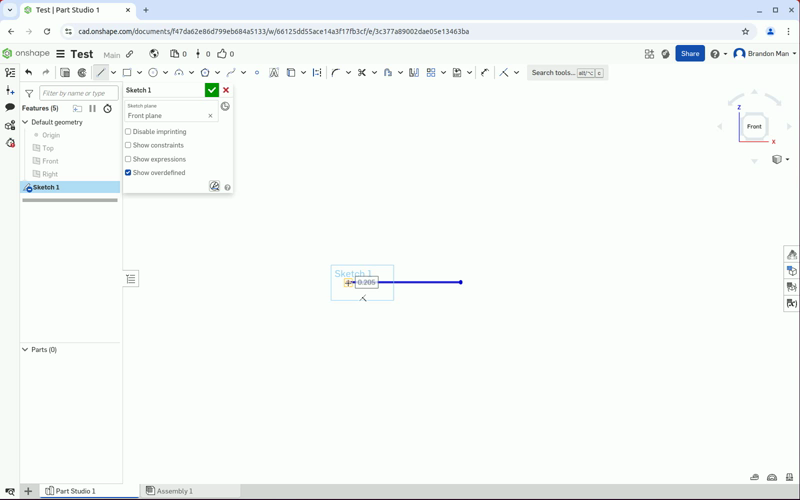
key(esc)
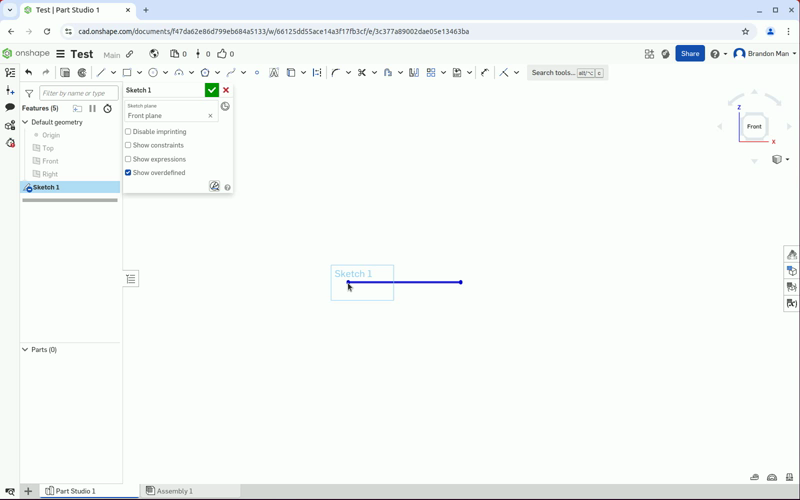
mouse_move(417, 282)
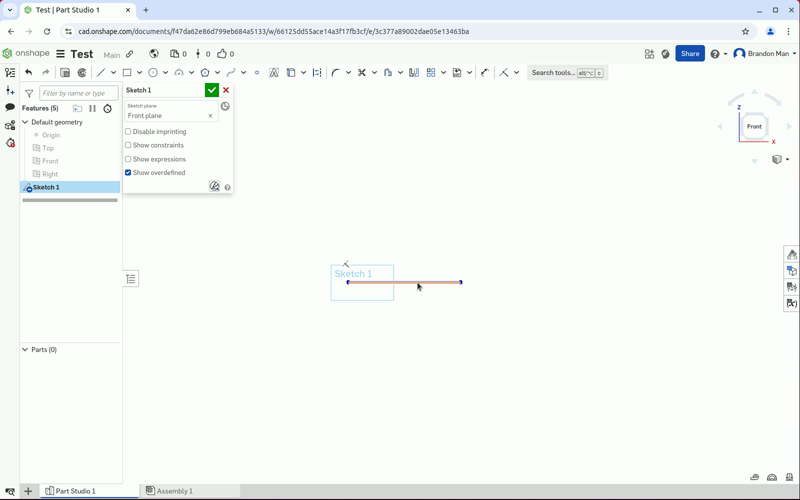
scroll(6)
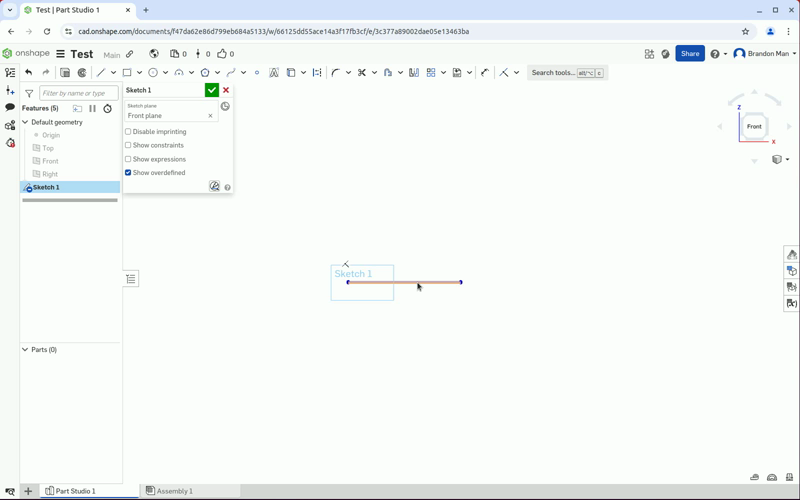
scroll(6)
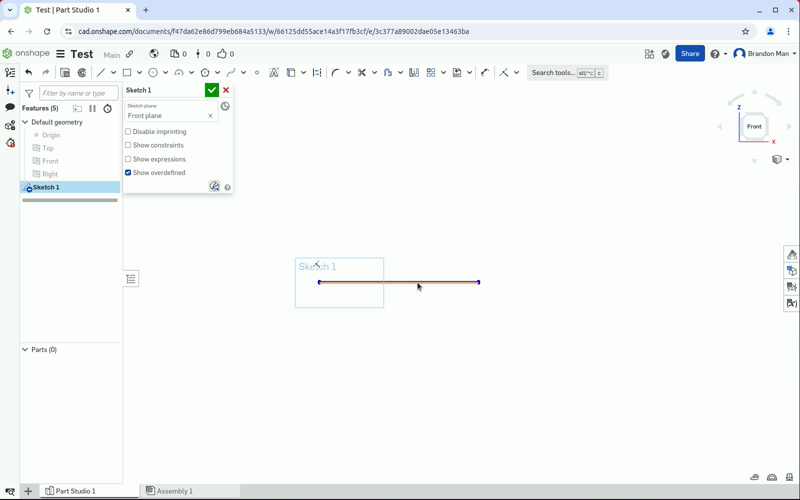
scroll(6)
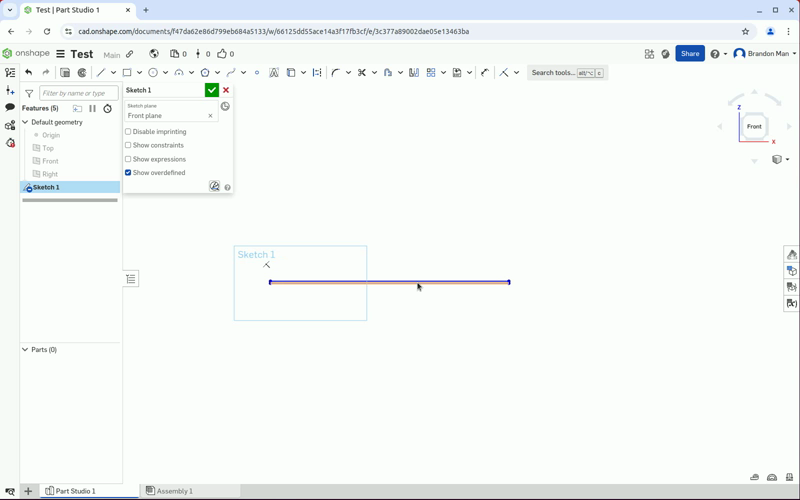
scroll(6)
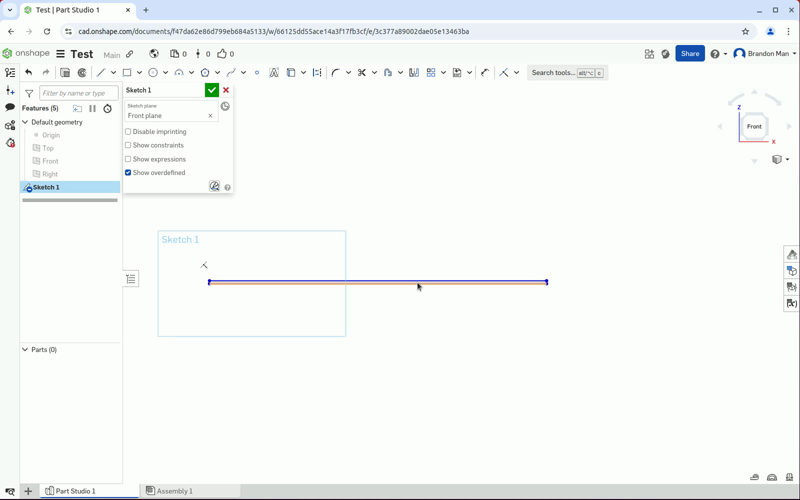
scroll(6)
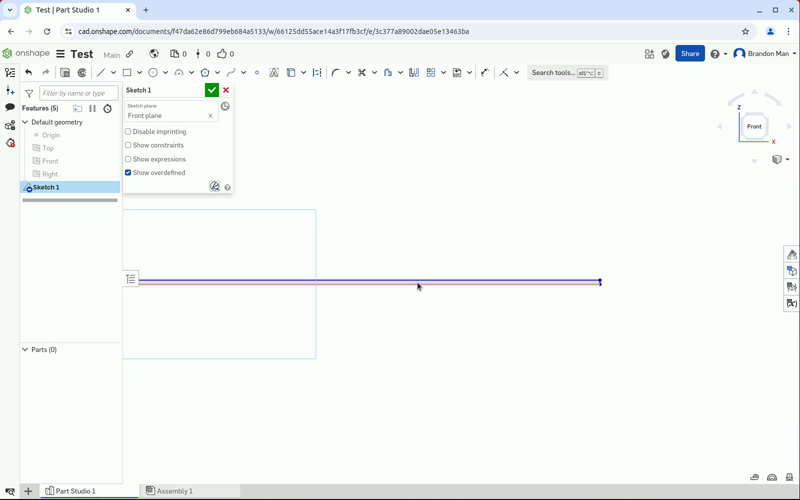
scroll(6)
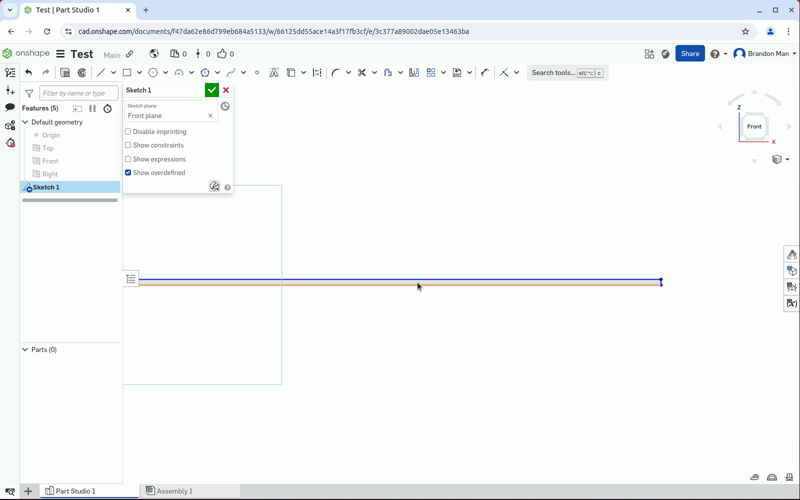
scroll(6)
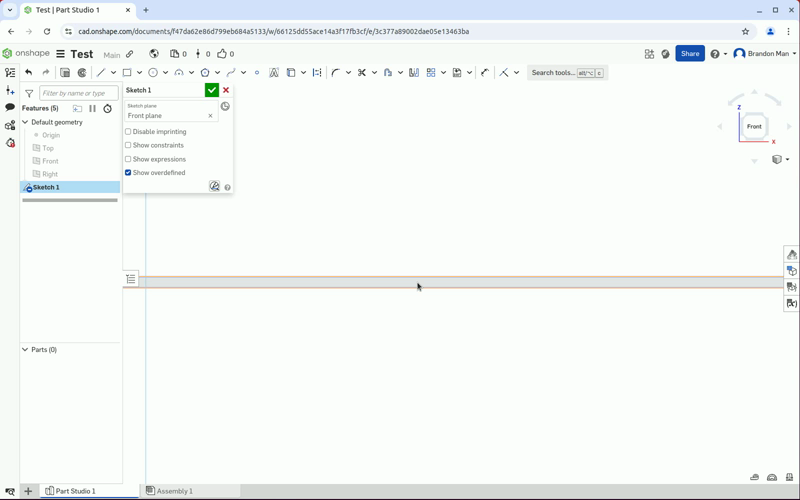
click(417, 282)
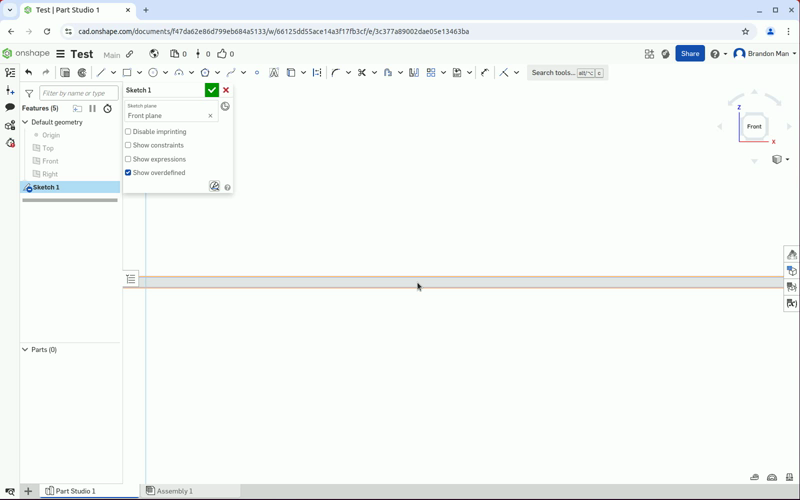
scroll(-6)
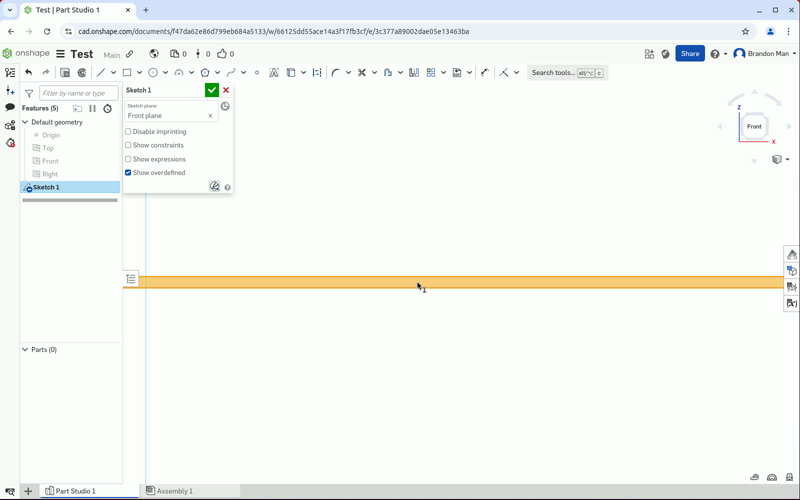
scroll(-6)
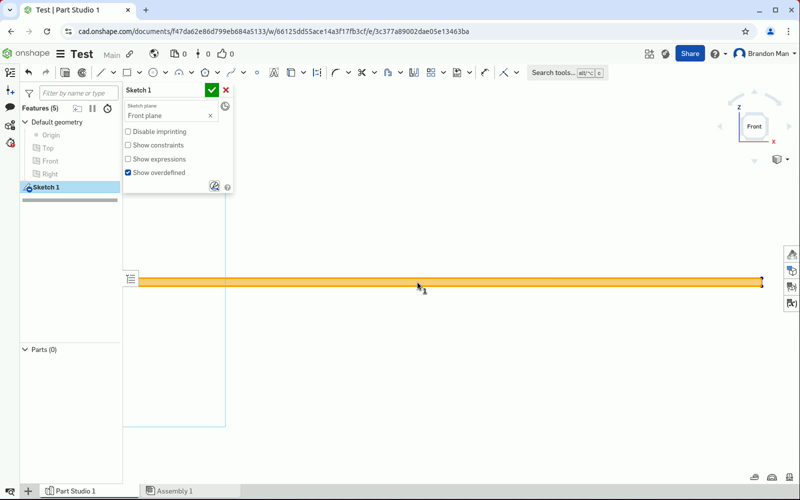
scroll(-6)
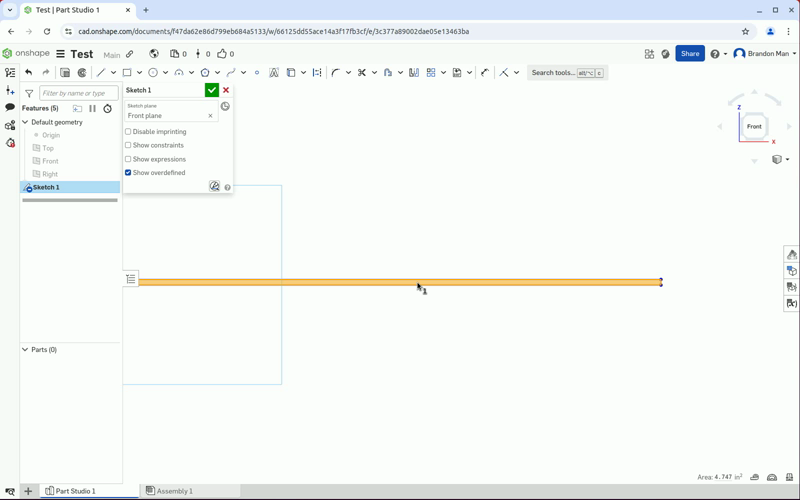
scroll(-6)
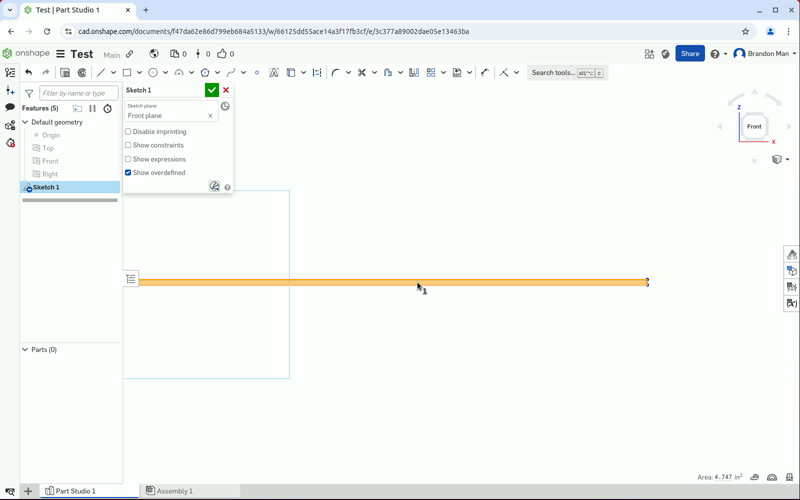
scroll(-6)
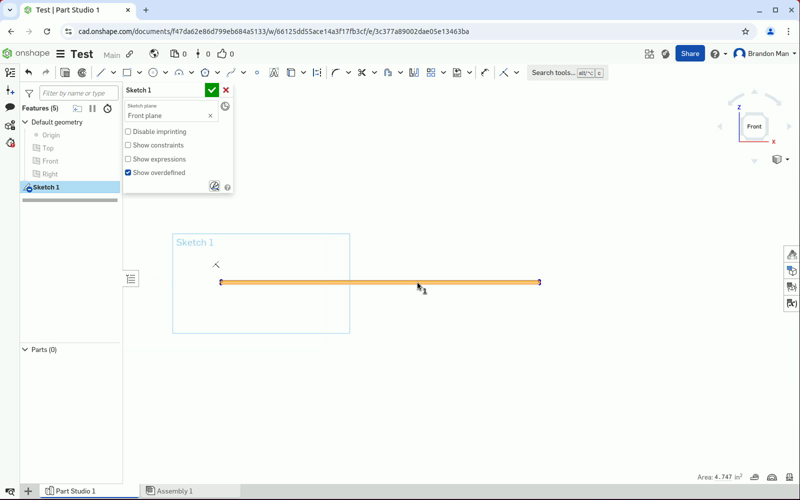
scroll(-6)
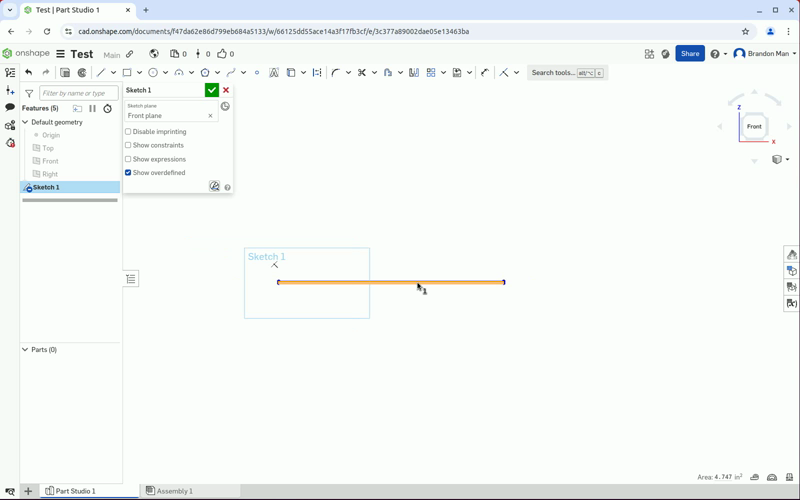
scroll(-6)
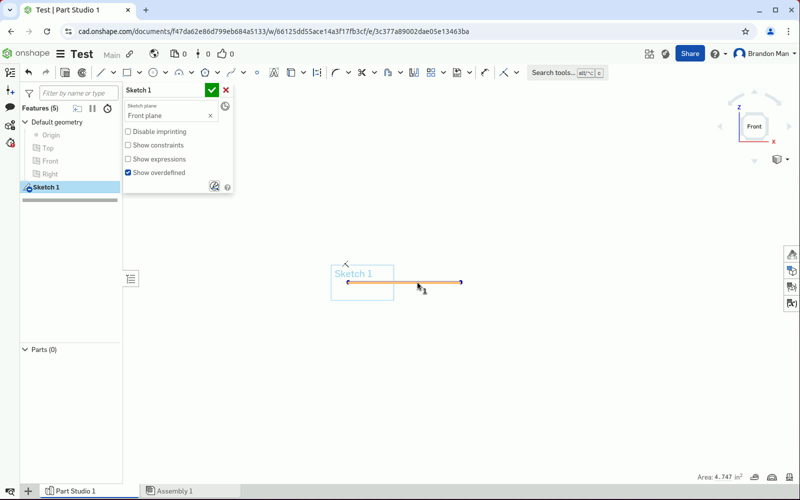
mouse_move(73, 352)
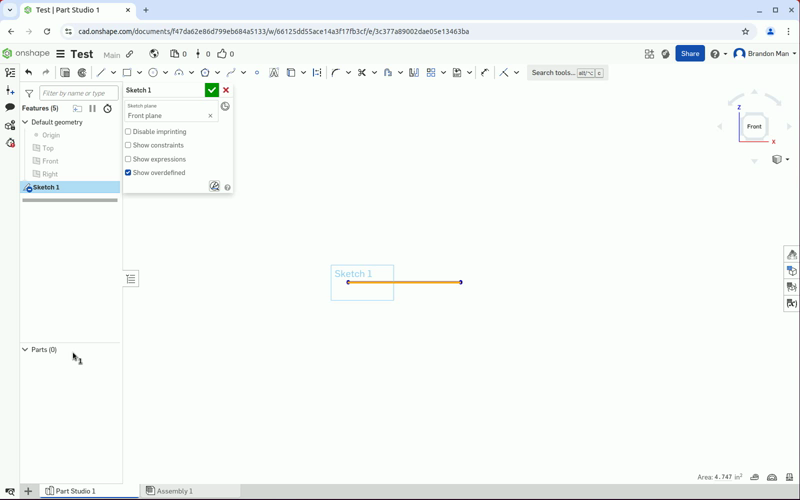
key(shift+y)
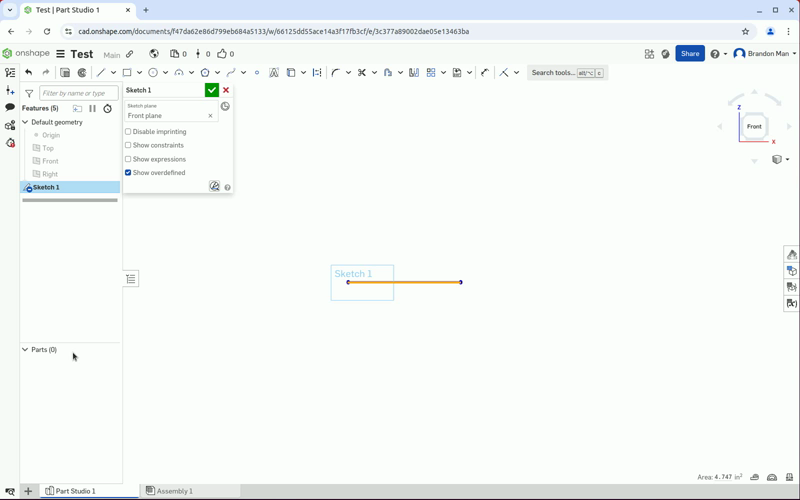
key(shift+e)
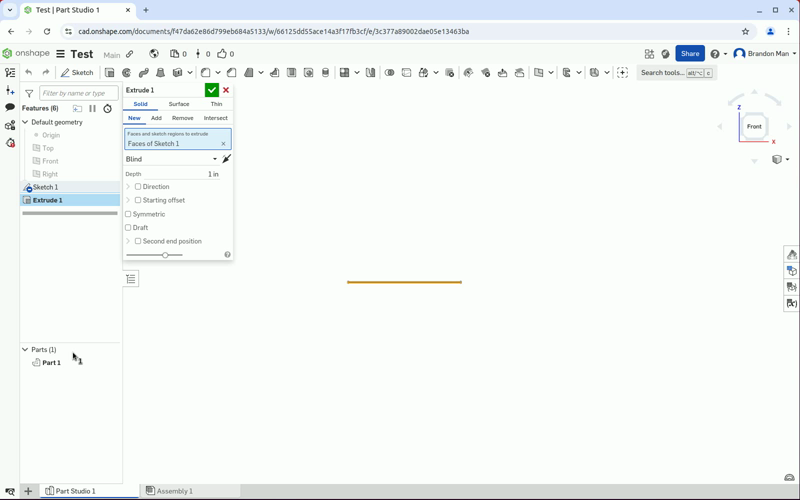
mouse_move(143, 106)
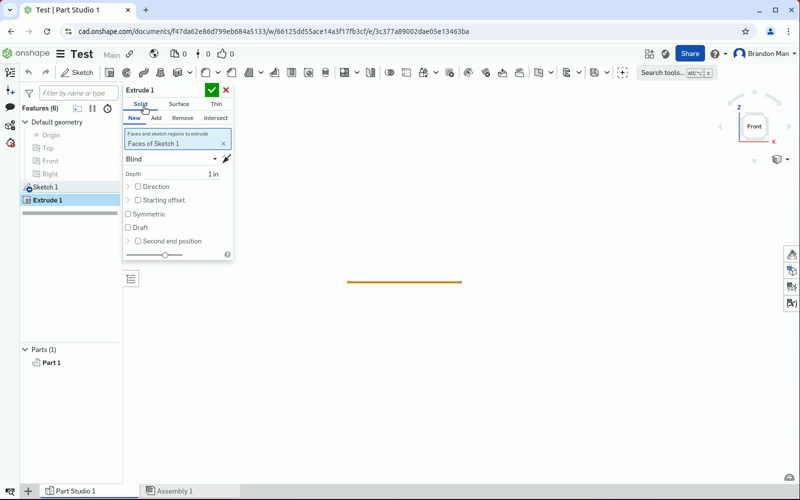
click(143, 106)
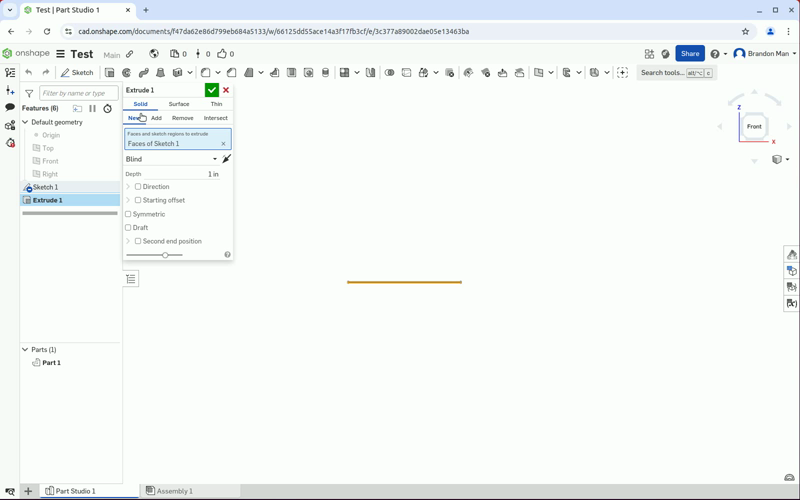
mouse_move(137, 120)
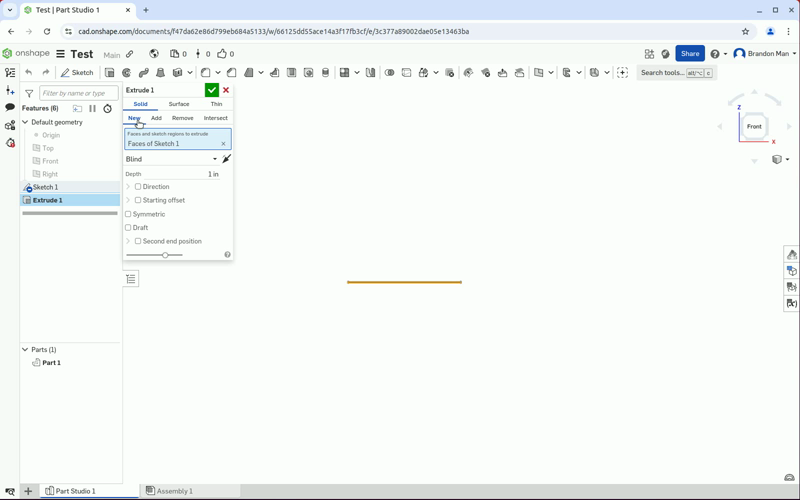
click(137, 120)
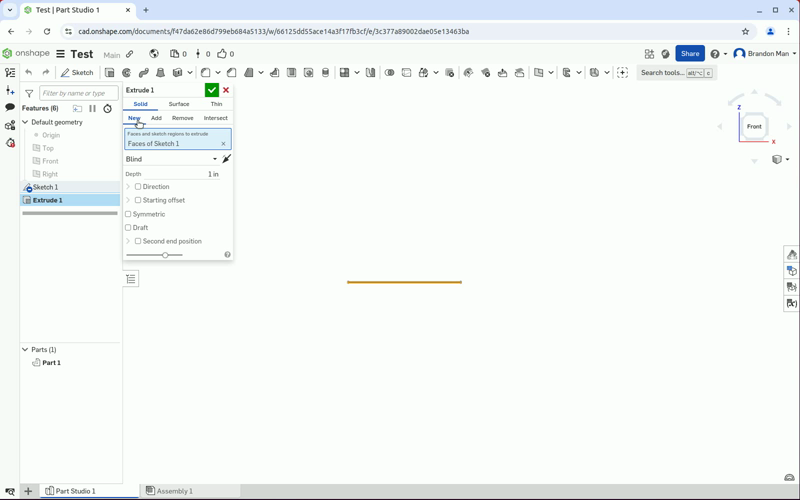
key(tab, 4)
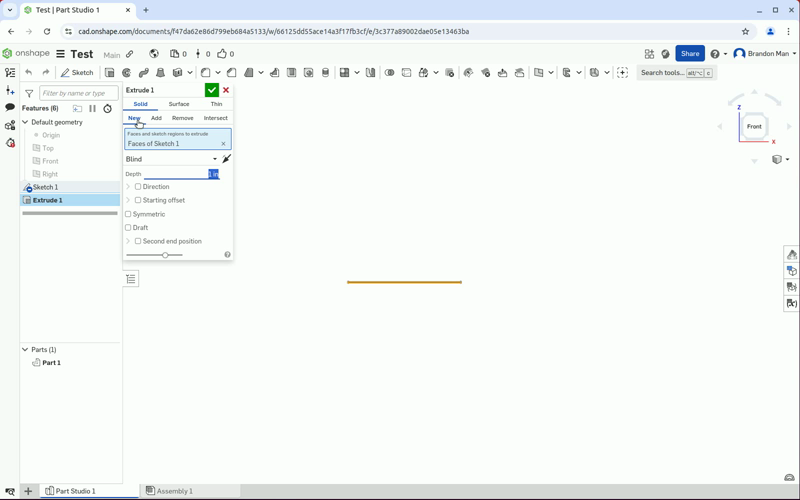
text(2.889)
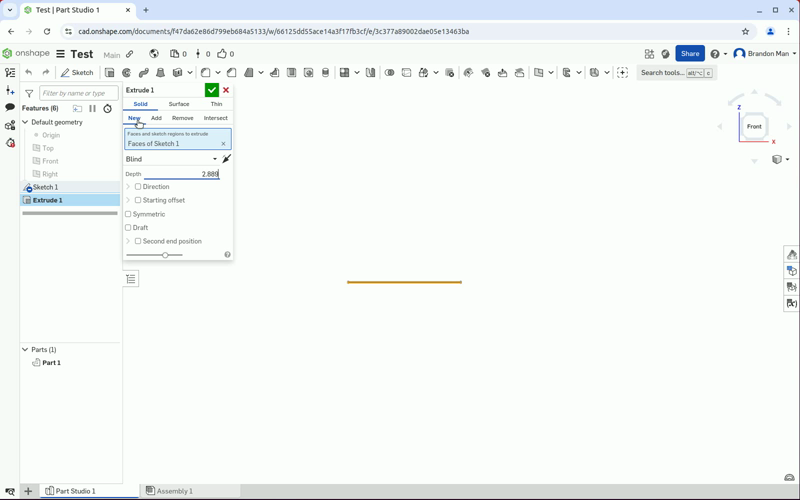
key(enter)
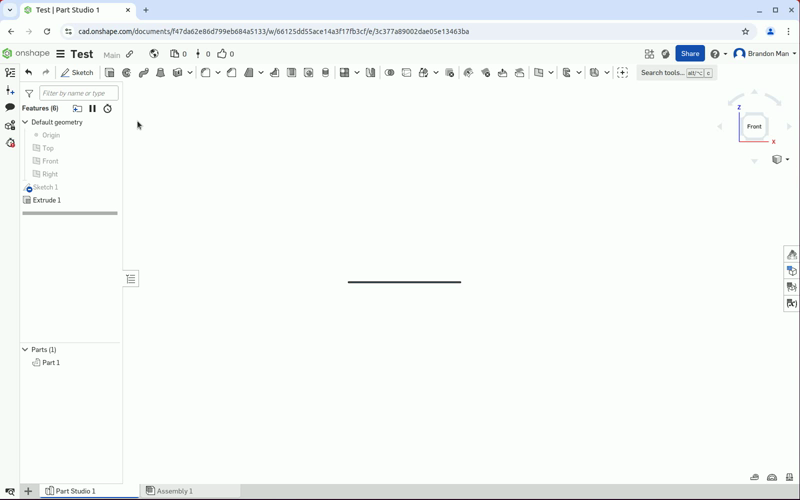
key(shift+h)
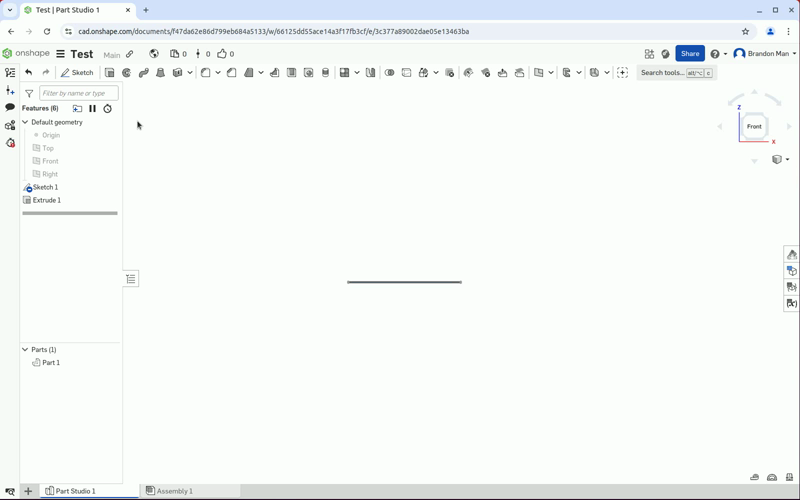
key(shift+h)
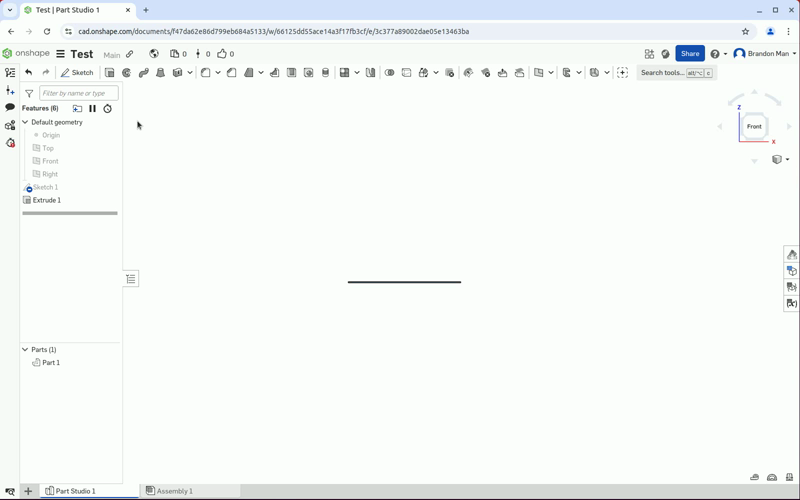
mouse_move(73, 189)
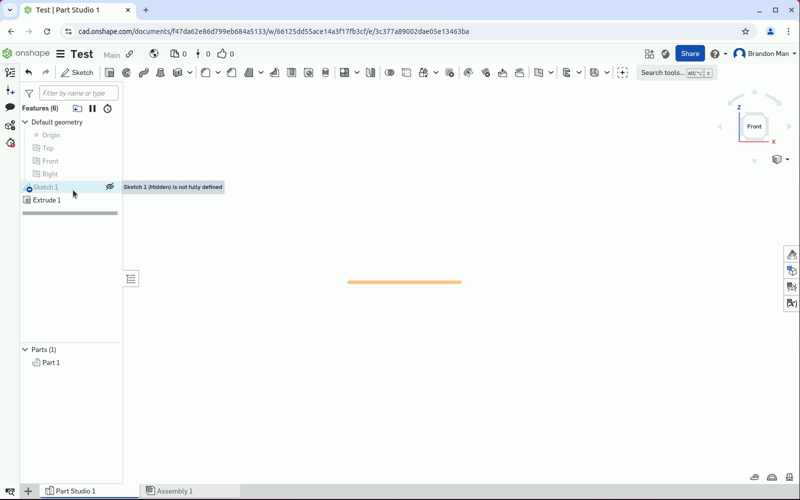
click(73, 189)
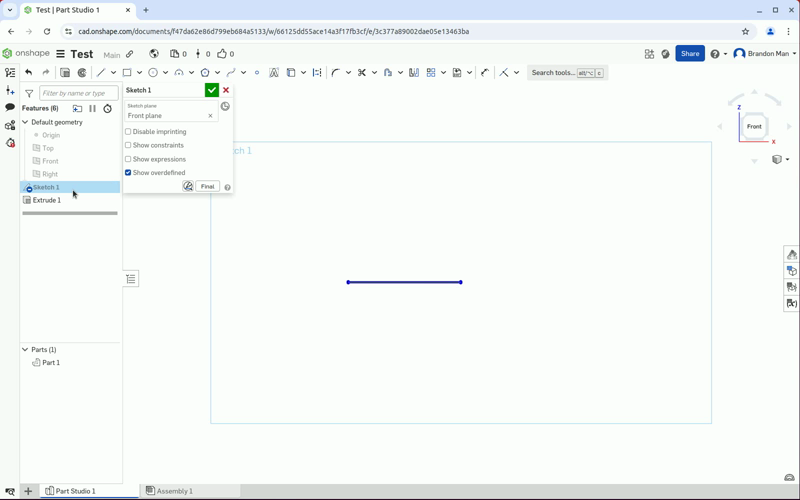
mouse_move(229, 92)
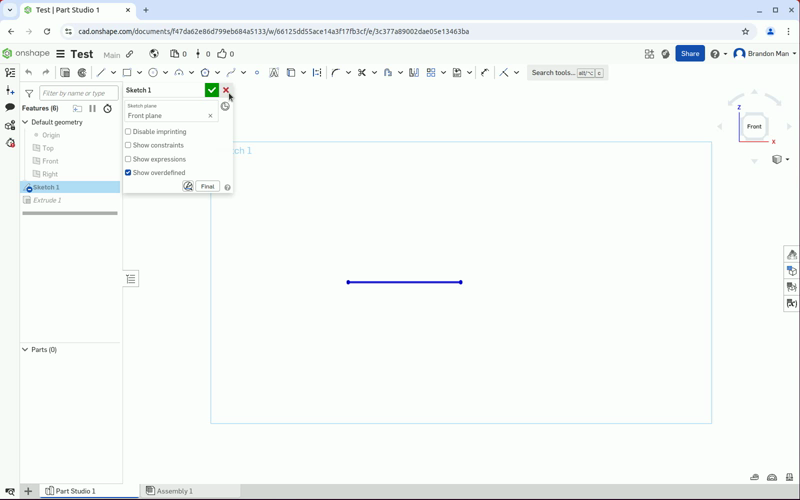
click(229, 92)
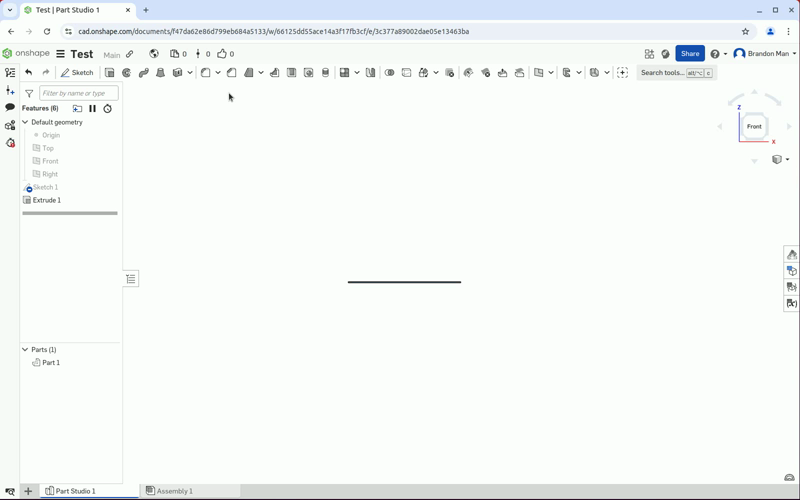
mouse_move(73, 352)
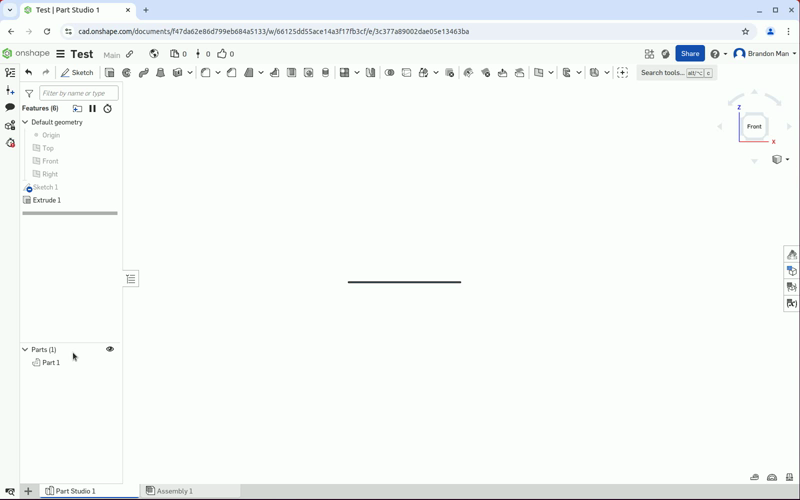
key(y)
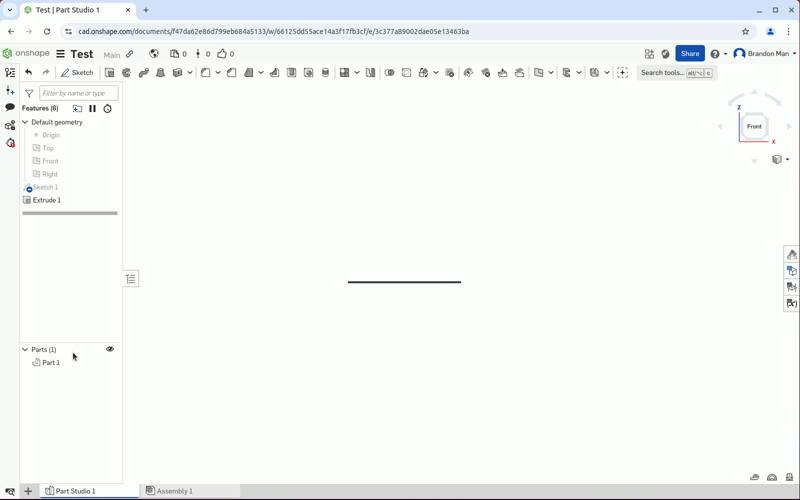
key(shift+p)
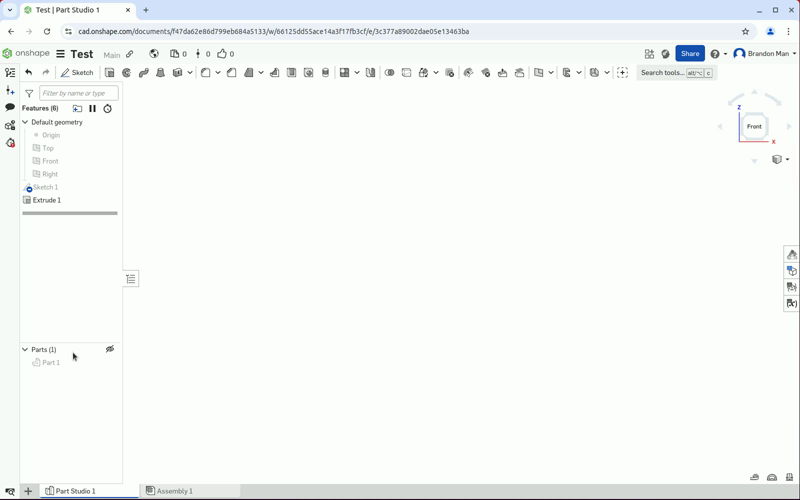
key(space)
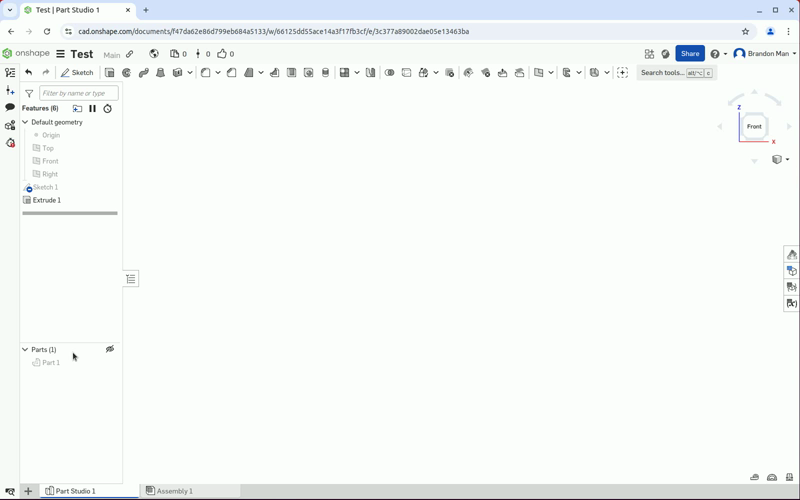
key_down(shift)
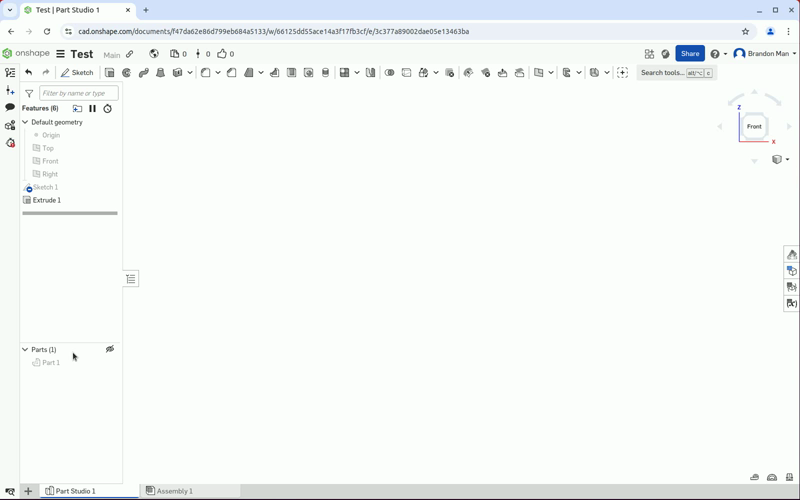
key(down)
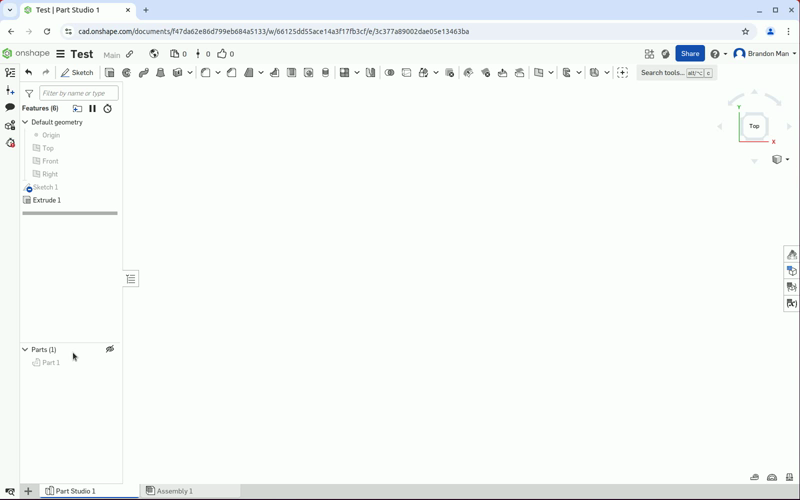
key_up(shift)
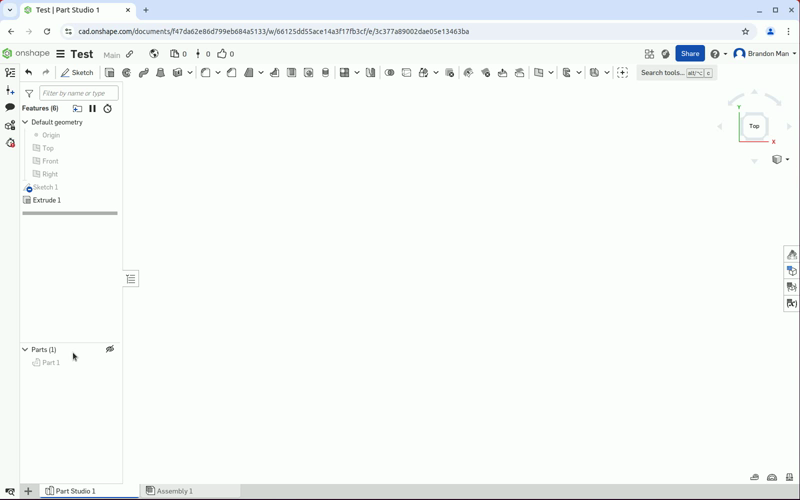
mouse_move(73, 352)
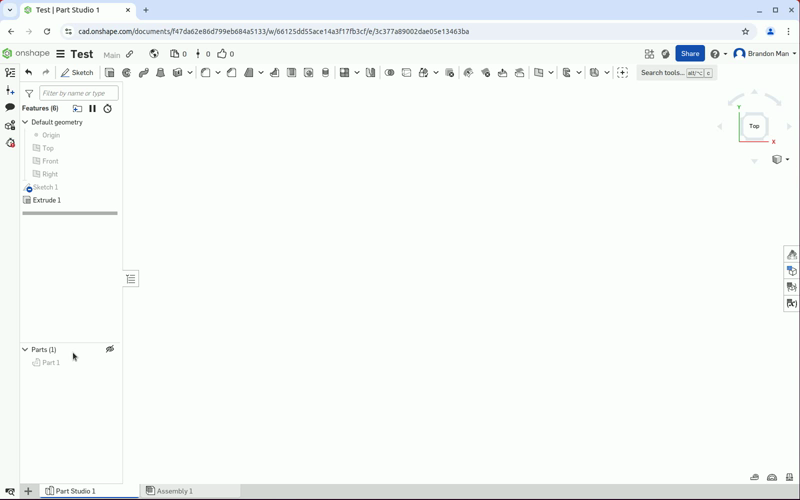
key(shift+y)
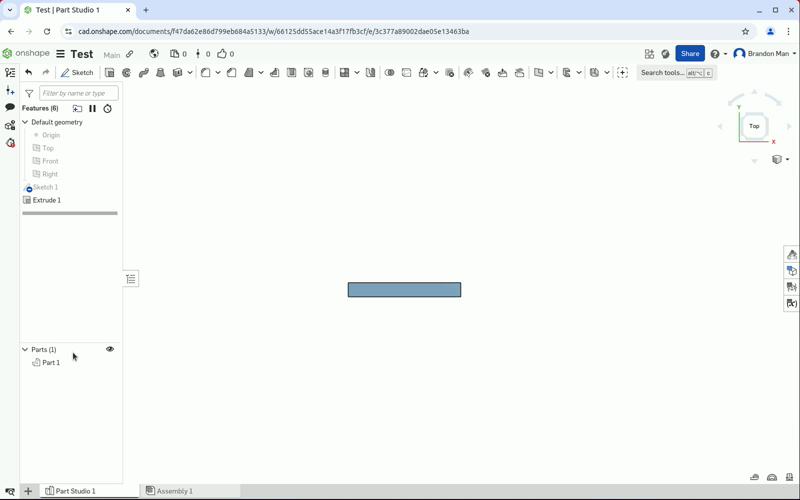
mouse_move(541, 75)
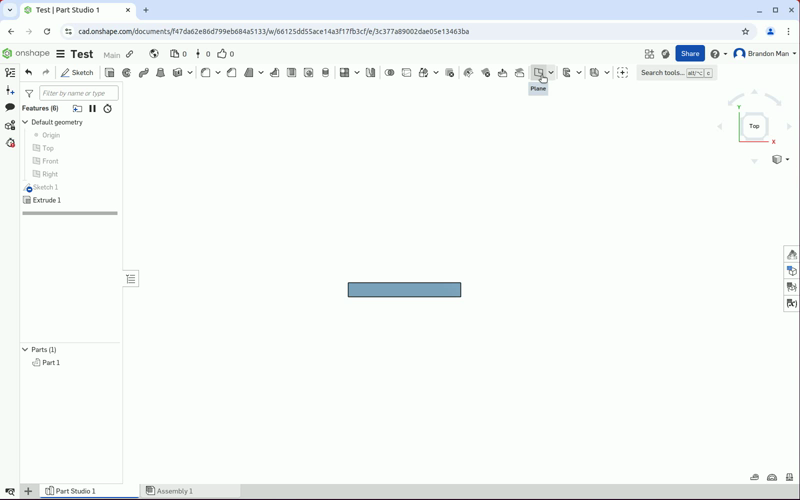
click(541, 75)
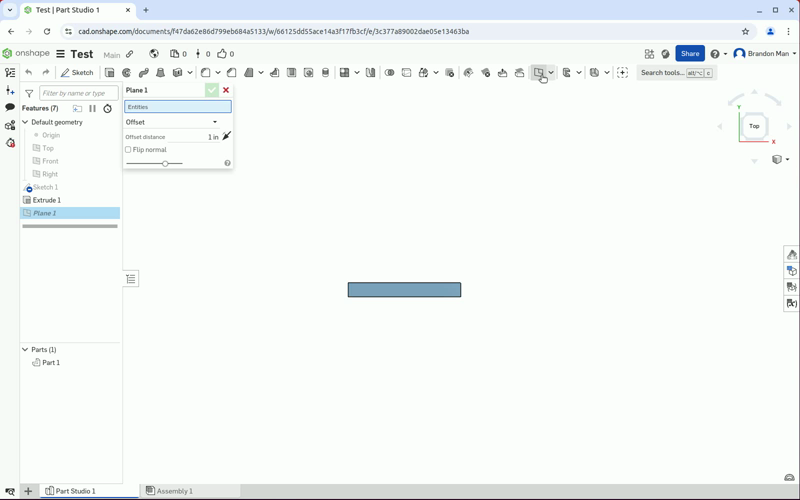
mouse_move(73, 150)
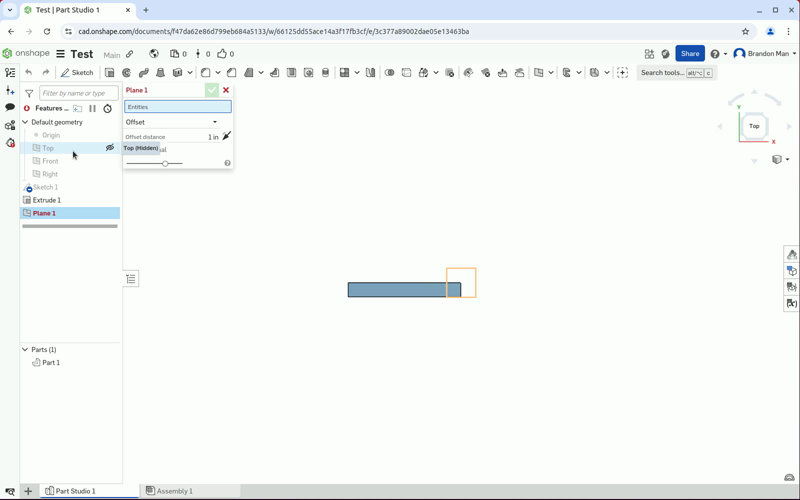
click(73, 150)
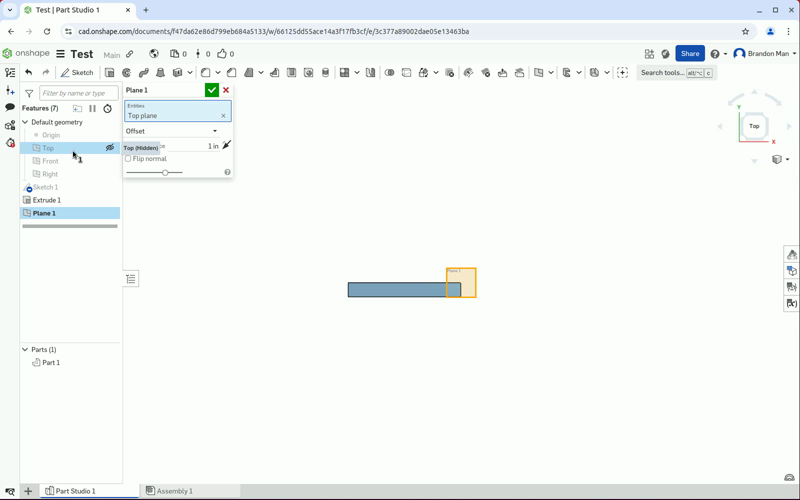
key(tab, 2)
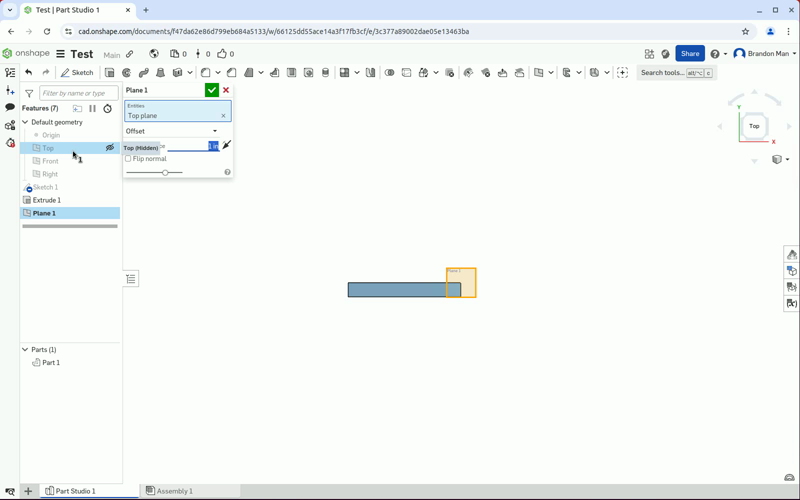
text(0.246)
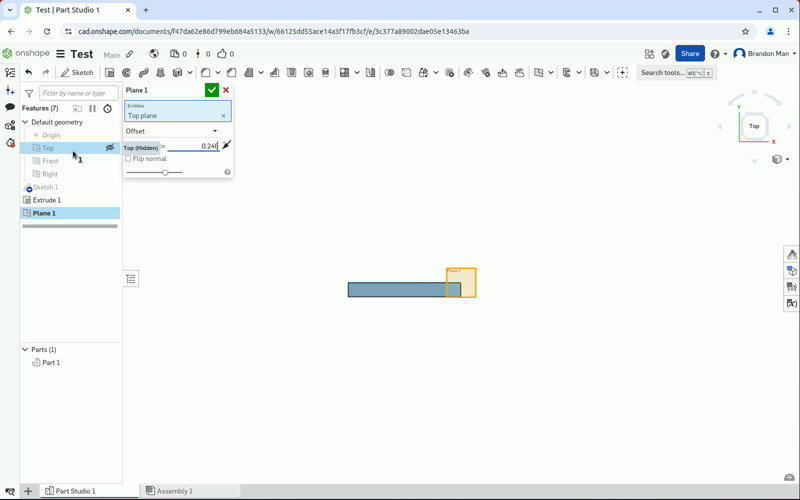
key(enter, 2)
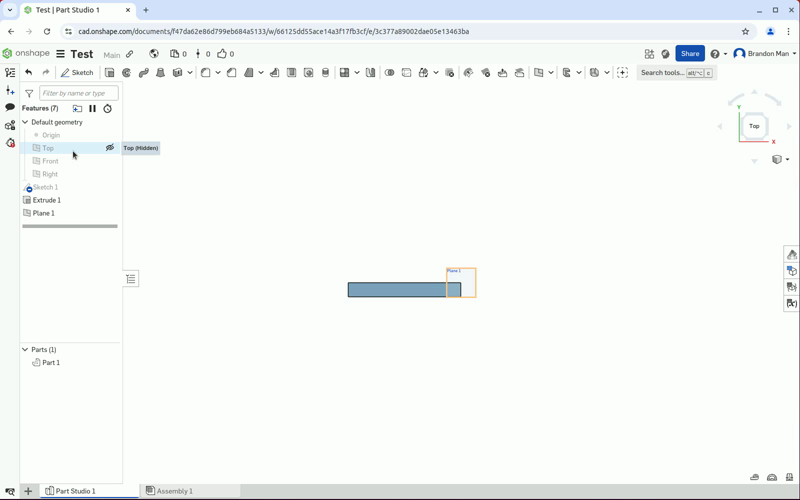
key(shift+s)
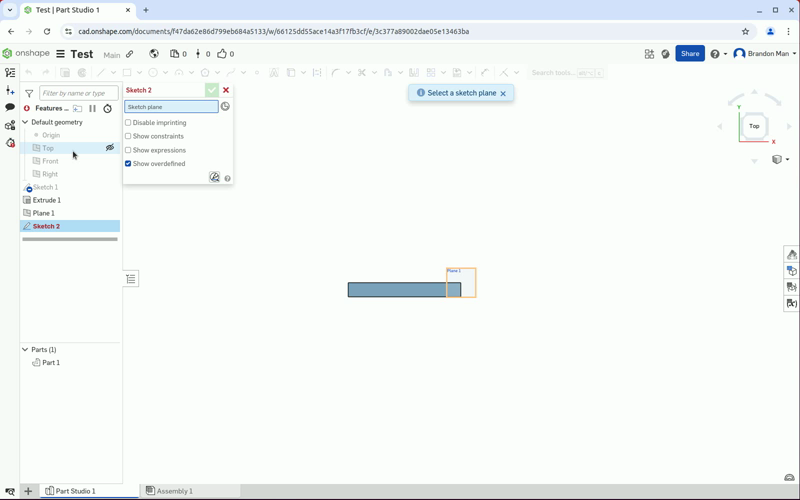
mouse_move(73, 215)
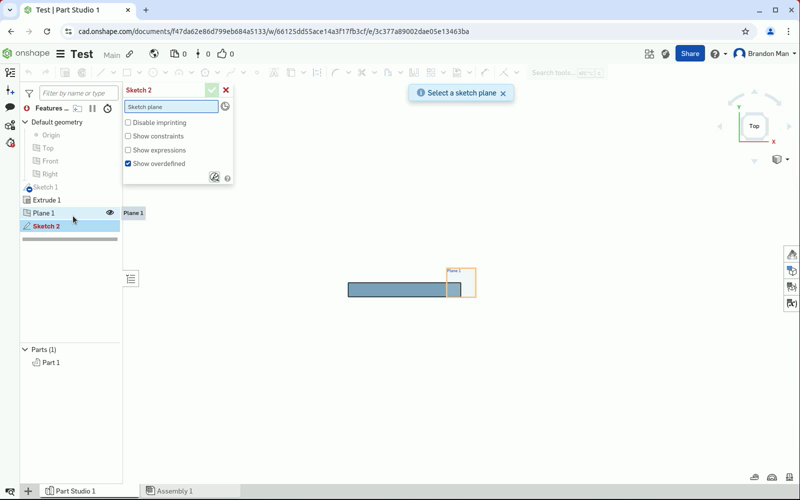
click(73, 215)
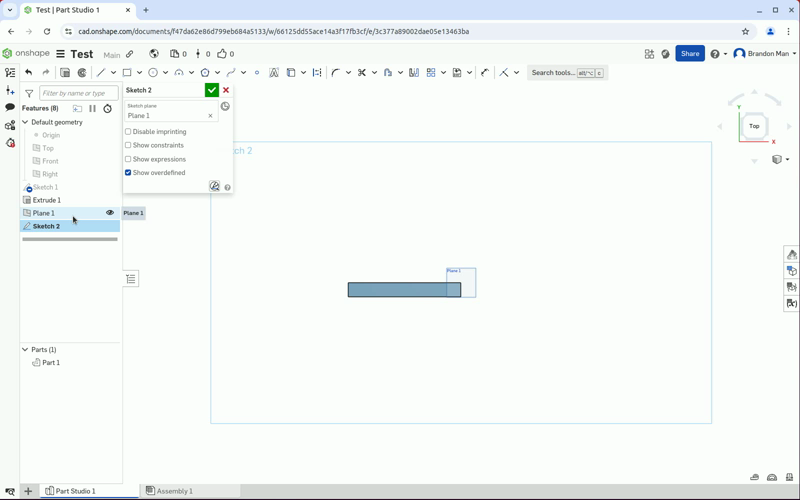
mouse_move(73, 352)
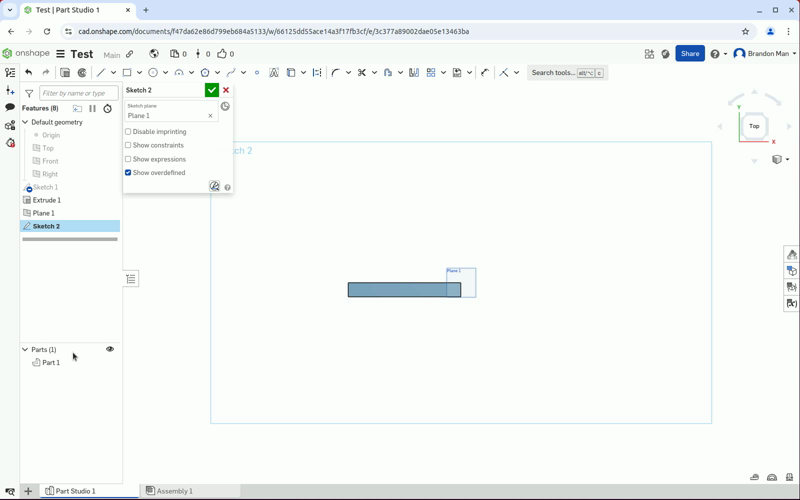
key(y)
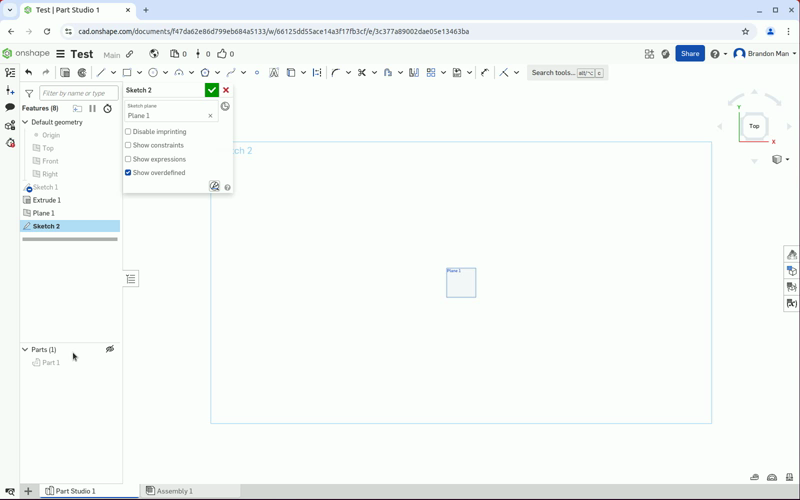
key(a)
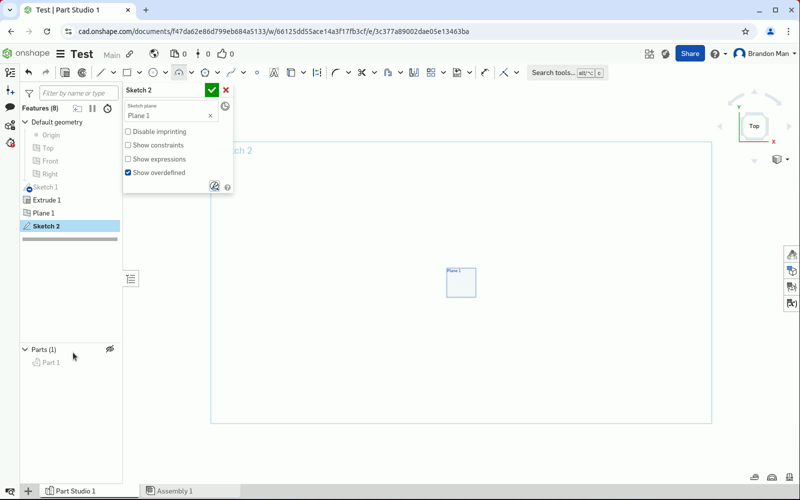
key_down(shift)
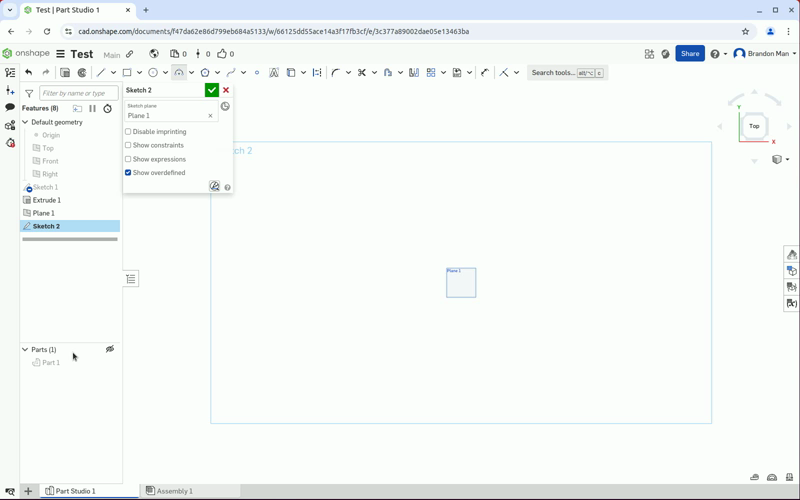
mouse_move(348, 290)
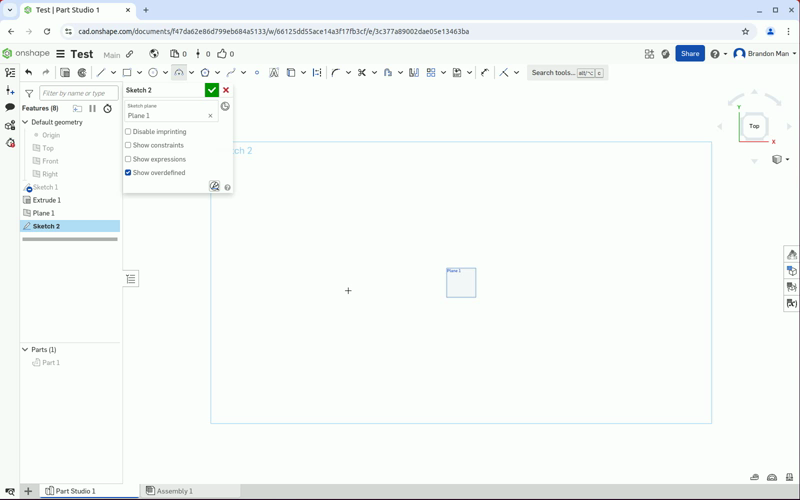
click(348, 290)
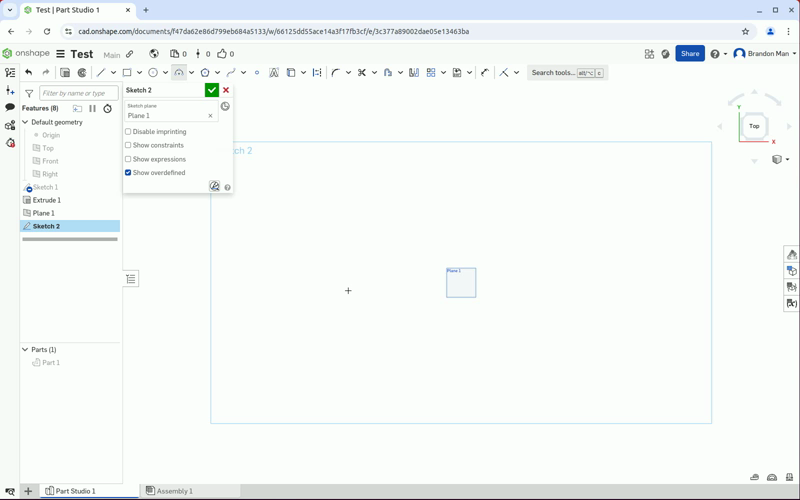
key_up(shift)
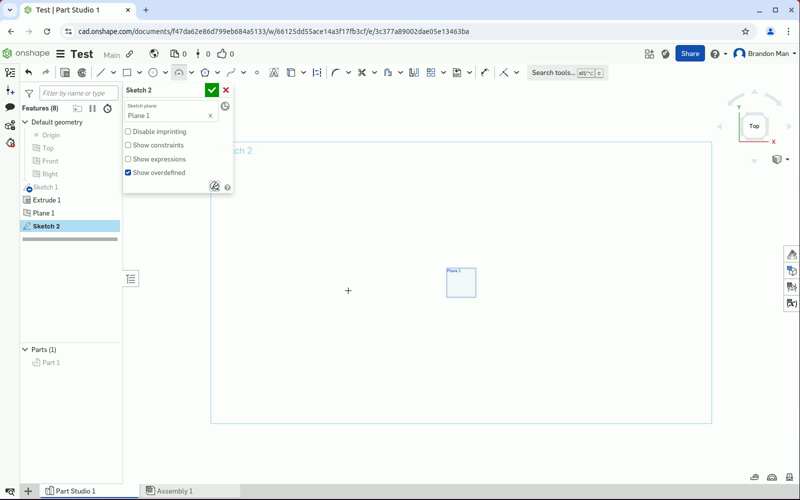
key_down(shift)
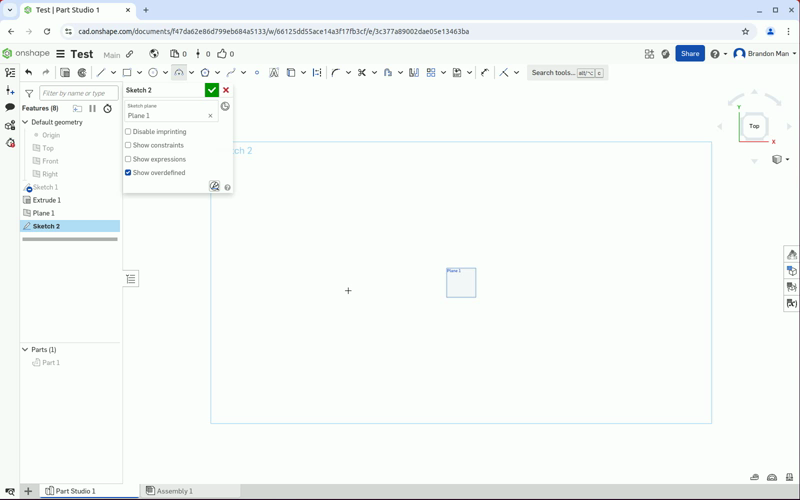
mouse_move(350, 281)
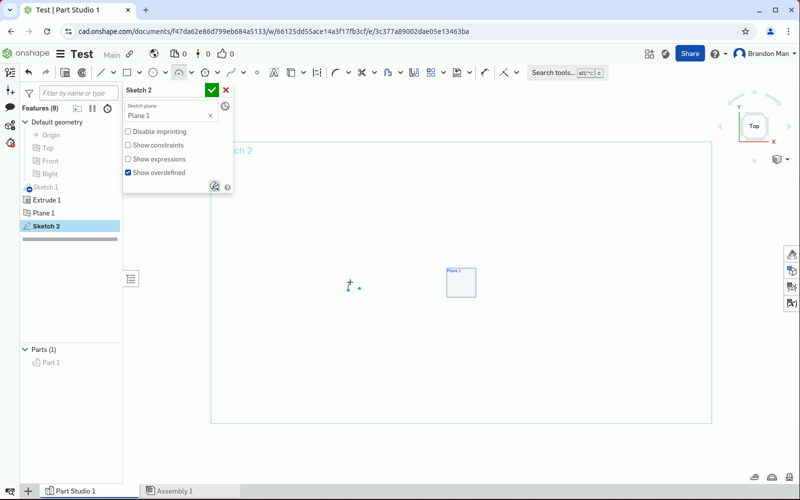
click(350, 281)
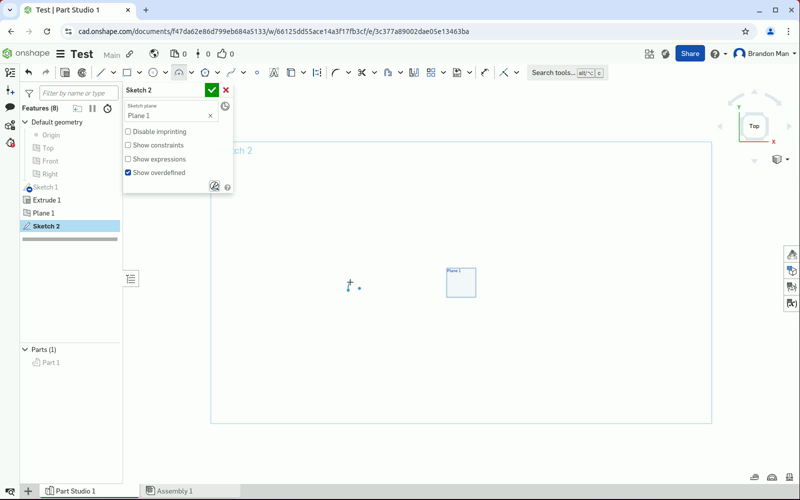
mouse_move(348, 285)
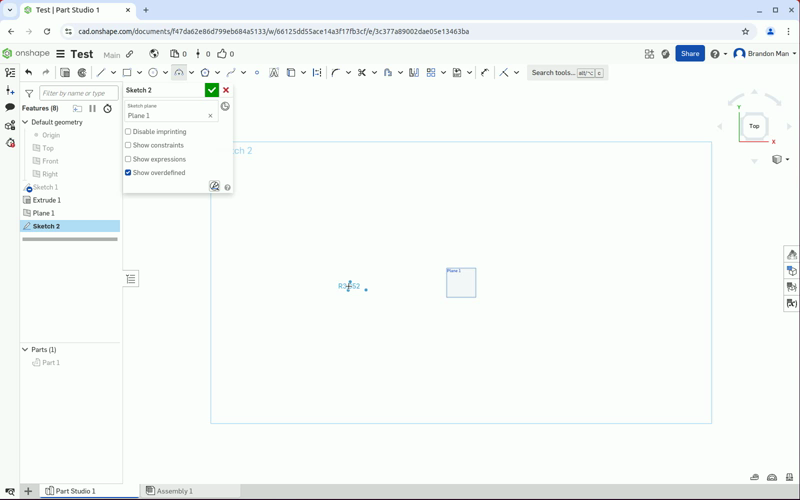
click(348, 285)
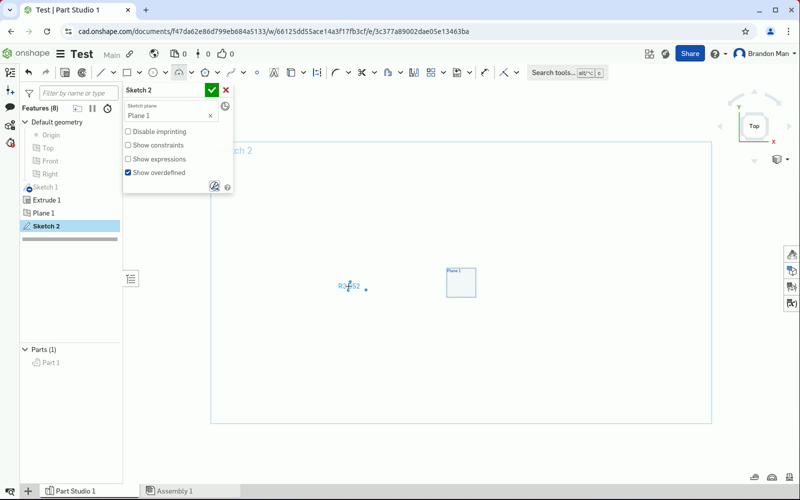
key_up(shift)
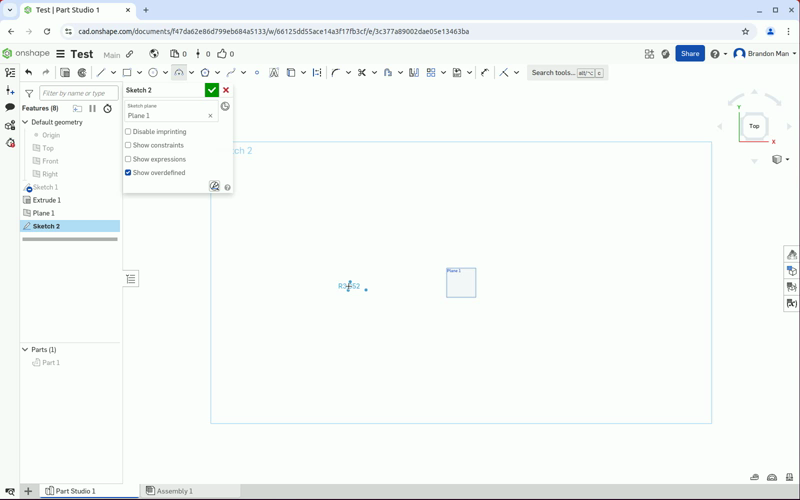
key(esc)
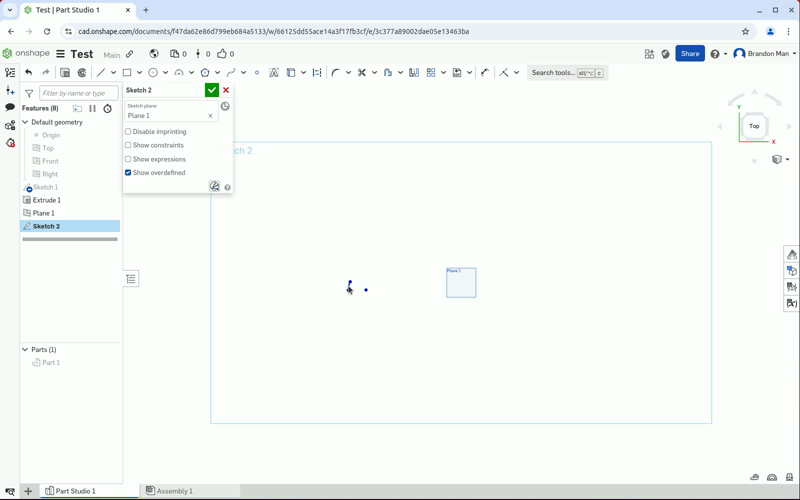
key(l)
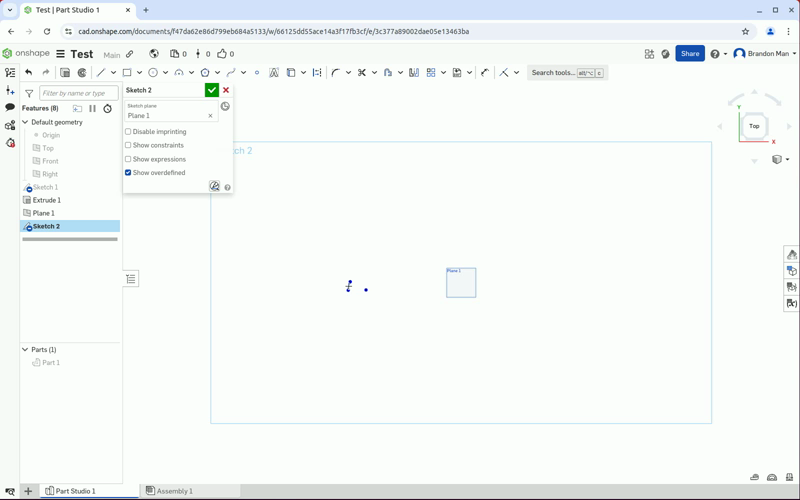
mouse_move(350, 281)
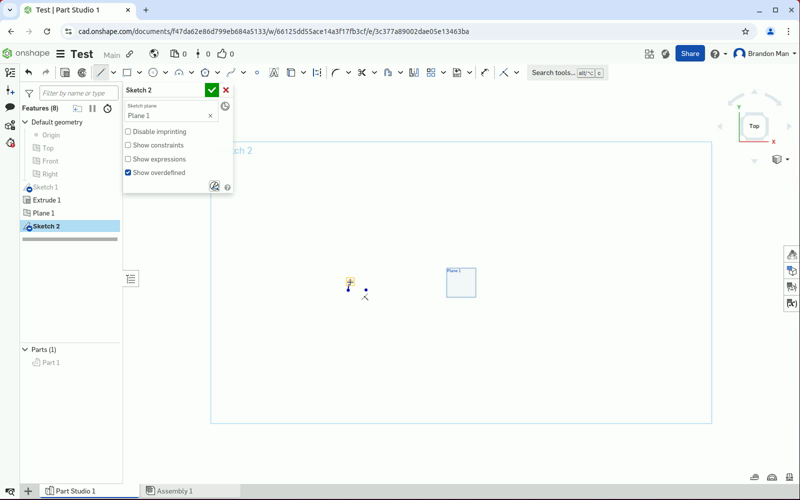
scroll(6)
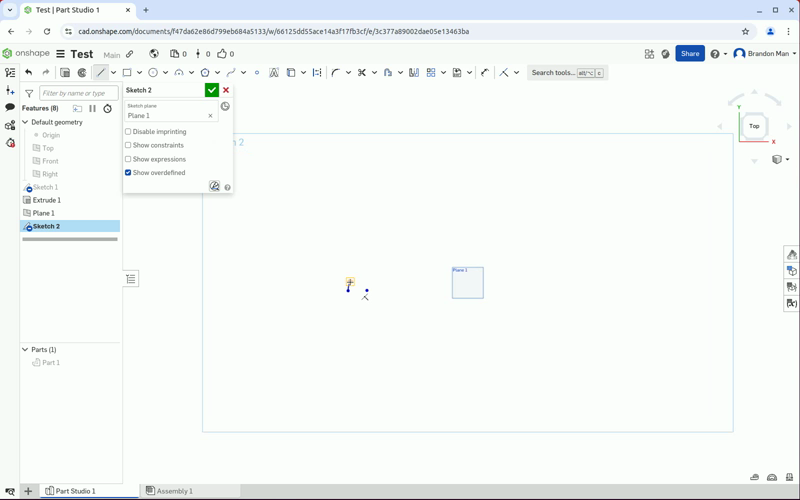
scroll(6)
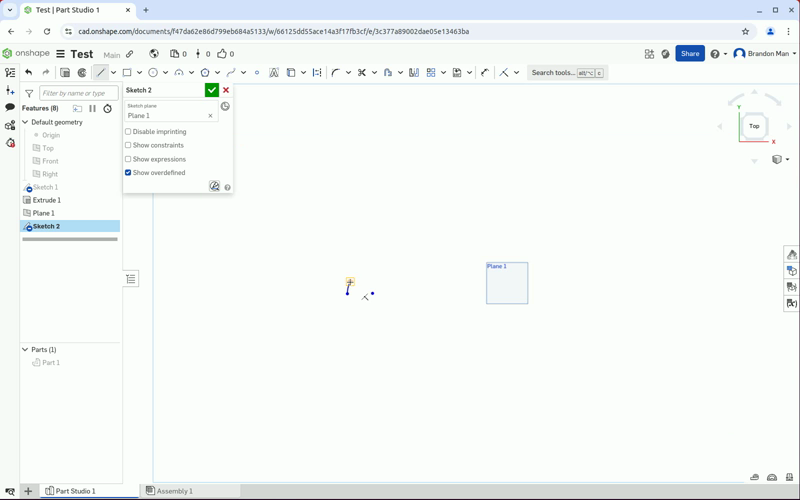
scroll(6)
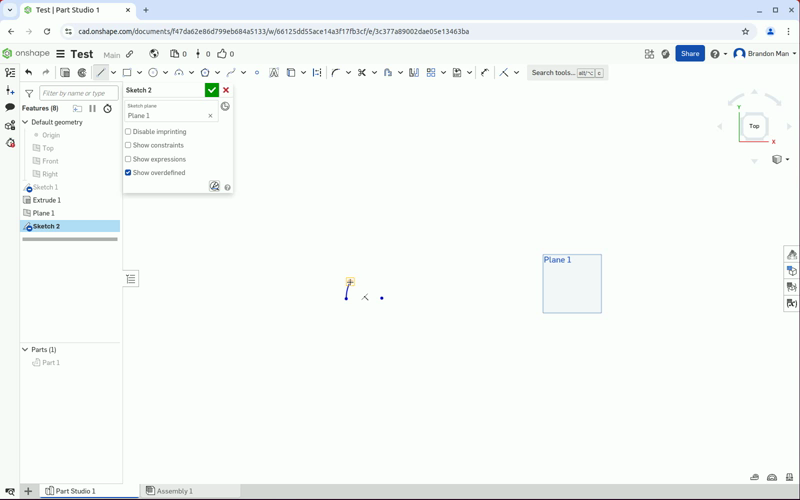
scroll(6)
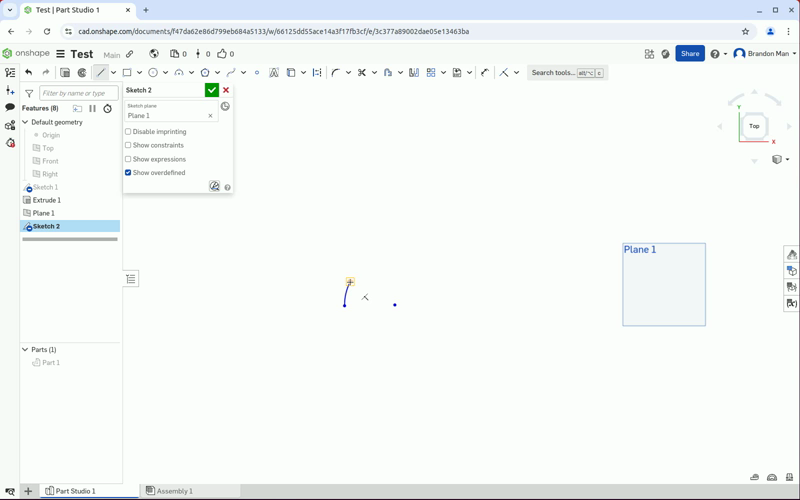
scroll(6)
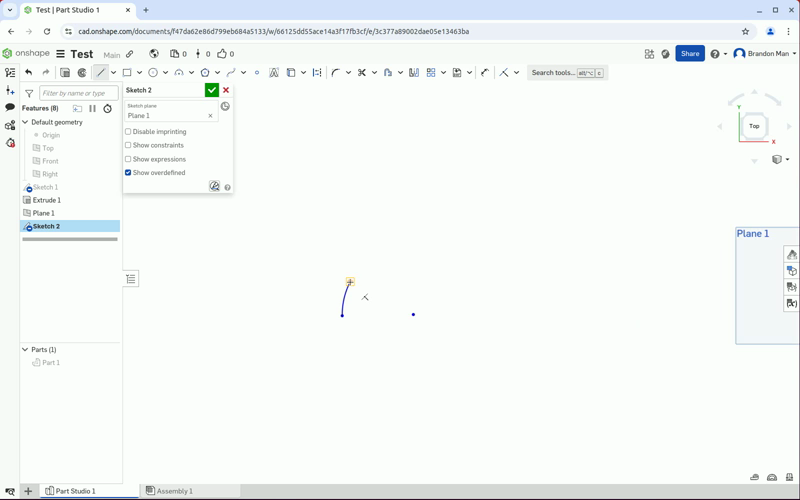
scroll(6)
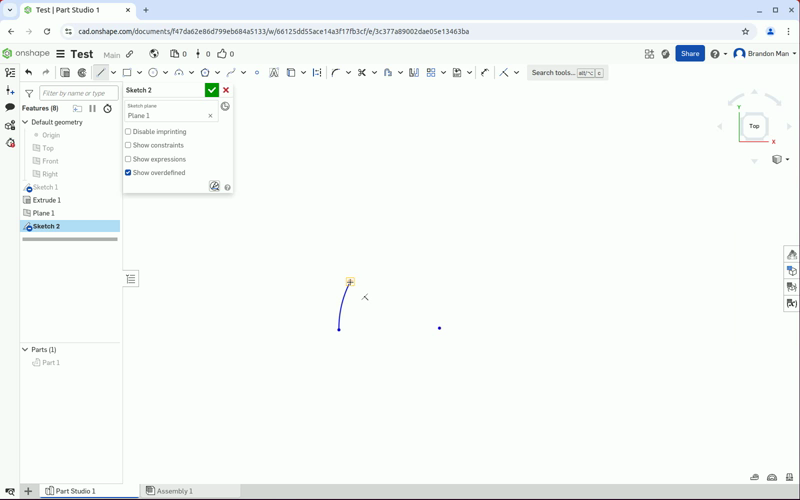
scroll(6)
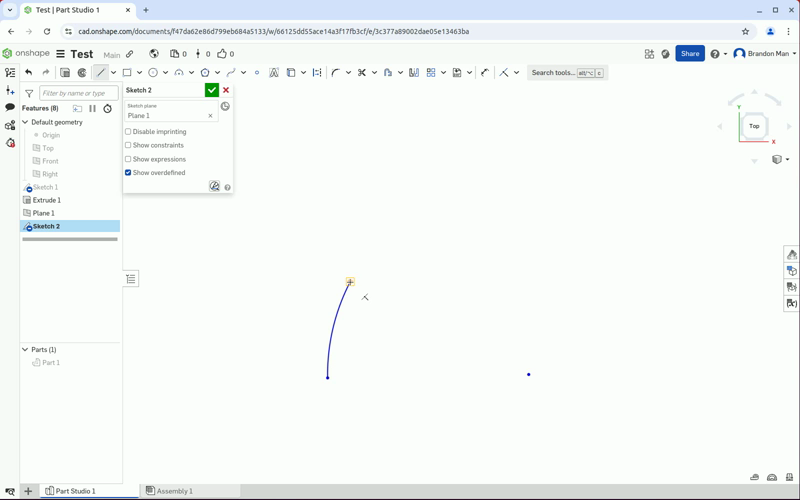
click(350, 281)
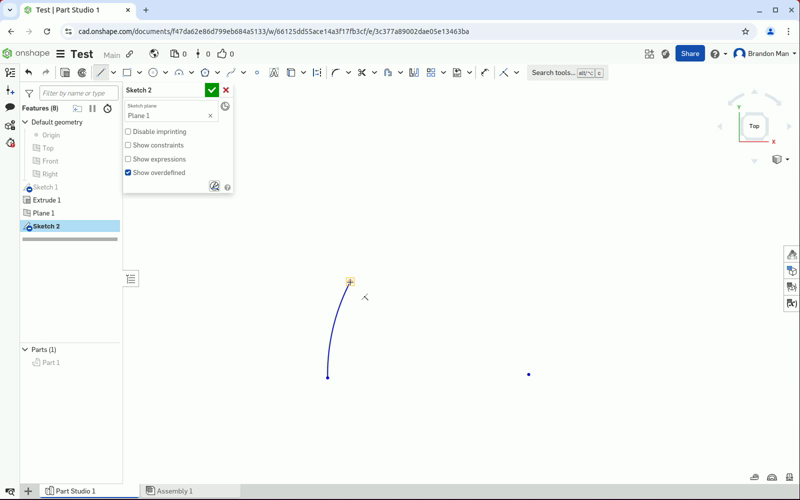
scroll(-6)
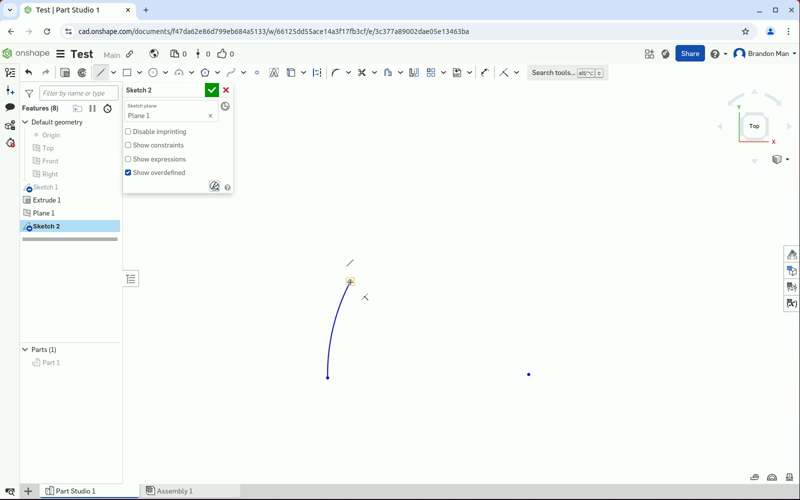
scroll(-6)
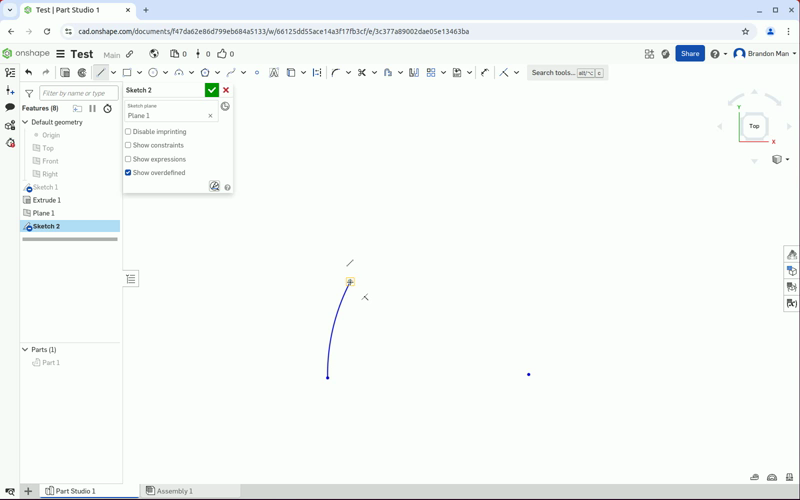
scroll(-6)
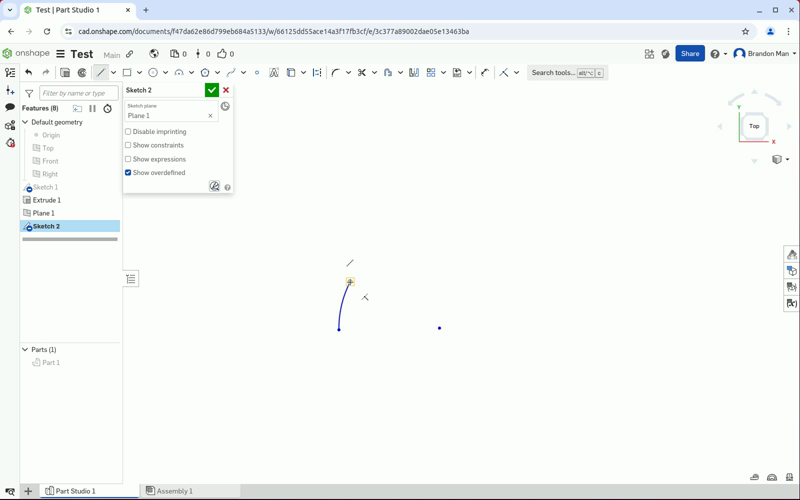
scroll(-6)
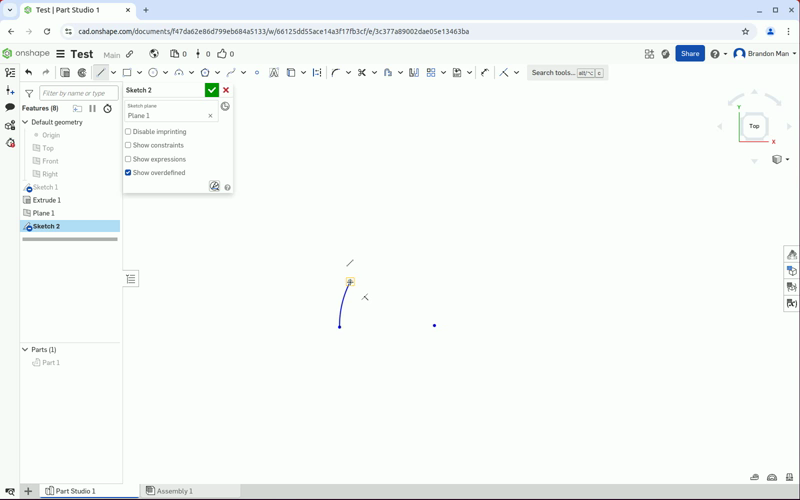
scroll(-6)
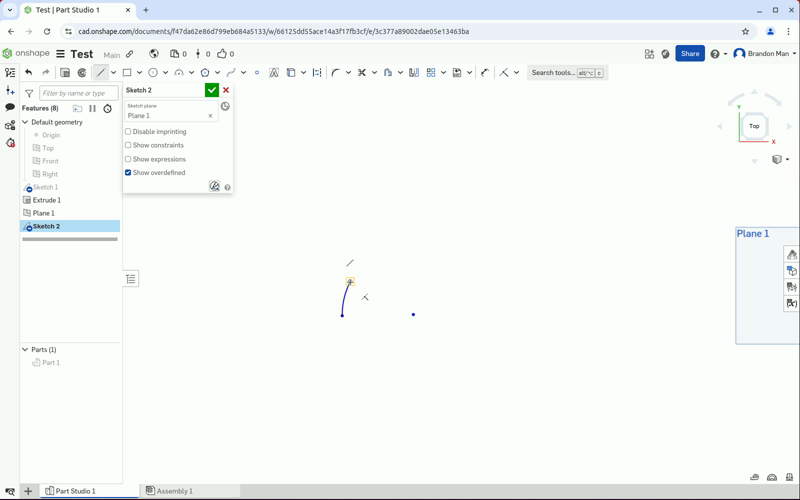
scroll(-6)
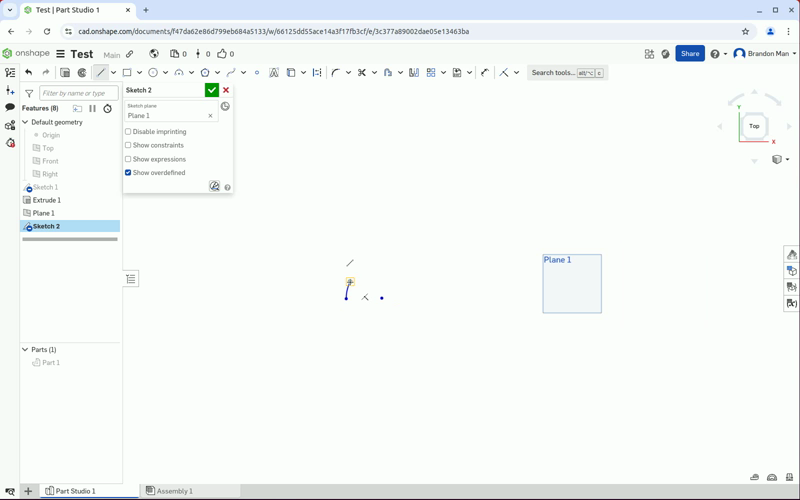
scroll(-6)
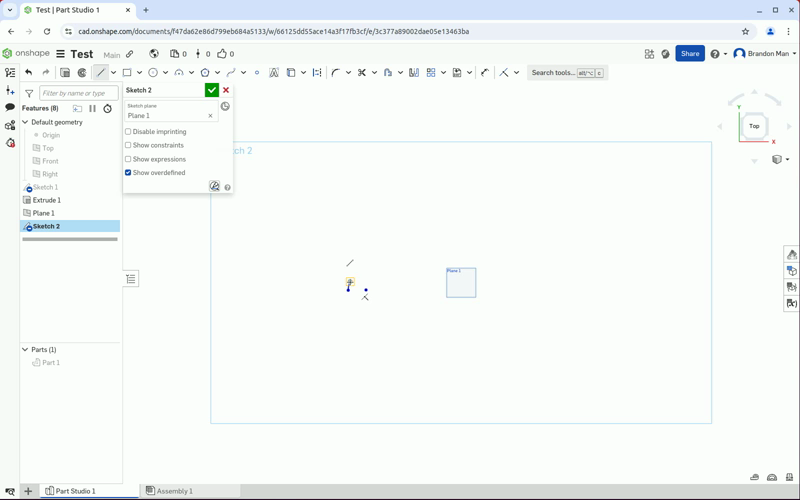
key_down(shift)
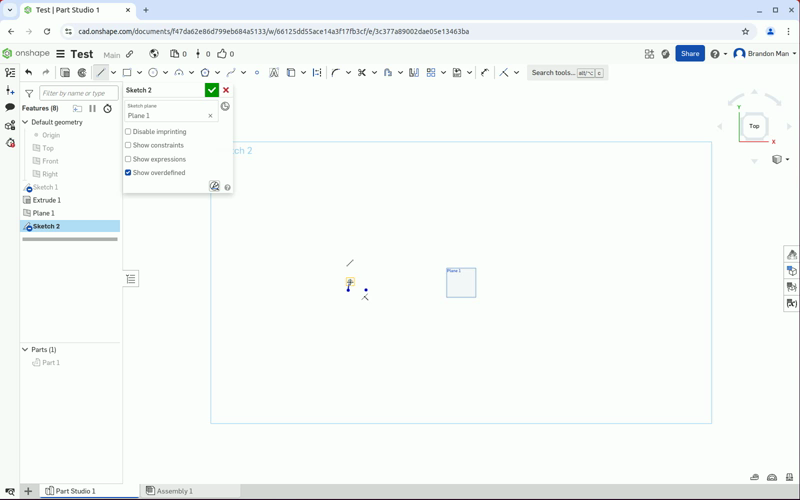
mouse_move(380, 281)
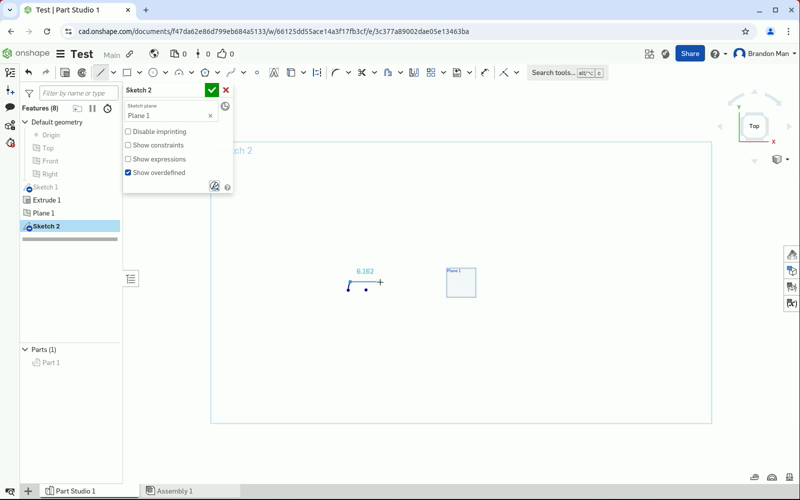
mouse_move(348, 281)
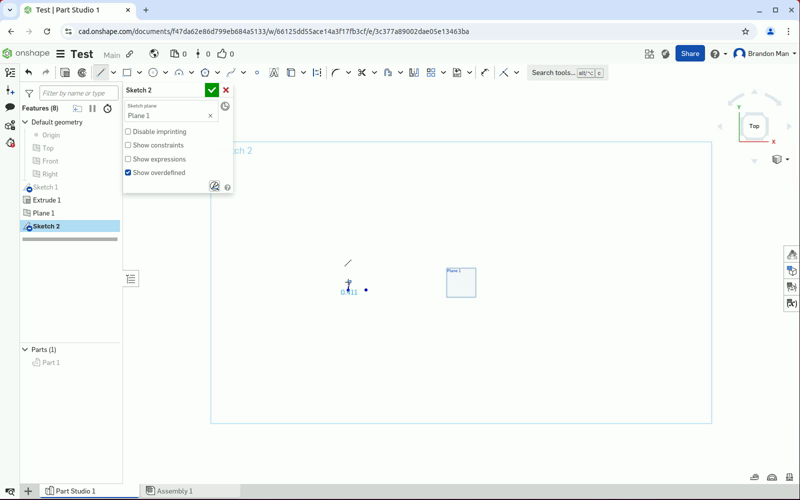
scroll(6)
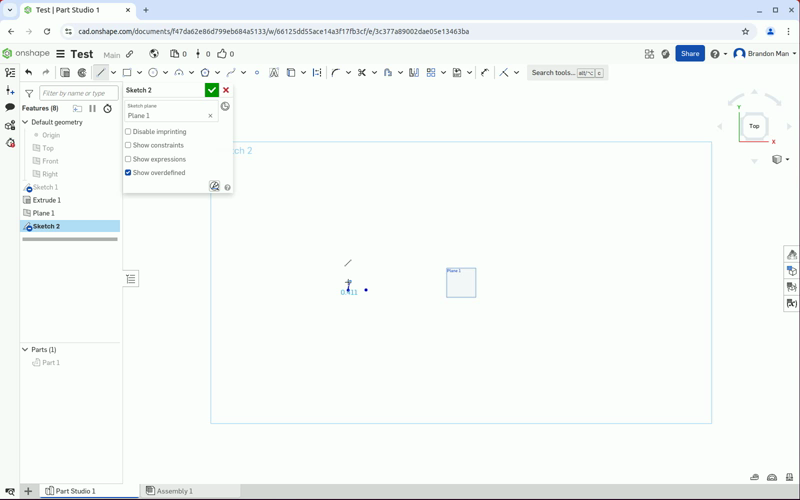
scroll(6)
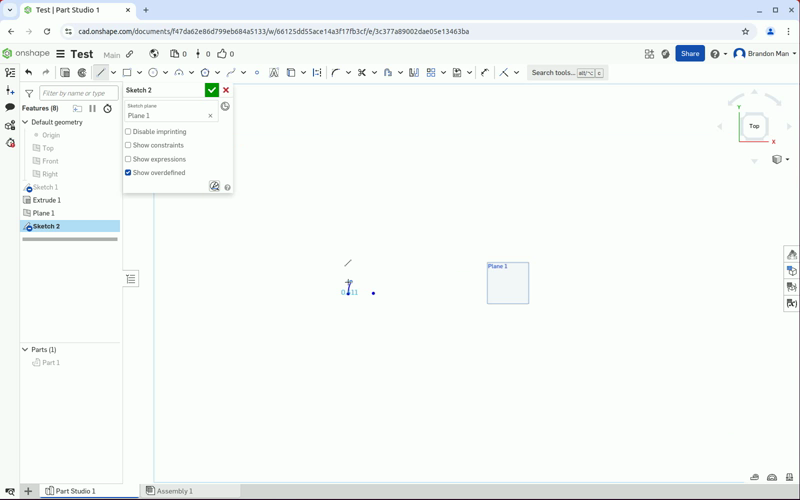
scroll(6)
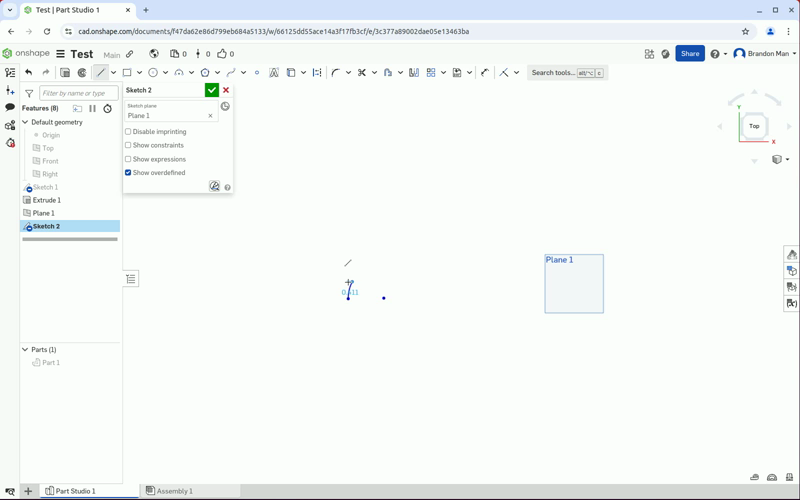
scroll(6)
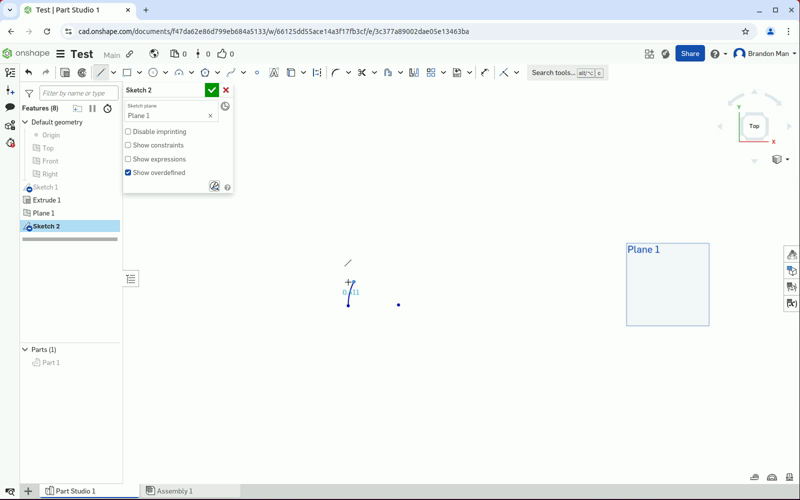
scroll(6)
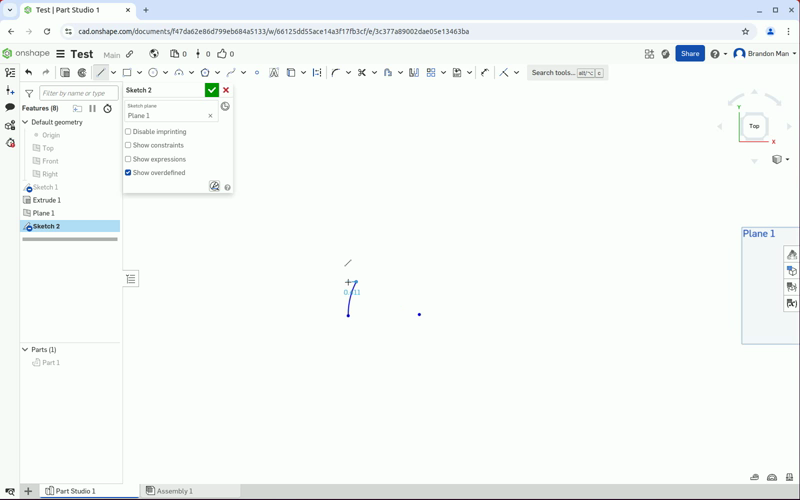
scroll(6)
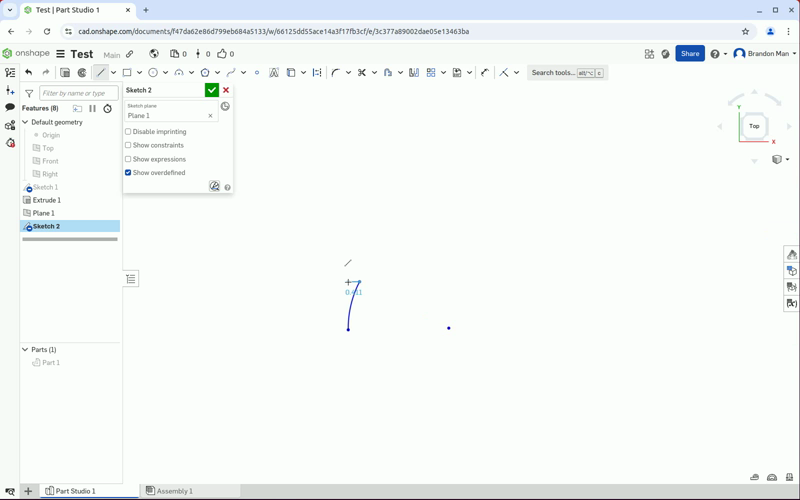
scroll(6)
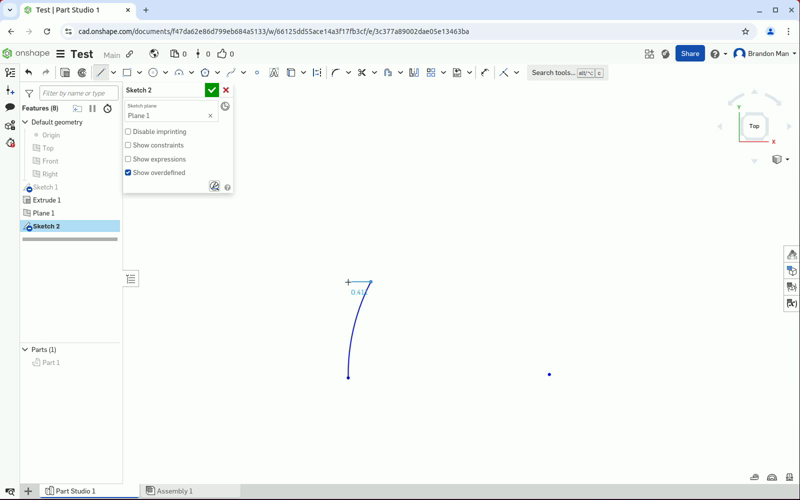
click(348, 281)
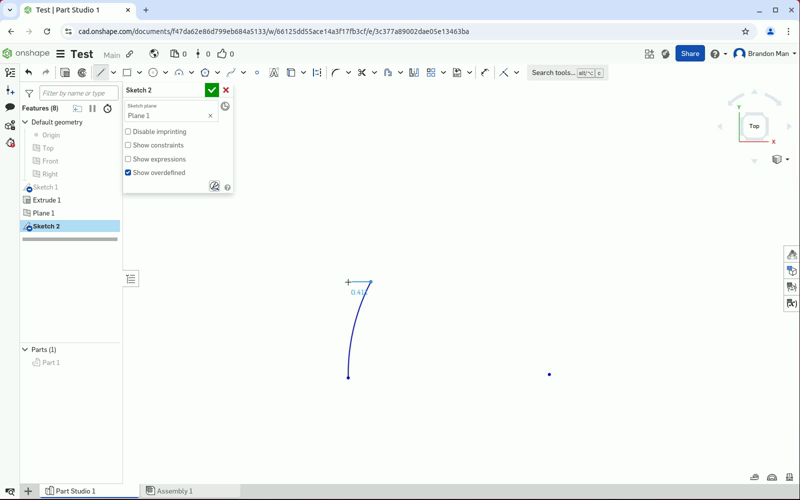
scroll(-6)
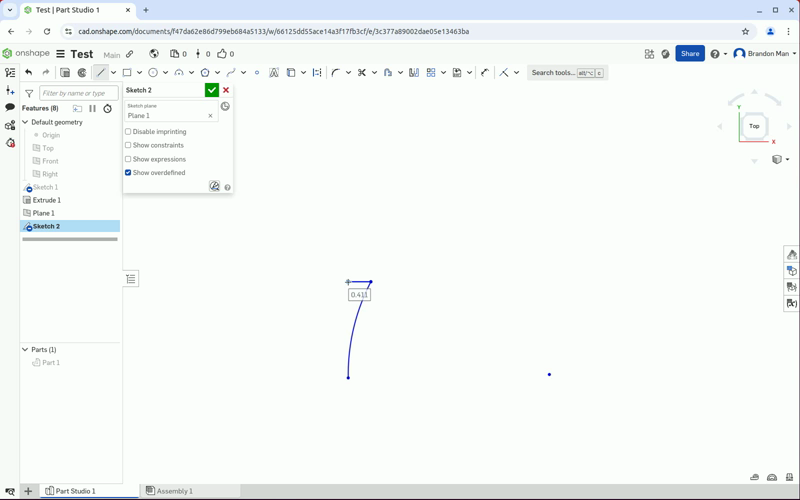
scroll(-6)
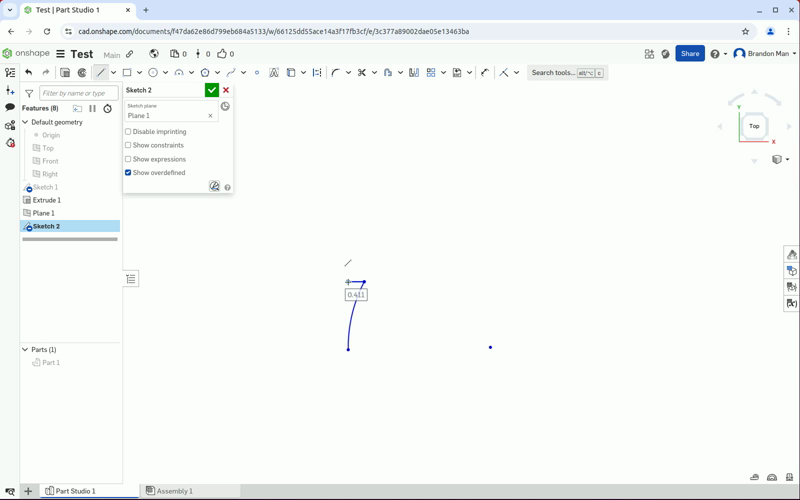
scroll(-6)
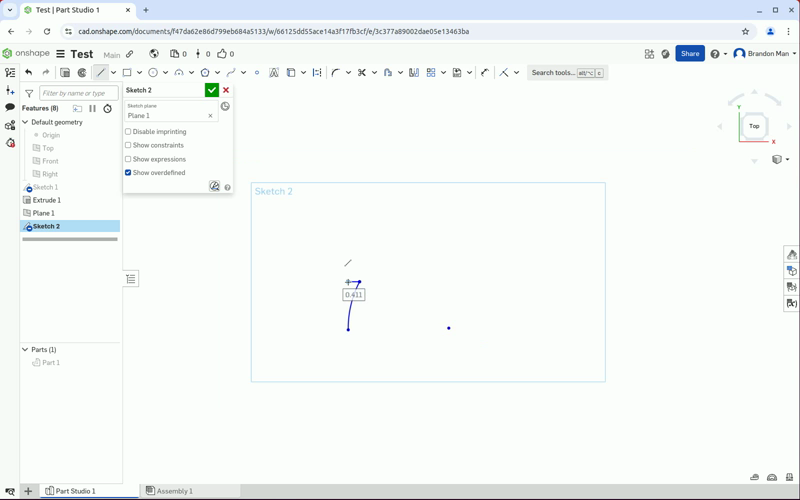
scroll(-6)
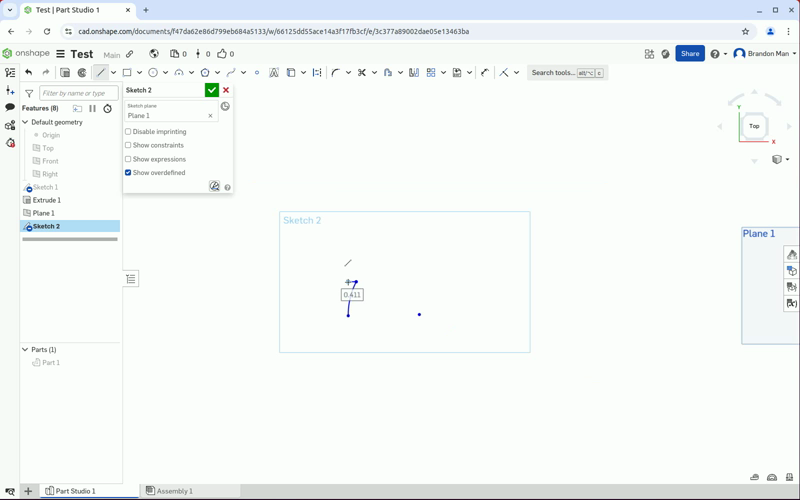
scroll(-6)
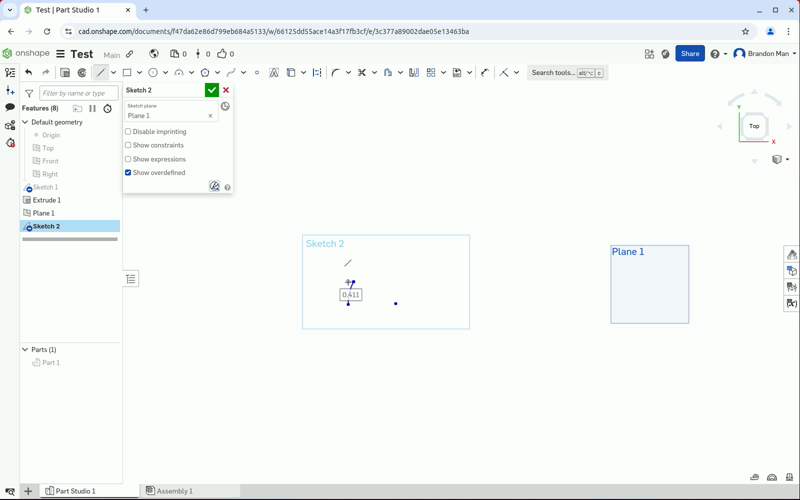
scroll(-6)
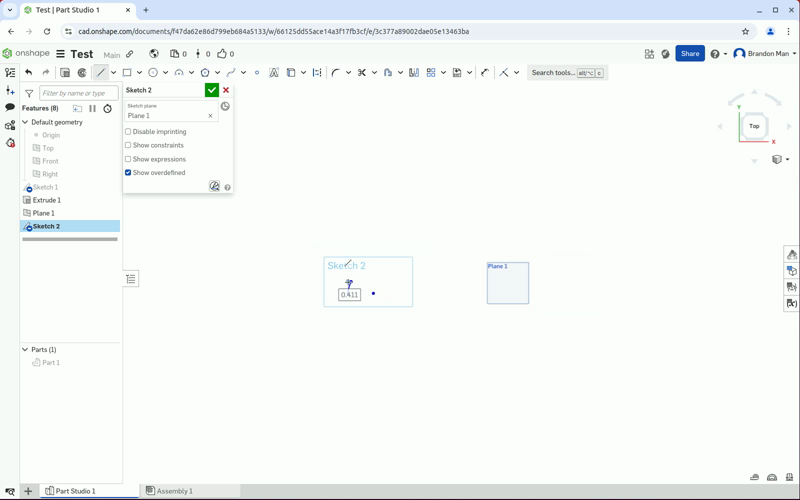
scroll(-6)
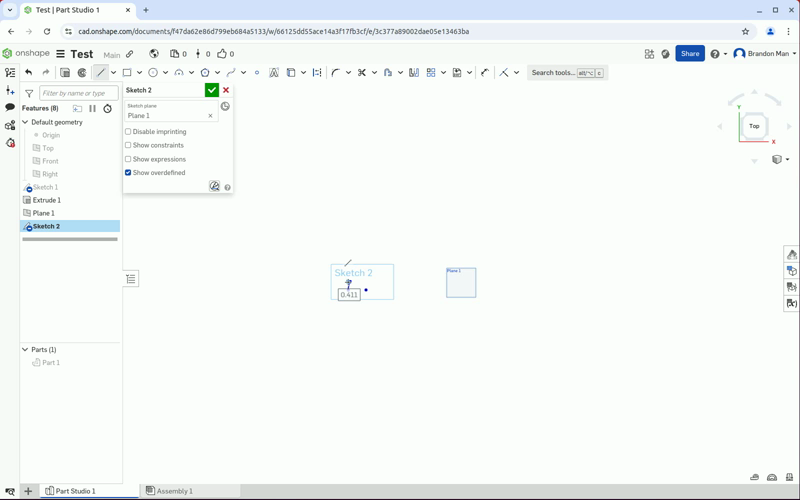
key_up(shift)
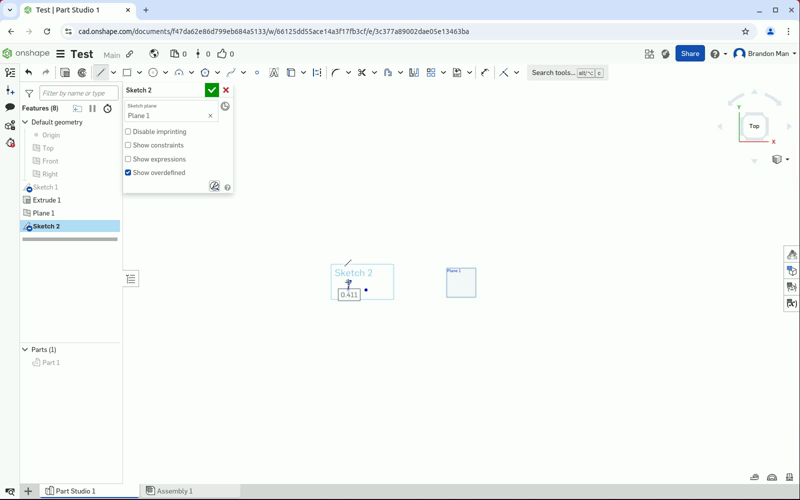
mouse_move(378, 281)
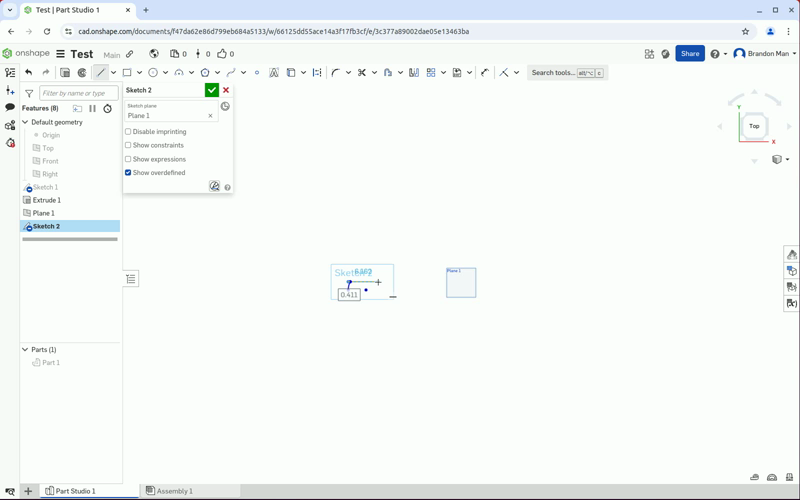
key_down(shift)
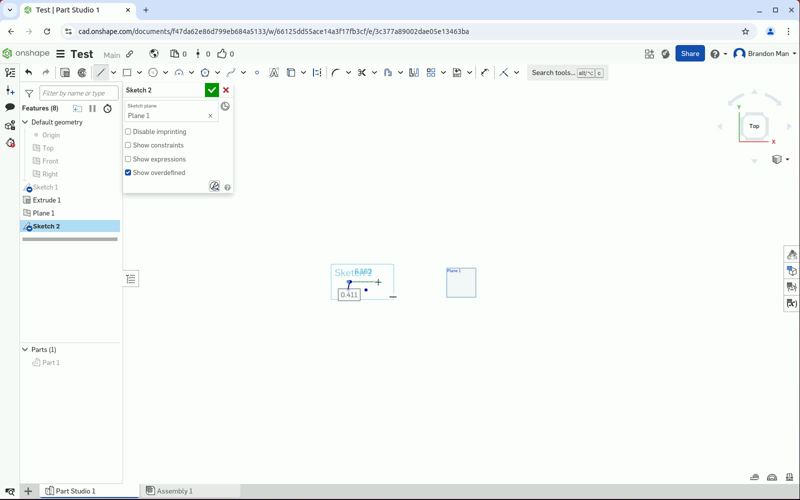
mouse_move(348, 290)
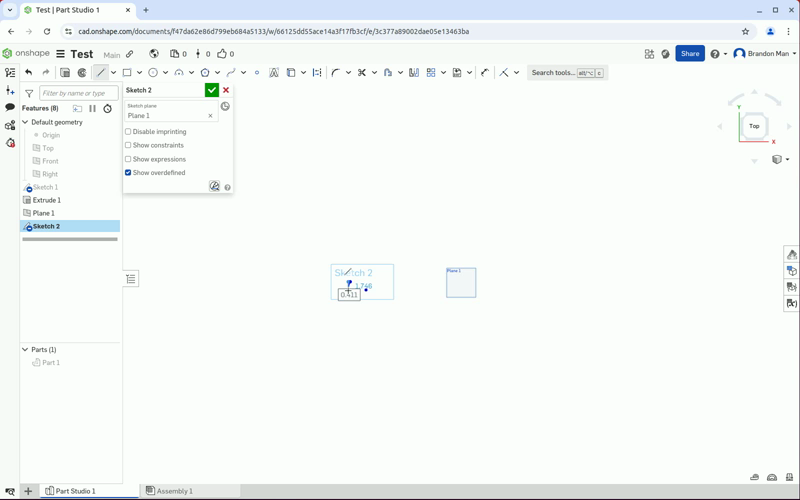
scroll(6)
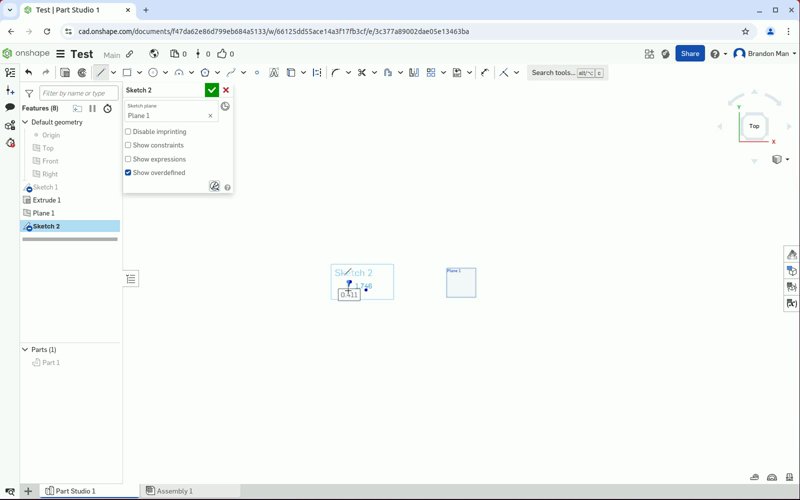
scroll(6)
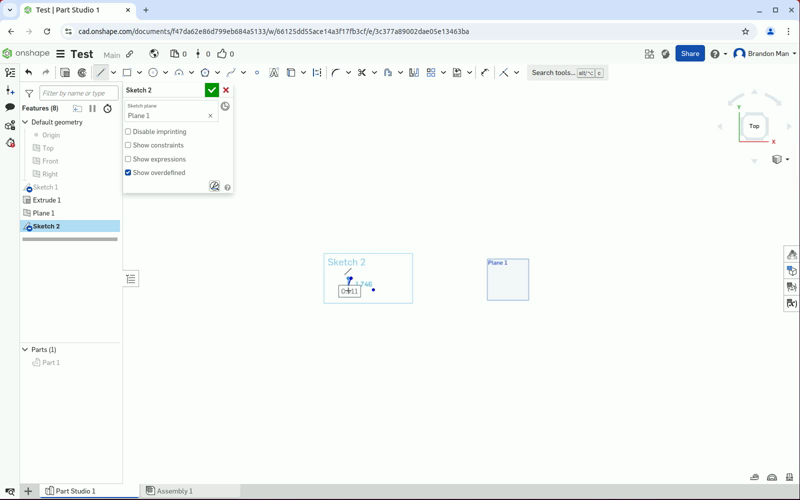
scroll(6)
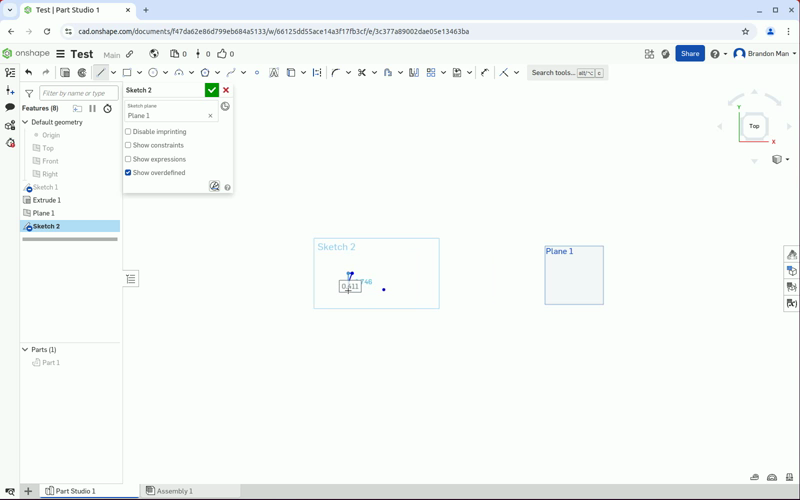
scroll(6)
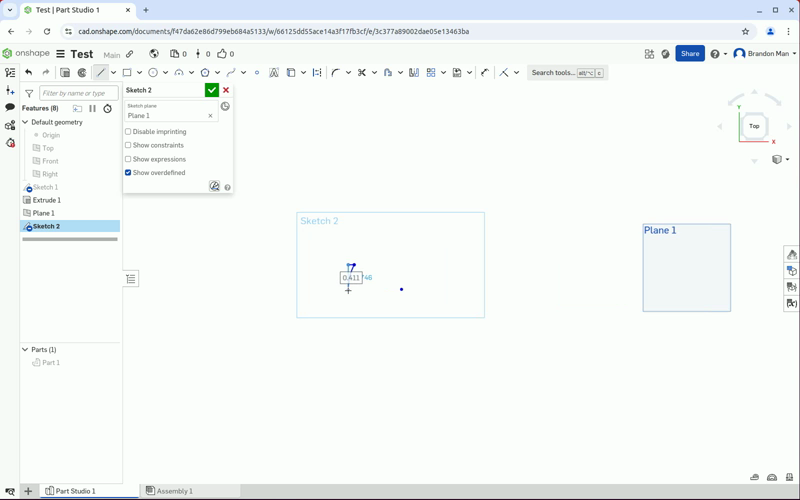
scroll(6)
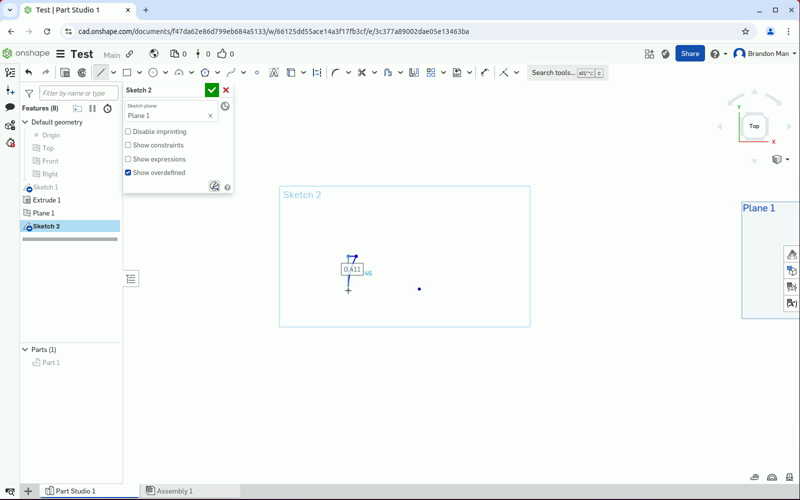
scroll(6)
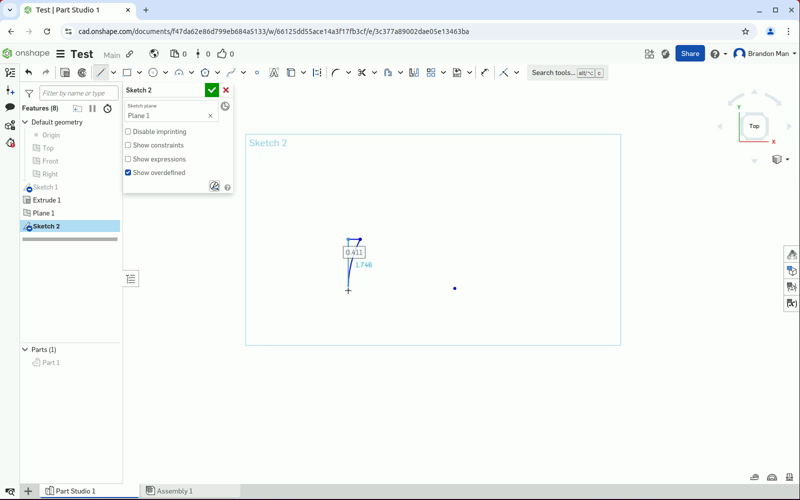
scroll(6)
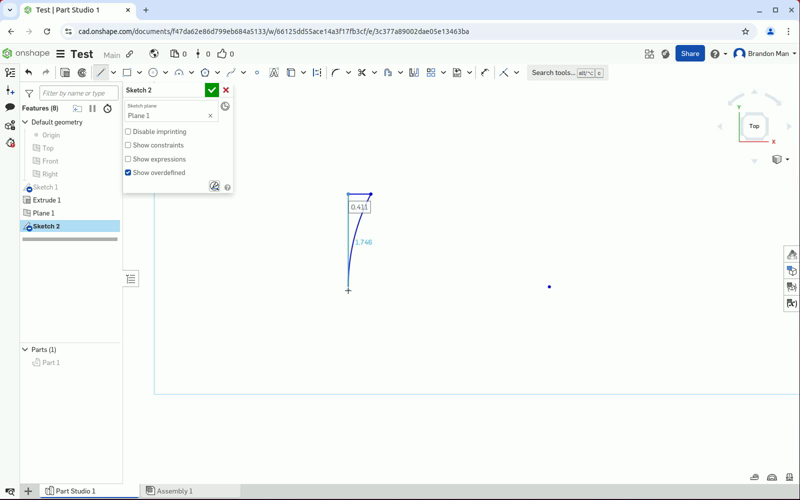
key_up(shift)
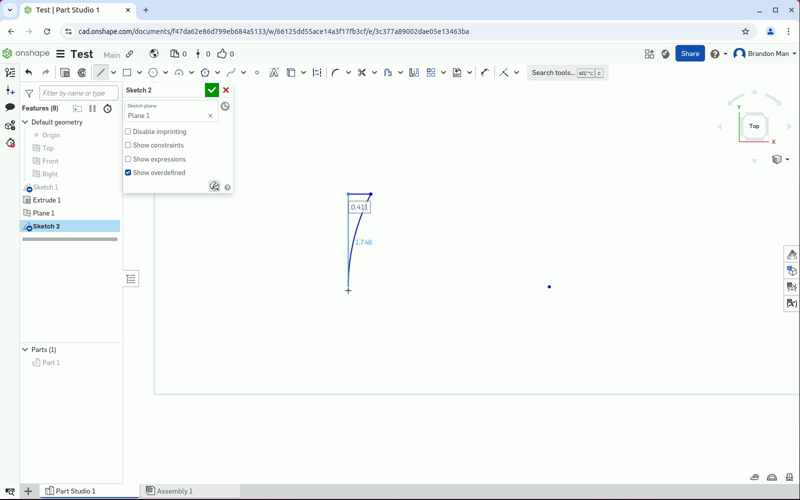
click(348, 290)
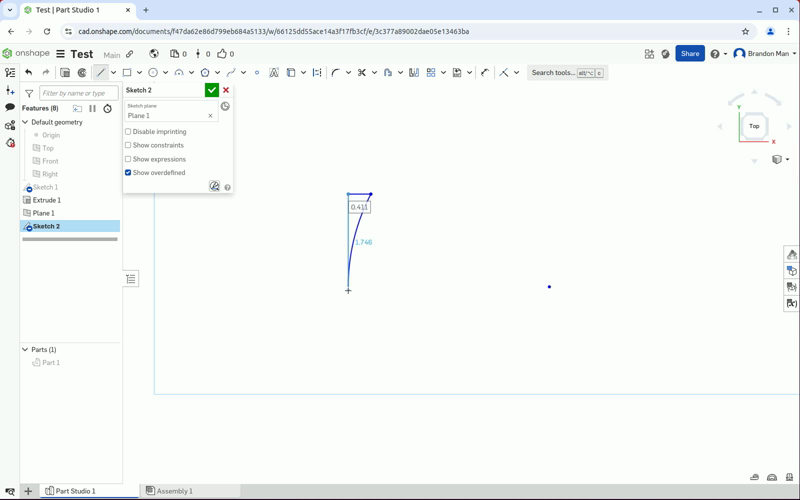
scroll(-6)
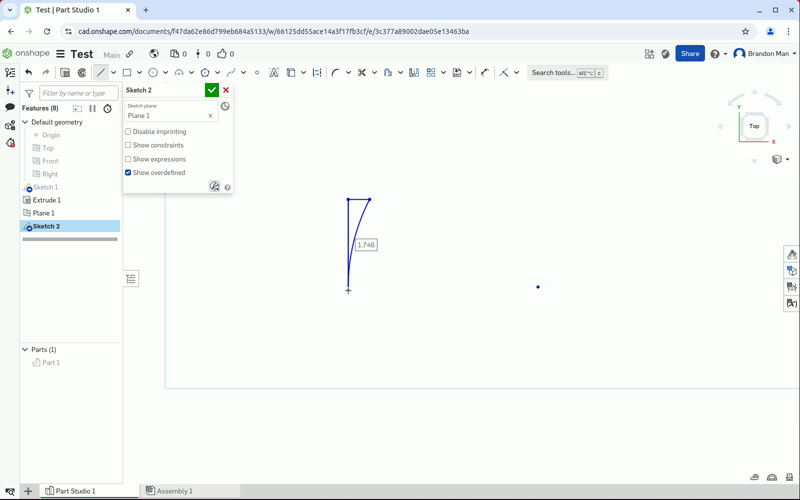
scroll(-6)
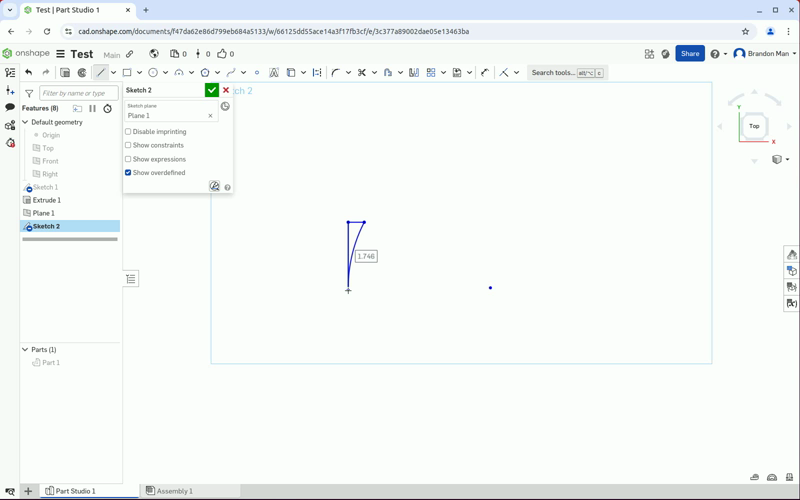
scroll(-6)
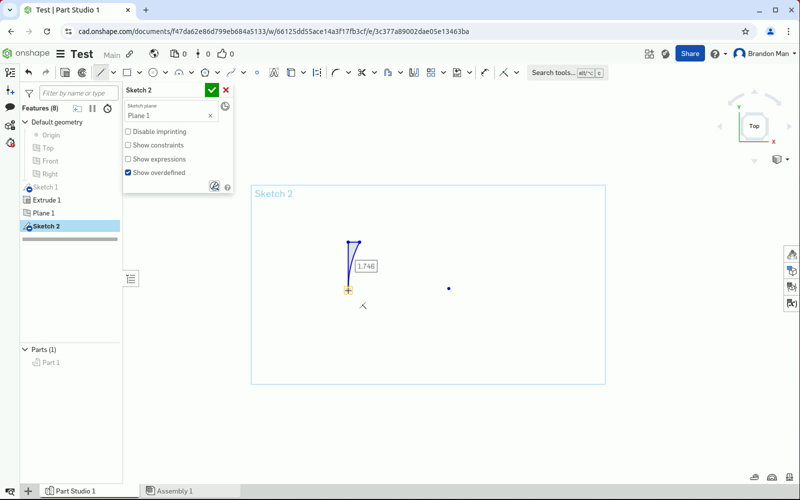
scroll(-6)
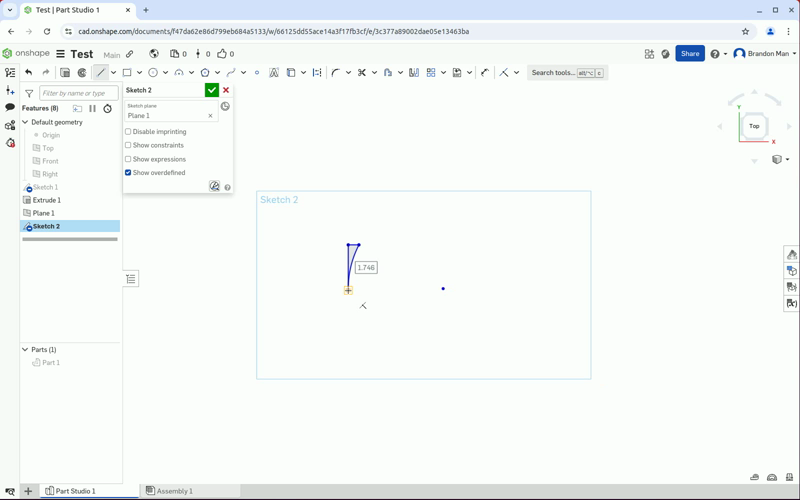
scroll(-6)
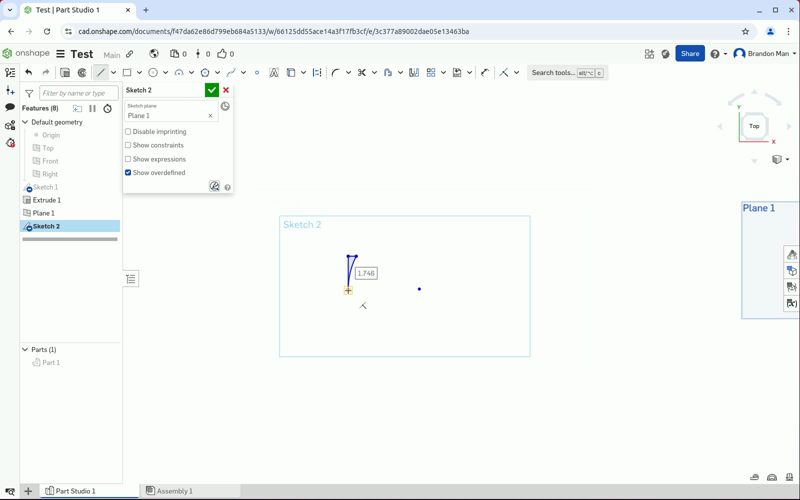
scroll(-6)
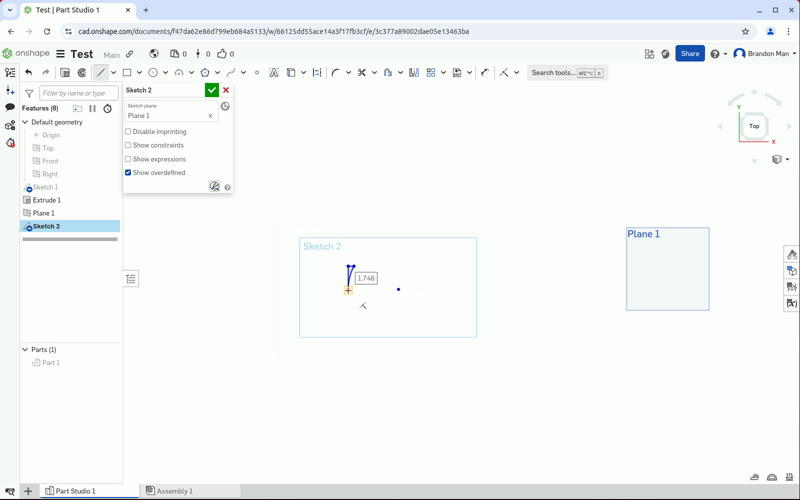
scroll(-6)
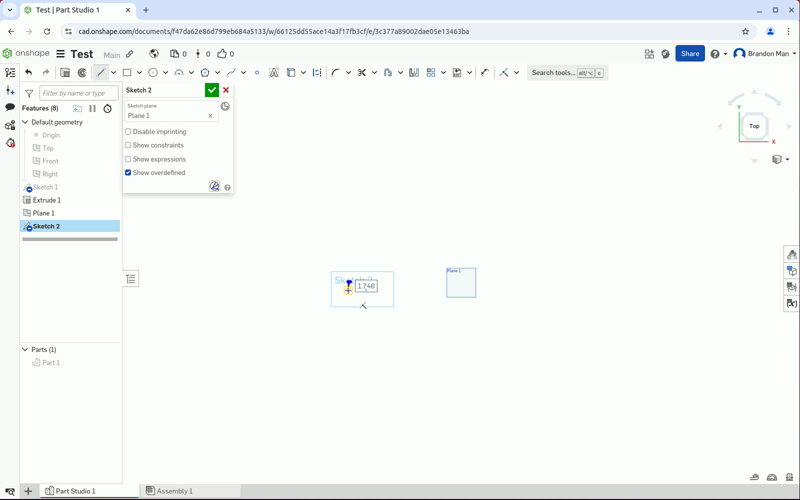
key(esc)
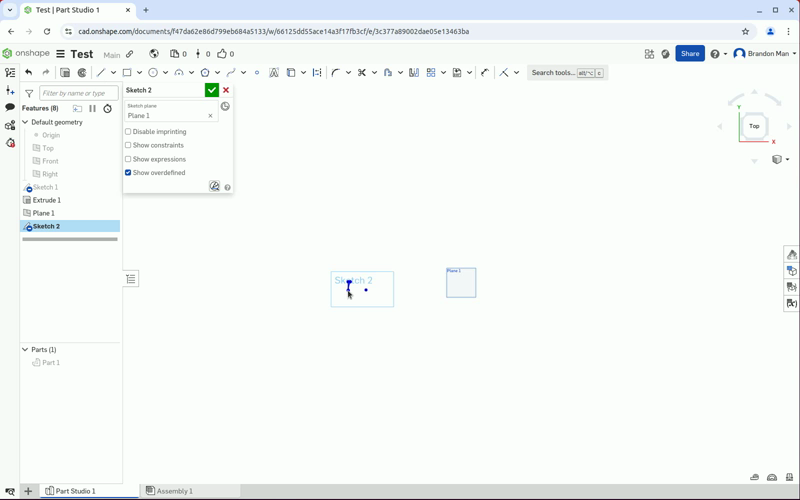
mouse_move(349, 282)
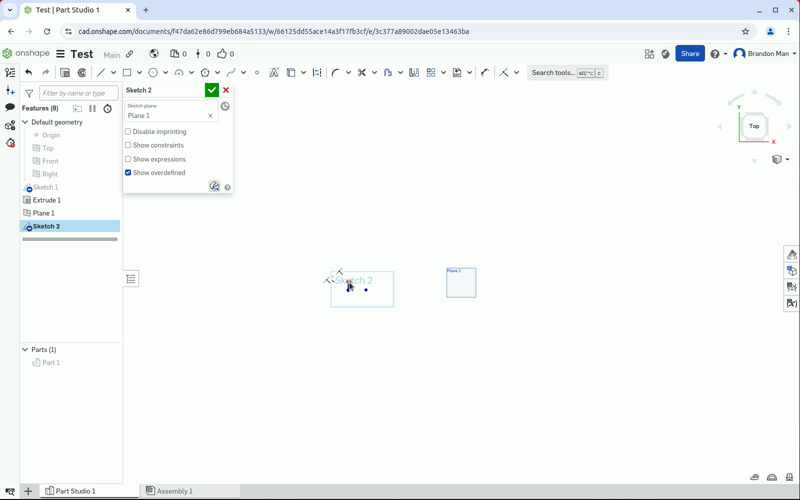
scroll(6)
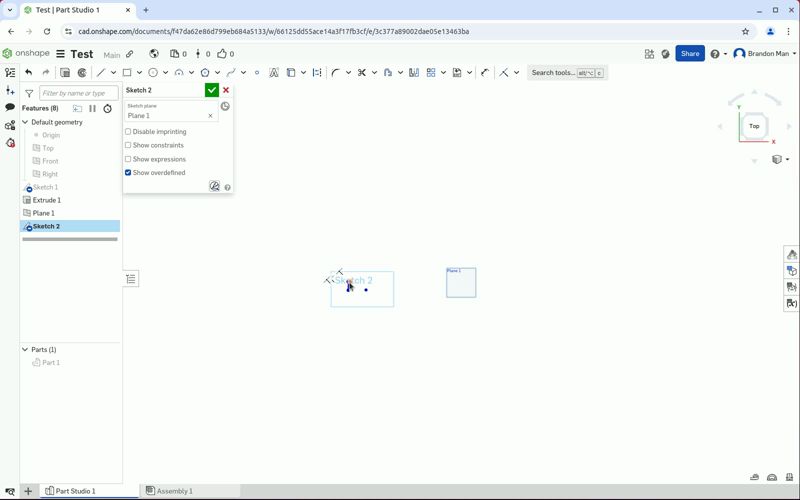
scroll(6)
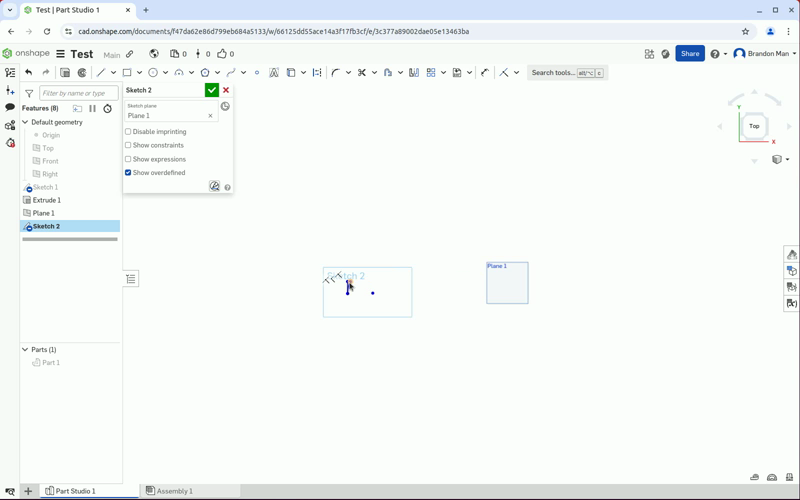
scroll(6)
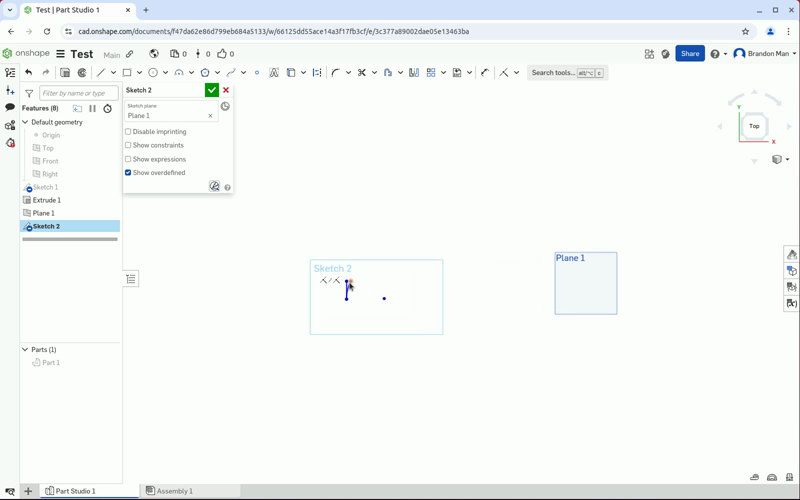
scroll(6)
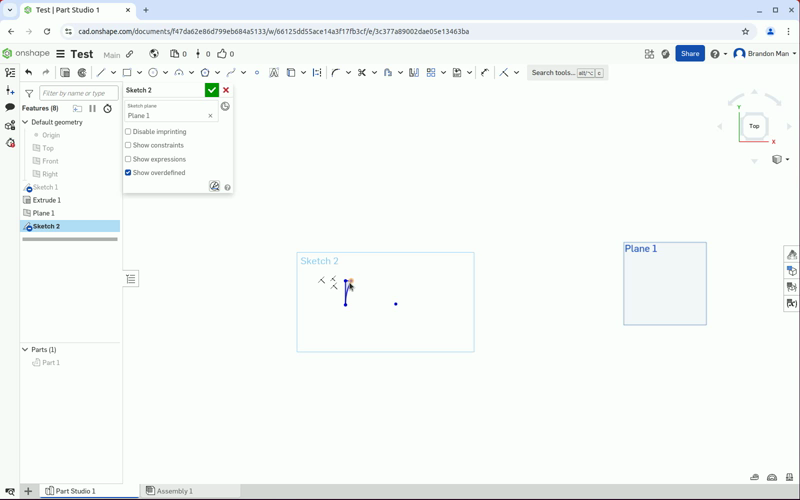
scroll(6)
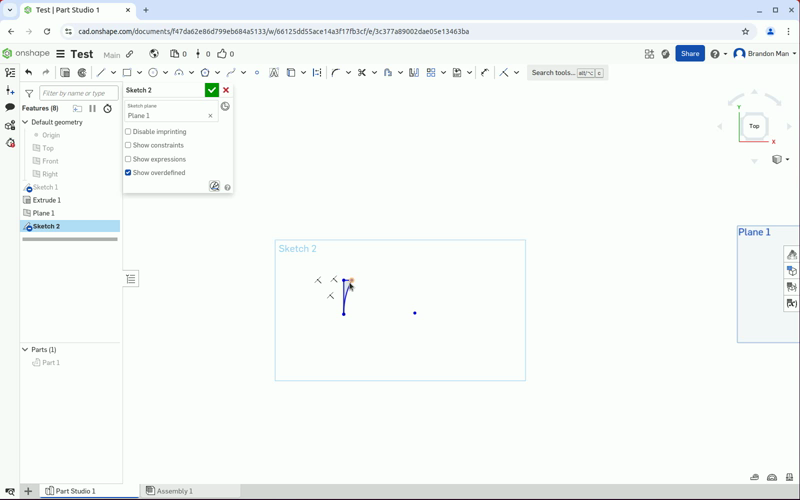
scroll(6)
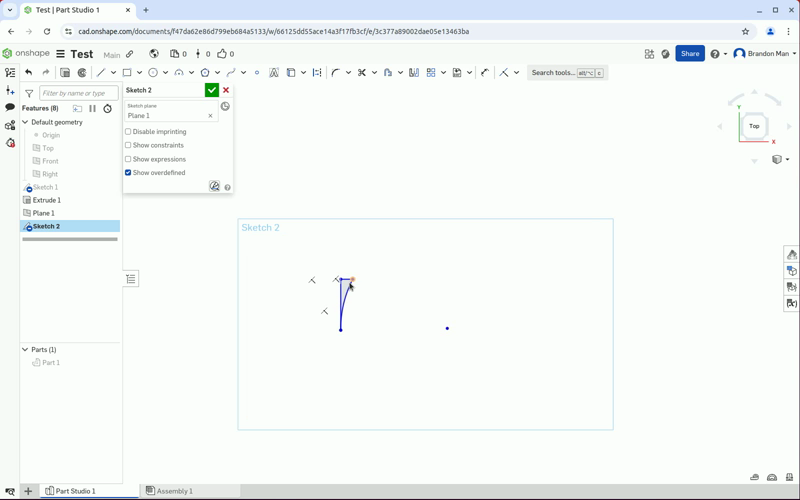
scroll(6)
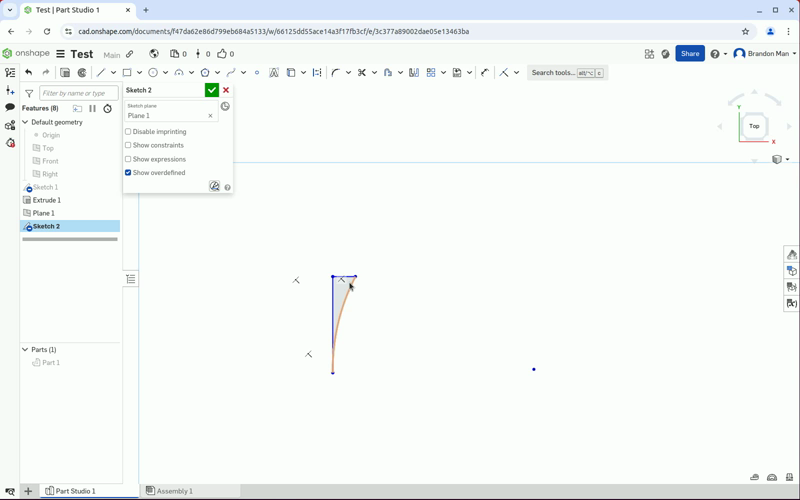
click(349, 282)
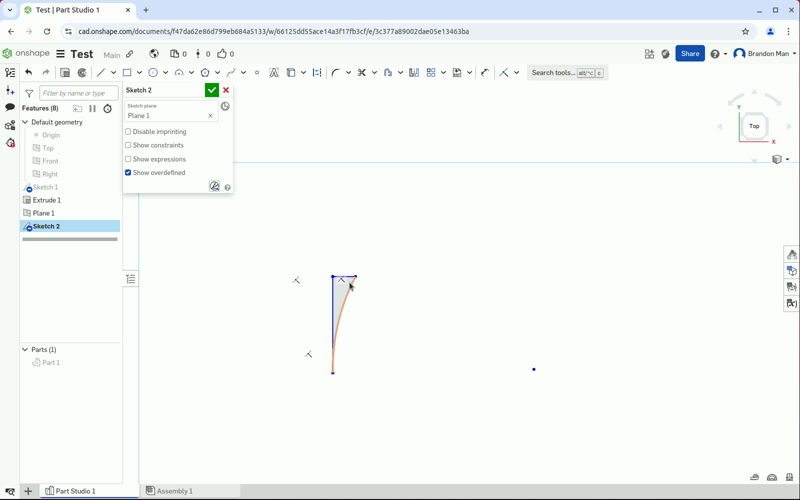
scroll(-6)
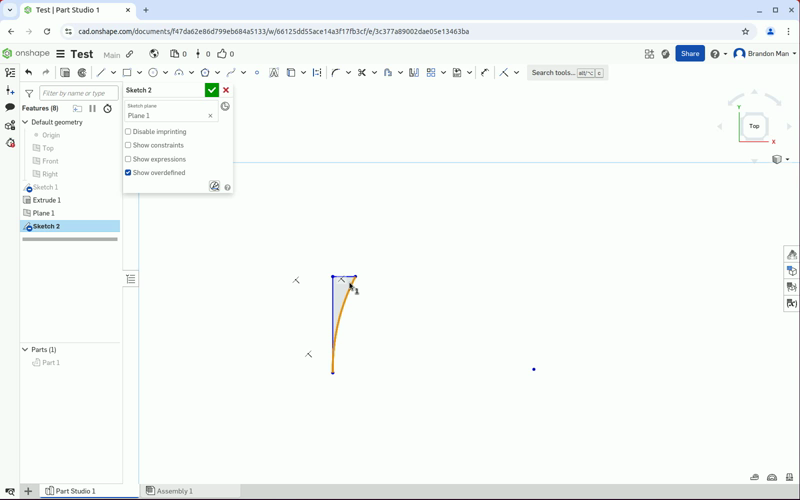
scroll(-6)
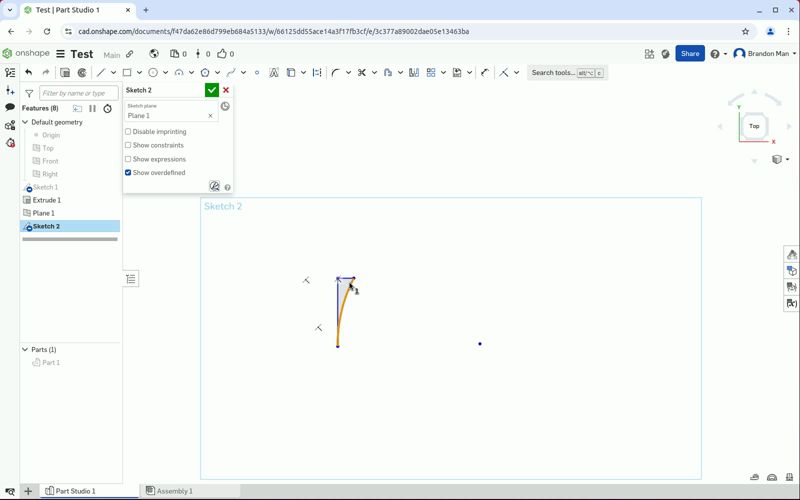
scroll(-6)
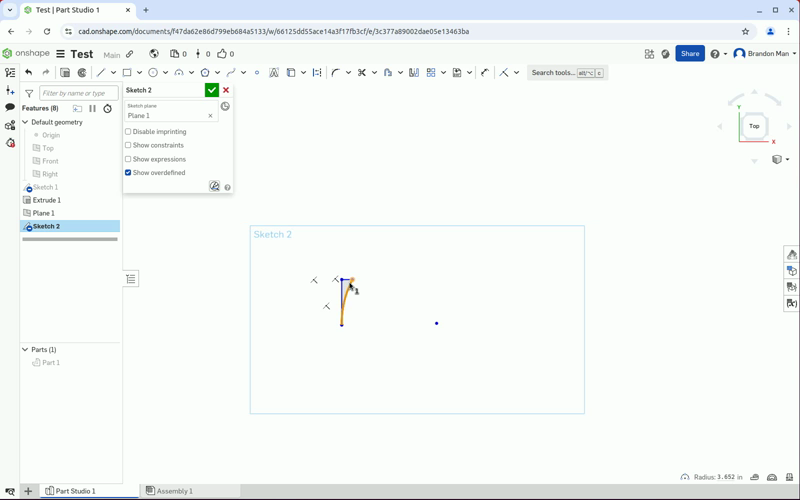
scroll(-6)
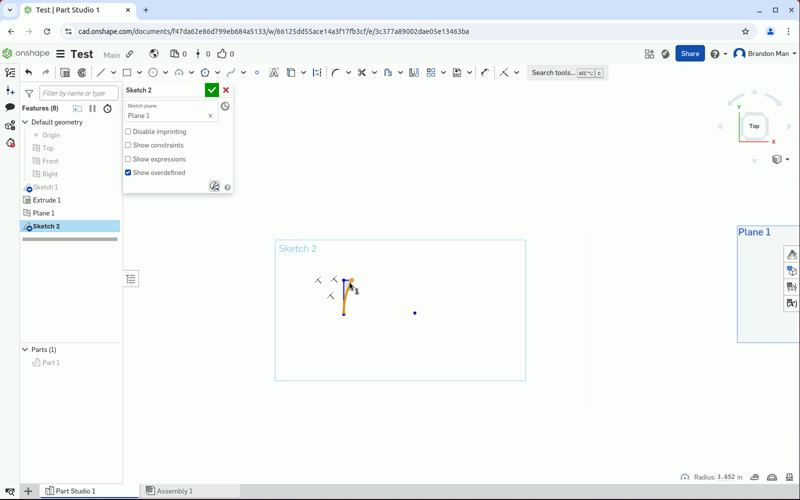
scroll(-6)
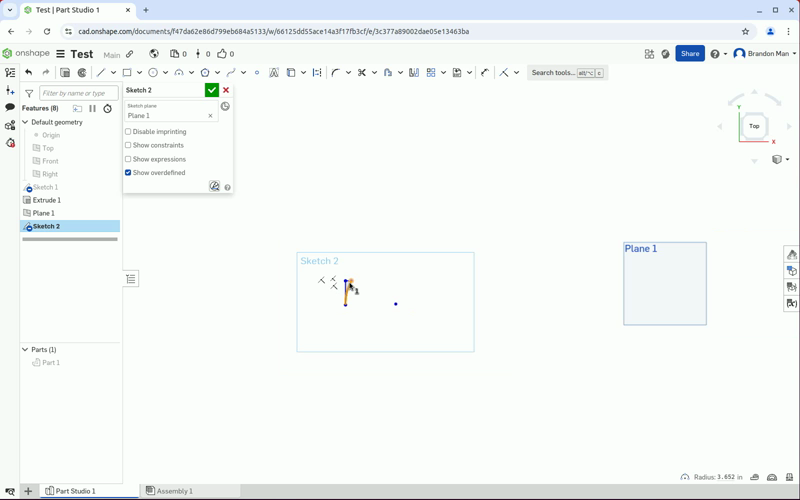
scroll(-6)
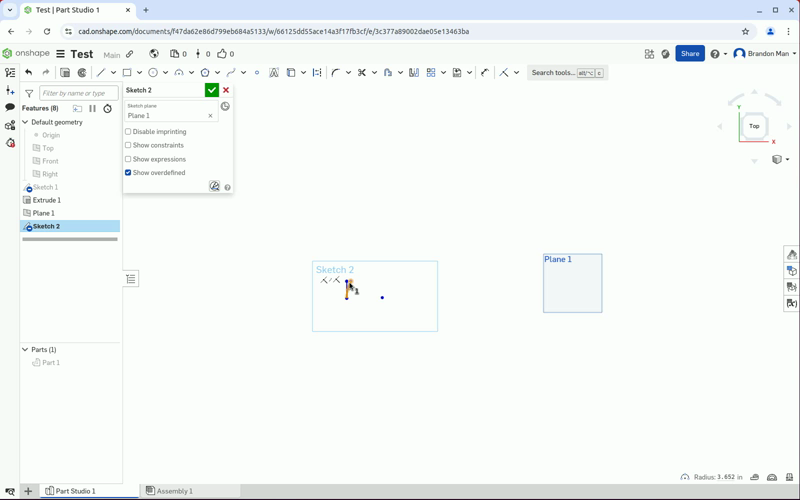
scroll(-6)
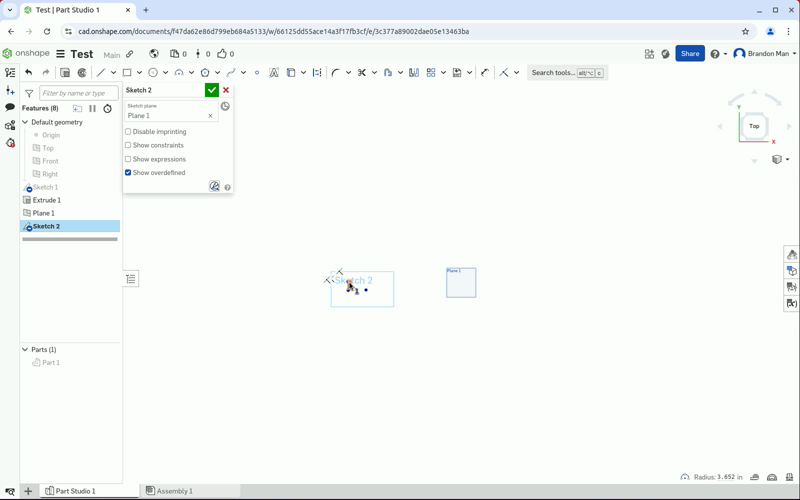
mouse_move(73, 352)
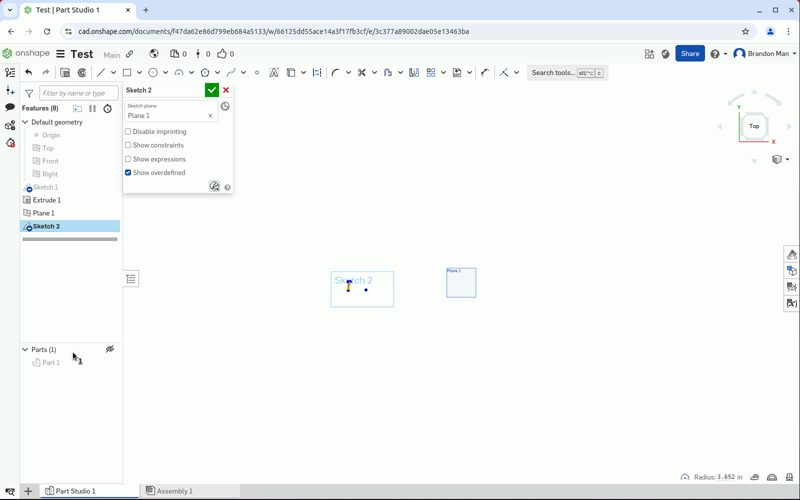
key(shift+y)
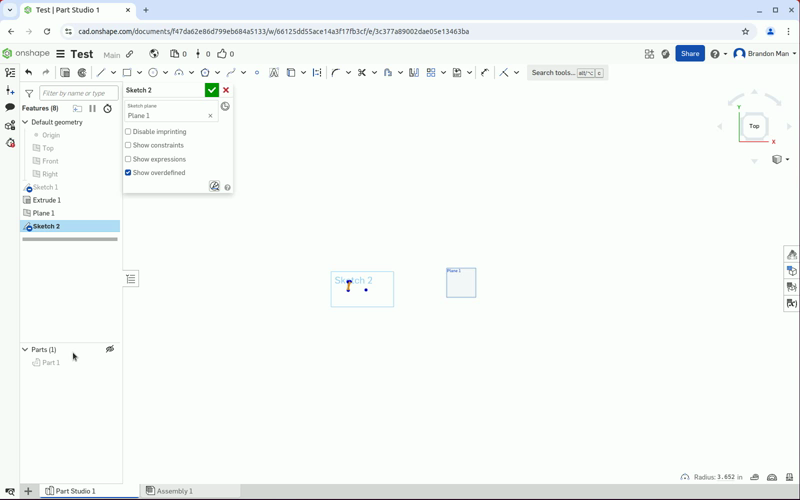
key(shift+e)
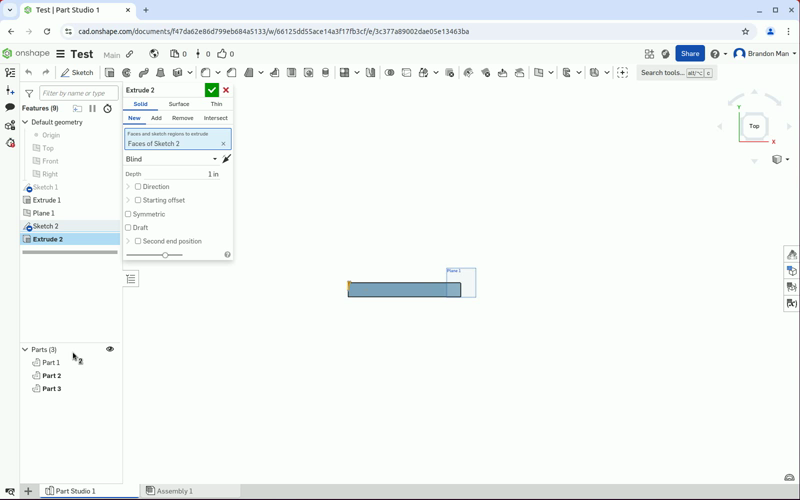
mouse_move(143, 106)
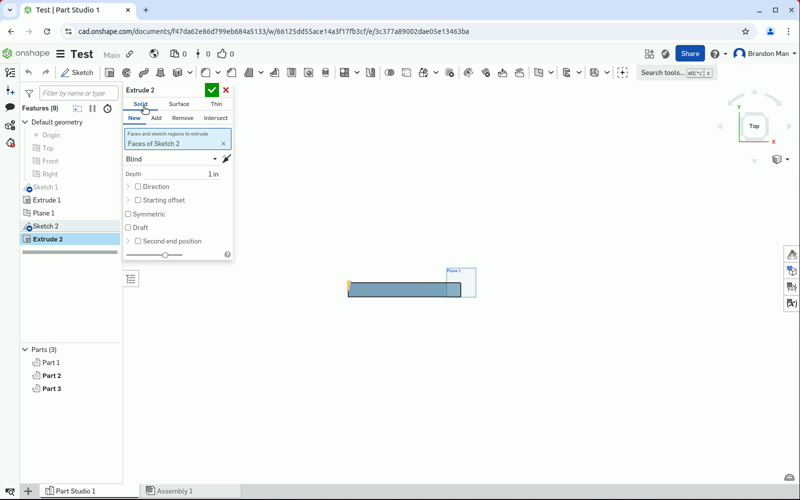
click(143, 106)
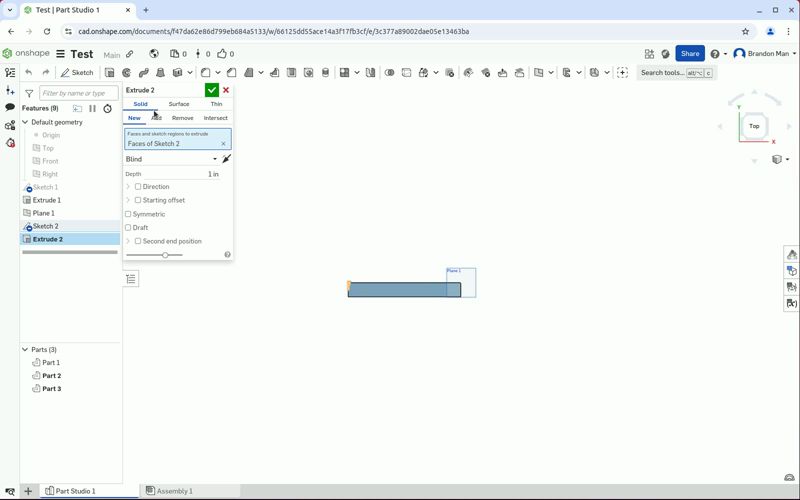
mouse_move(186, 120)
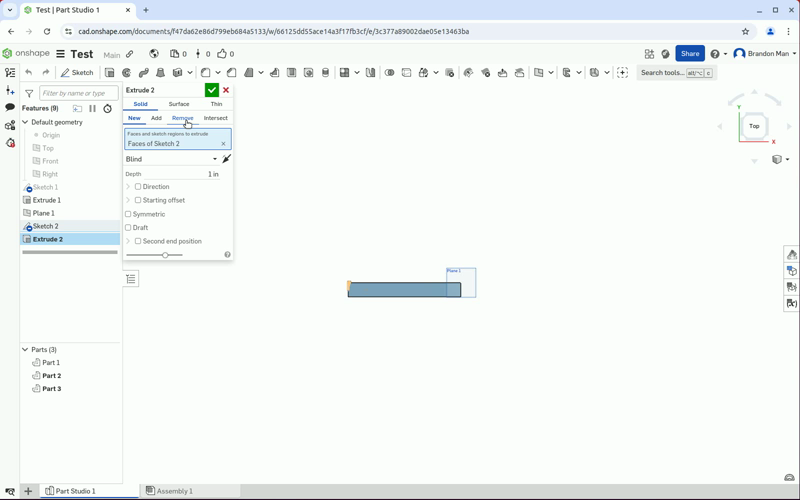
click(186, 120)
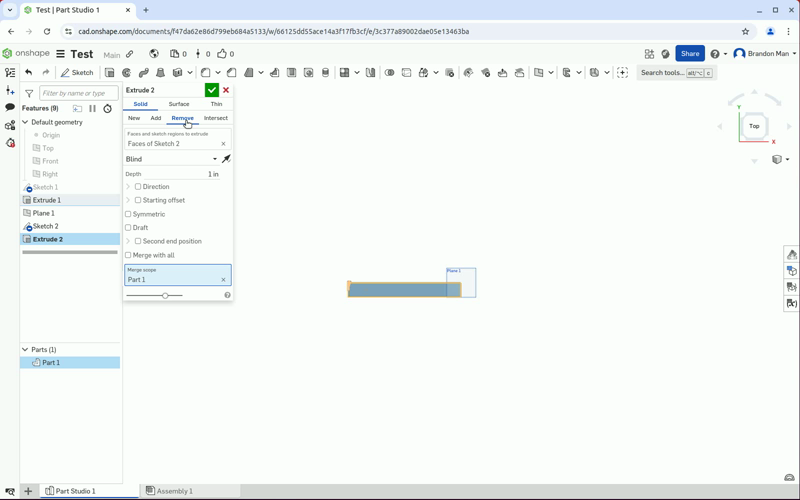
key(tab, 4)
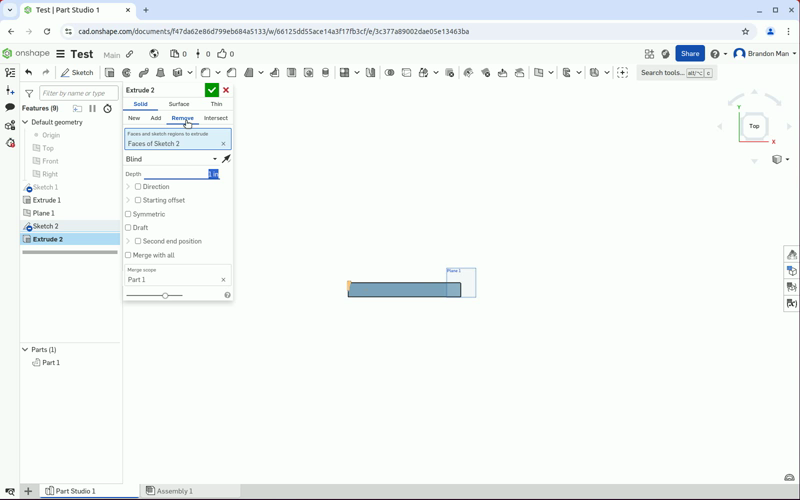
text(2.889)
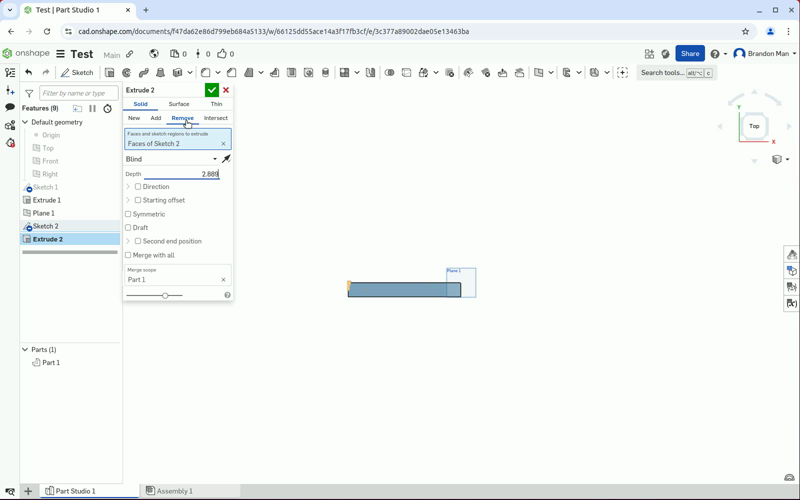
key(tab, 6)
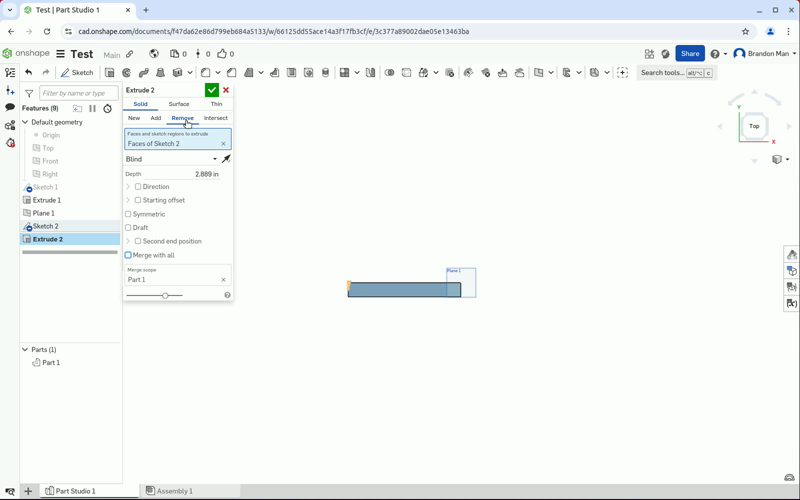
key(space)
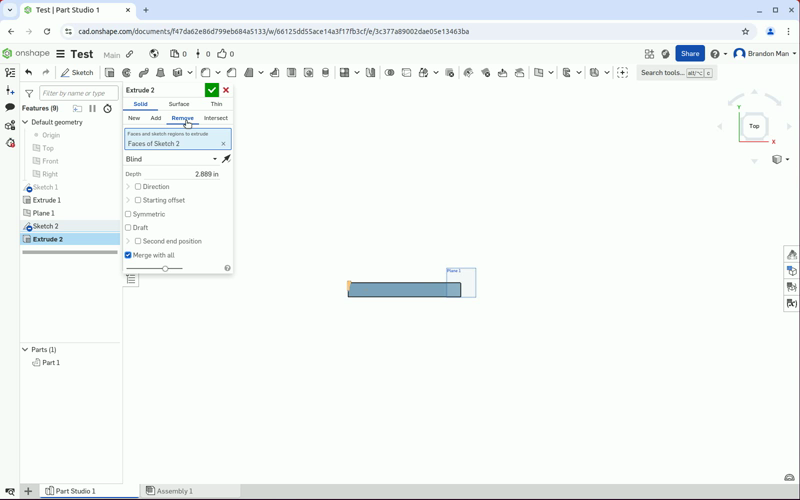
key(enter)
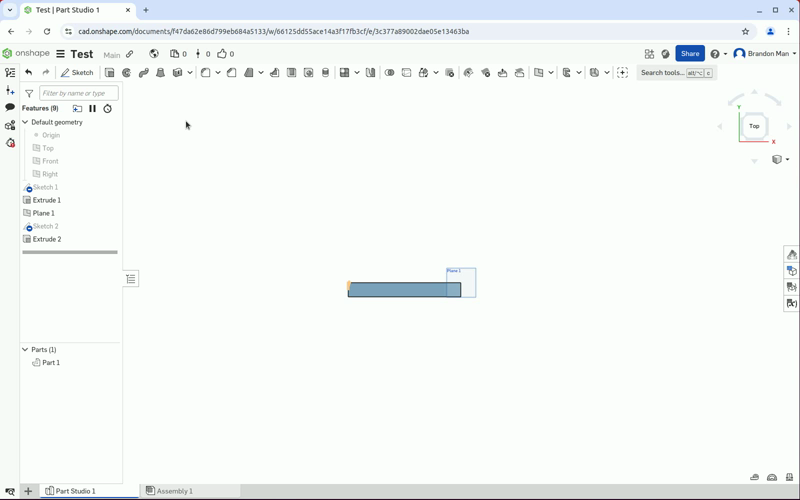
key(shift+h)
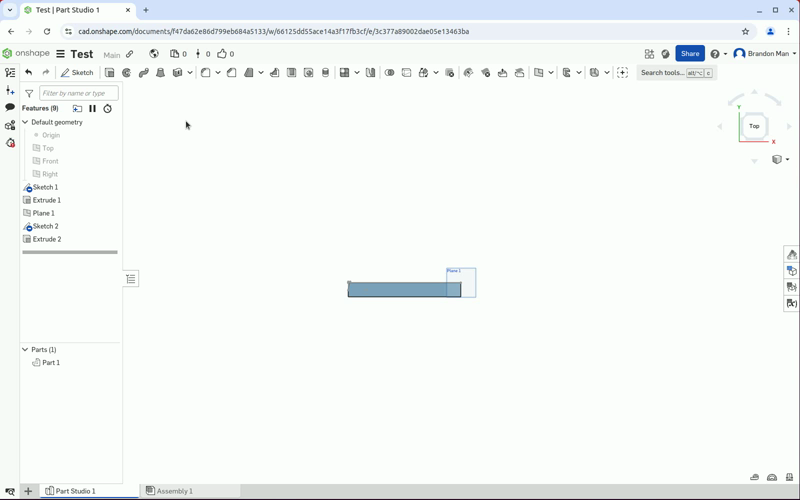
key(shift+h)
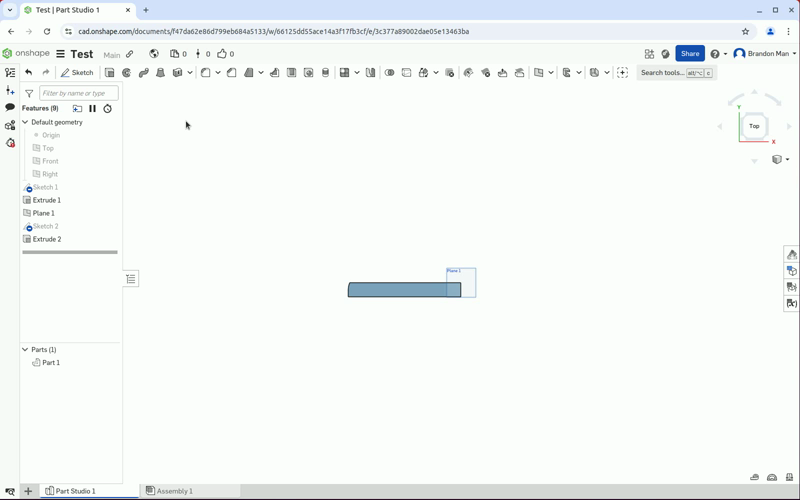
mouse_move(73, 189)
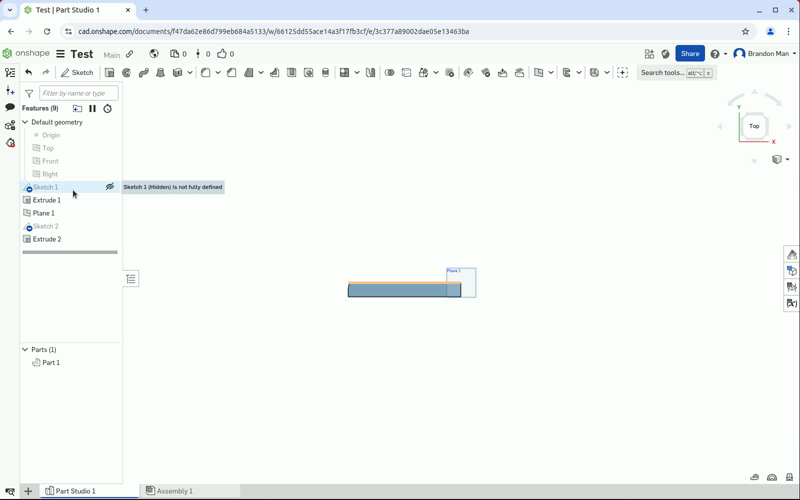
click(73, 189)
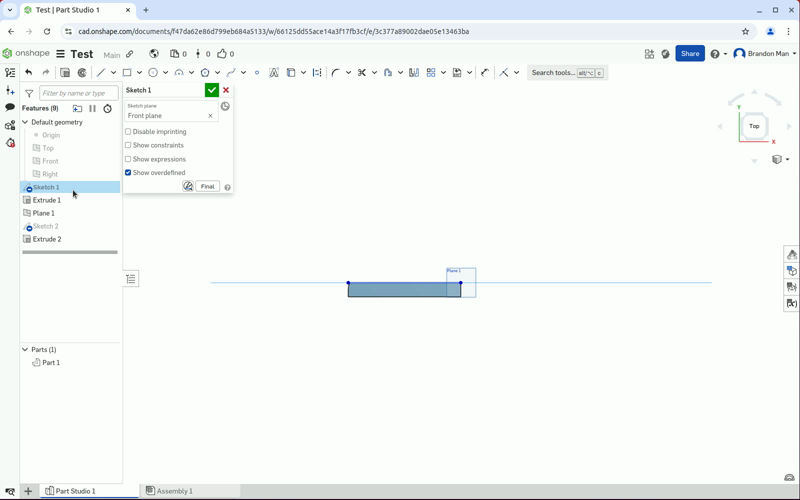
mouse_move(229, 92)
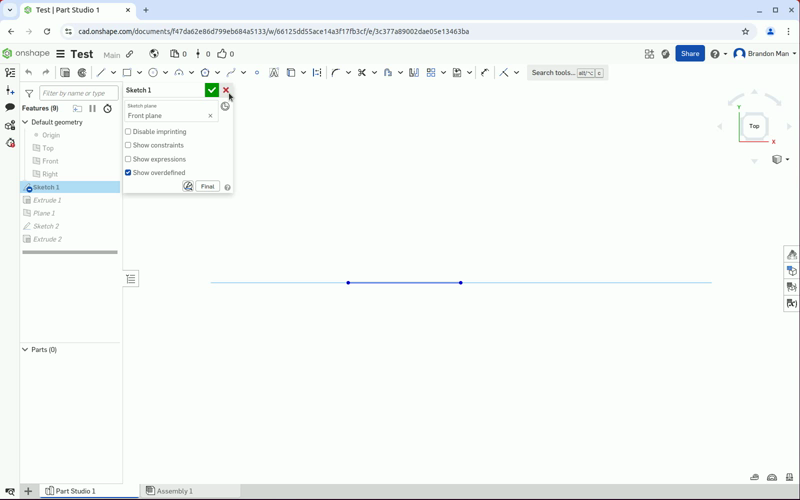
click(229, 92)
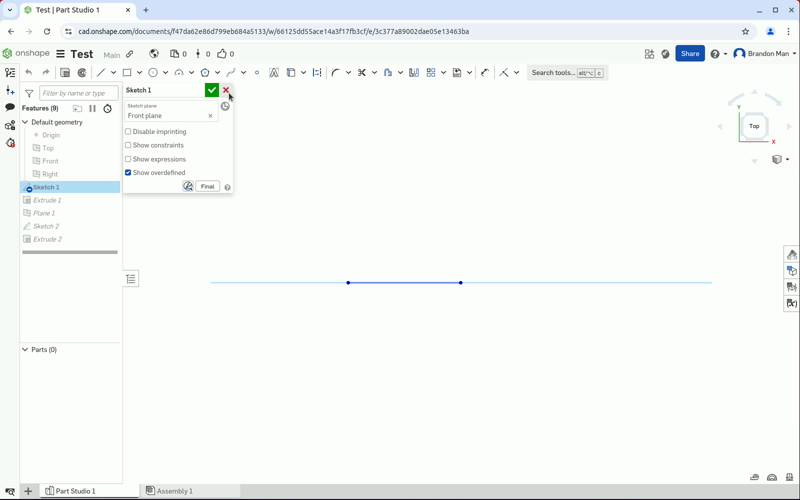
key(shift+s)
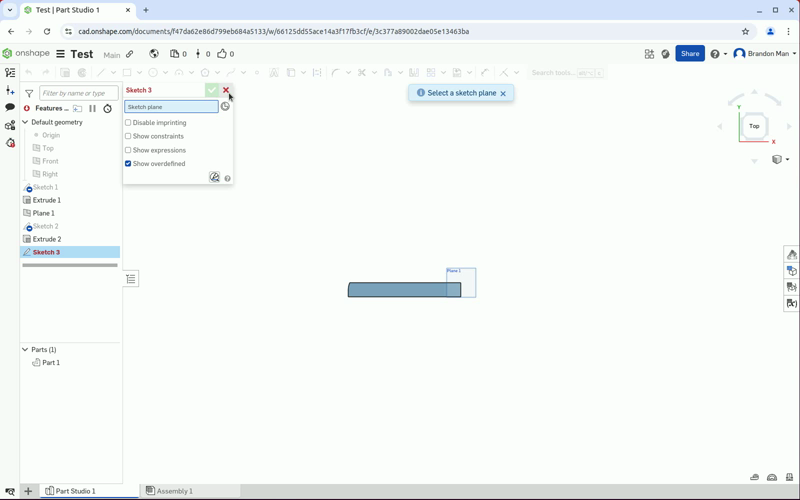
mouse_move(73, 215)
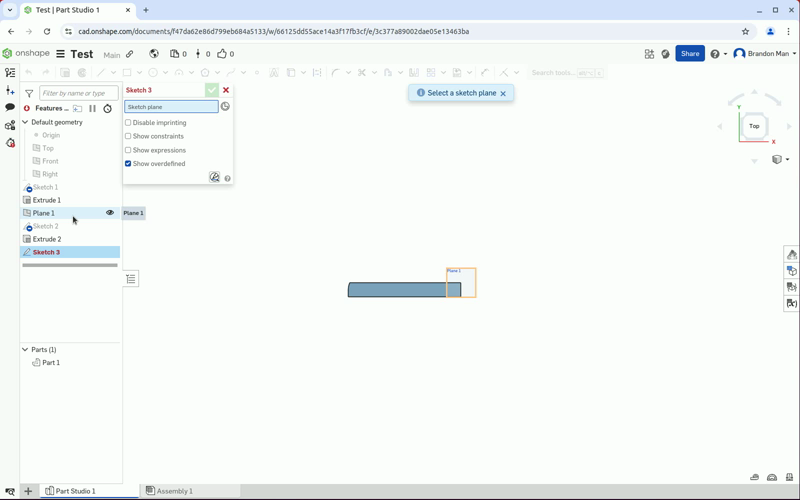
click(73, 215)
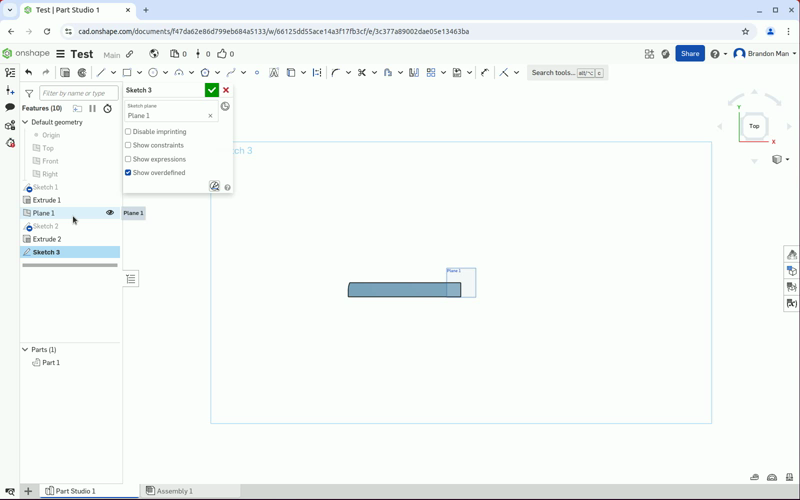
mouse_move(73, 352)
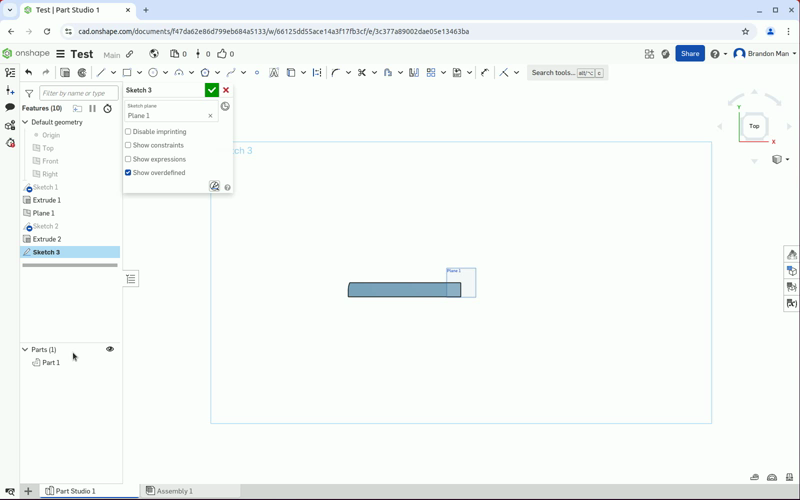
key(y)
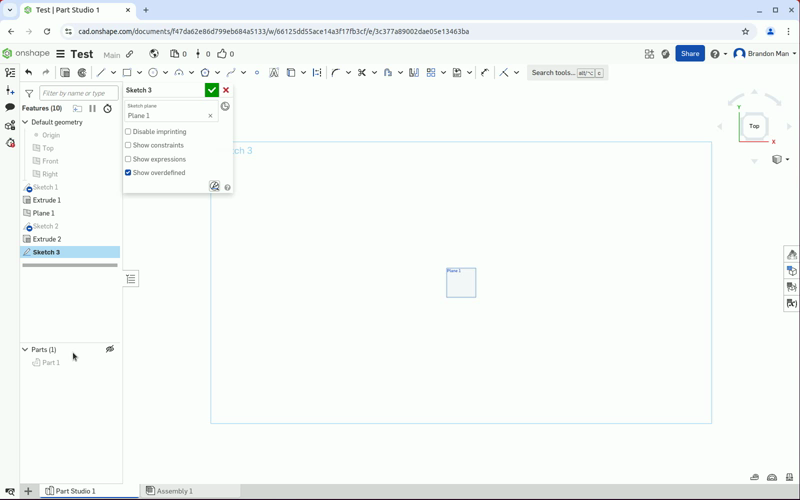
key(l)
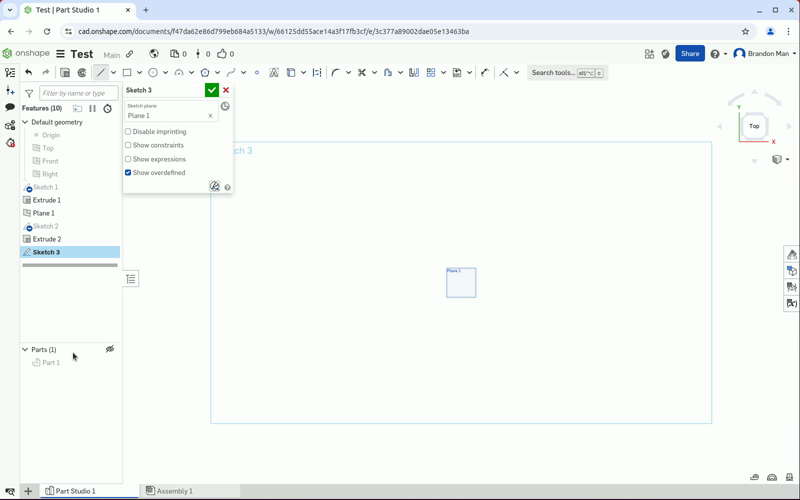
key_down(shift)
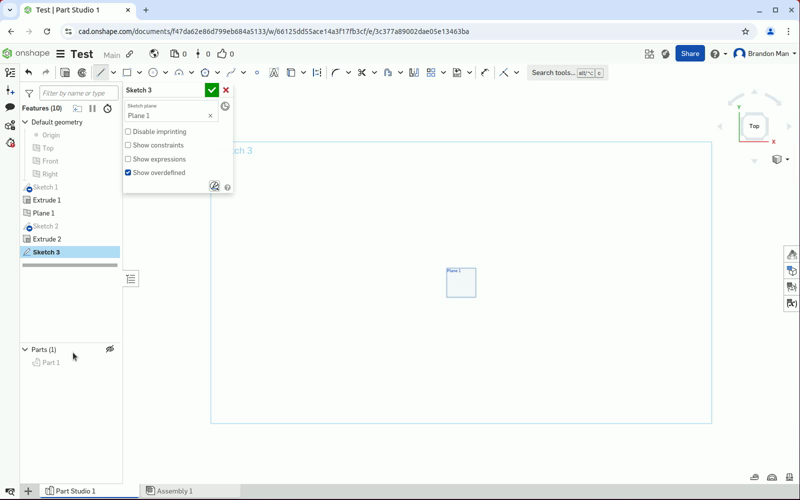
mouse_move(348, 297)
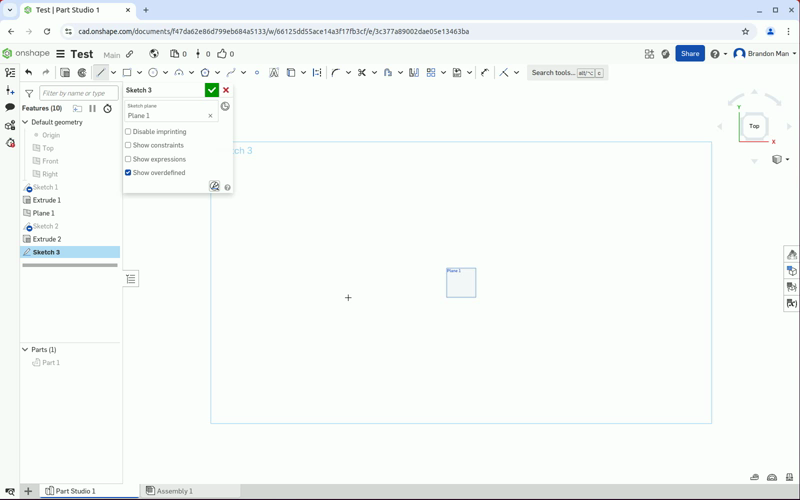
click(348, 297)
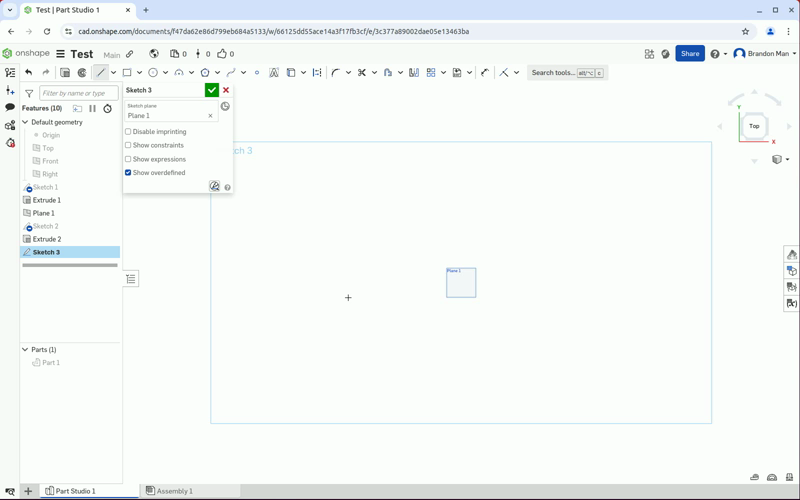
key_up(shift)
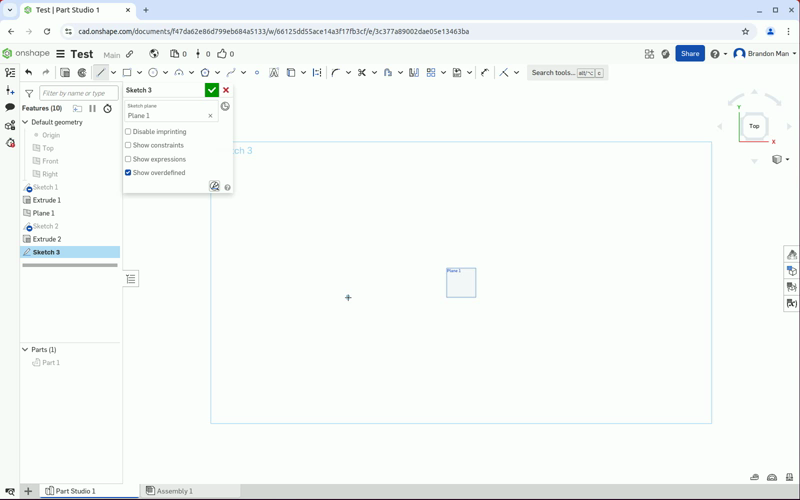
key_down(shift)
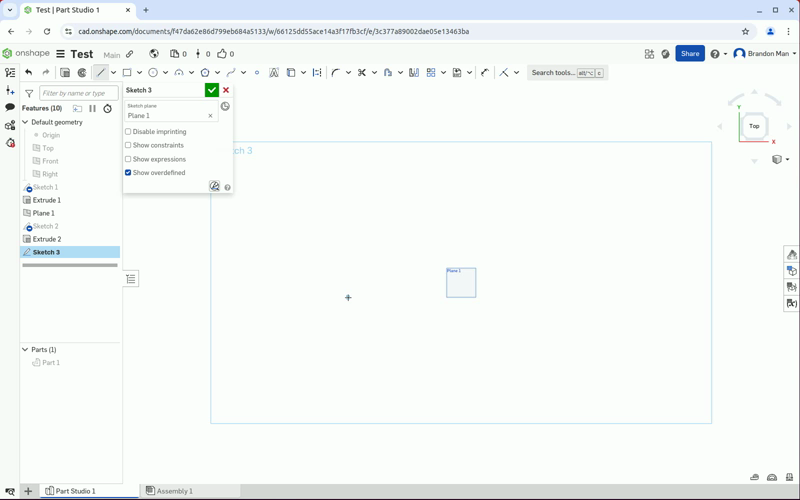
mouse_move(378, 297)
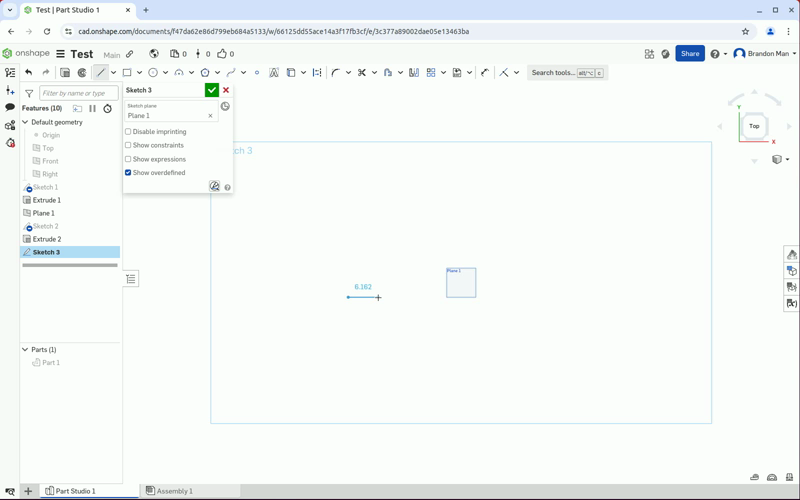
mouse_move(350, 297)
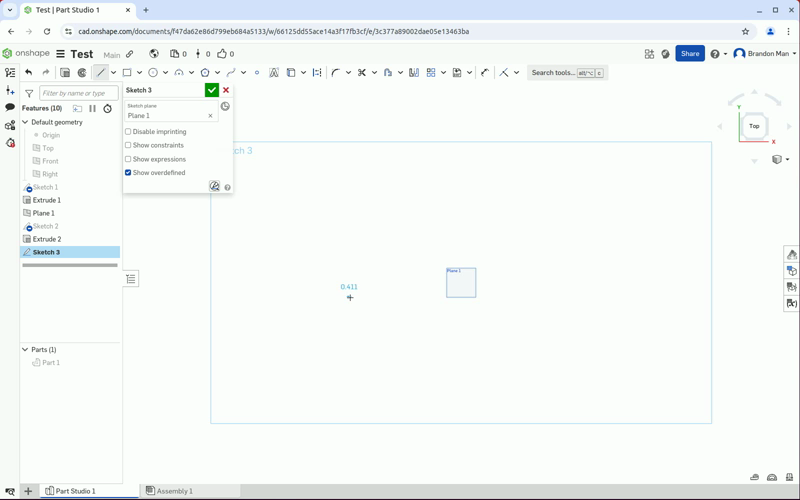
scroll(6)
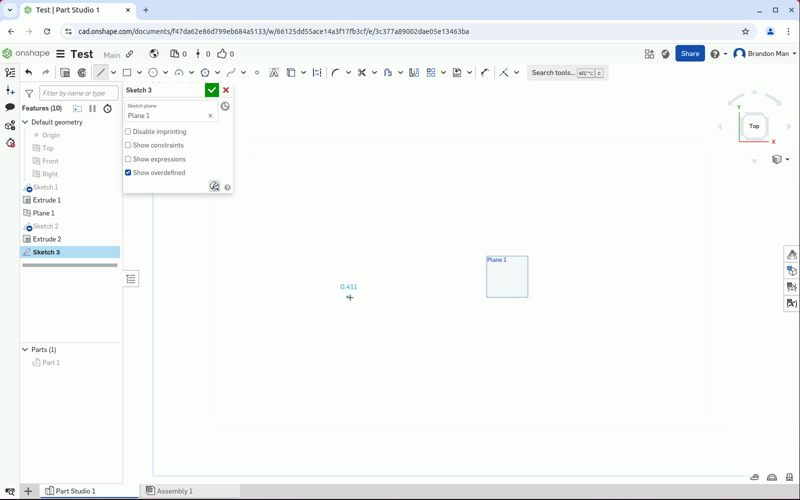
scroll(6)
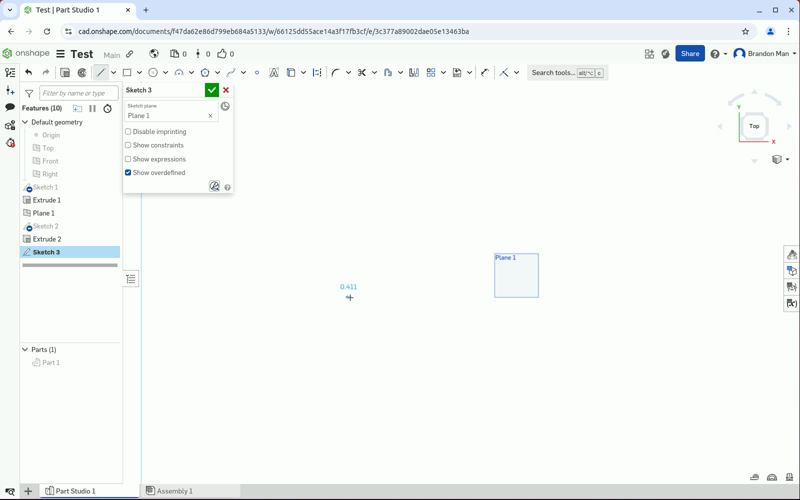
scroll(6)
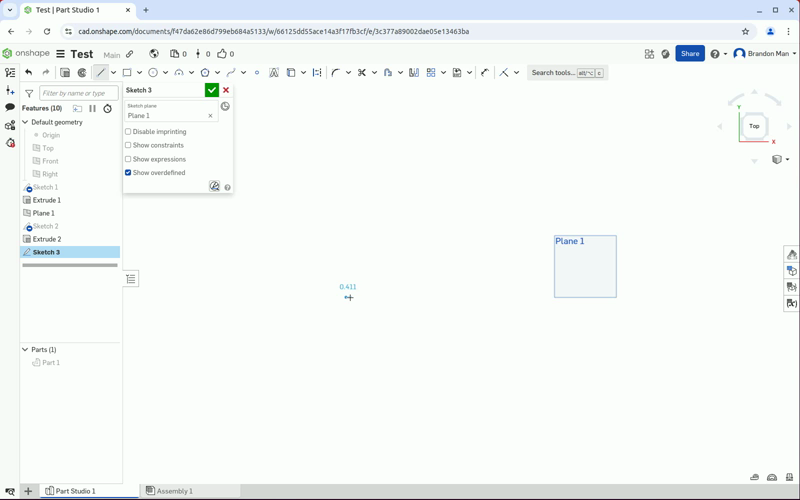
scroll(6)
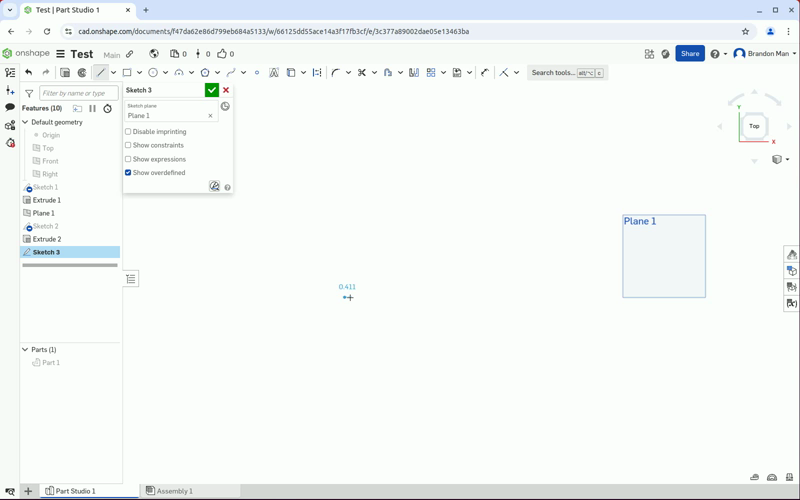
scroll(6)
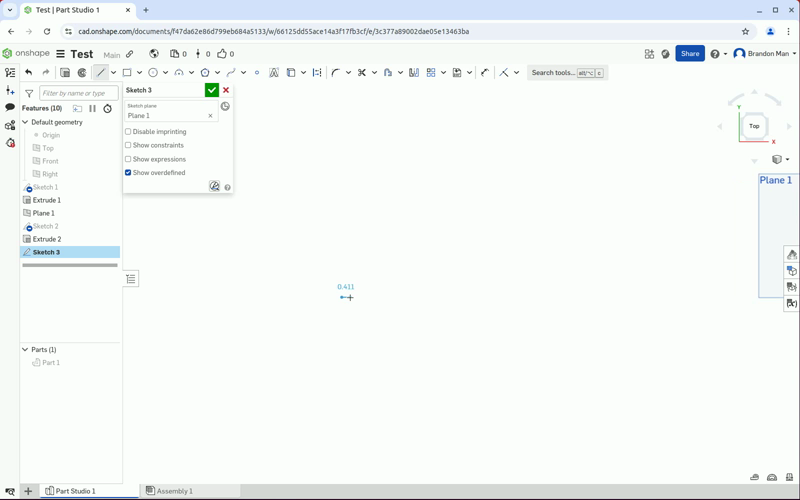
scroll(6)
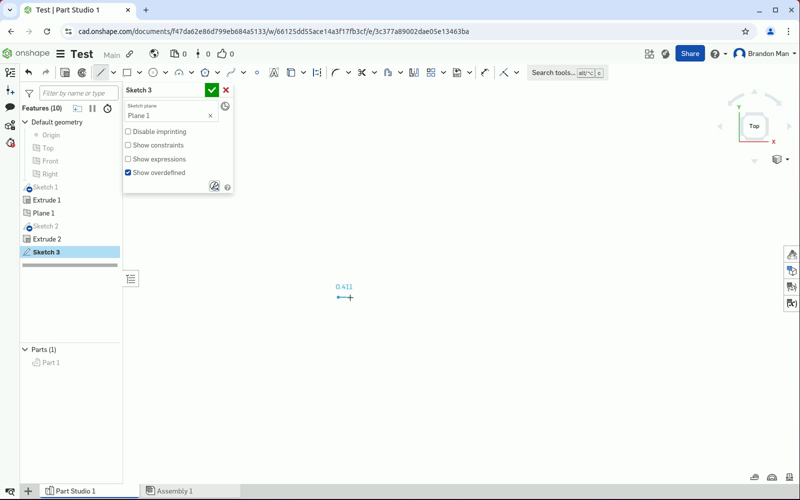
scroll(6)
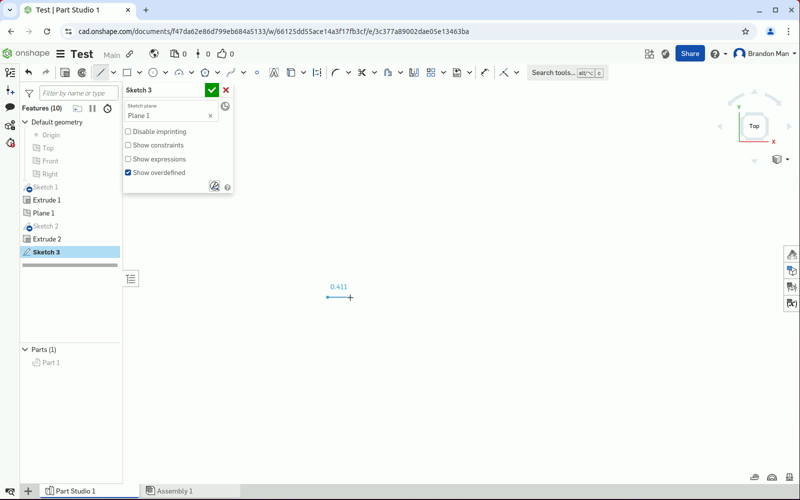
click(350, 297)
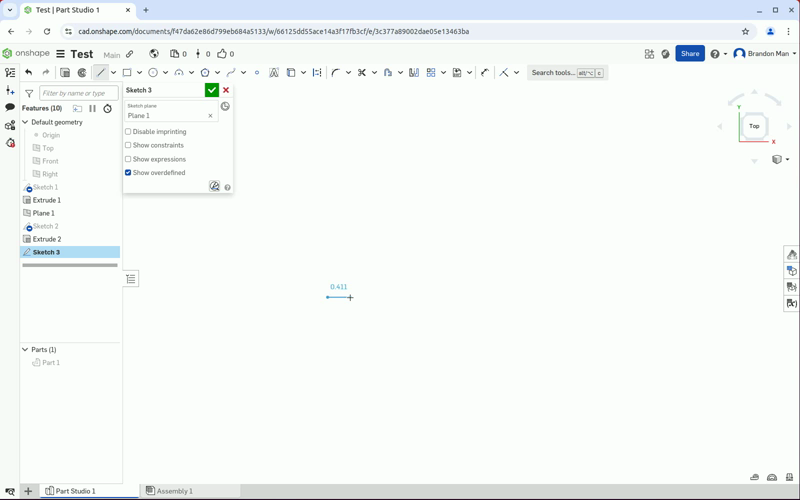
scroll(-6)
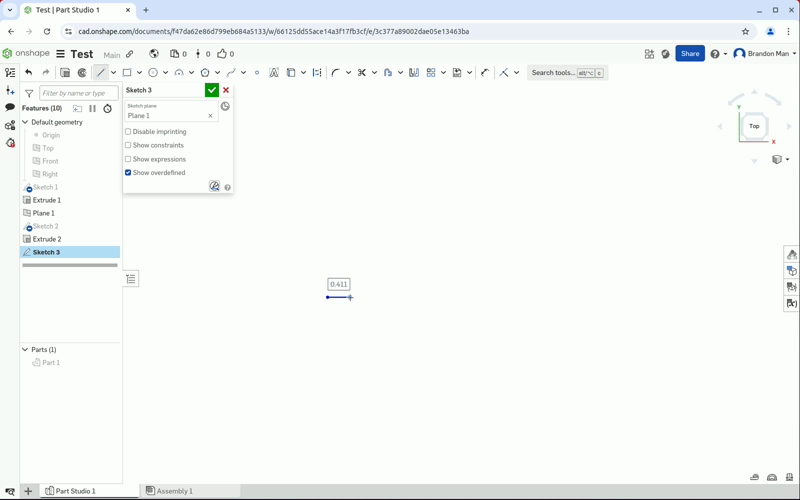
scroll(-6)
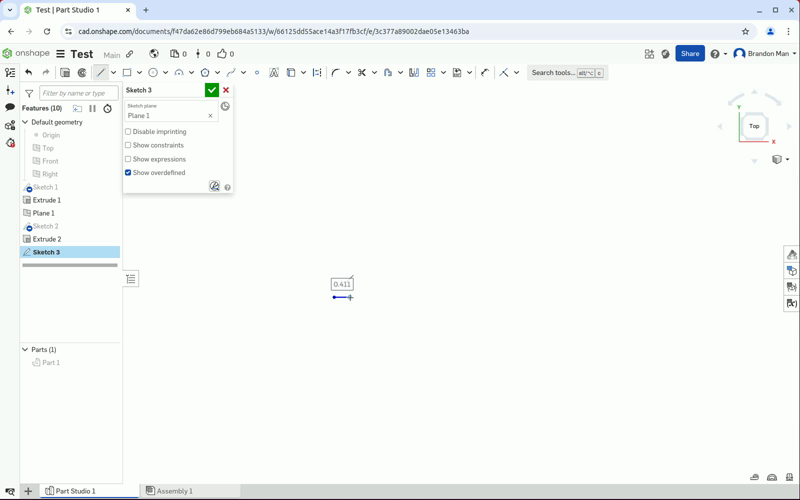
scroll(-6)
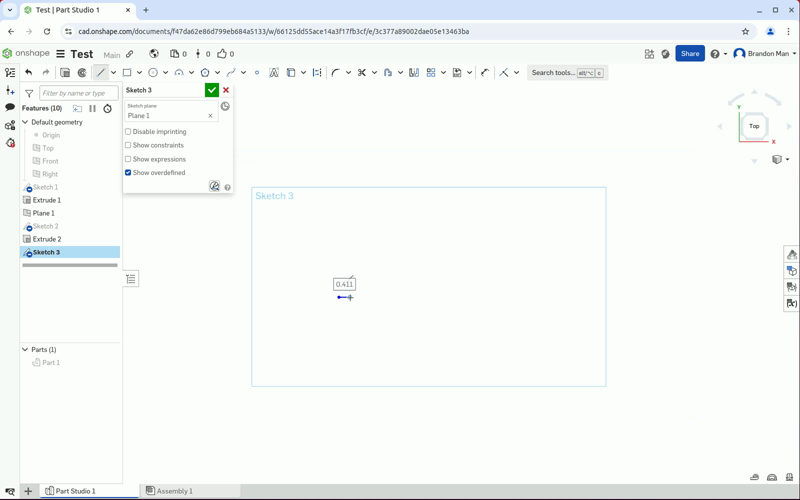
scroll(-6)
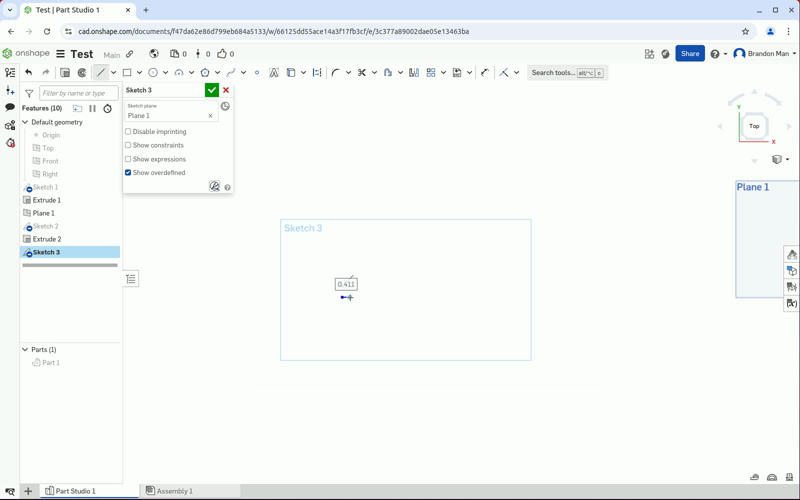
scroll(-6)
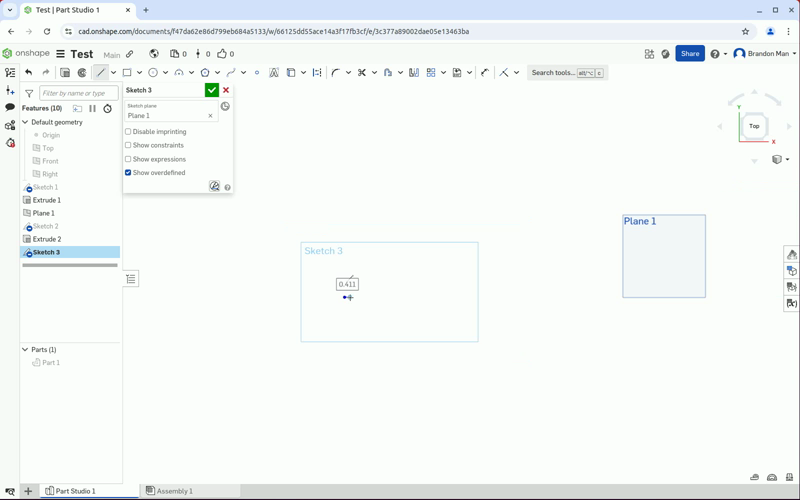
scroll(-6)
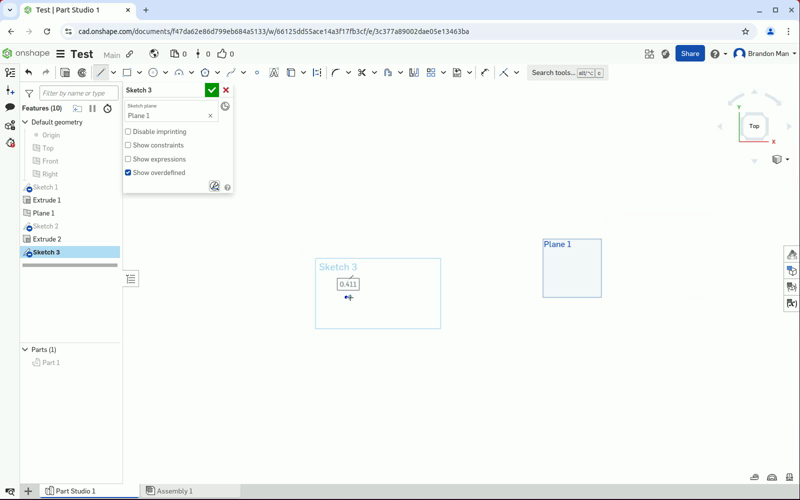
scroll(-6)
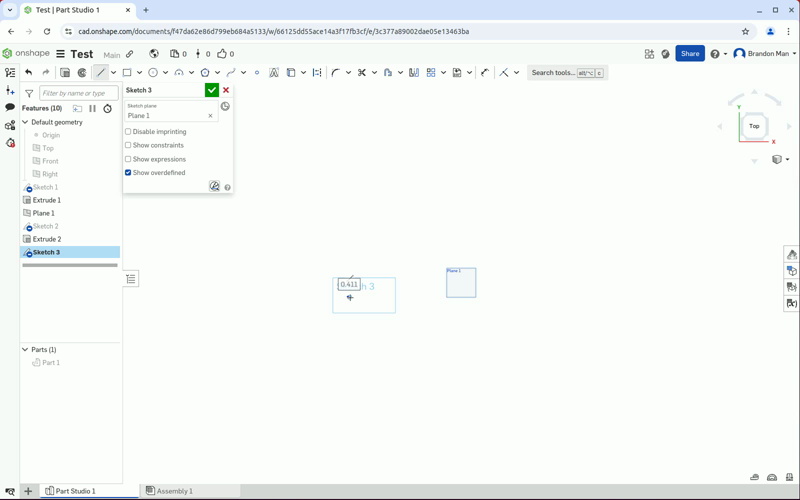
key_up(shift)
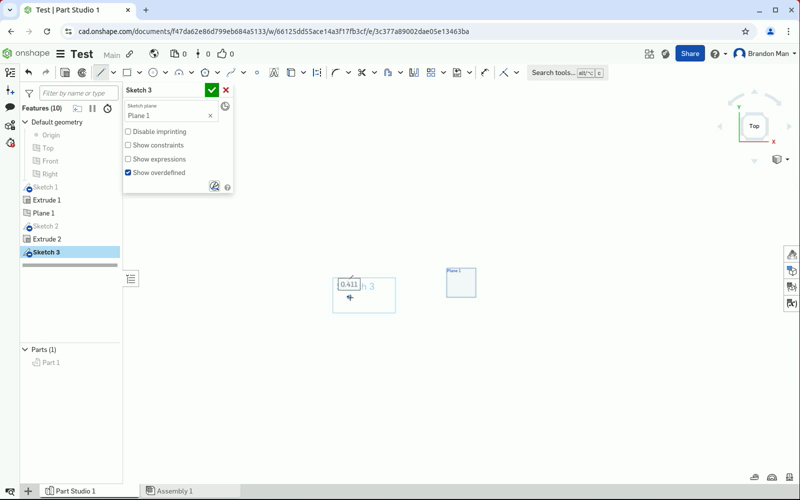
key(esc)
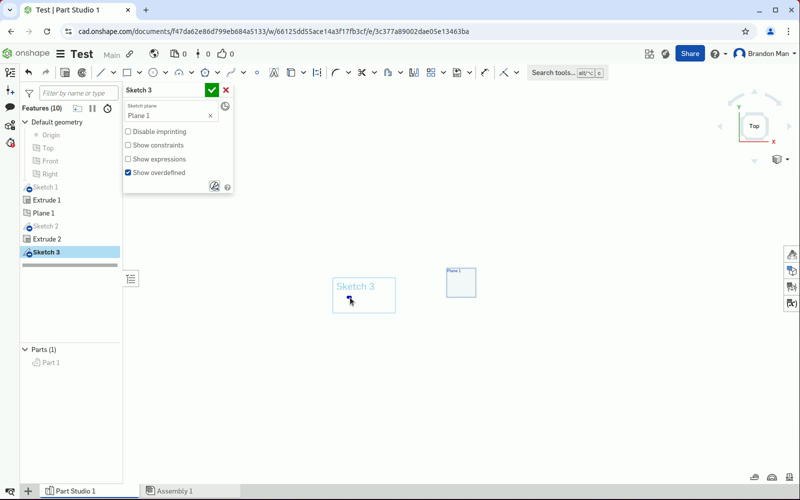
key(a)
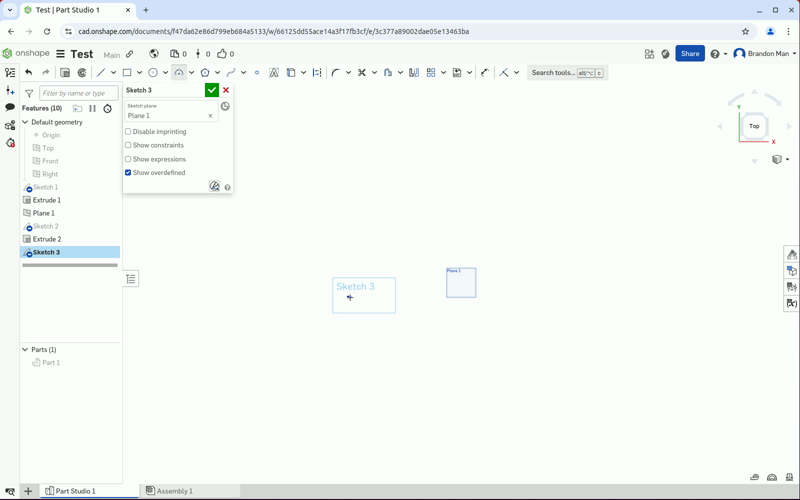
mouse_move(350, 297)
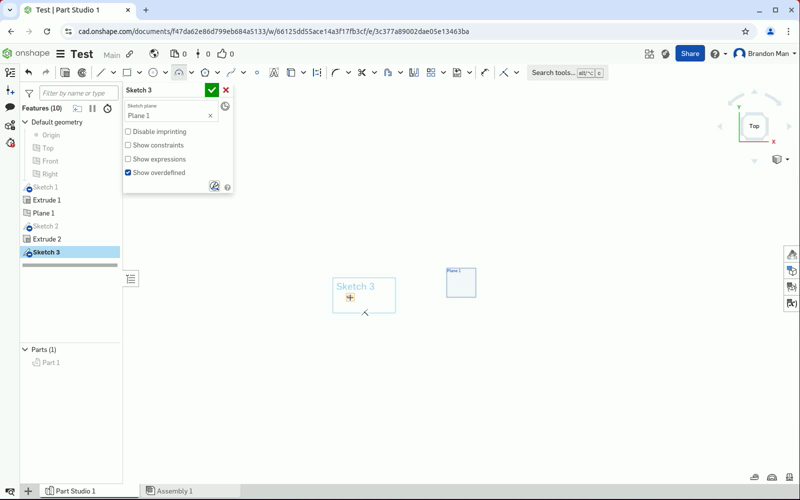
scroll(6)
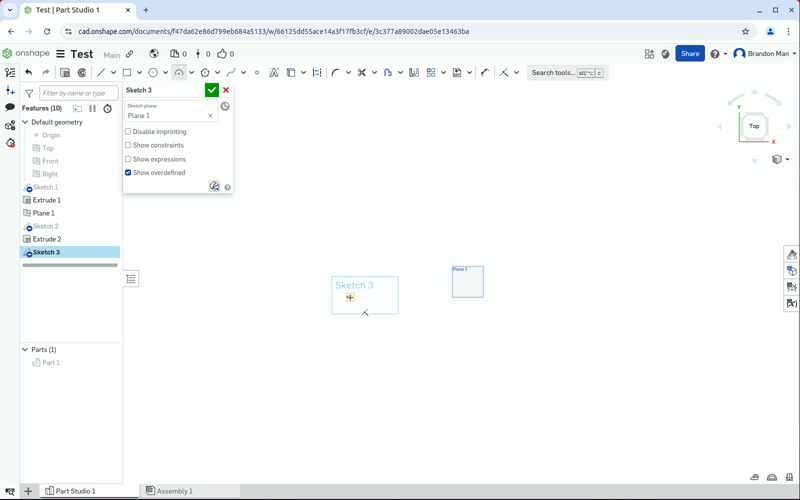
scroll(6)
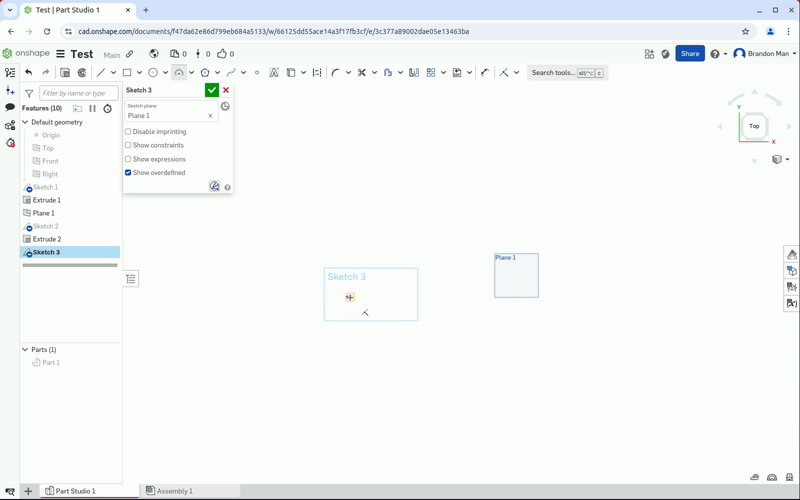
scroll(6)
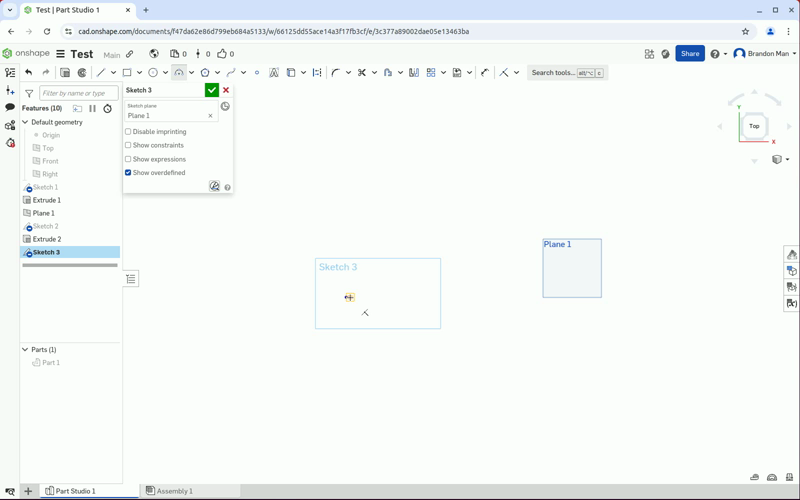
scroll(6)
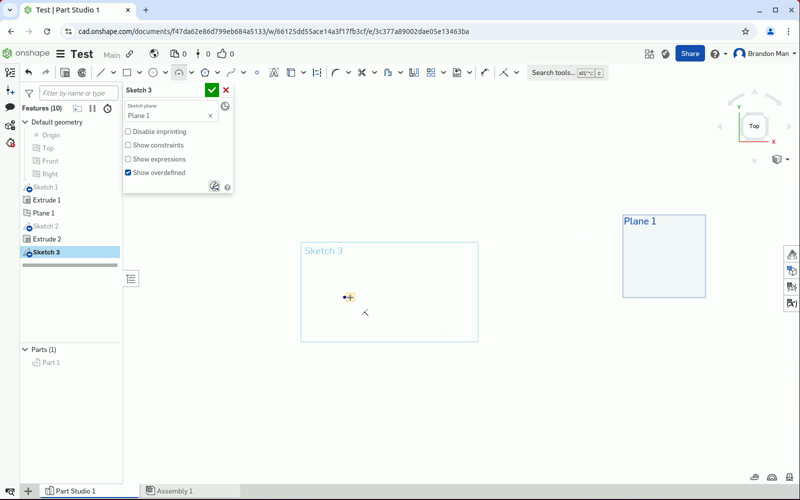
scroll(6)
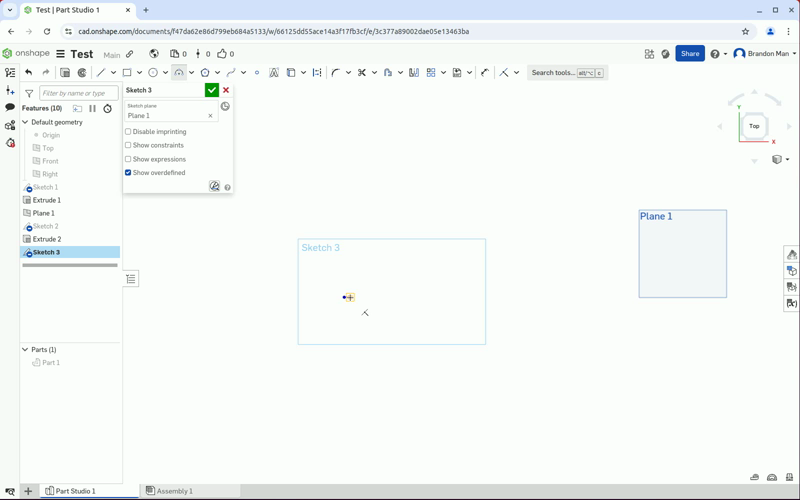
scroll(6)
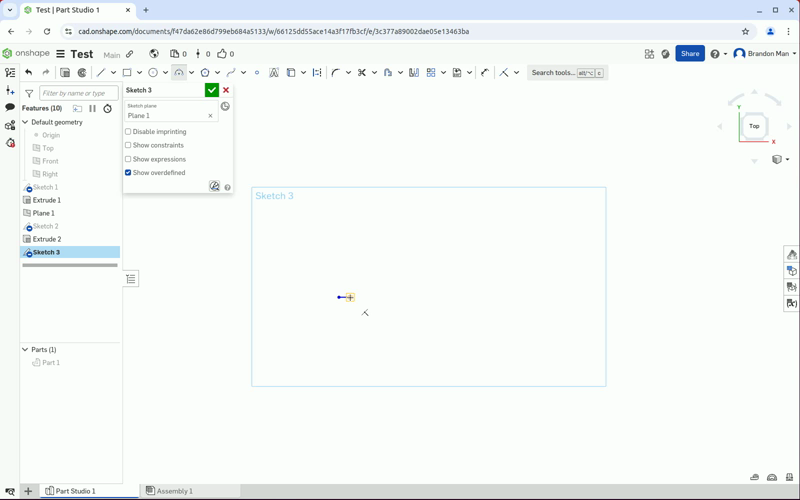
scroll(6)
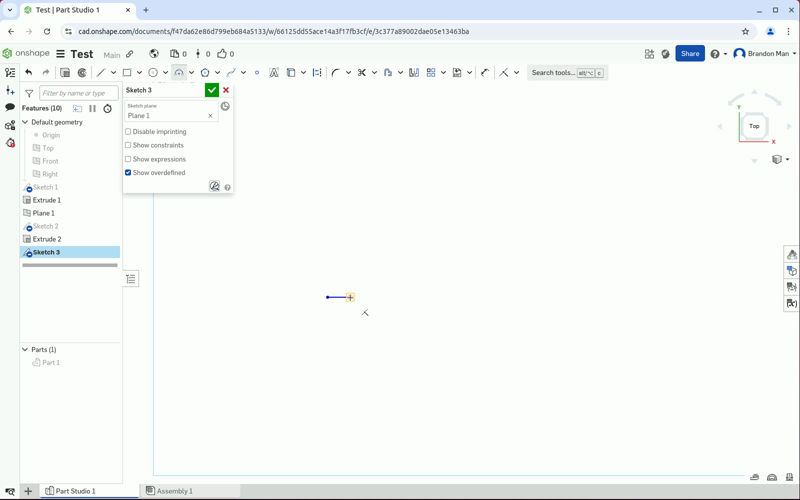
click(350, 297)
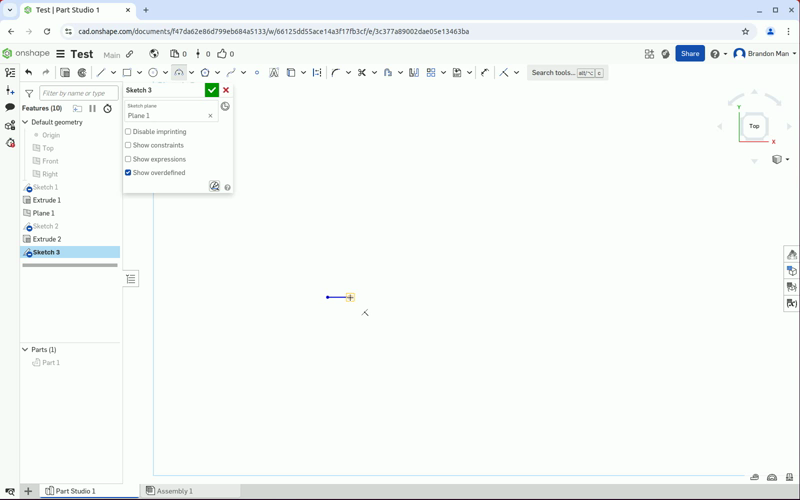
scroll(-6)
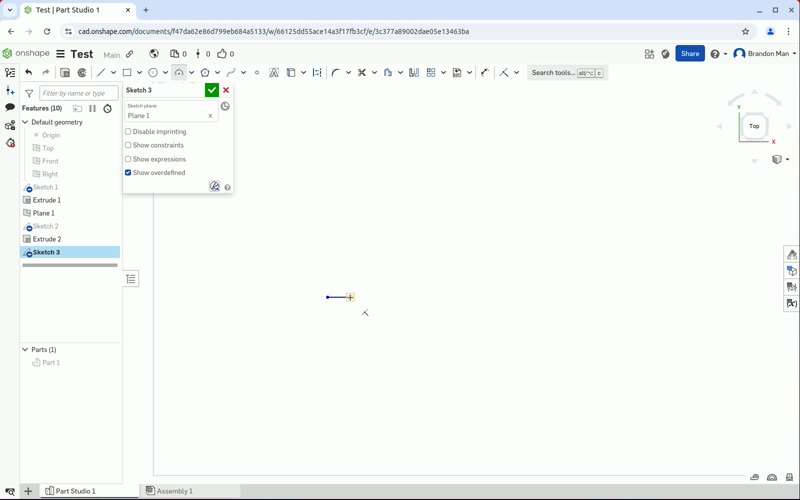
scroll(-6)
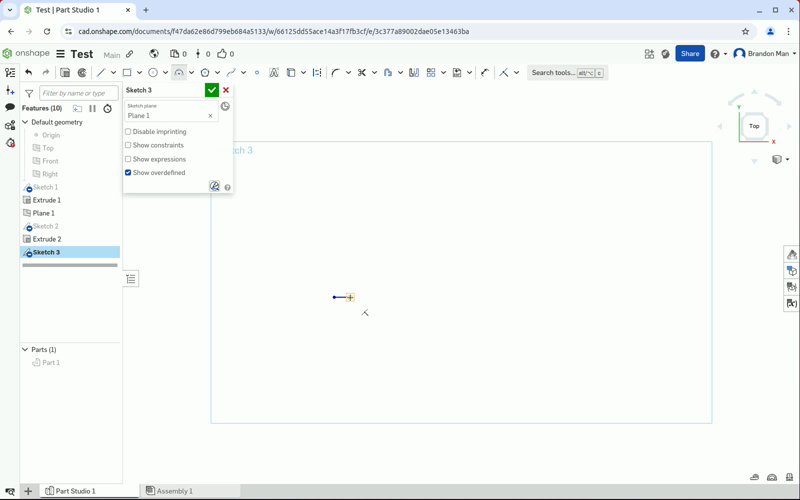
scroll(-6)
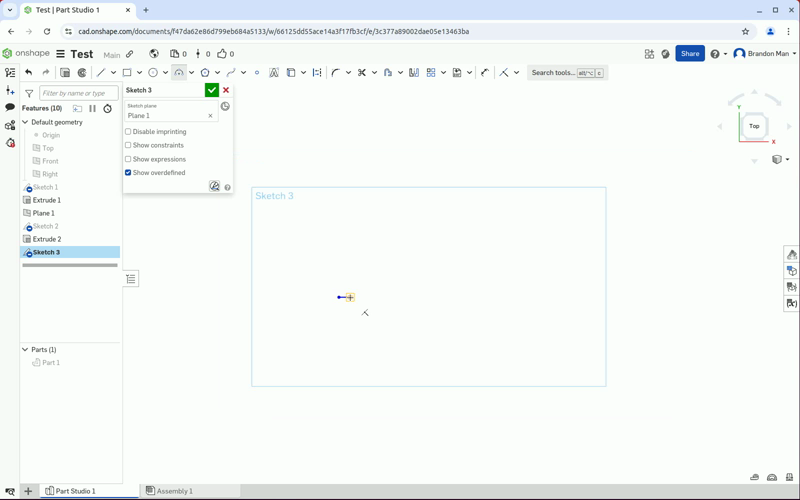
scroll(-6)
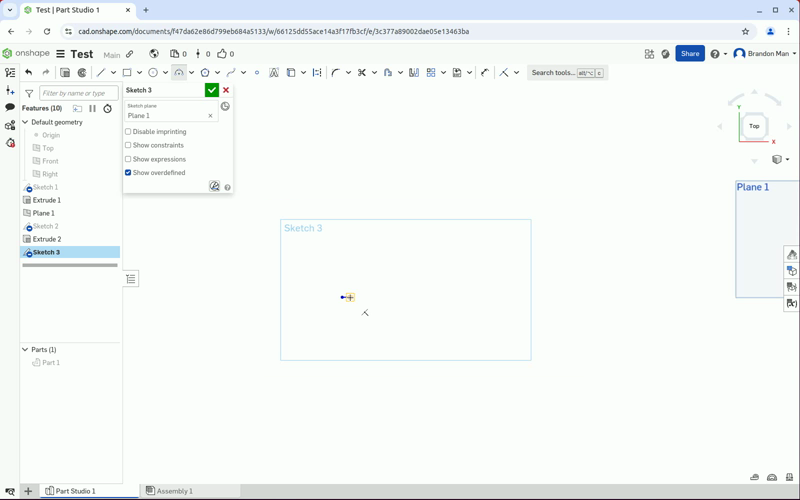
scroll(-6)
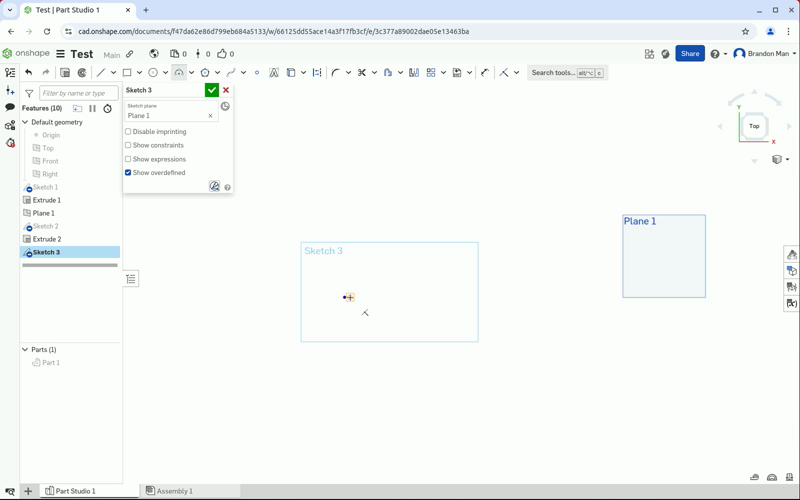
scroll(-6)
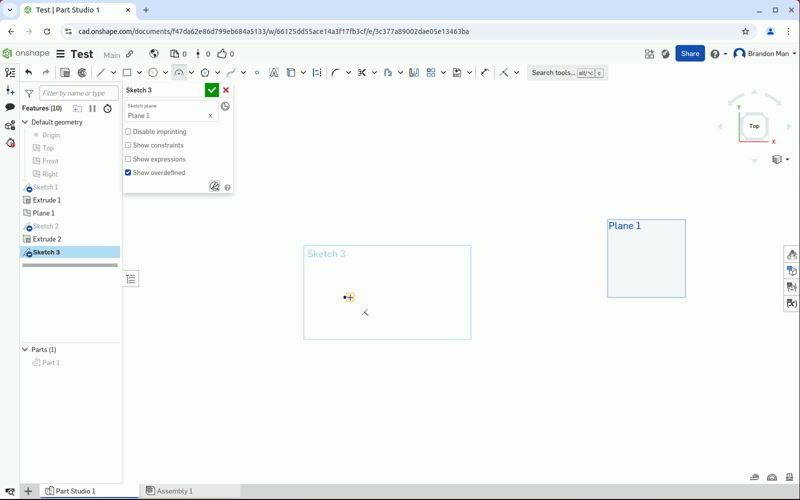
scroll(-6)
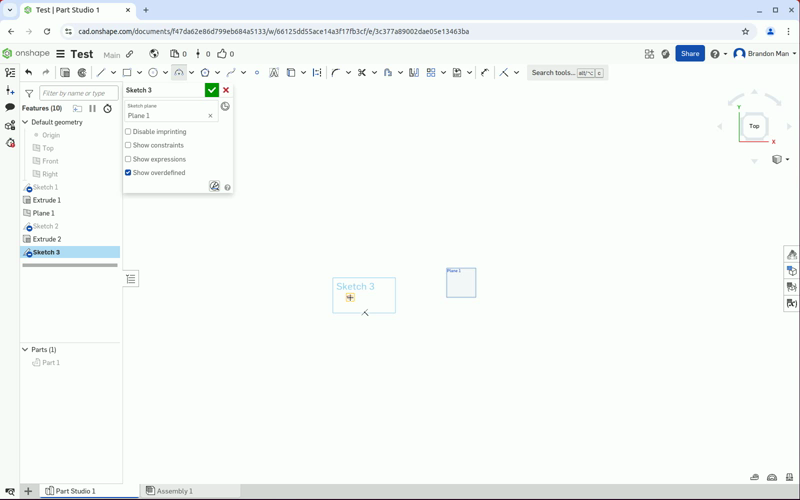
key_down(shift)
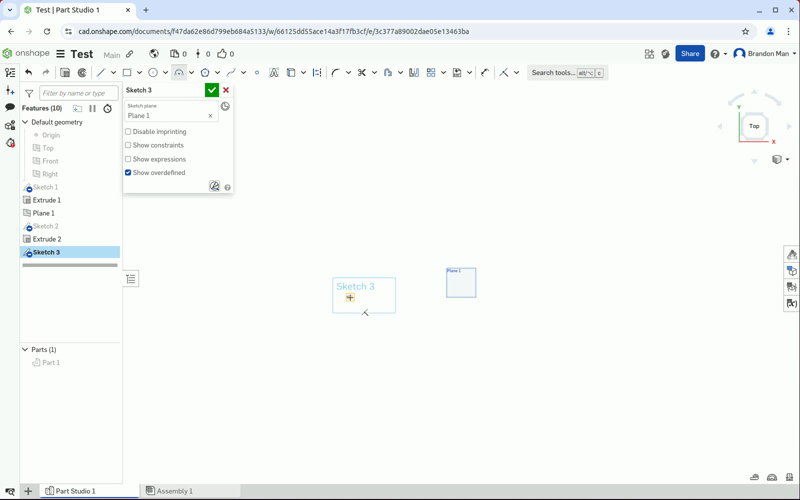
mouse_move(348, 288)
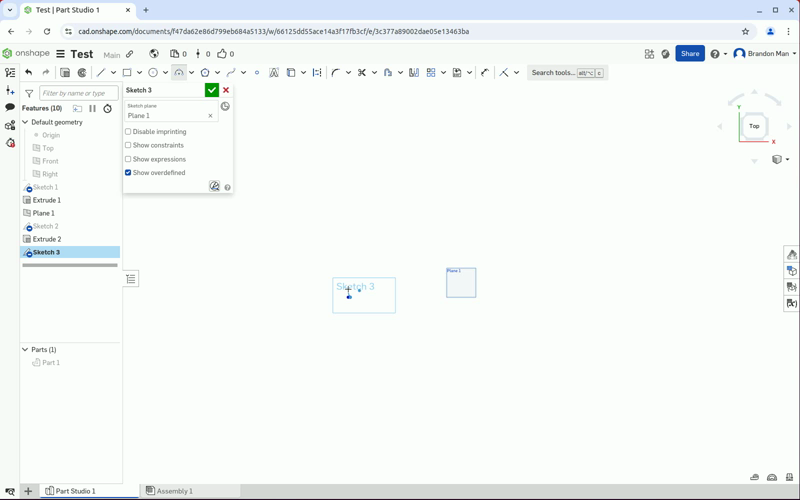
click(348, 288)
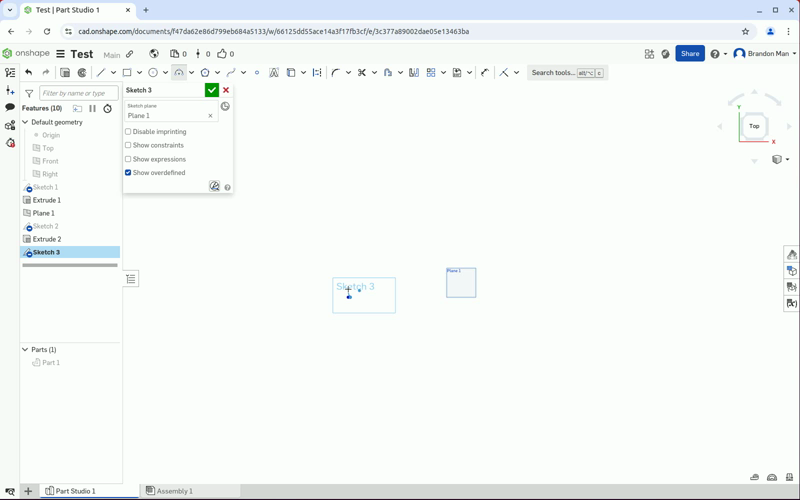
mouse_move(348, 293)
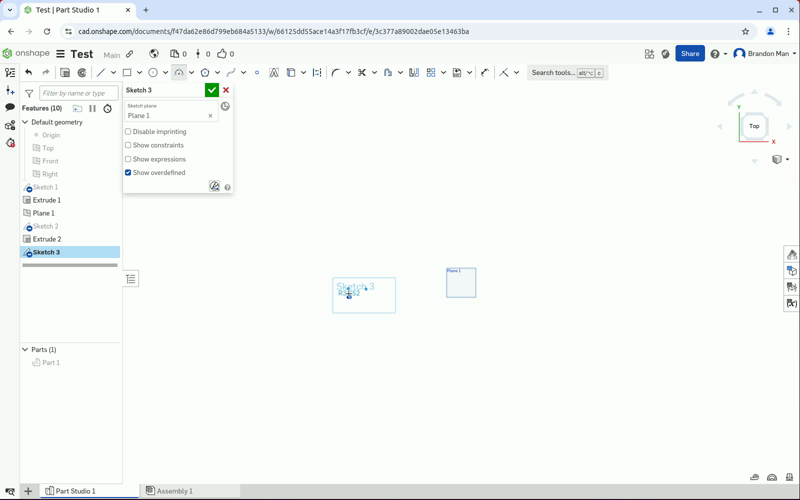
scroll(6)
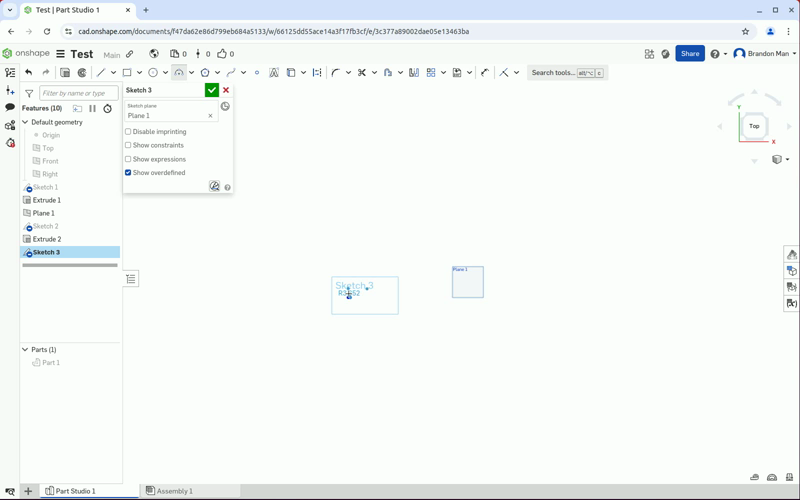
scroll(6)
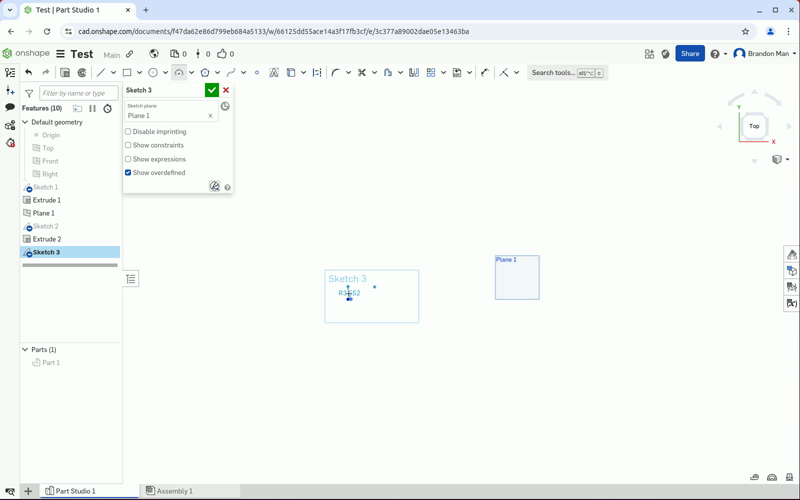
scroll(6)
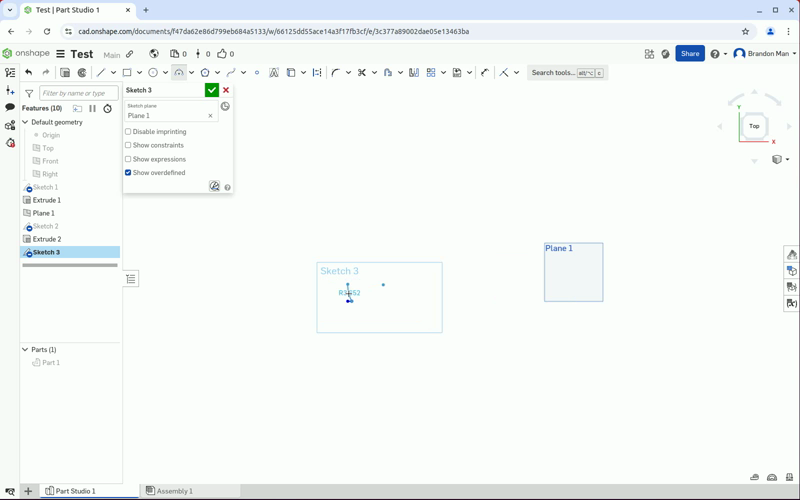
scroll(6)
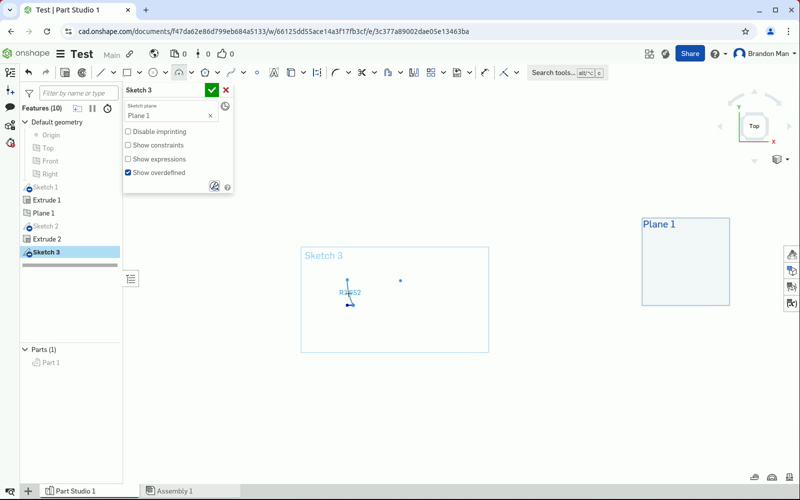
scroll(6)
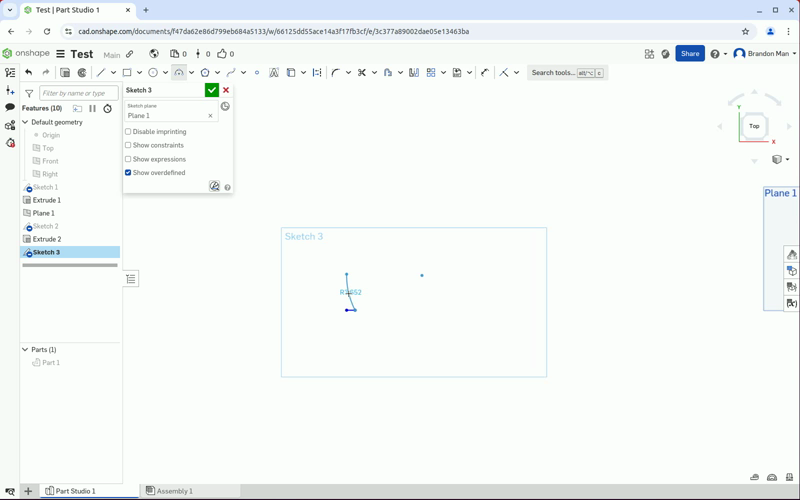
scroll(6)
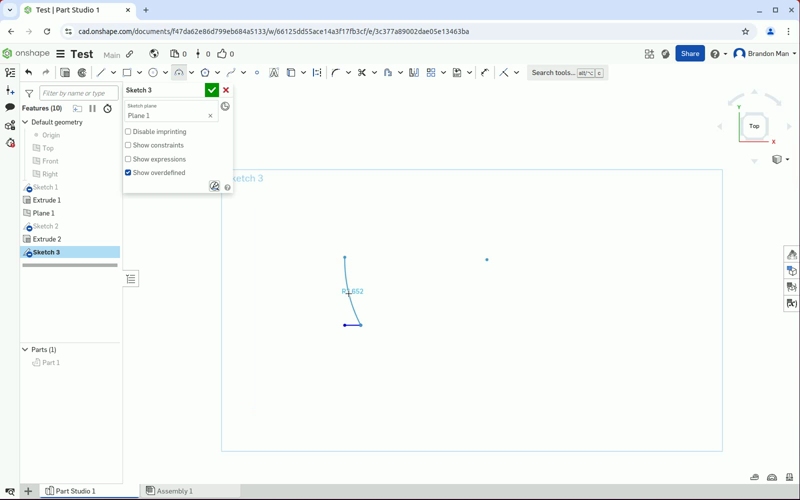
scroll(6)
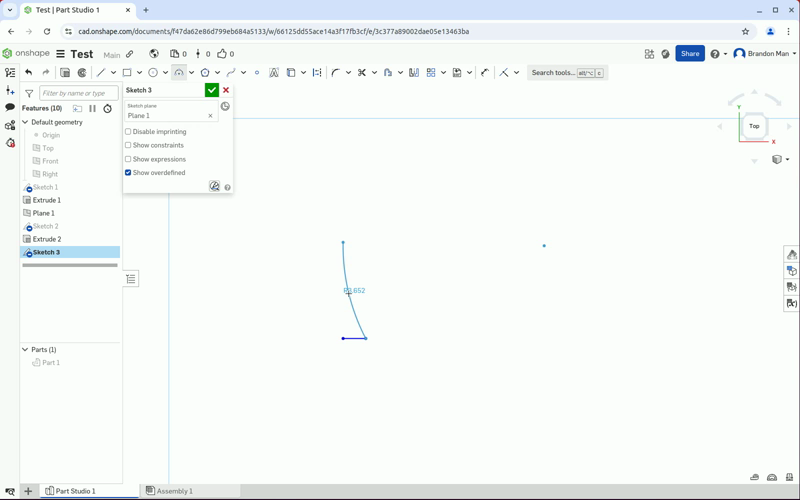
click(348, 293)
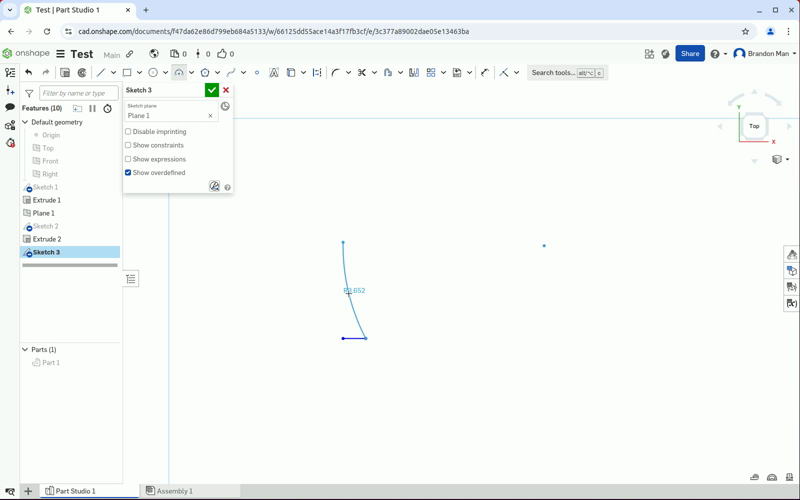
scroll(-6)
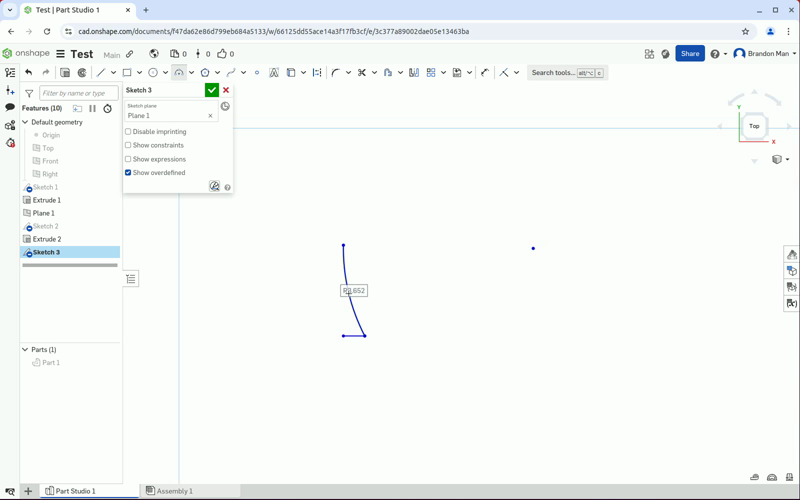
scroll(-6)
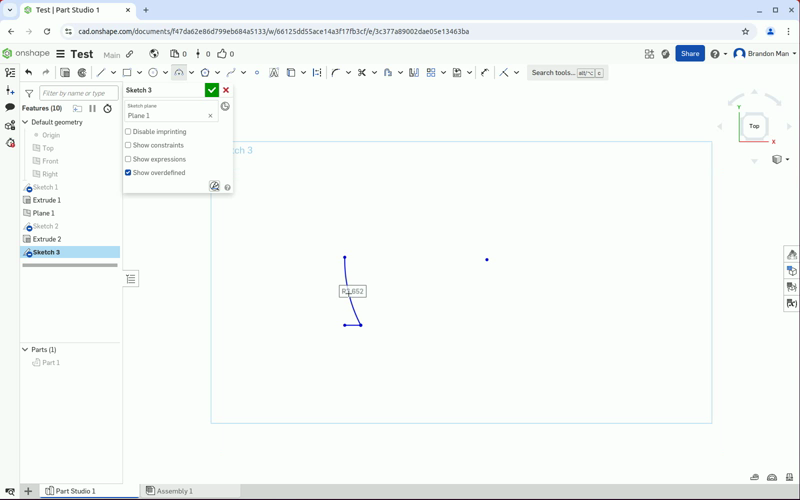
scroll(-6)
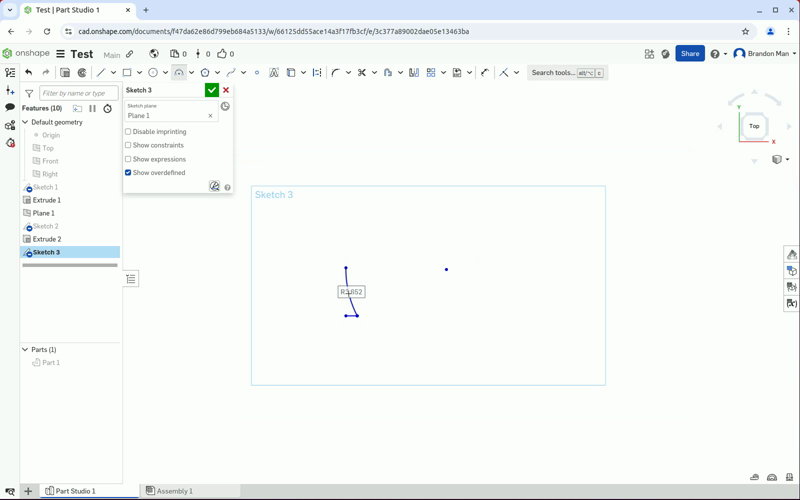
scroll(-6)
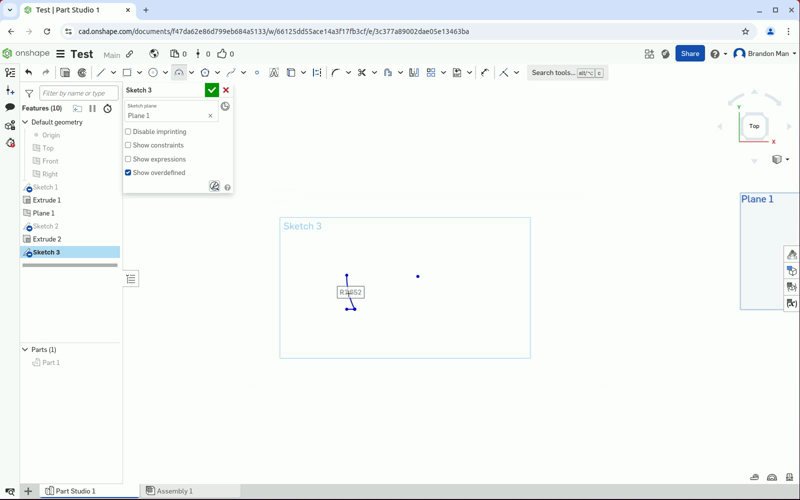
scroll(-6)
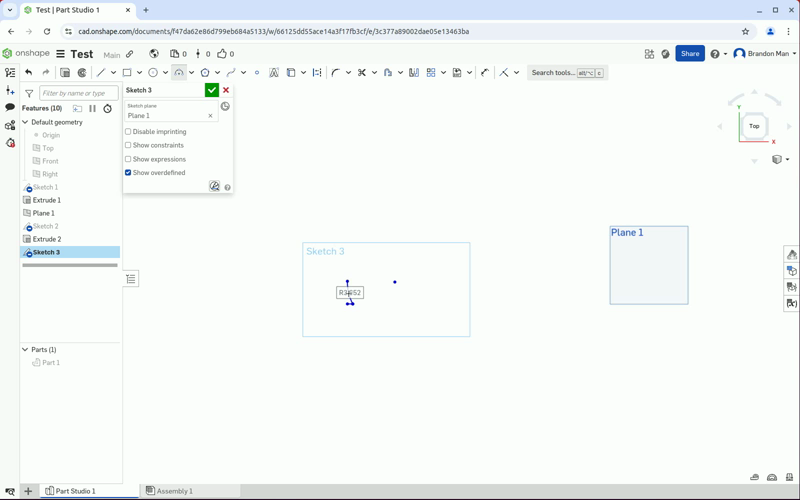
scroll(-6)
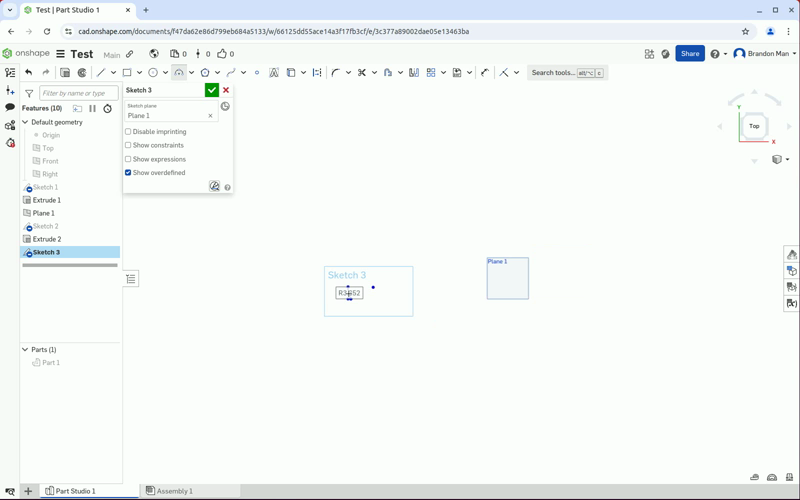
scroll(-6)
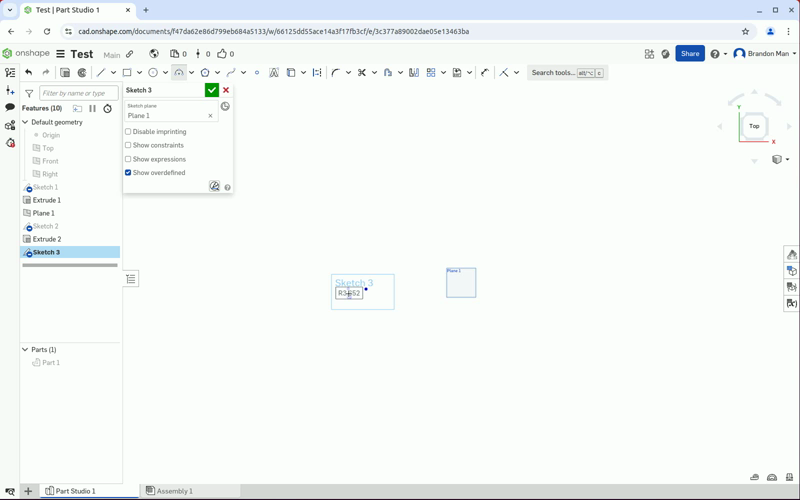
key_up(shift)
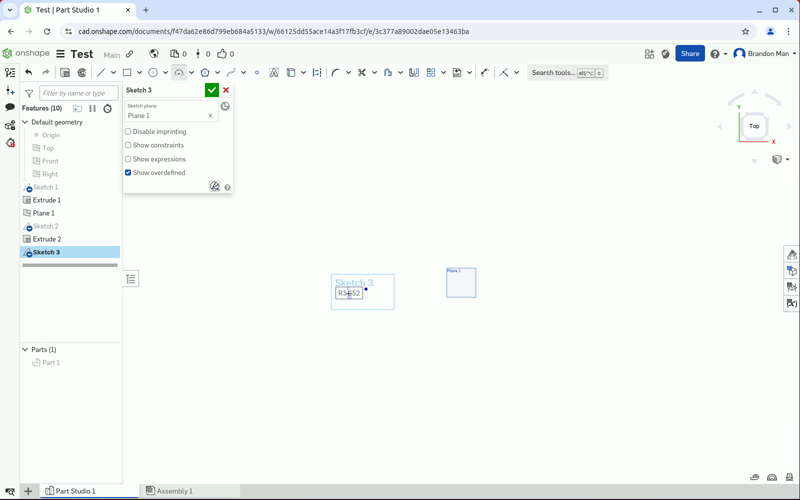
key(esc)
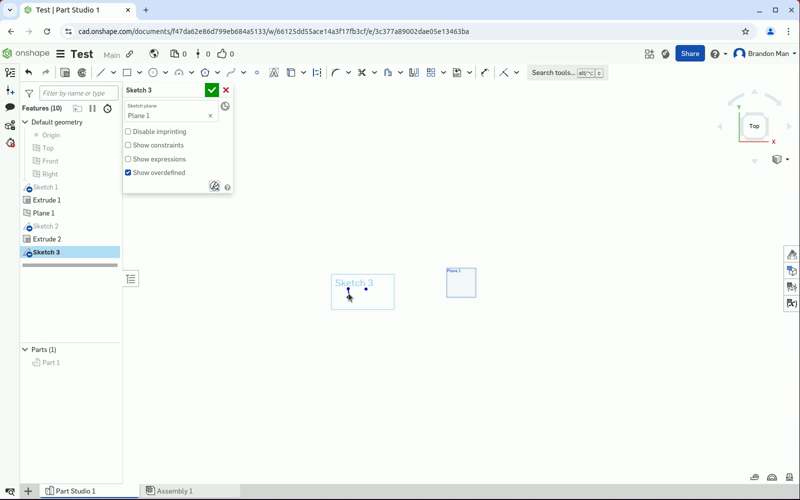
key(l)
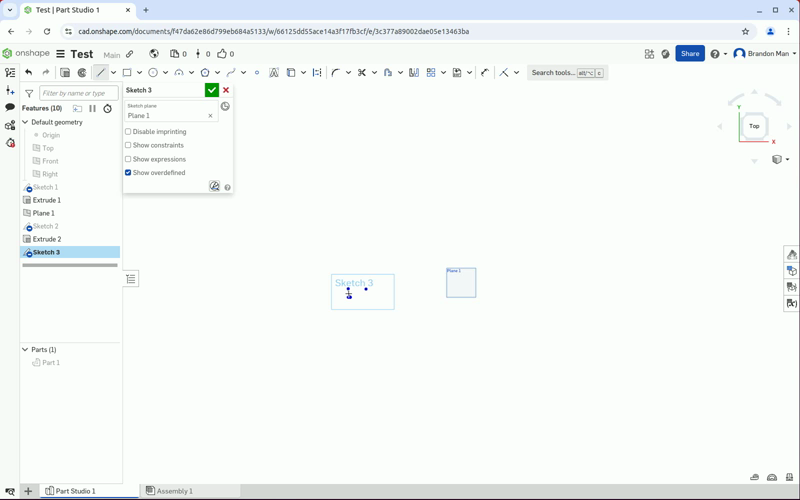
mouse_move(348, 288)
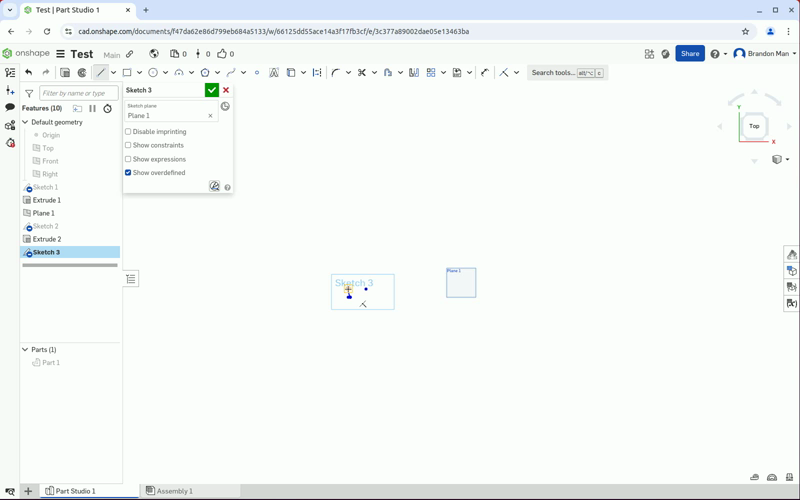
scroll(6)
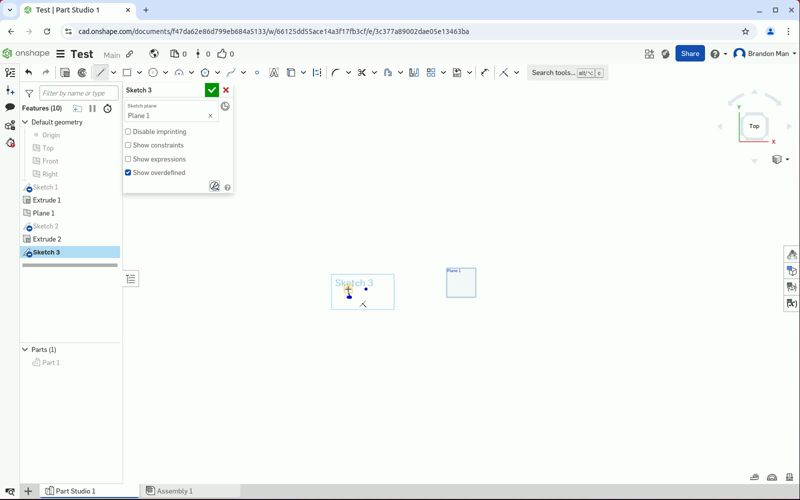
scroll(6)
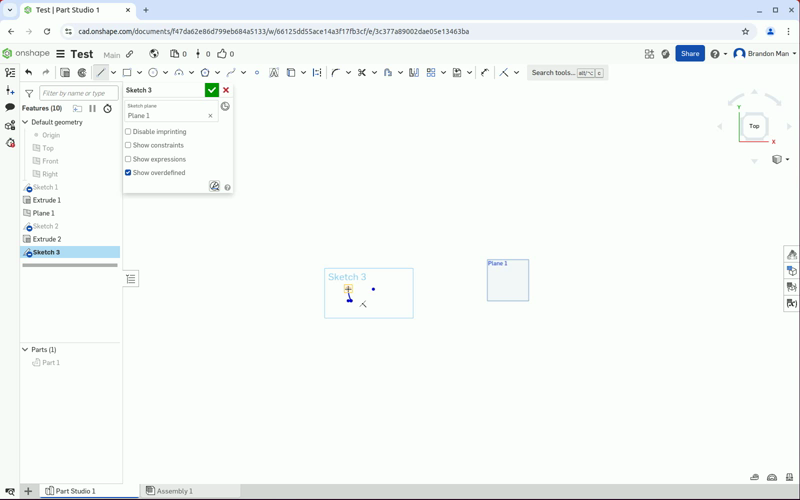
scroll(6)
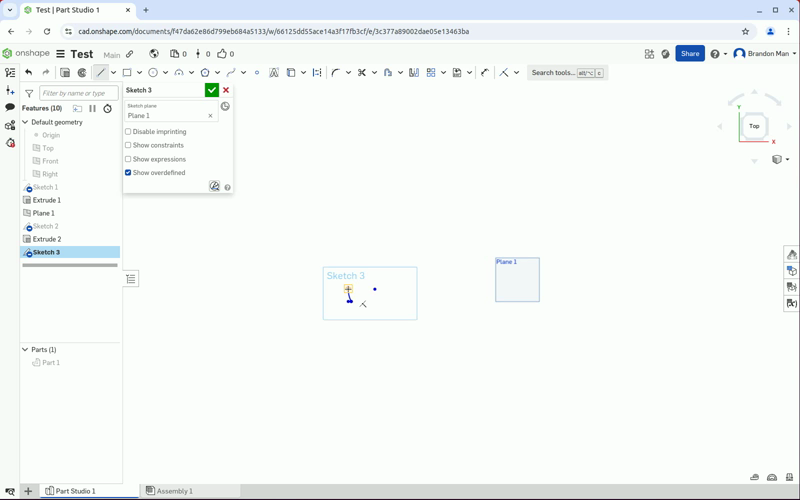
scroll(6)
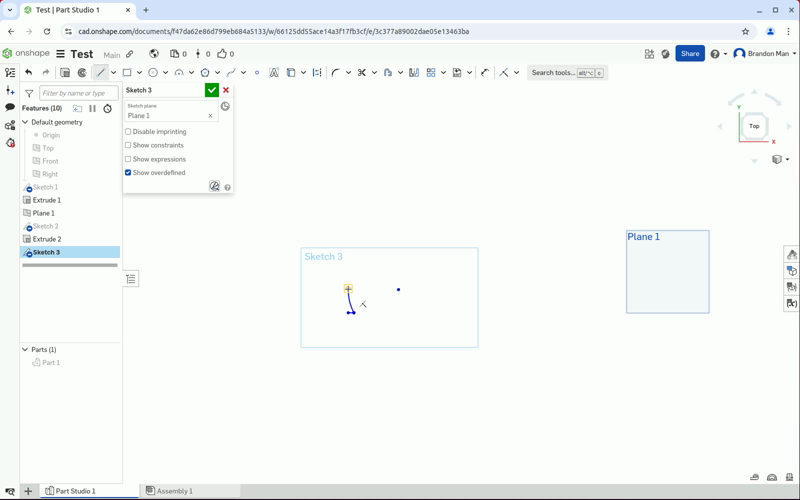
scroll(6)
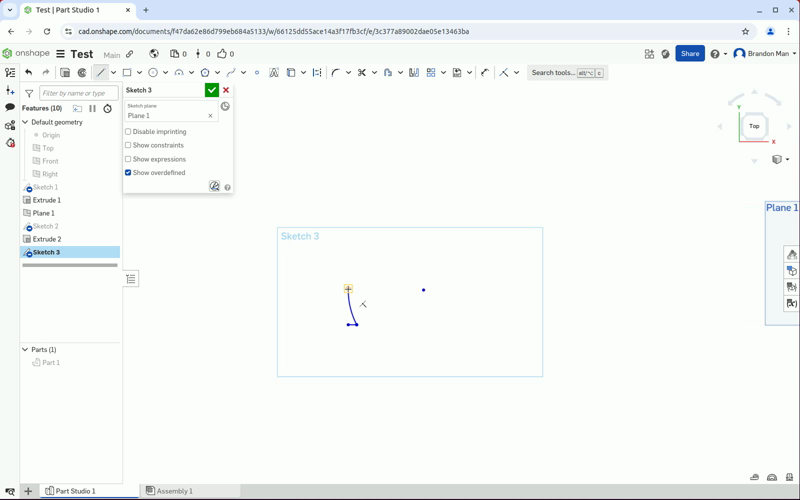
scroll(6)
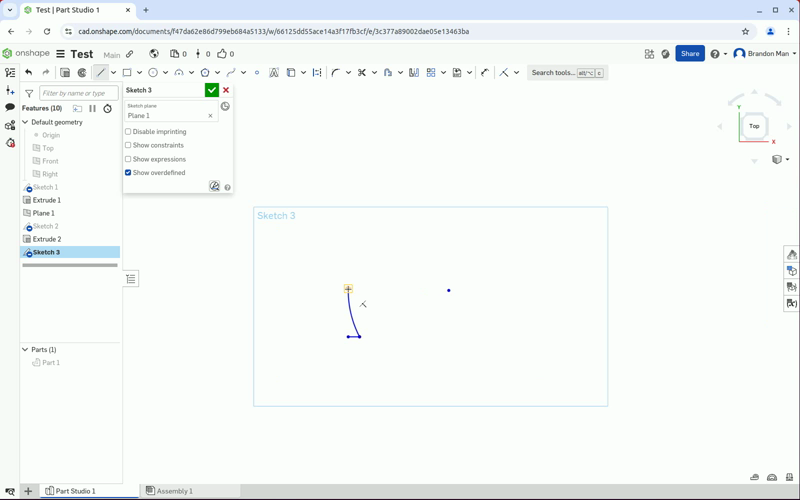
scroll(6)
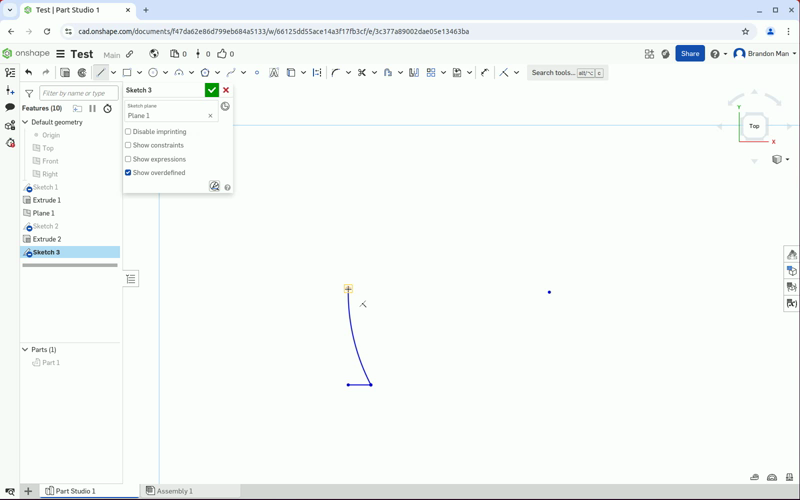
click(348, 288)
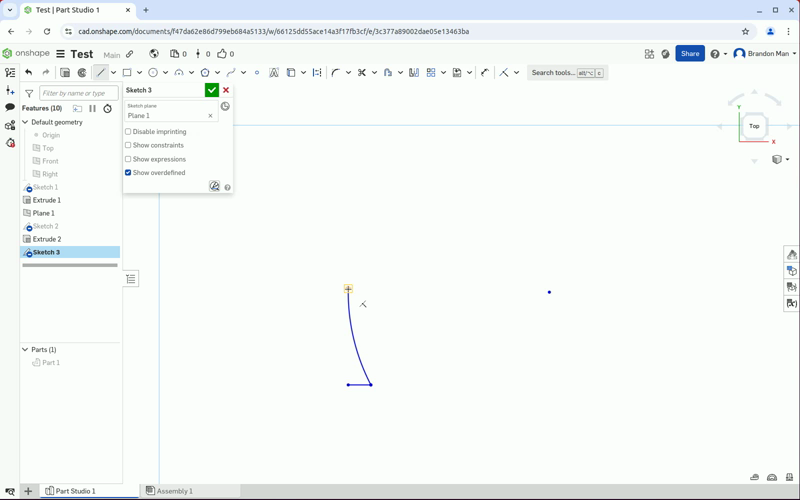
scroll(-6)
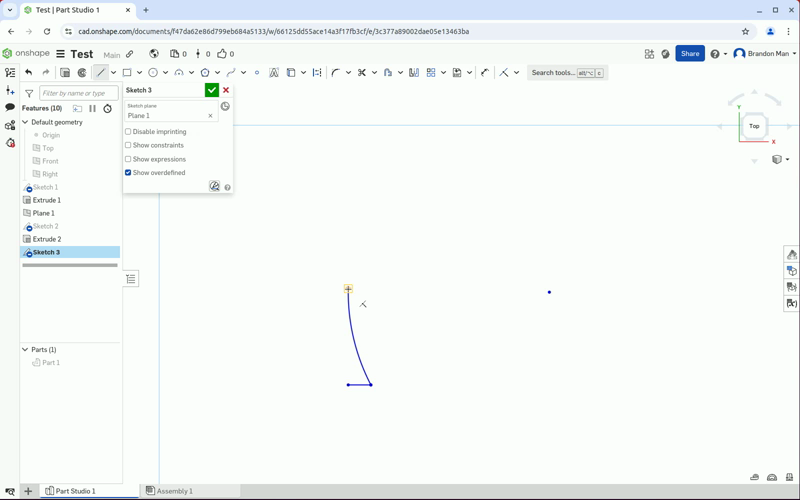
scroll(-6)
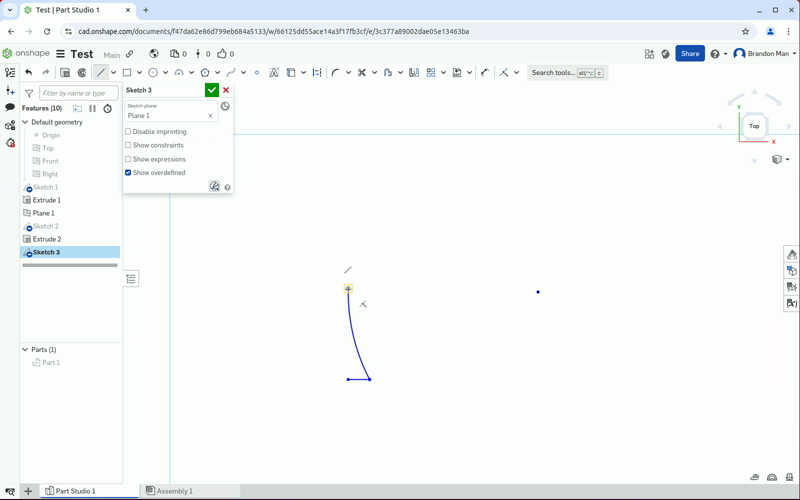
scroll(-6)
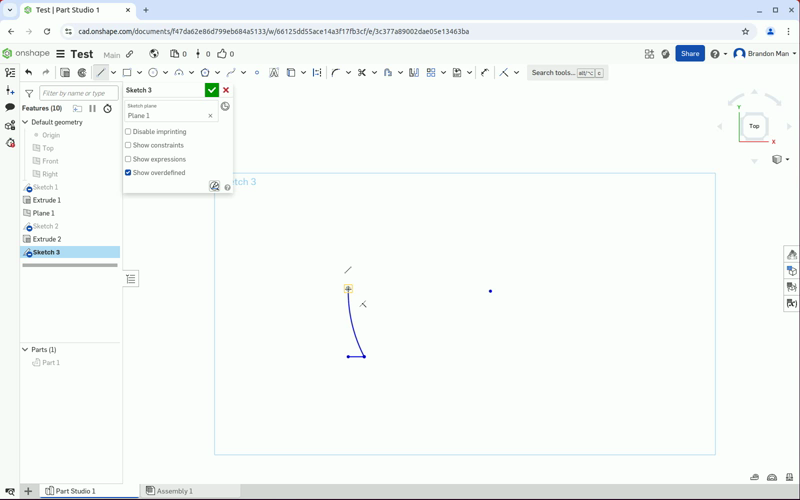
scroll(-6)
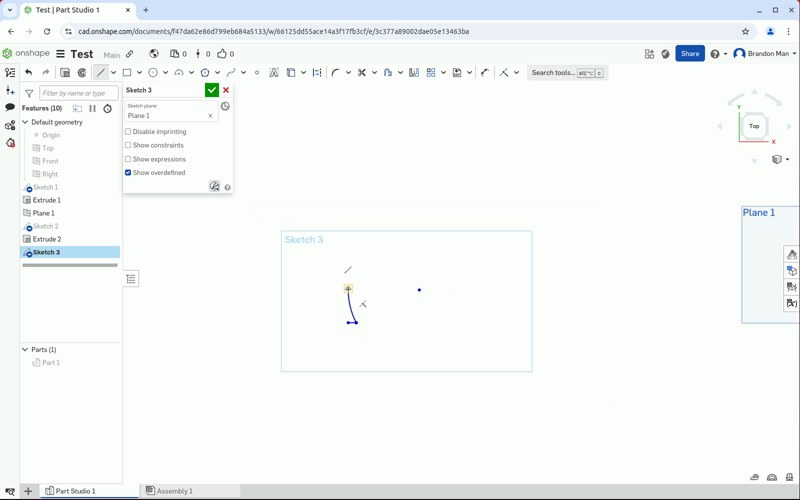
scroll(-6)
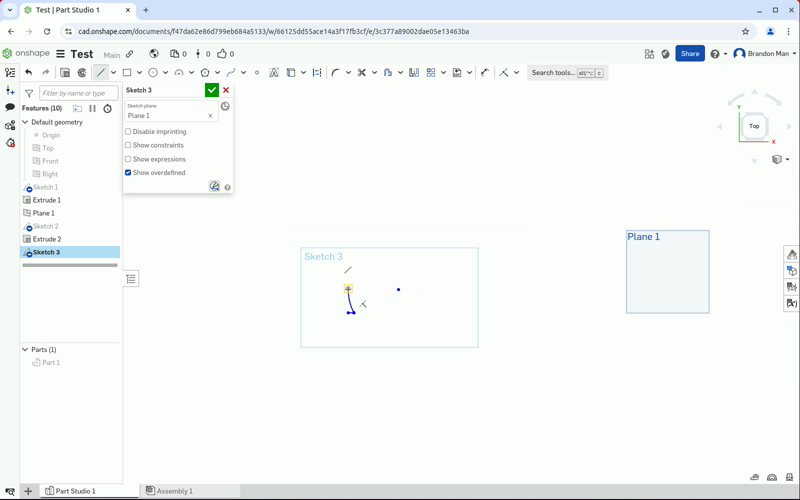
scroll(-6)
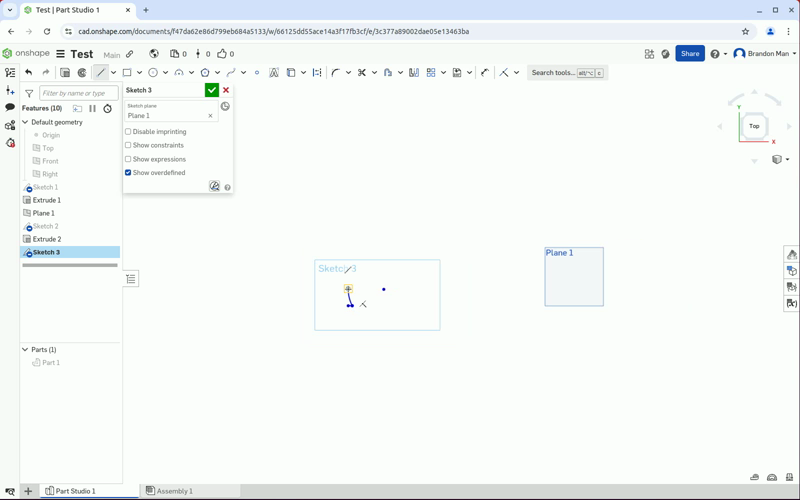
scroll(-6)
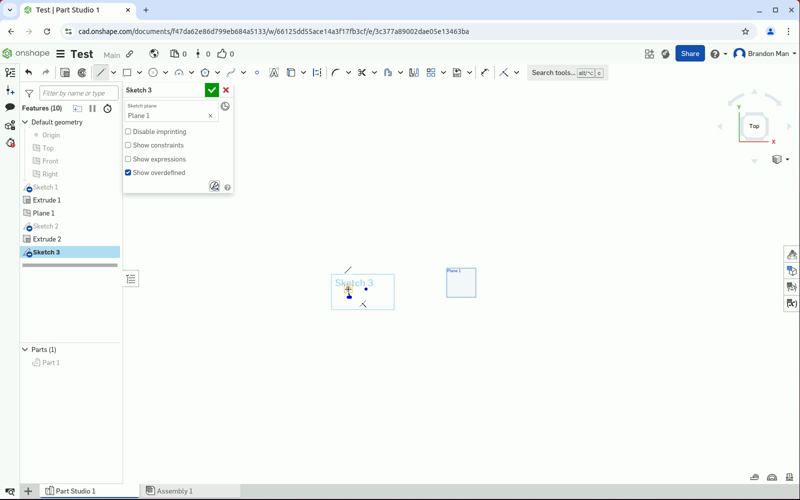
mouse_move(378, 288)
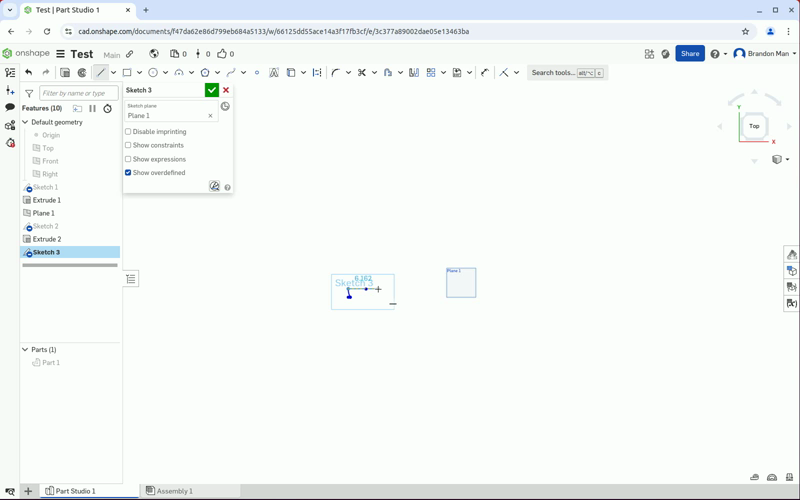
key_down(shift)
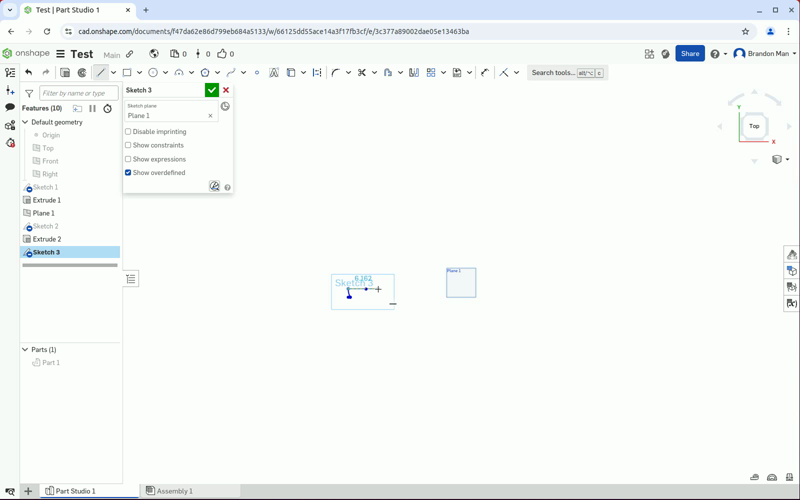
mouse_move(348, 297)
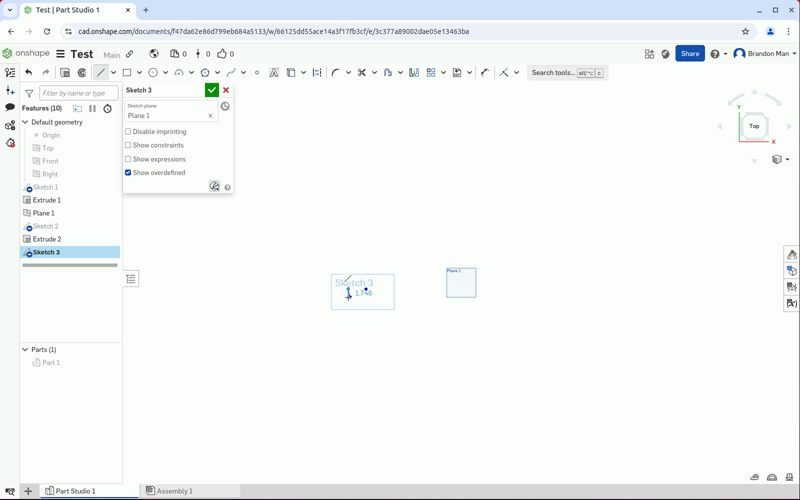
scroll(6)
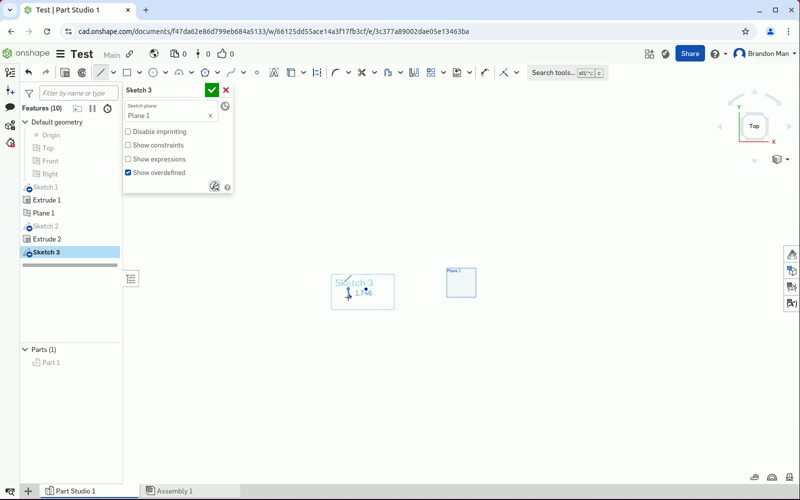
scroll(6)
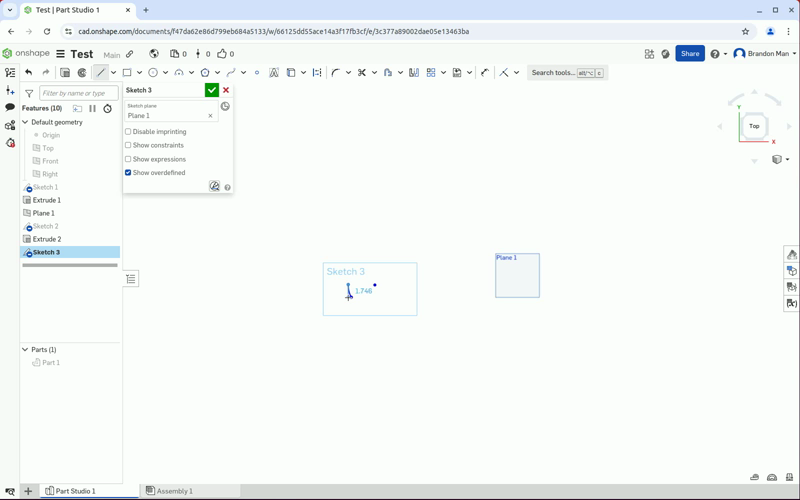
scroll(6)
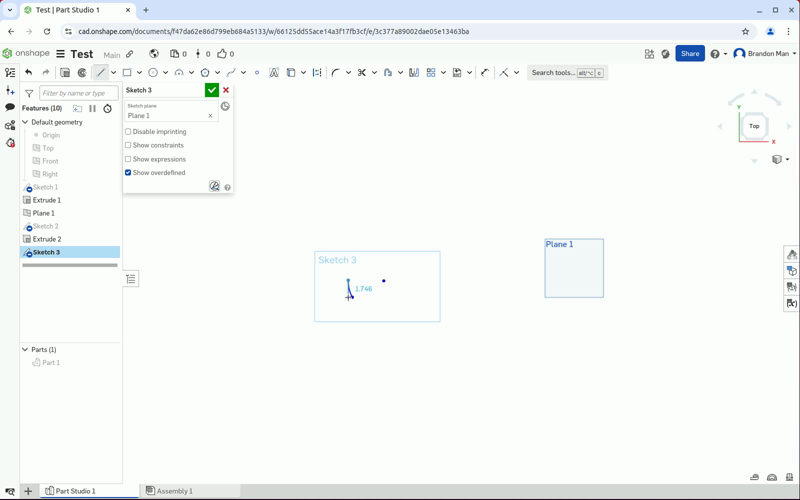
scroll(6)
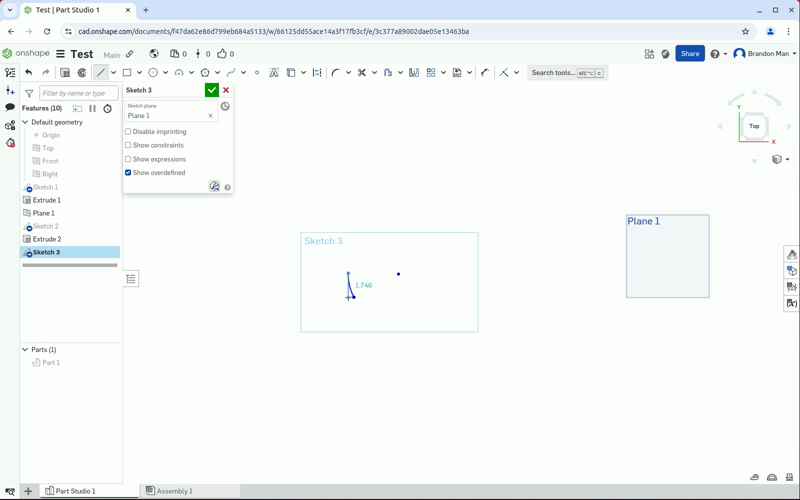
scroll(6)
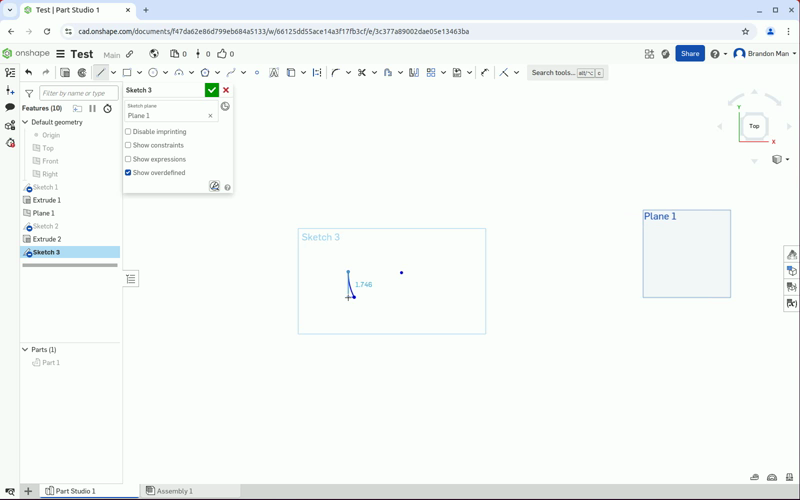
scroll(6)
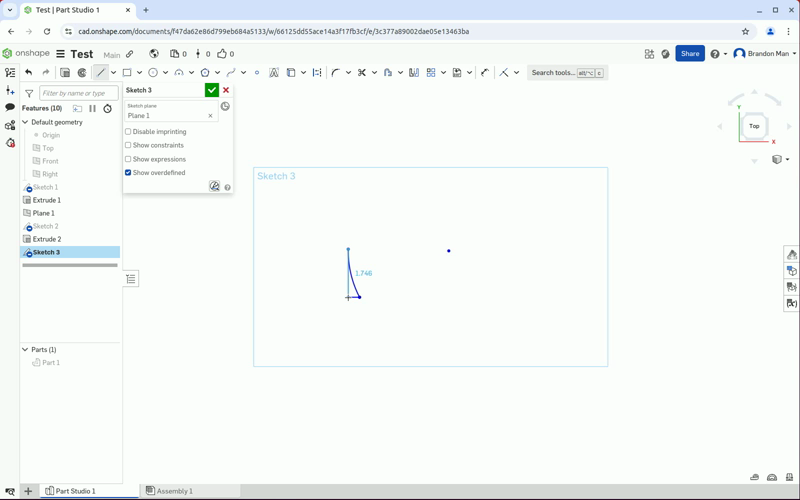
scroll(6)
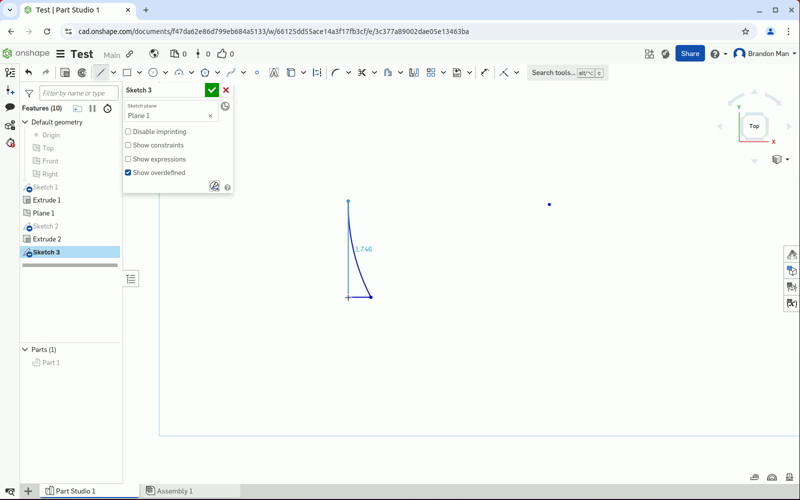
key_up(shift)
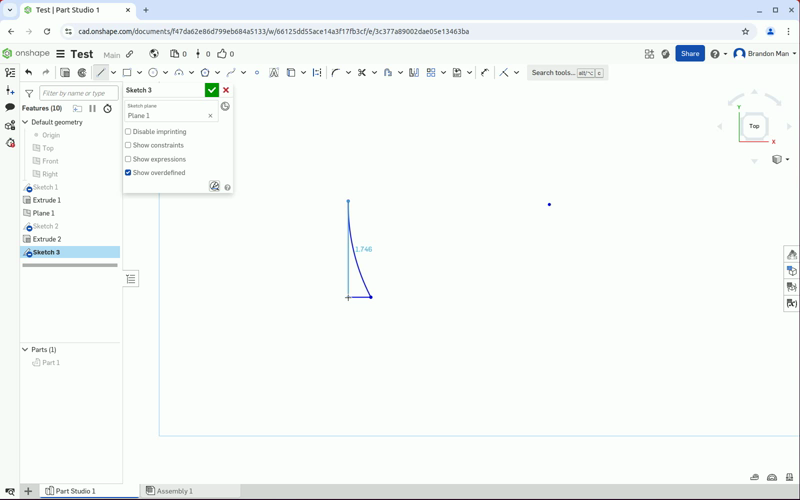
click(348, 297)
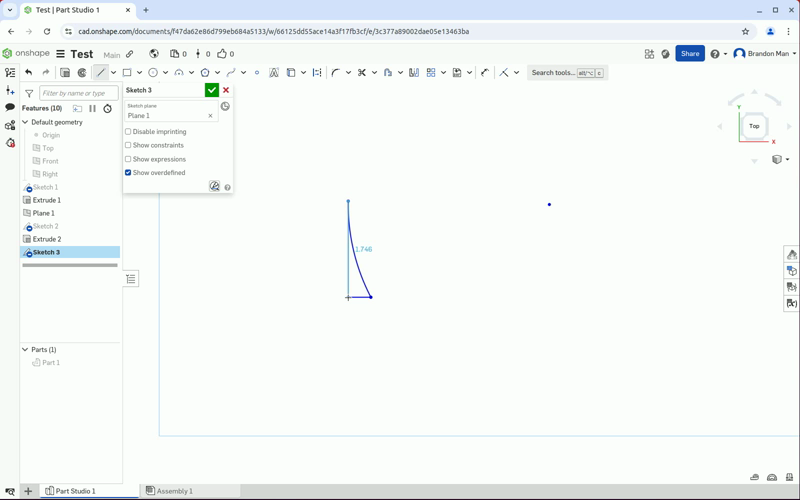
scroll(-6)
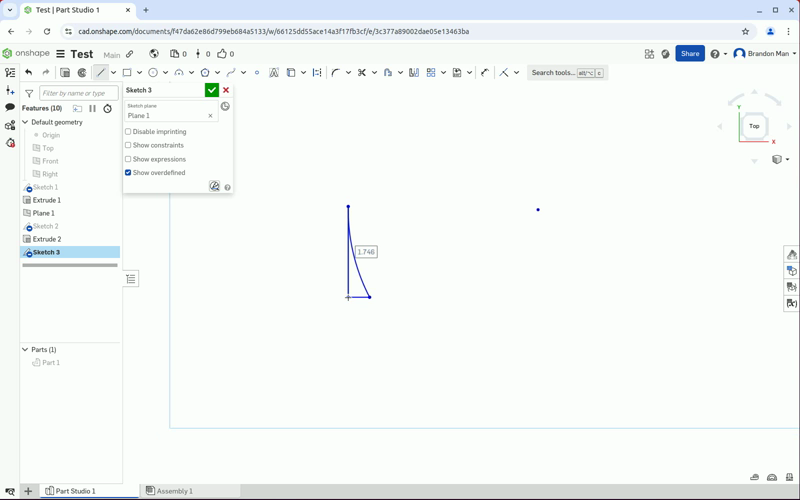
scroll(-6)
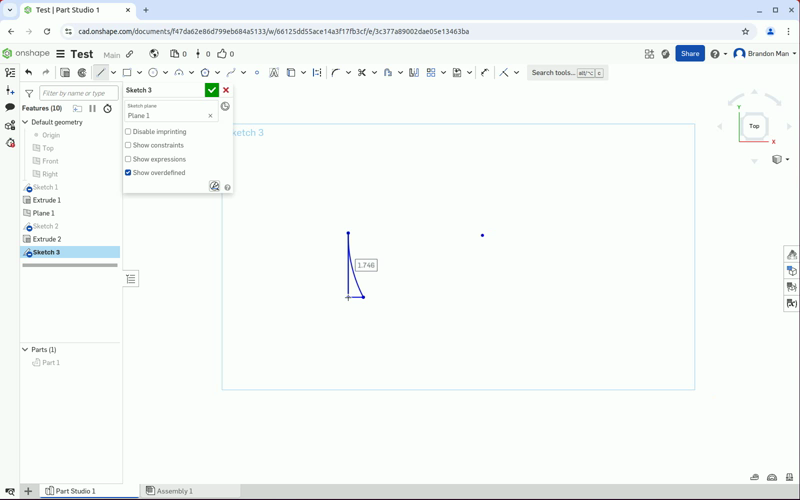
scroll(-6)
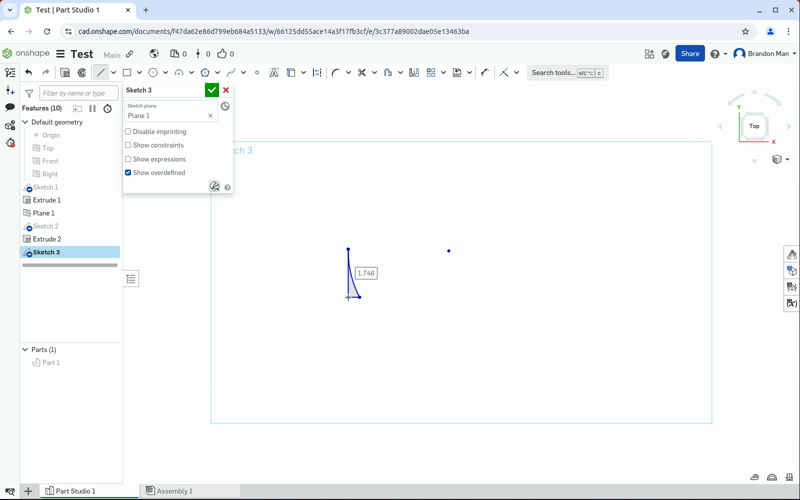
scroll(-6)
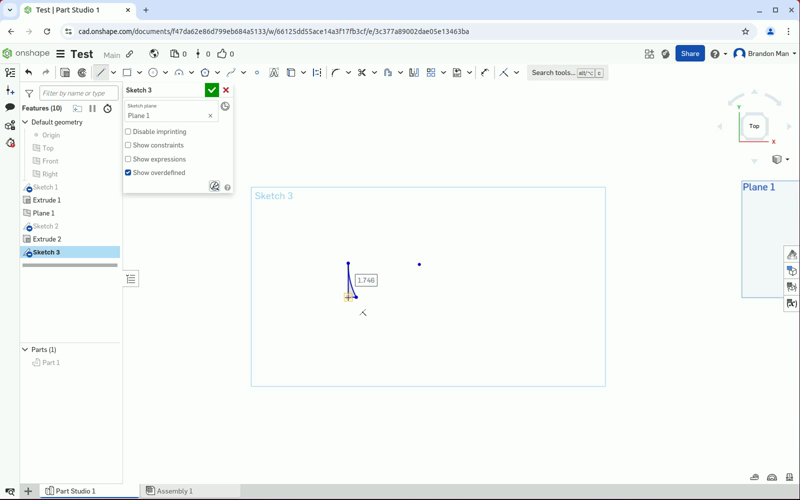
scroll(-6)
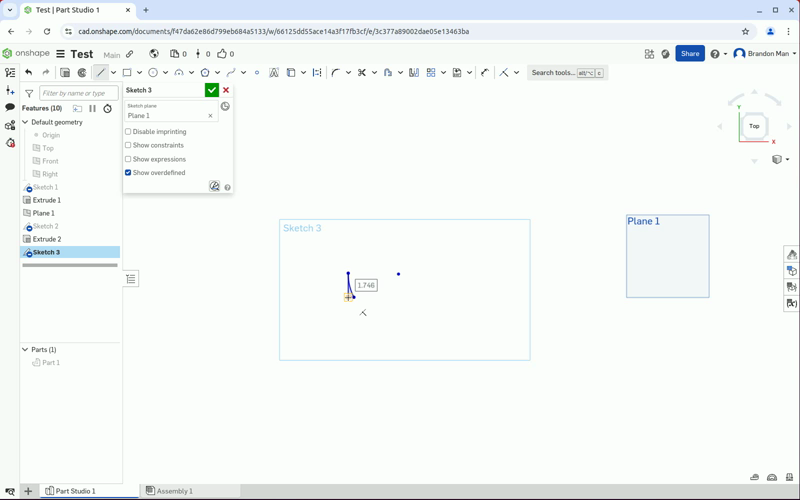
scroll(-6)
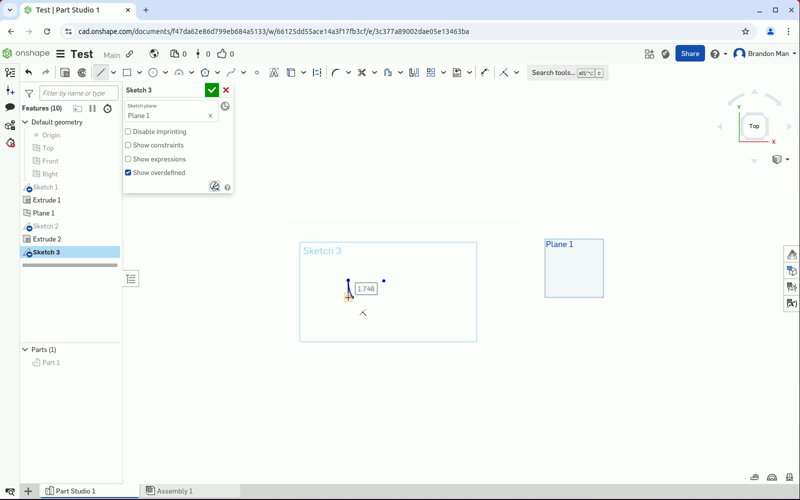
scroll(-6)
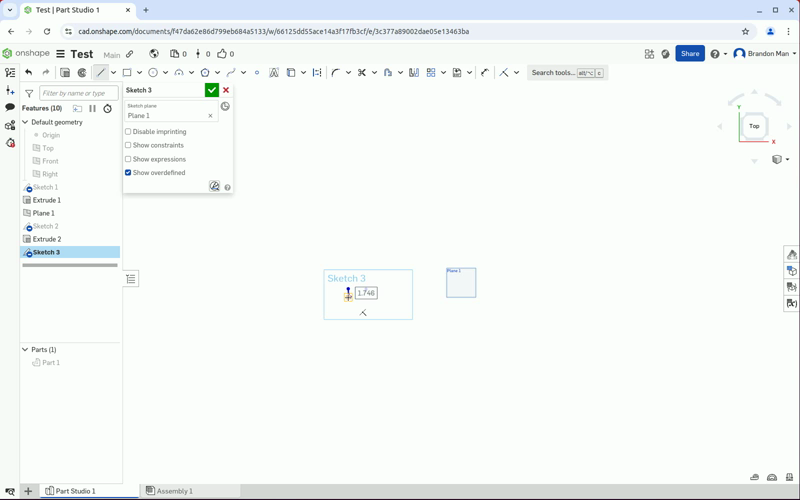
key(esc)
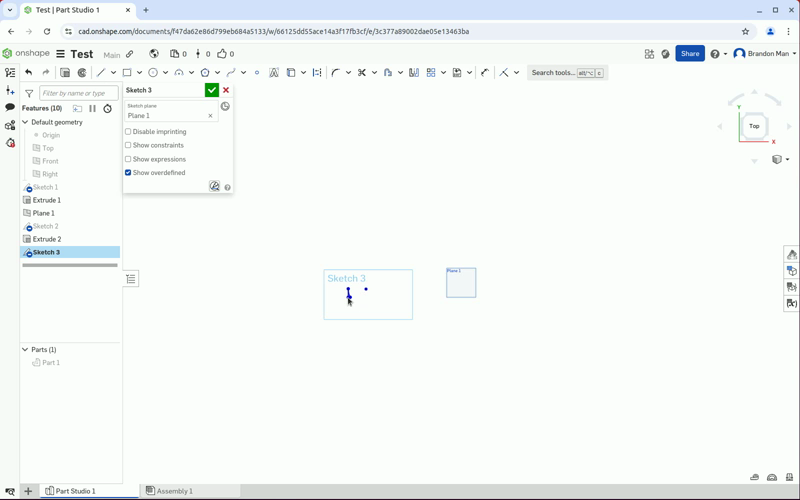
mouse_move(349, 296)
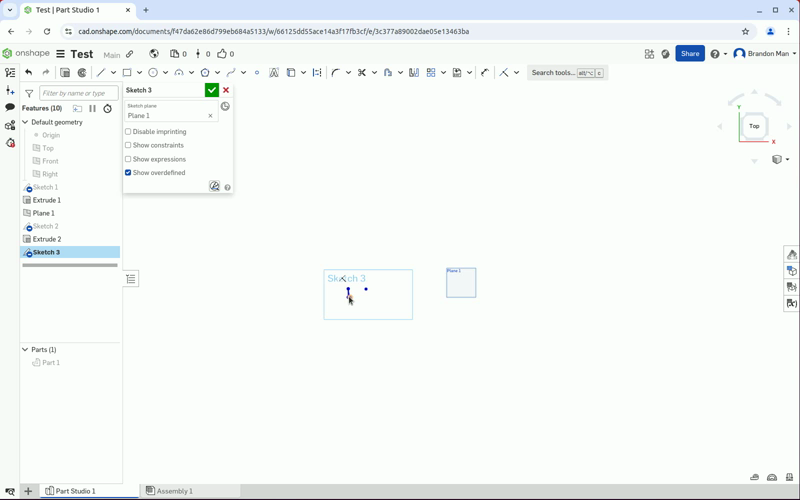
scroll(6)
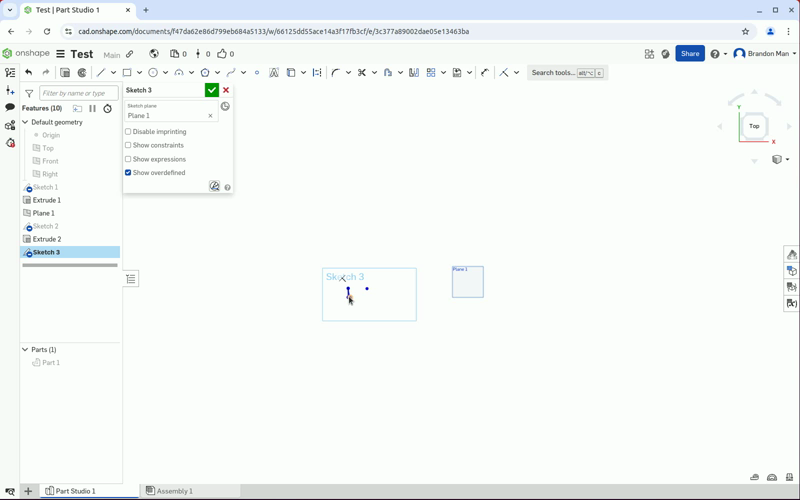
scroll(6)
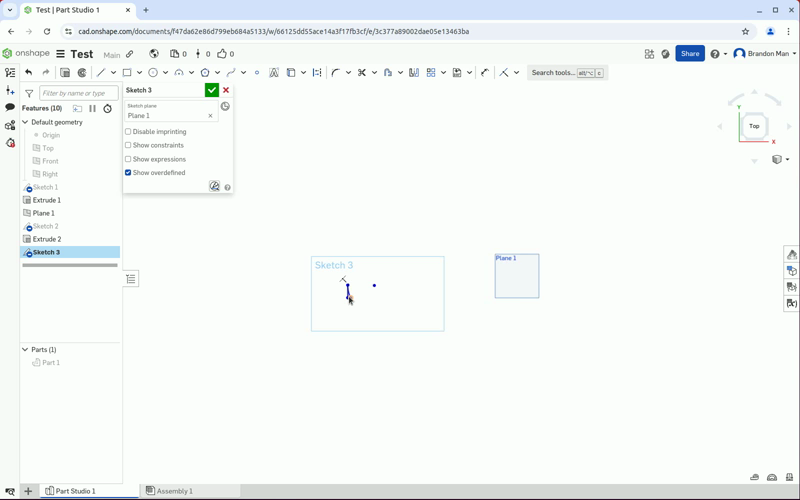
scroll(6)
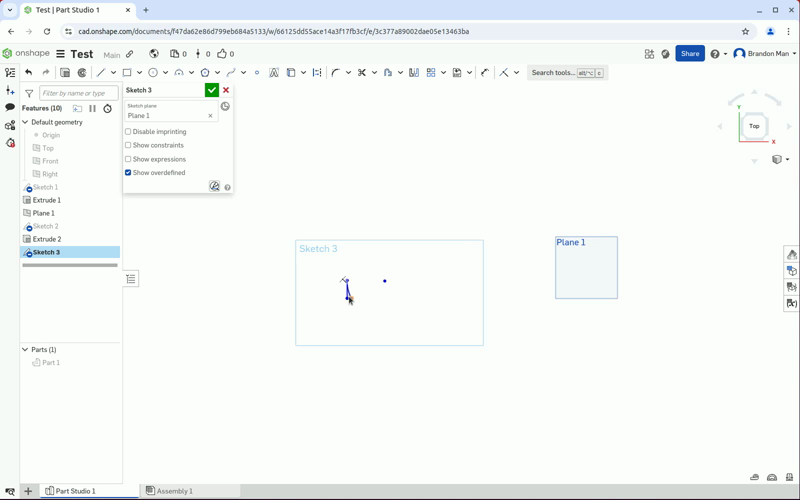
scroll(6)
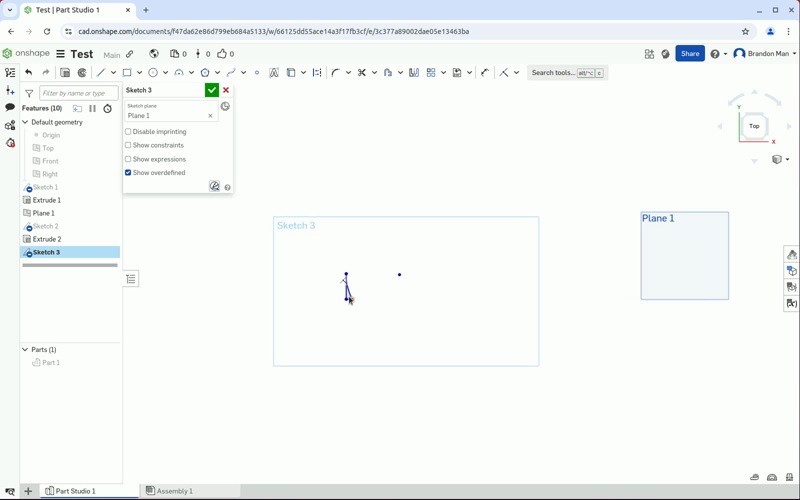
scroll(6)
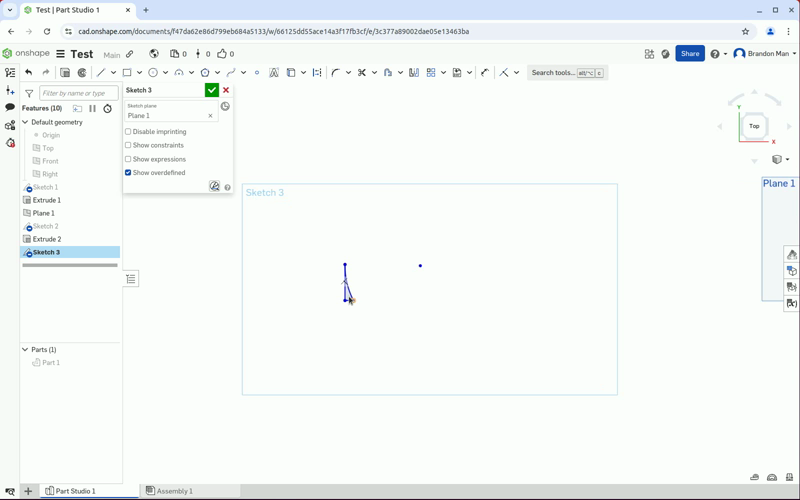
scroll(6)
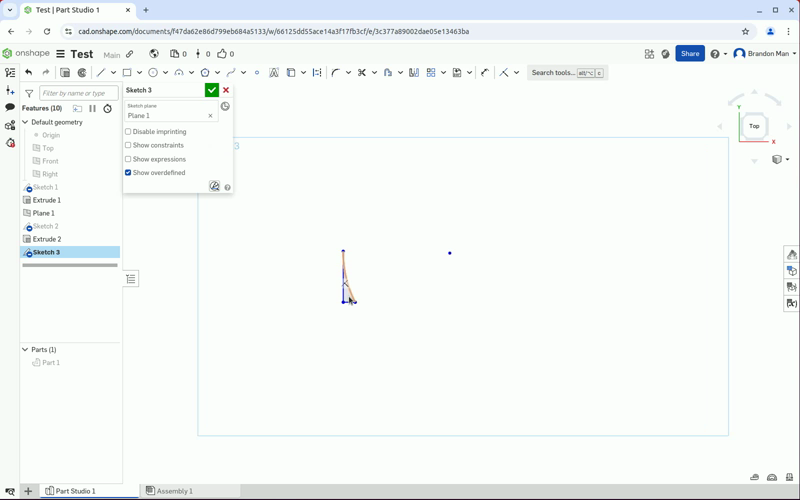
scroll(6)
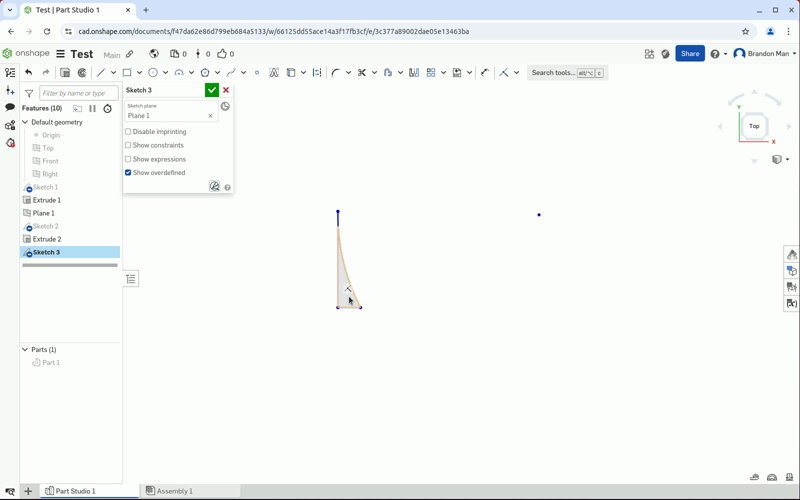
click(349, 296)
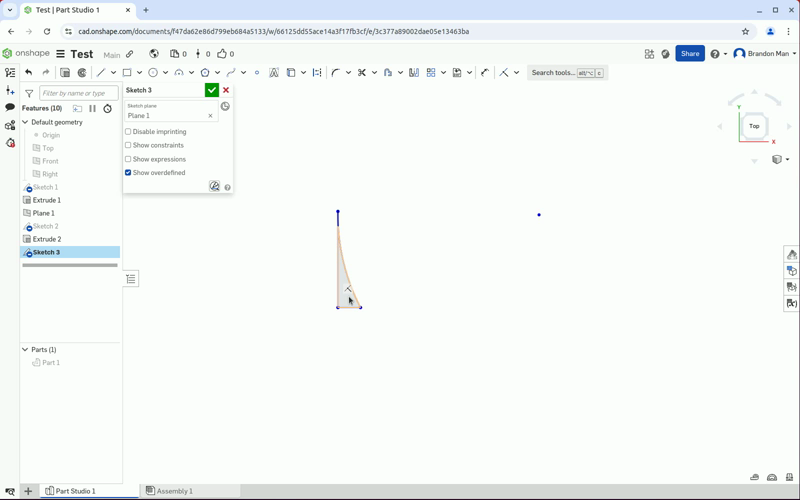
scroll(-6)
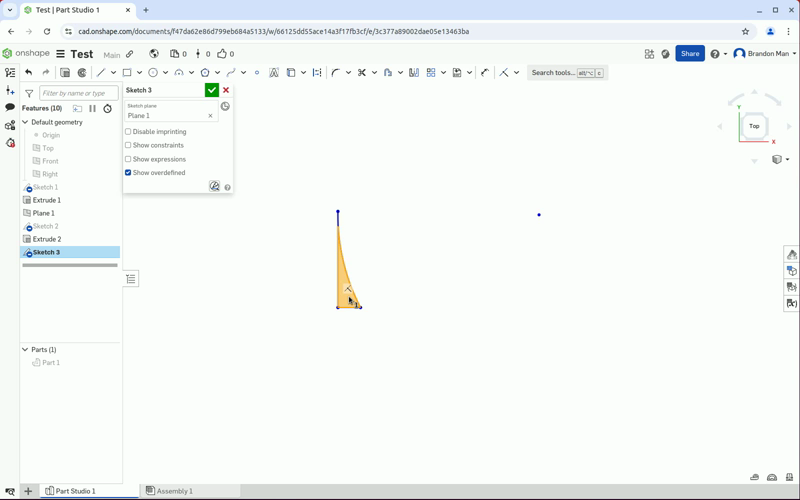
scroll(-6)
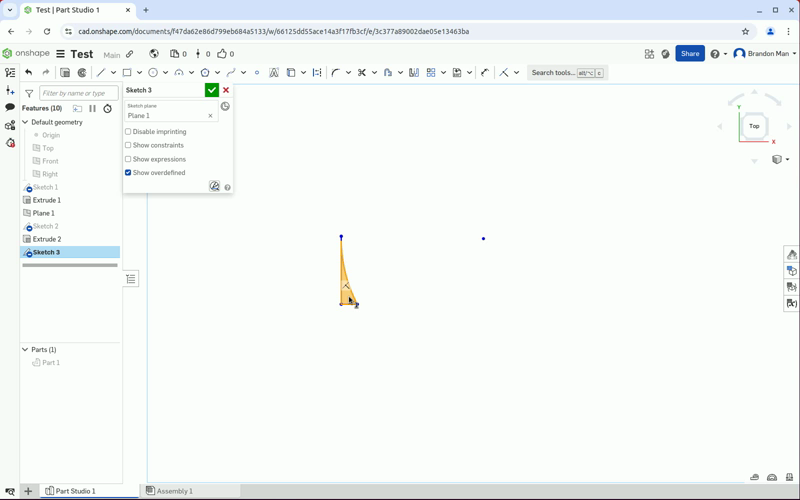
scroll(-6)
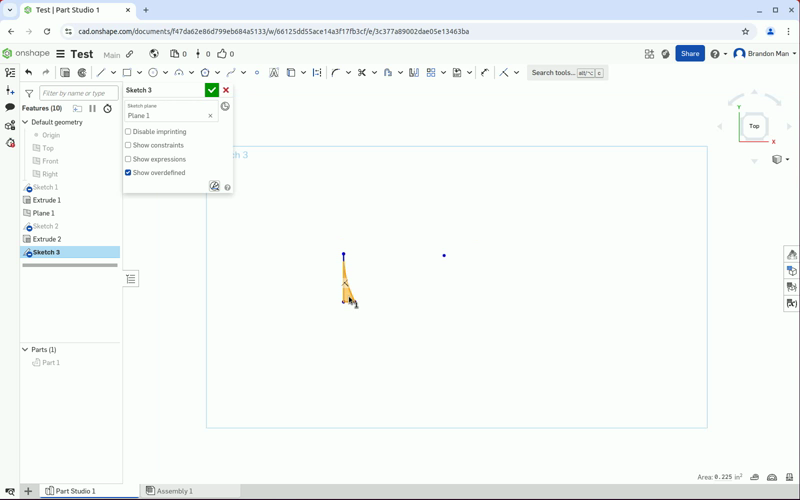
scroll(-6)
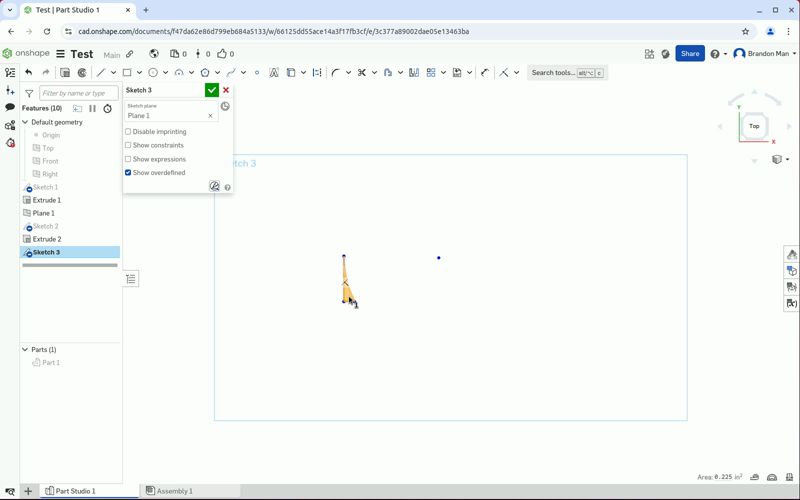
scroll(-6)
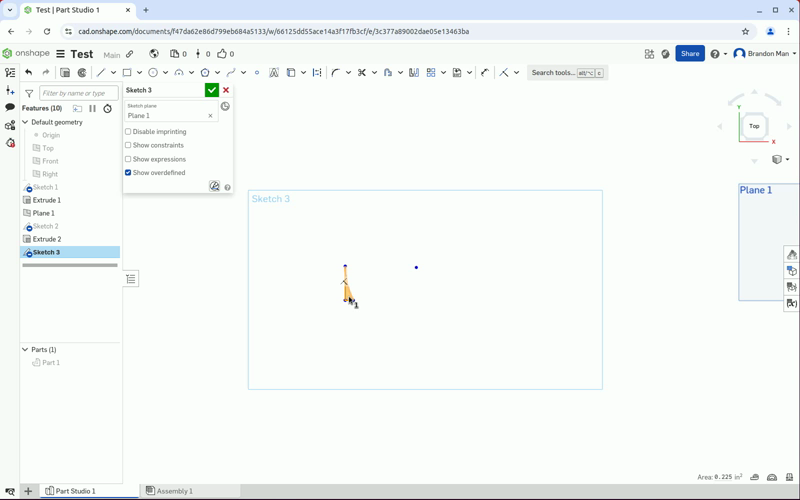
scroll(-6)
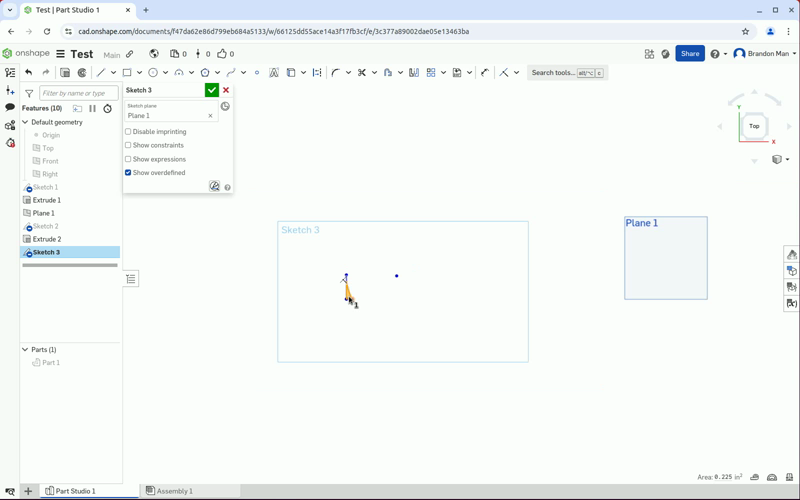
scroll(-6)
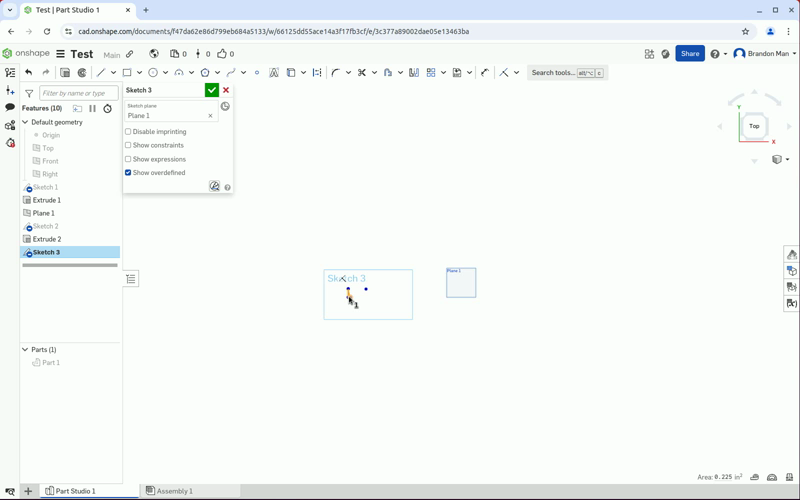
mouse_move(73, 352)
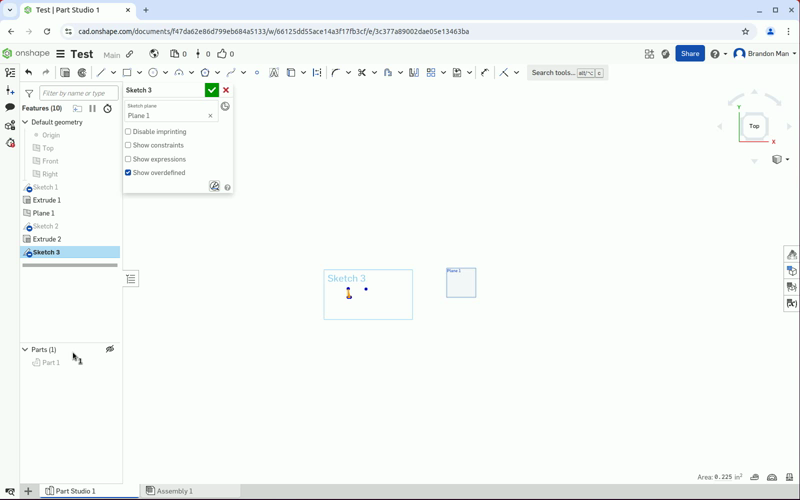
key(shift+y)
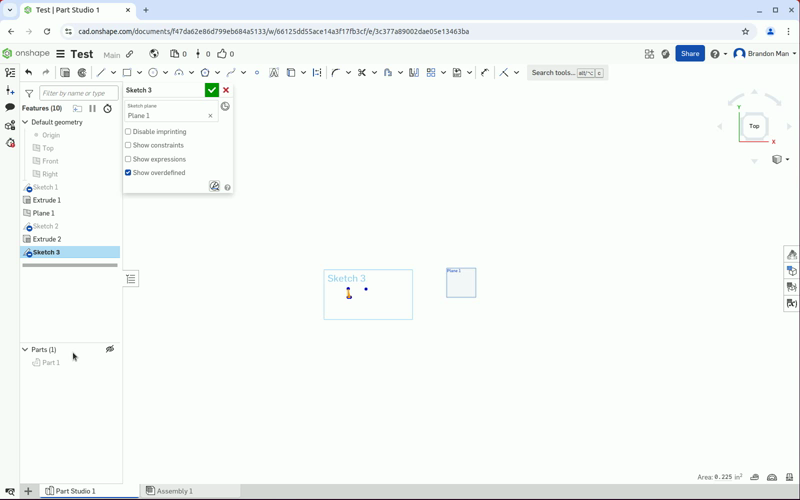
key(shift+e)
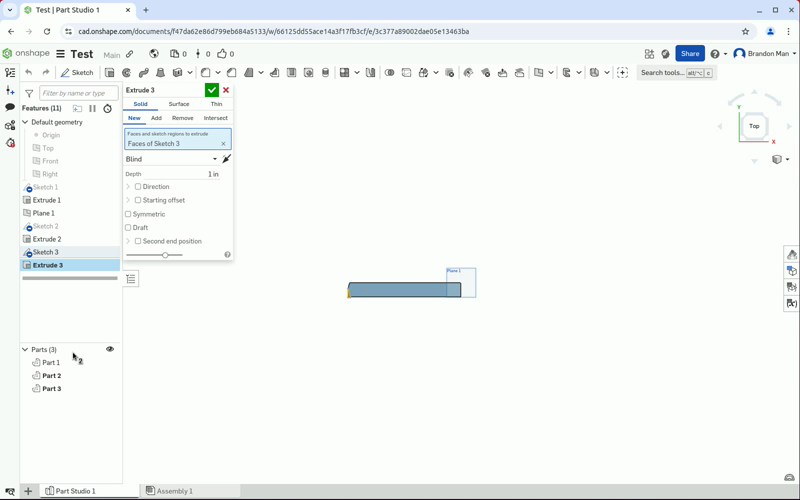
mouse_move(143, 106)
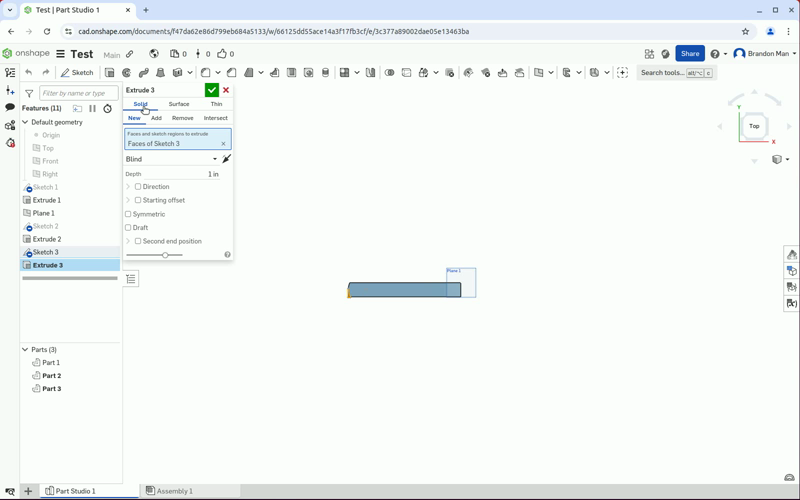
click(143, 106)
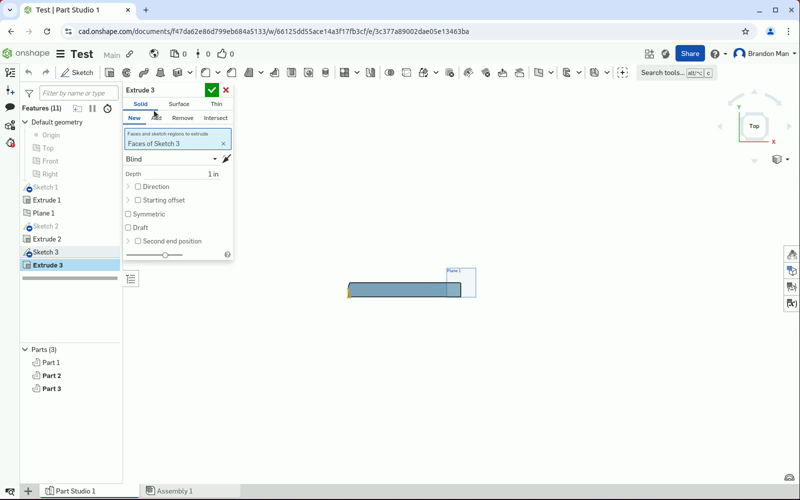
mouse_move(186, 120)
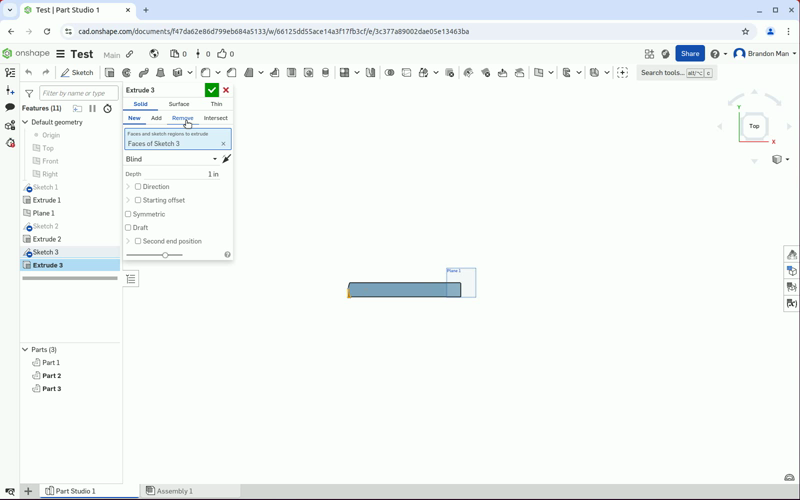
click(186, 120)
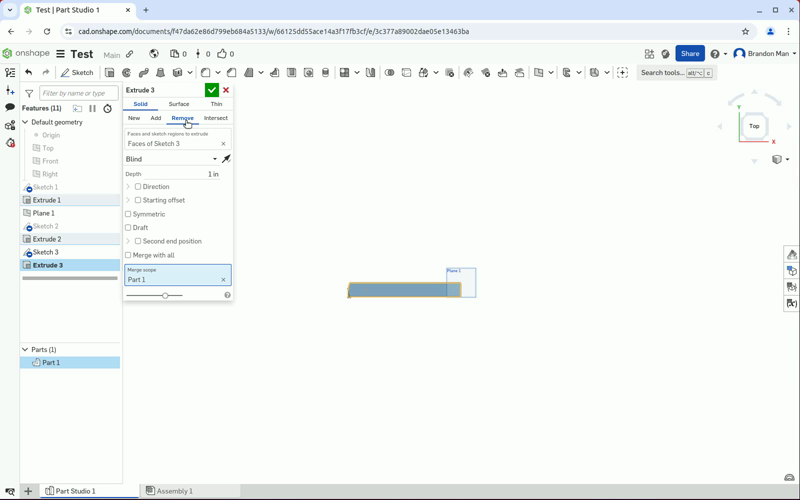
key(tab, 4)
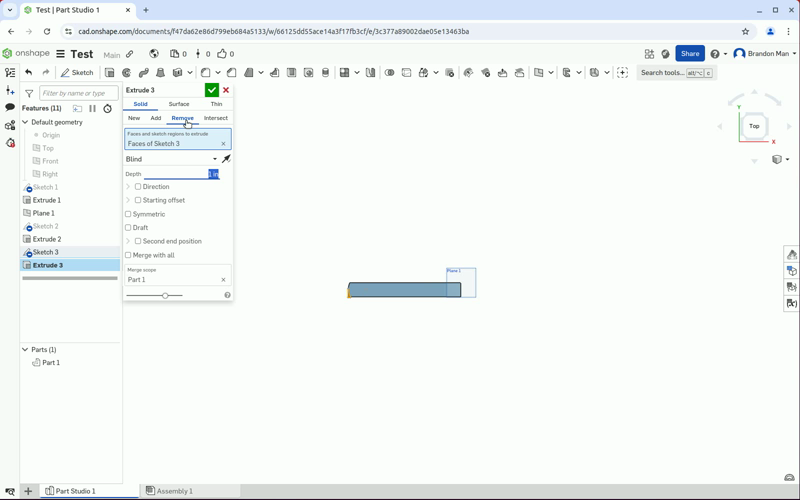
text(2.889)
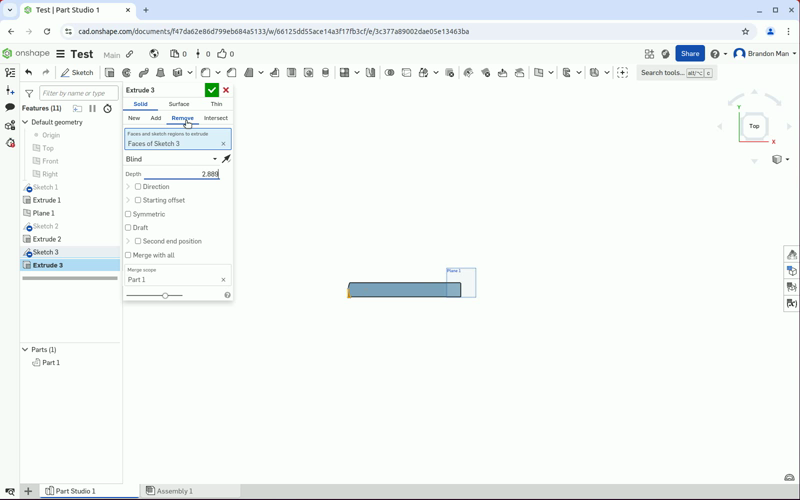
key(tab, 6)
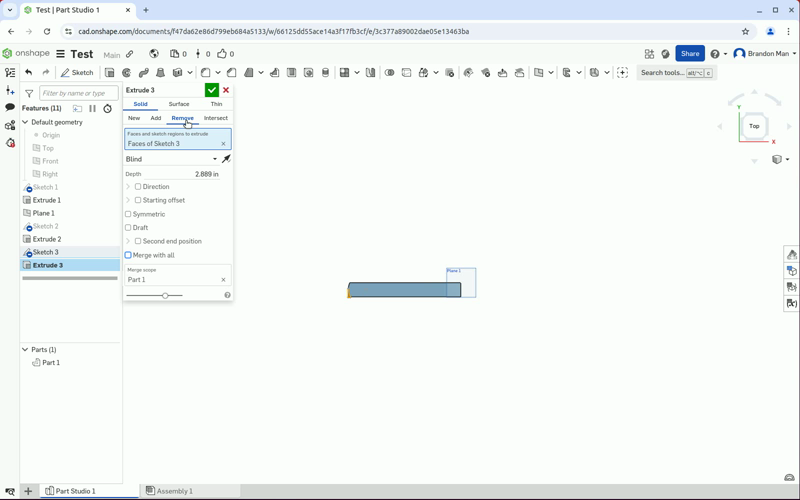
key(space)
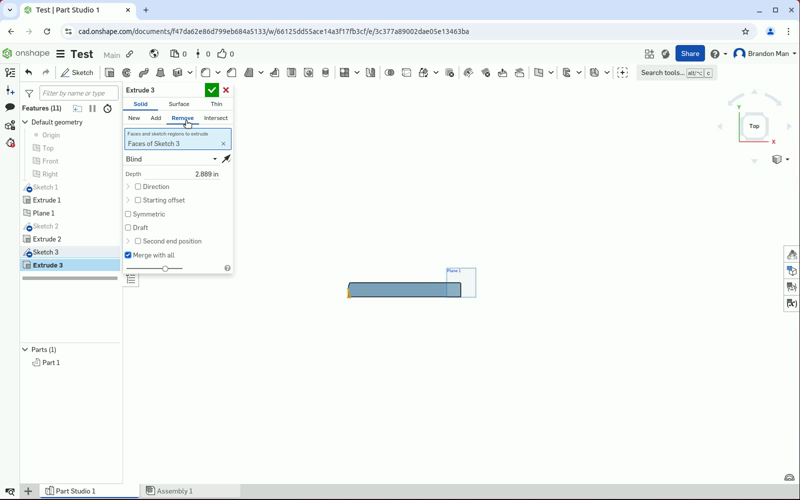
key(enter)
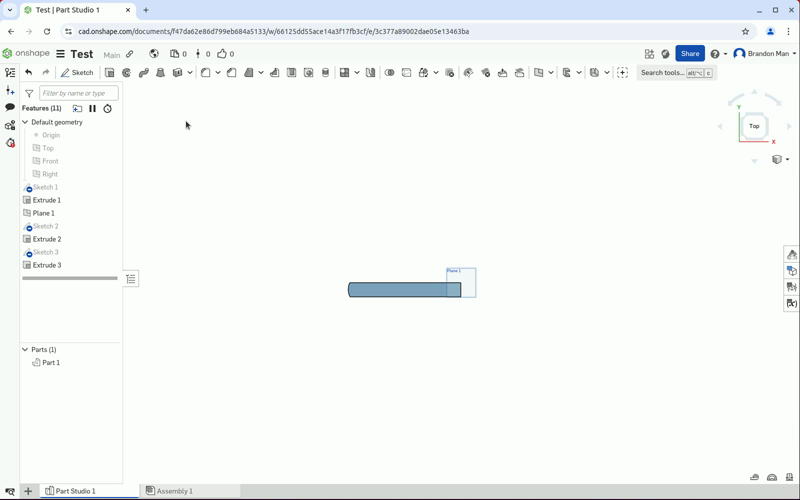
key(shift+h)
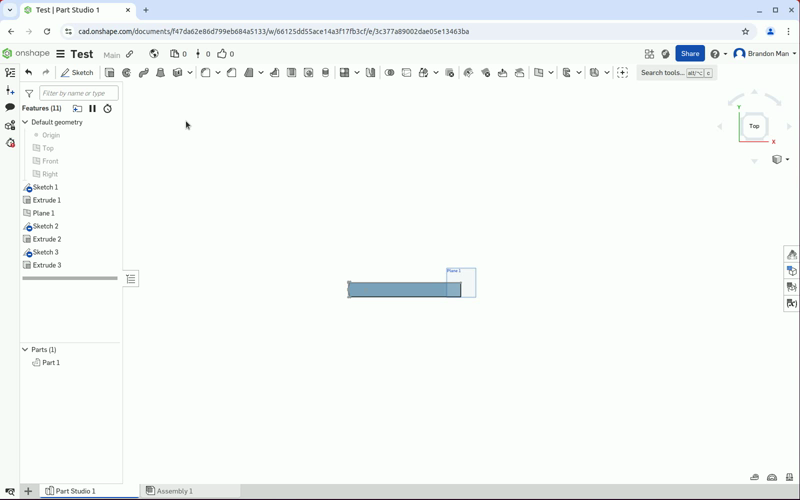
key(shift+h)
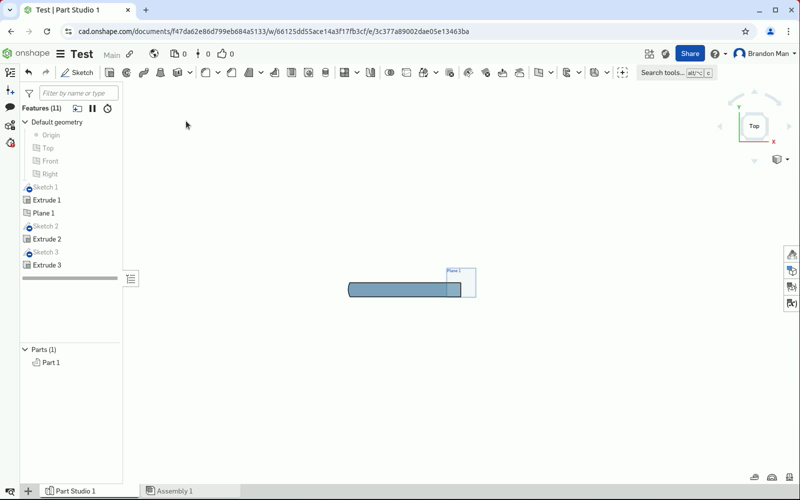
mouse_move(73, 189)
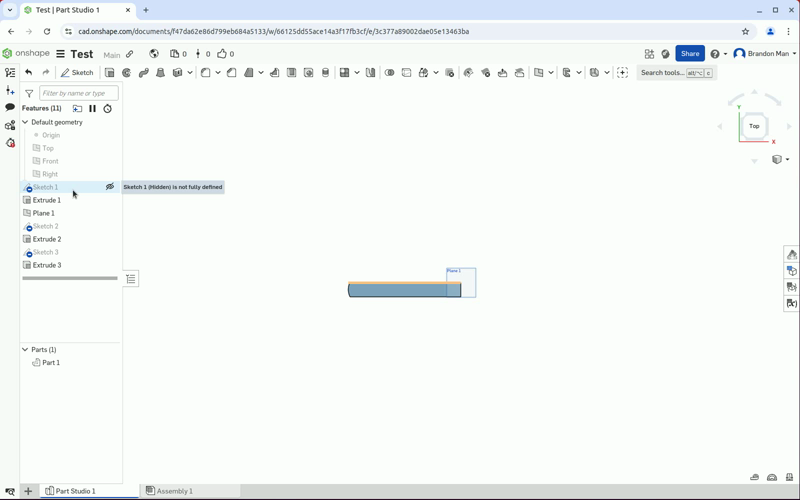
click(73, 189)
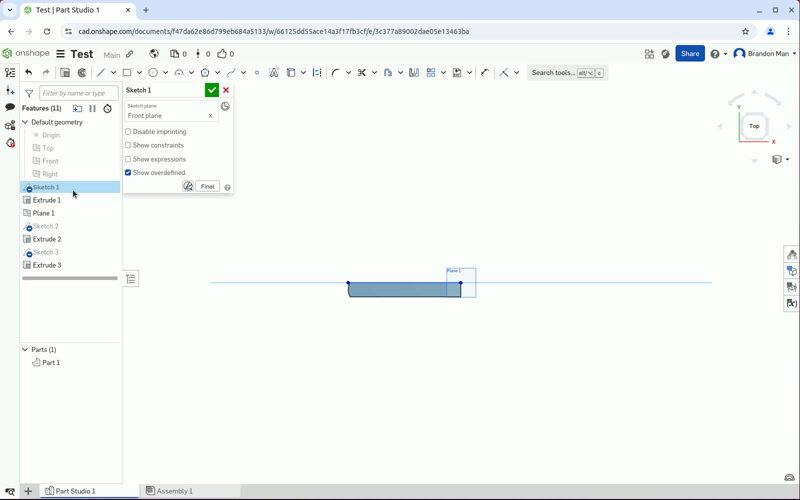
mouse_move(229, 92)
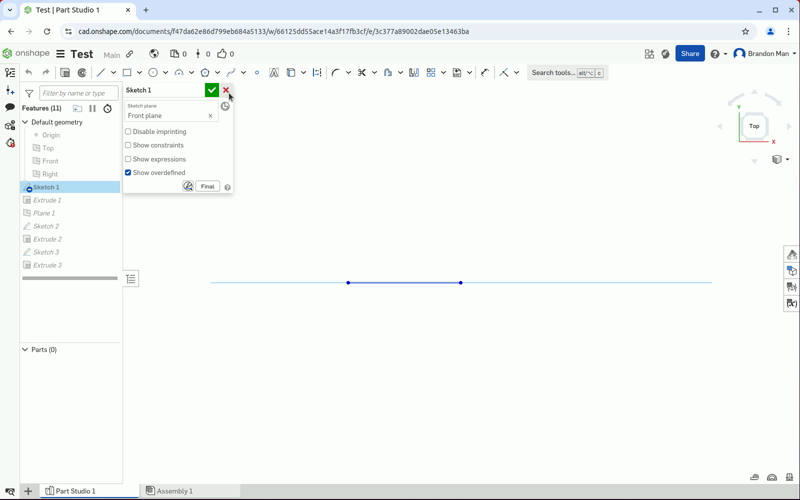
click(229, 92)
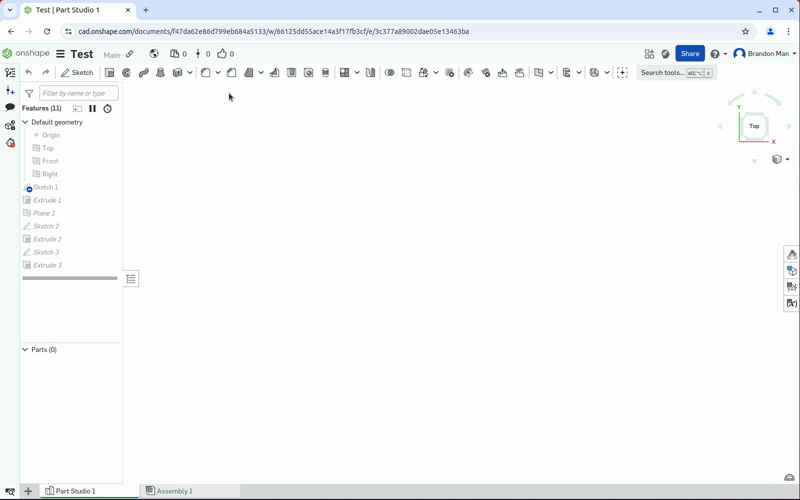
key(shift+s)
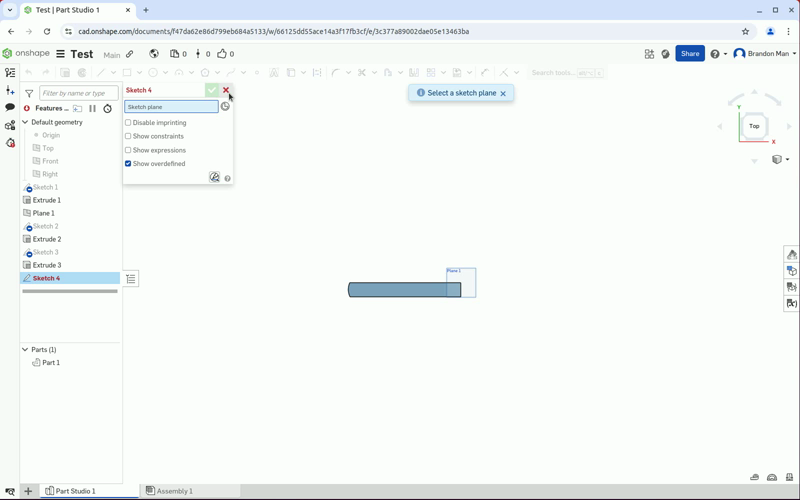
mouse_move(73, 215)
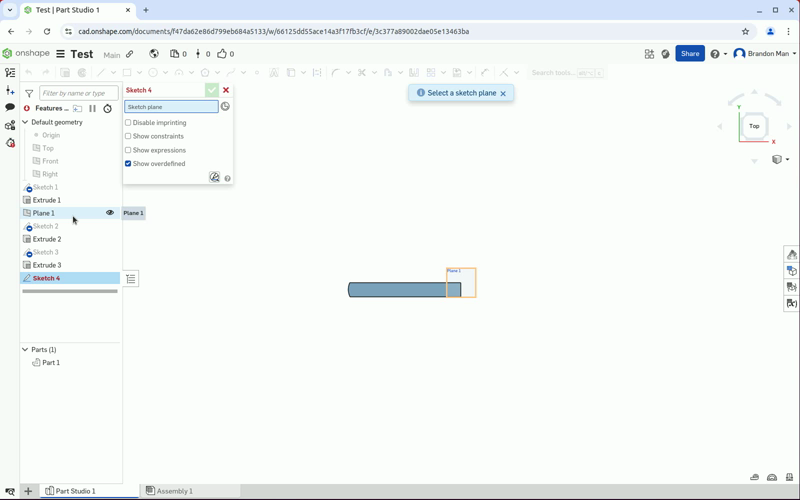
click(73, 215)
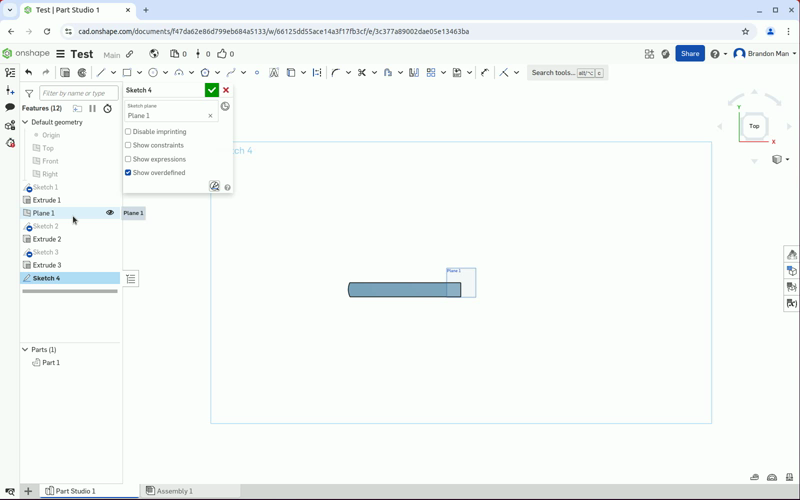
mouse_move(73, 352)
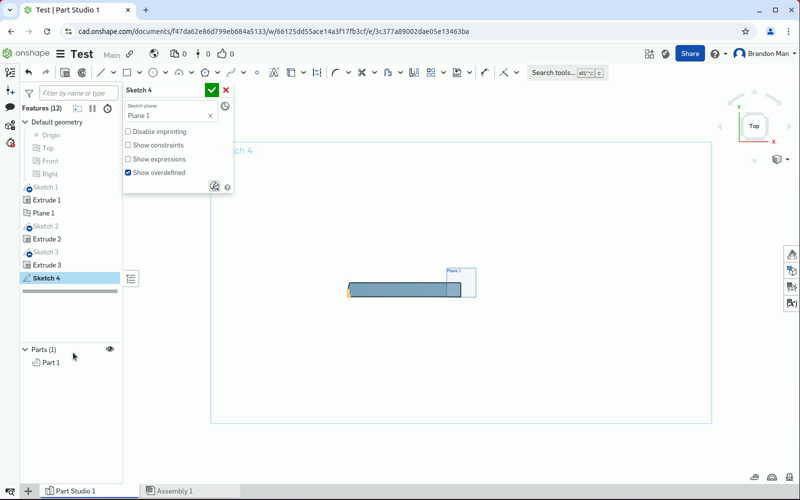
key(y)
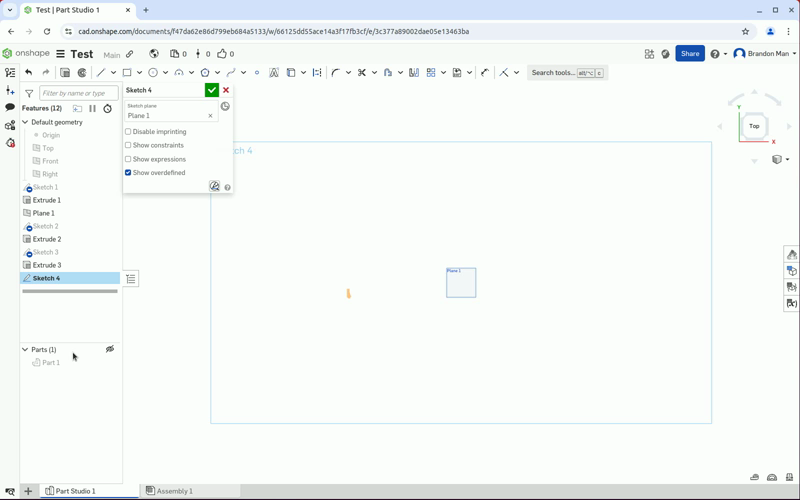
key(c)
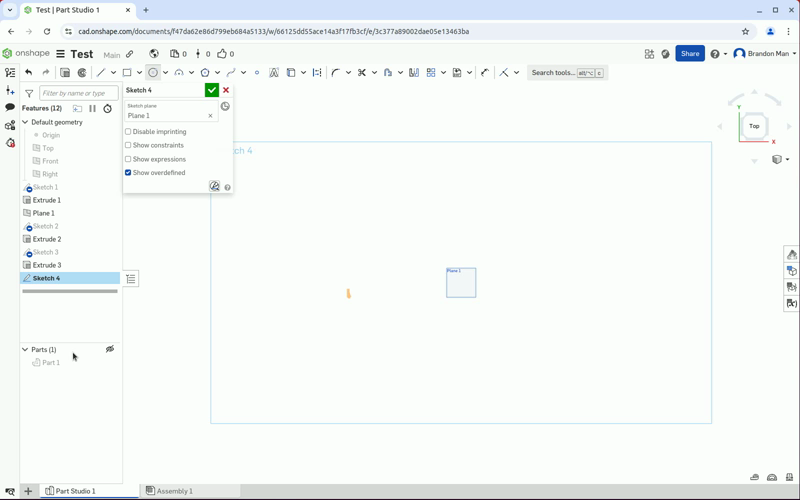
key_down(shift)
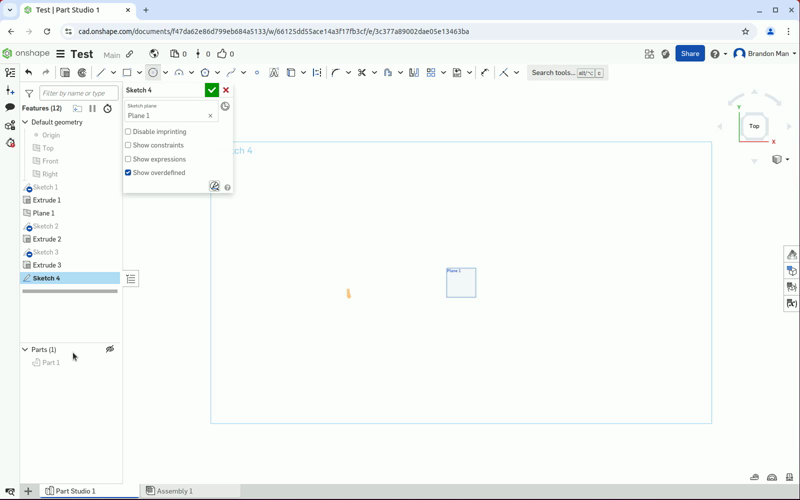
mouse_move(353, 290)
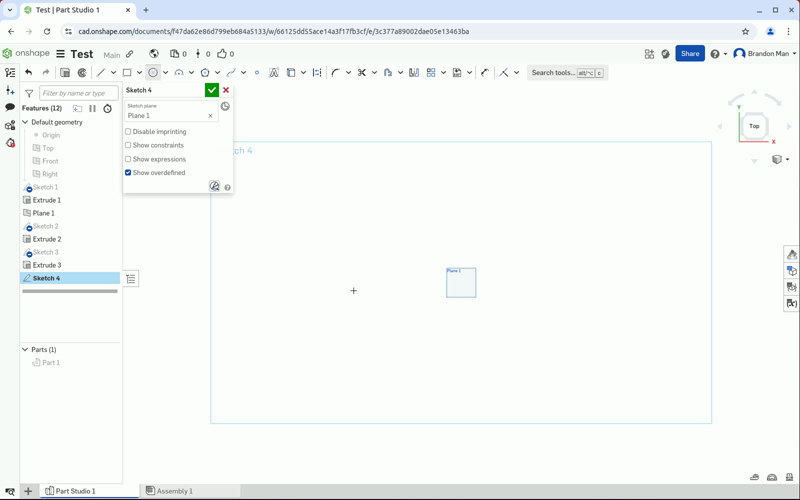
click(353, 290)
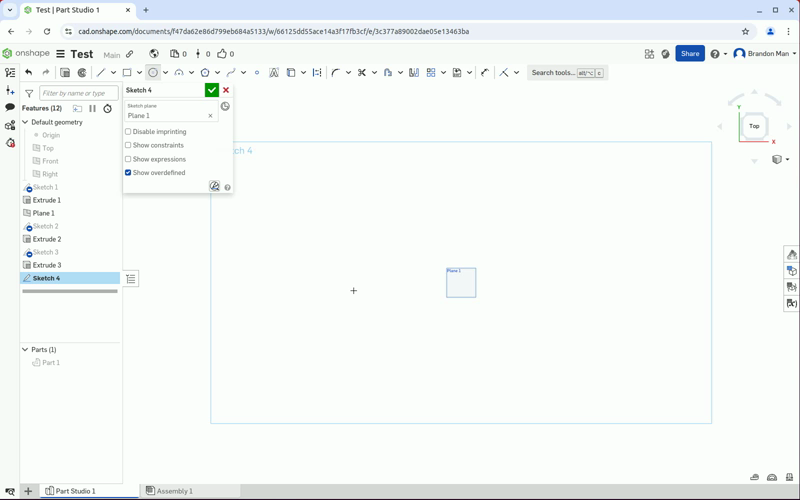
key_up(shift)
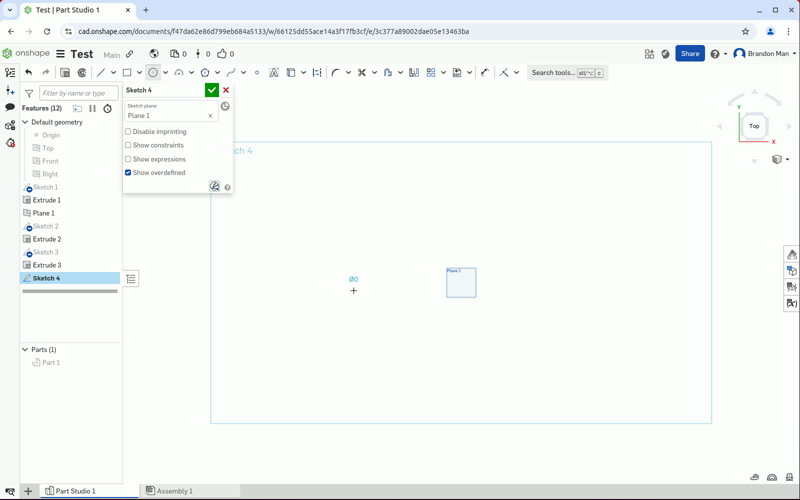
mouse_move(356, 290)
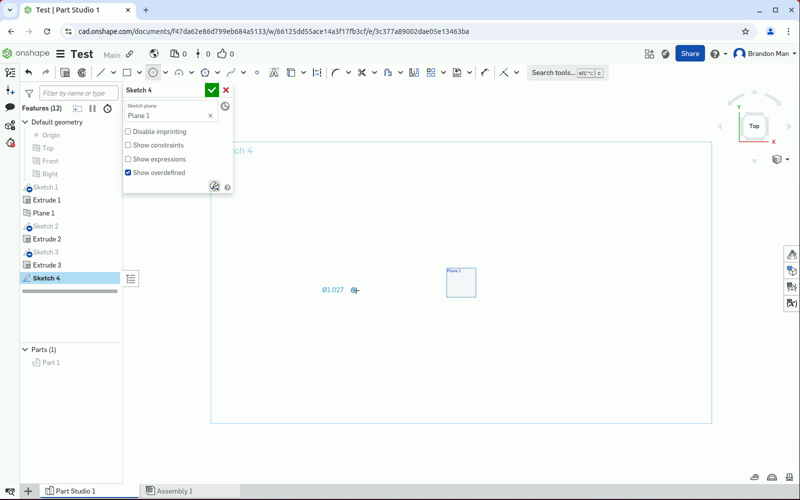
scroll(6)
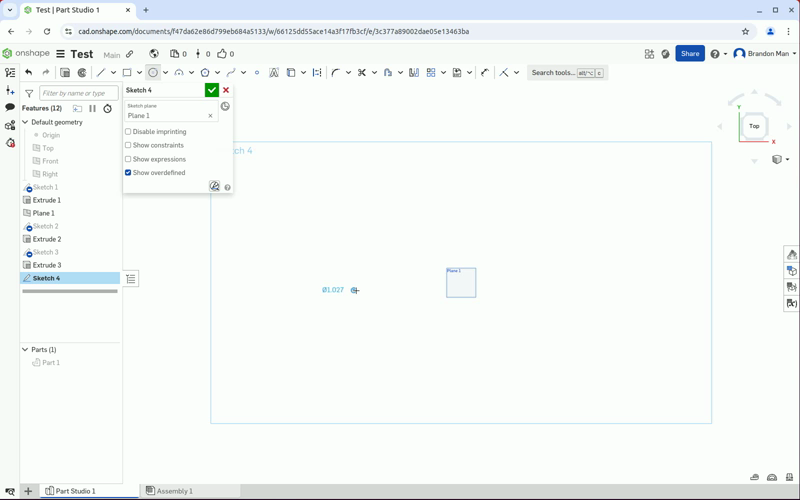
scroll(6)
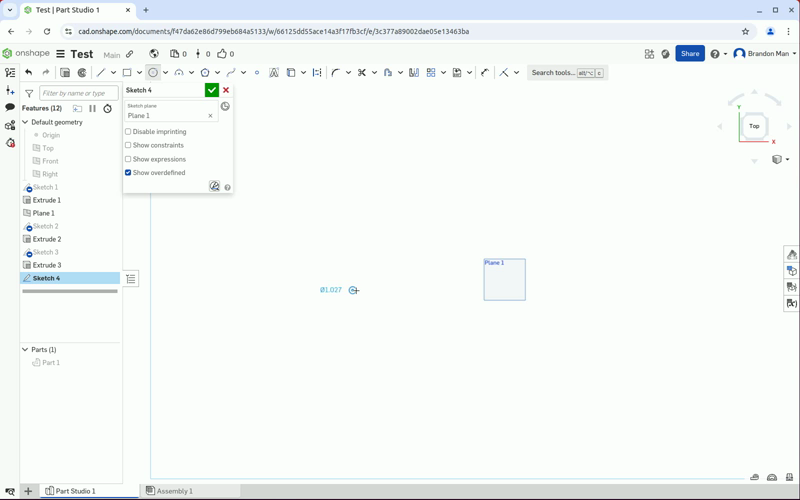
scroll(6)
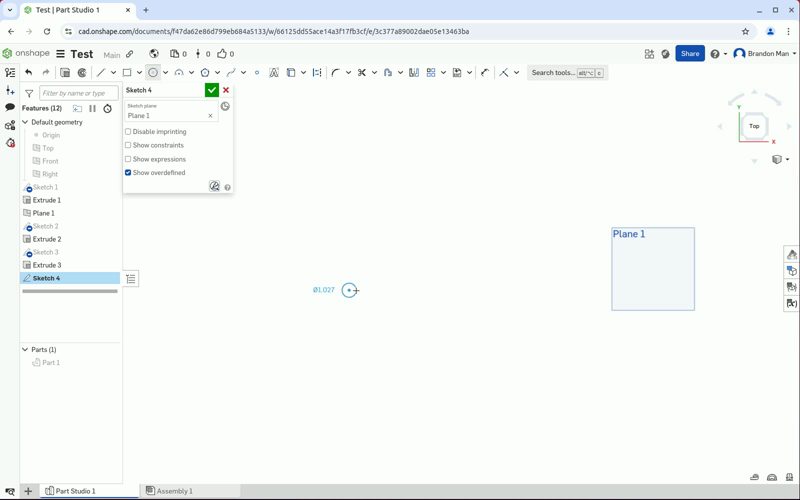
scroll(6)
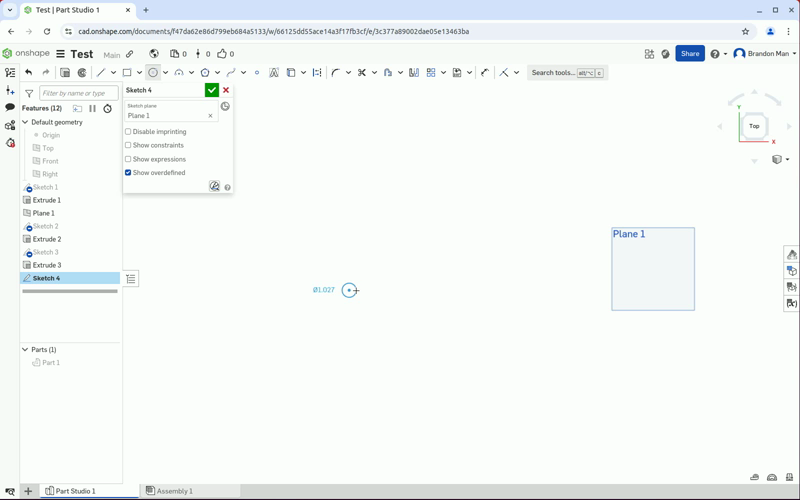
scroll(6)
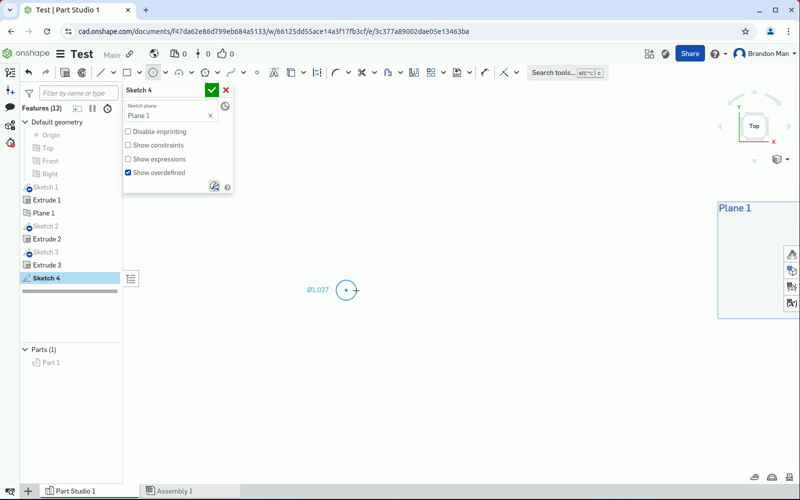
scroll(6)
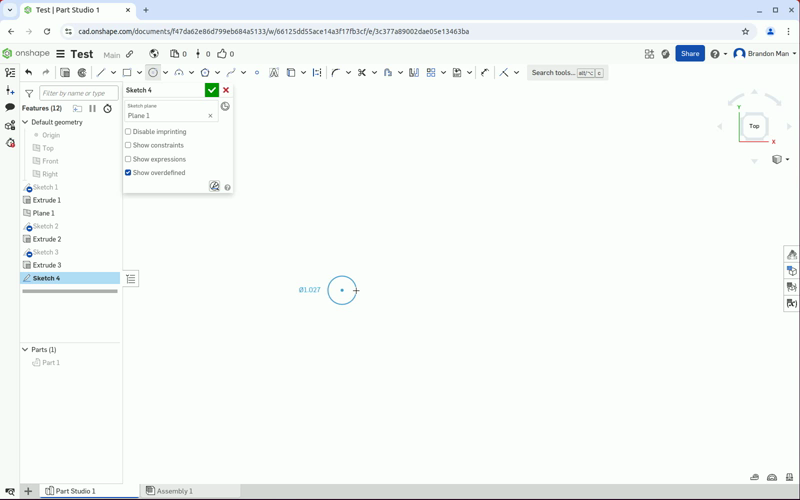
scroll(6)
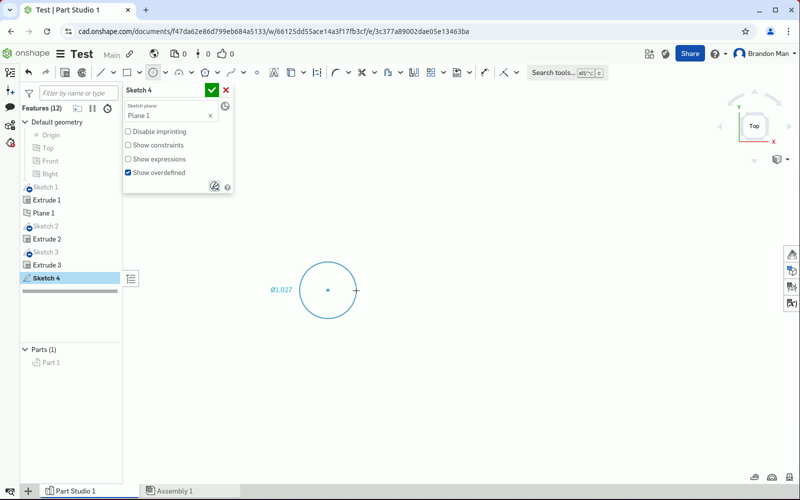
click(356, 290)
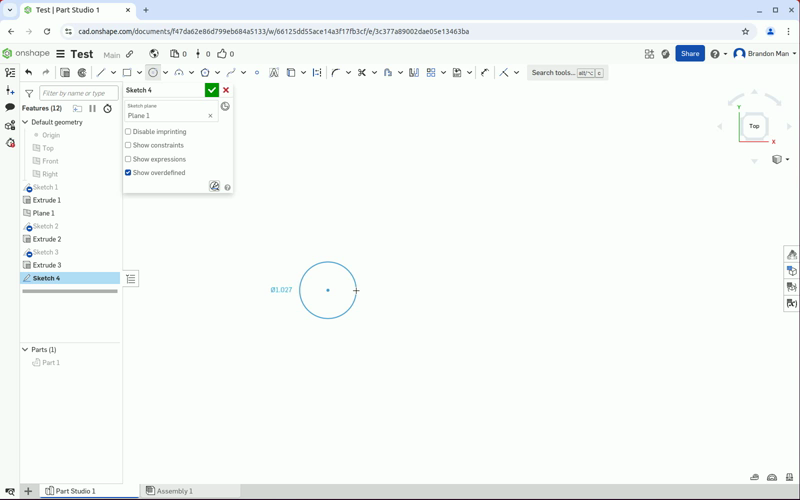
scroll(-6)
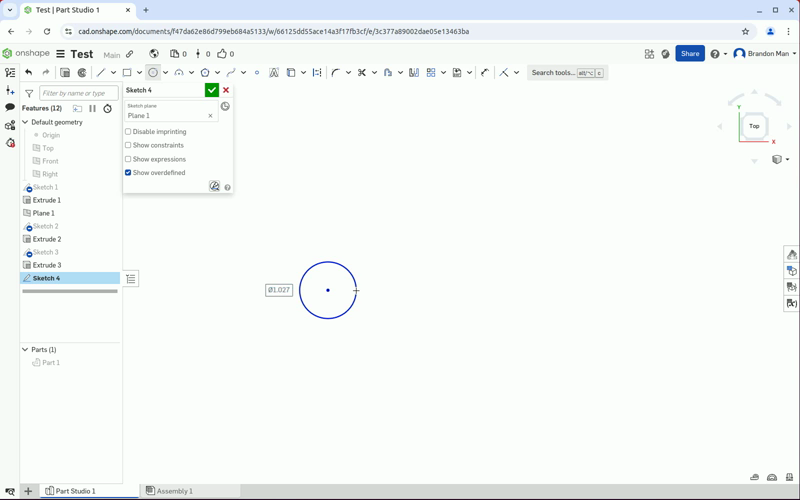
scroll(-6)
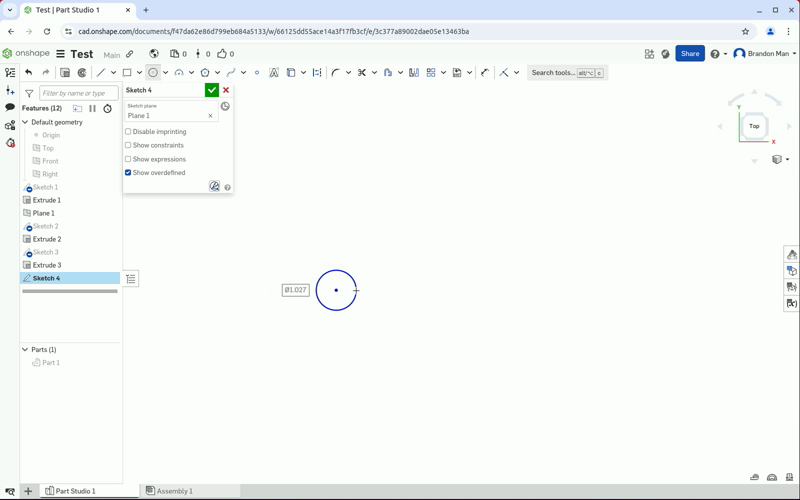
scroll(-6)
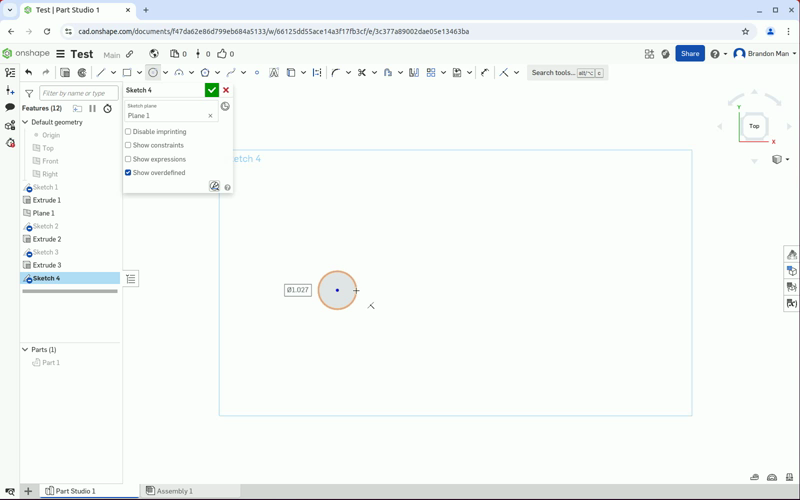
scroll(-6)
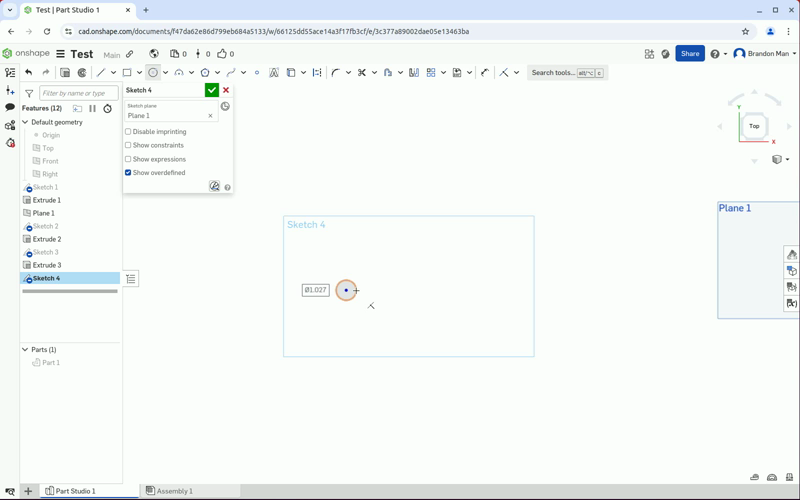
scroll(-6)
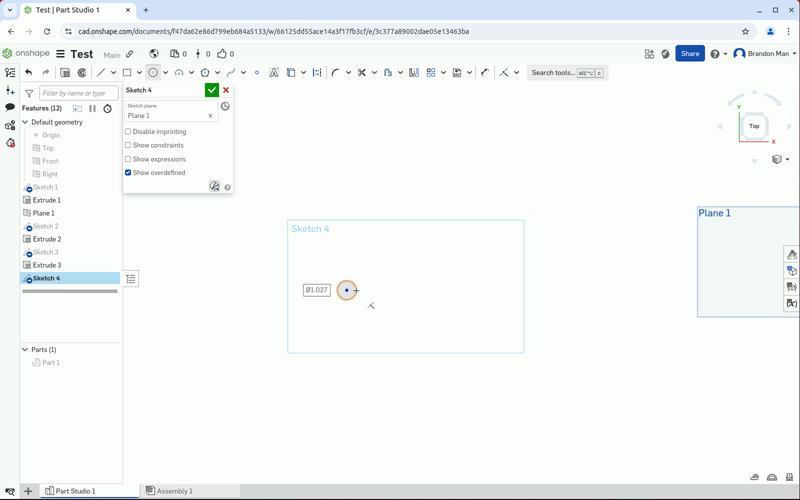
scroll(-6)
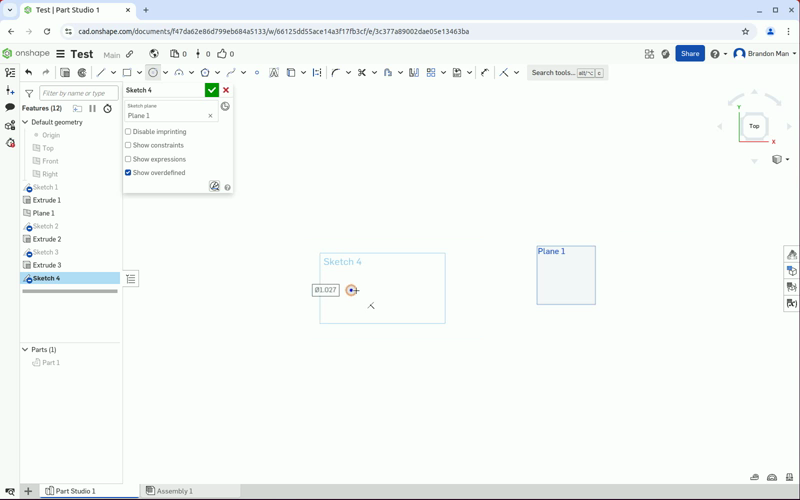
scroll(-6)
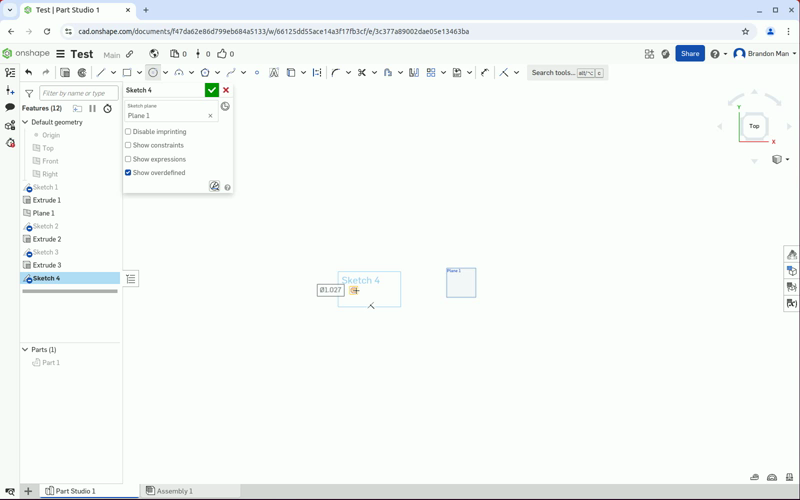
key(esc)
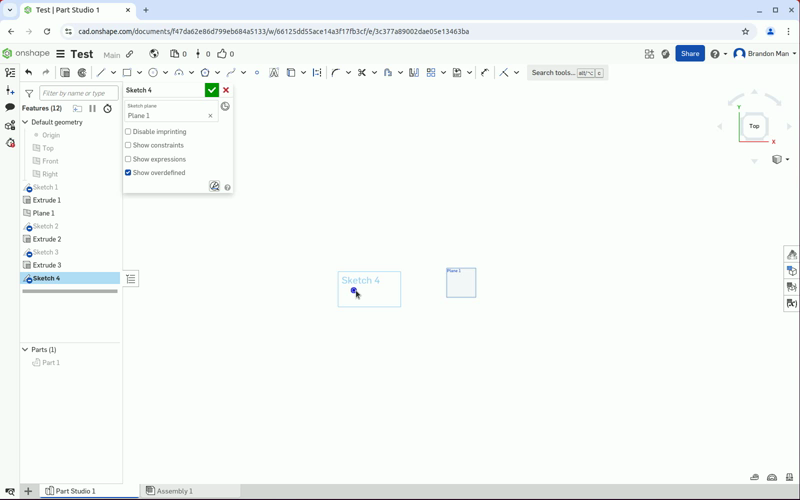
mouse_move(355, 290)
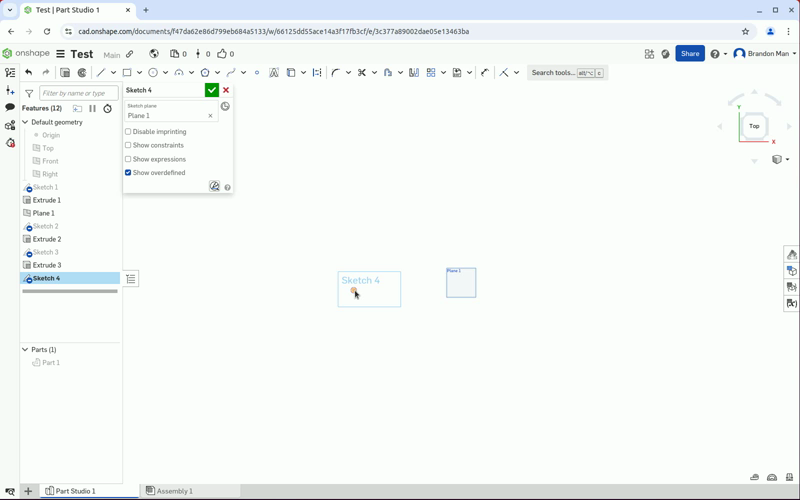
scroll(6)
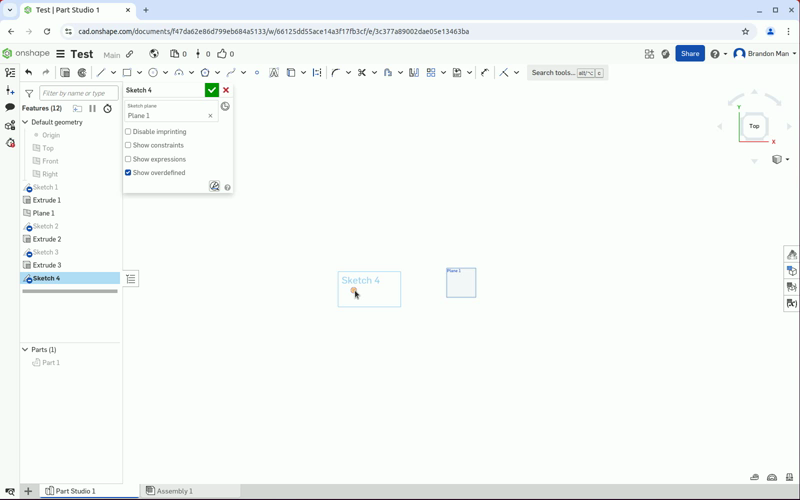
scroll(6)
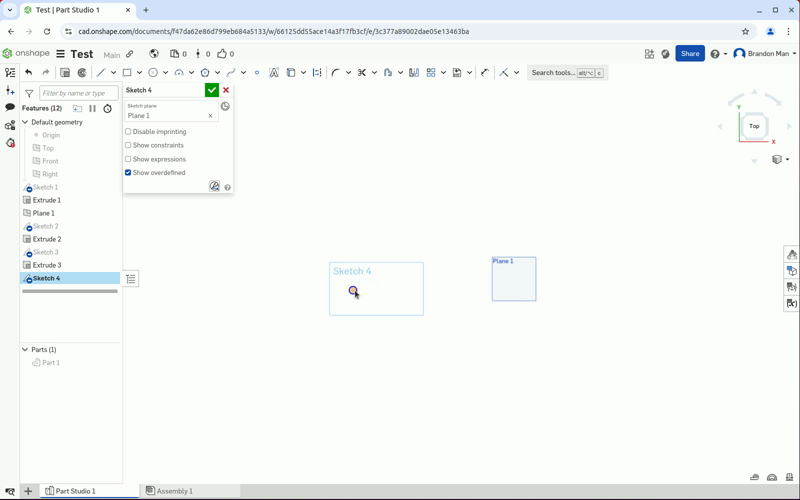
scroll(6)
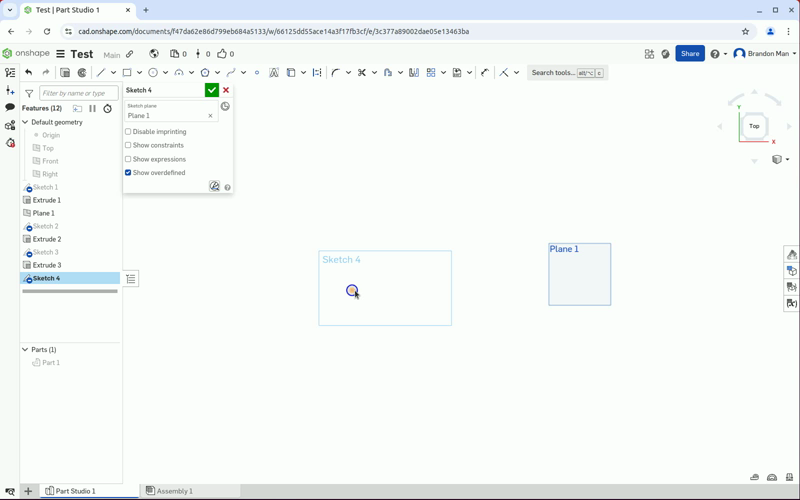
scroll(6)
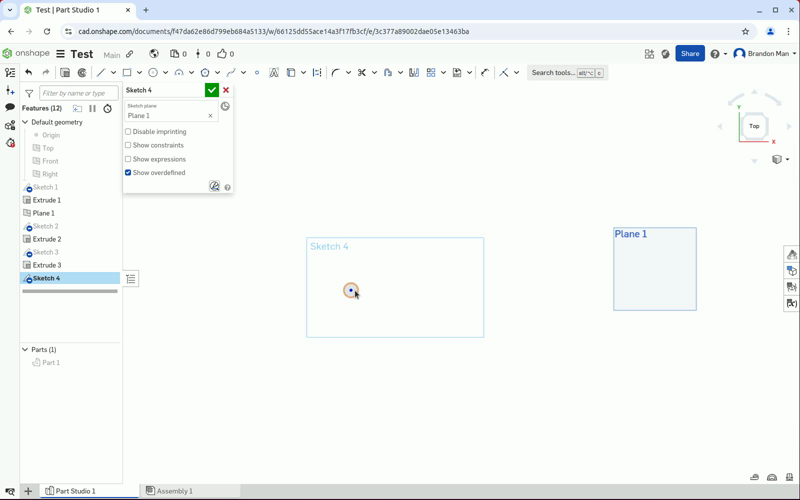
scroll(6)
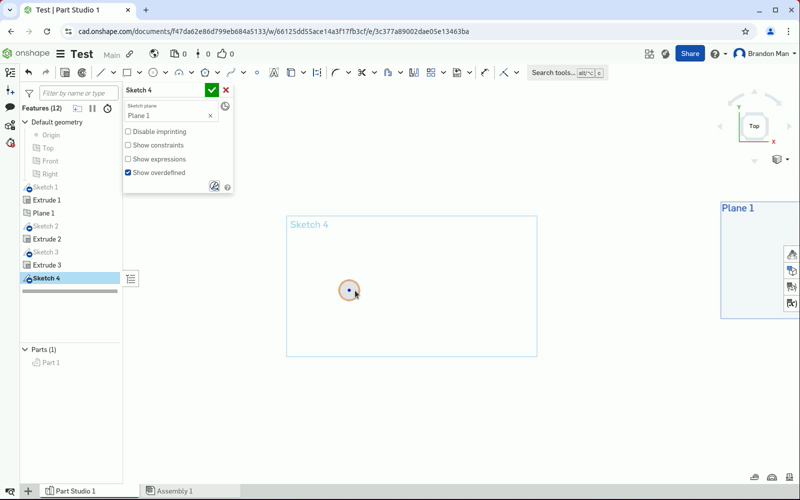
scroll(6)
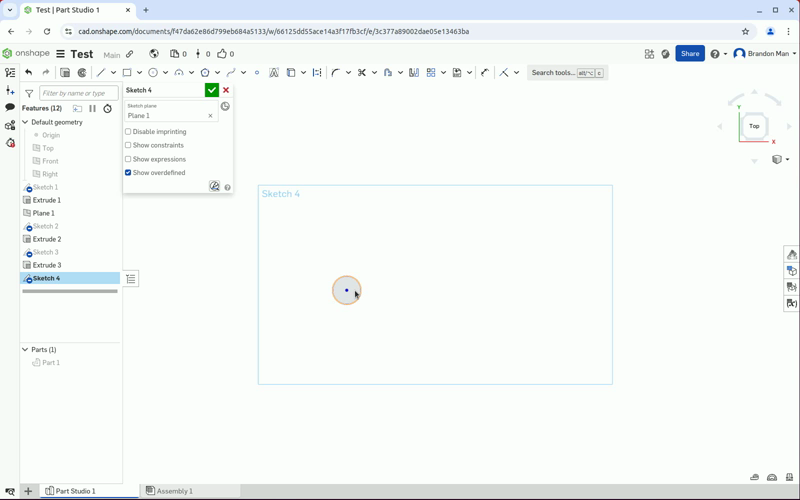
scroll(6)
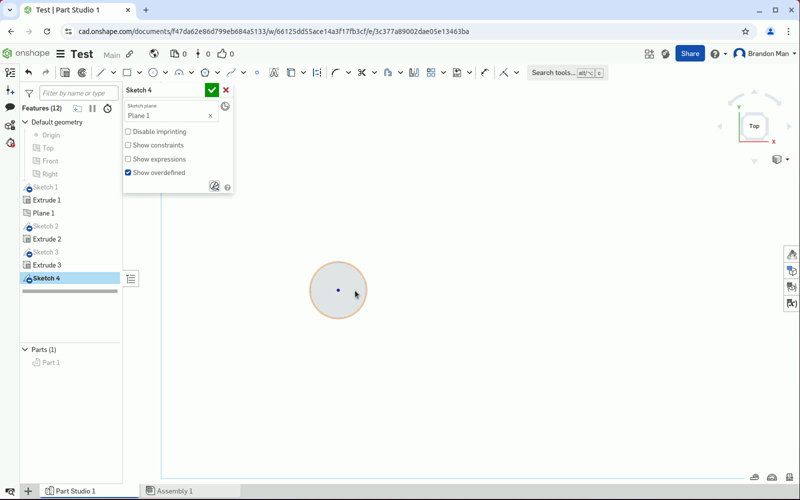
click(355, 290)
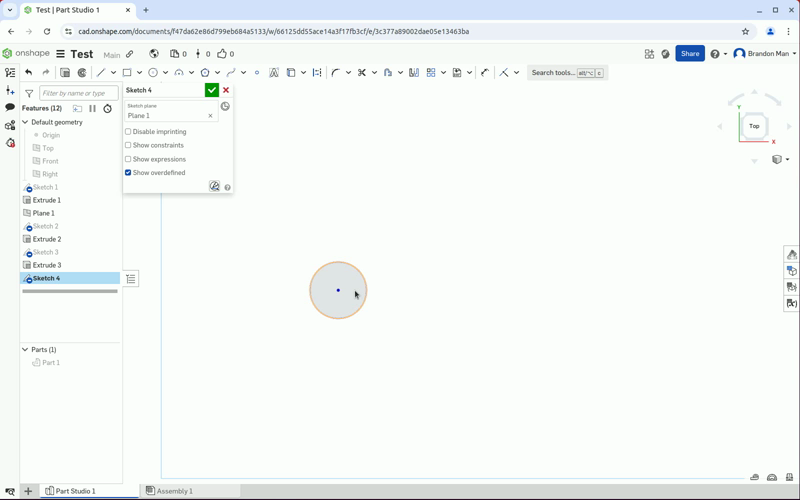
scroll(-6)
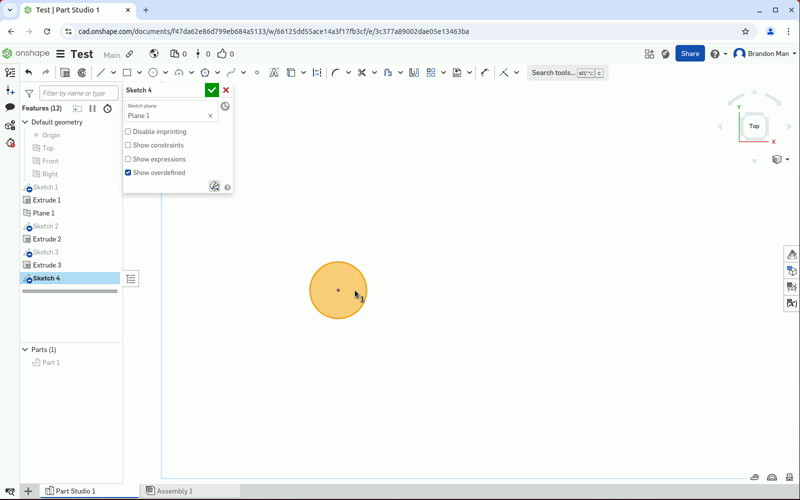
scroll(-6)
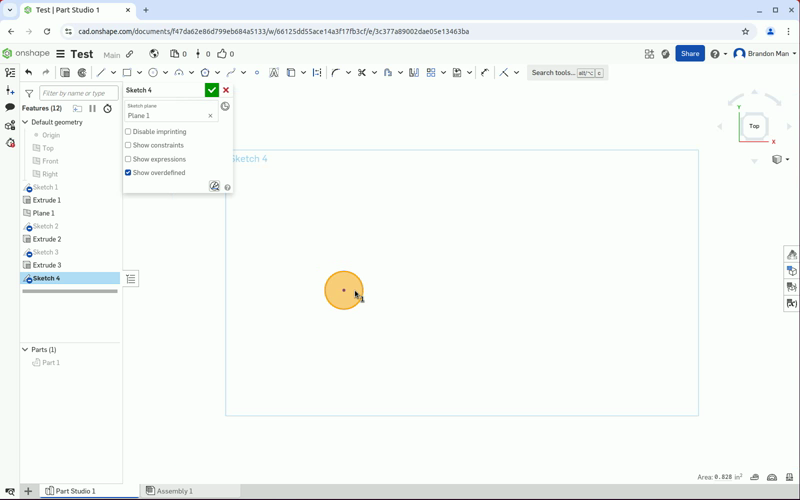
scroll(-6)
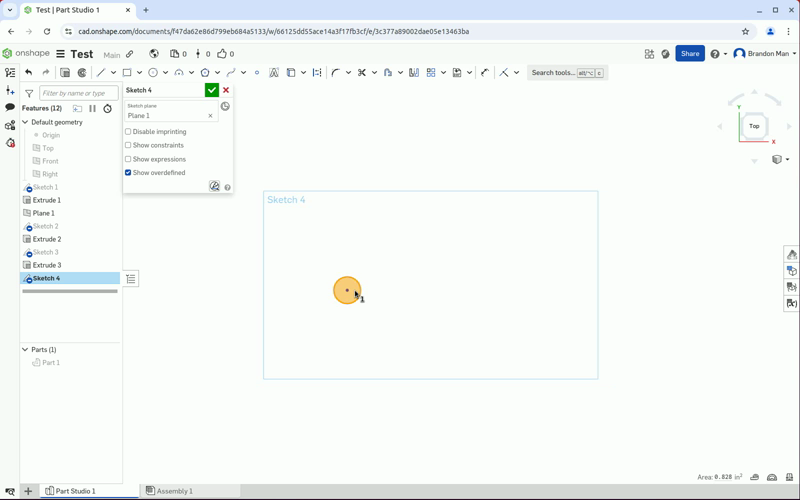
scroll(-6)
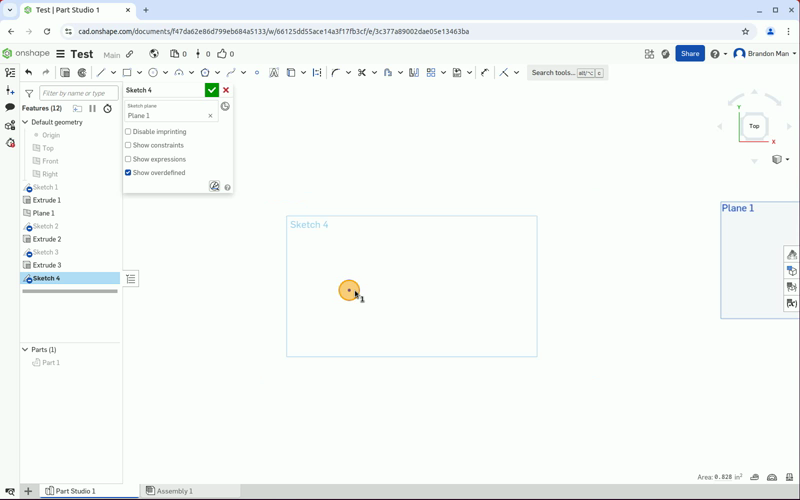
scroll(-6)
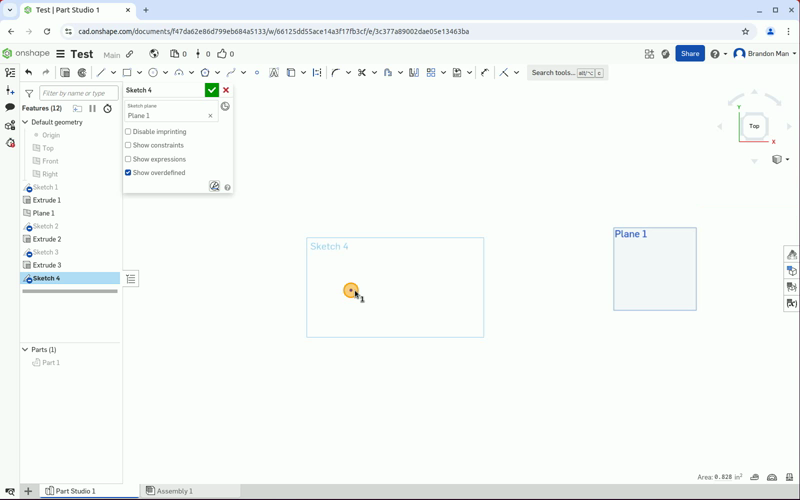
scroll(-6)
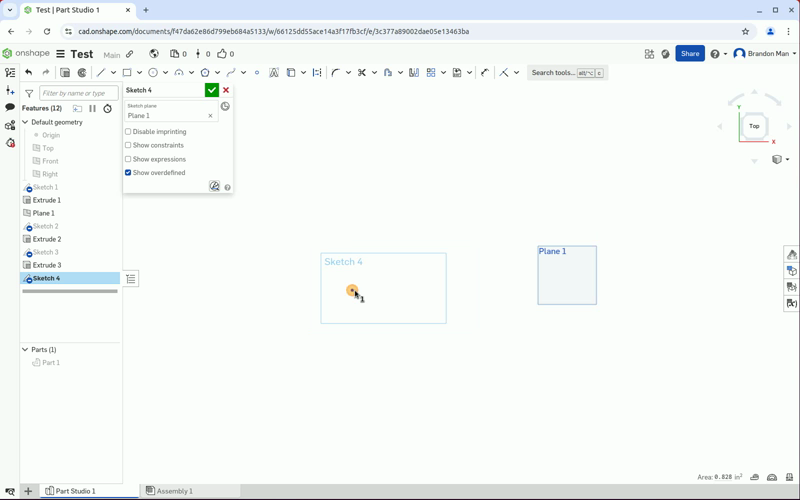
scroll(-6)
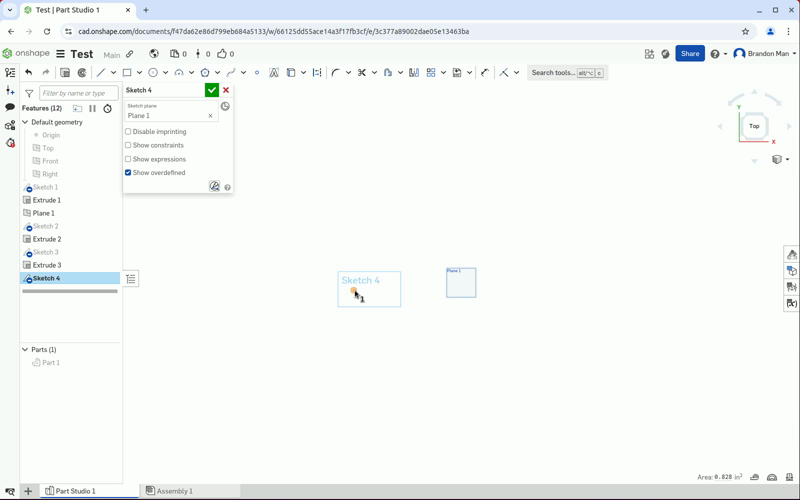
mouse_move(73, 352)
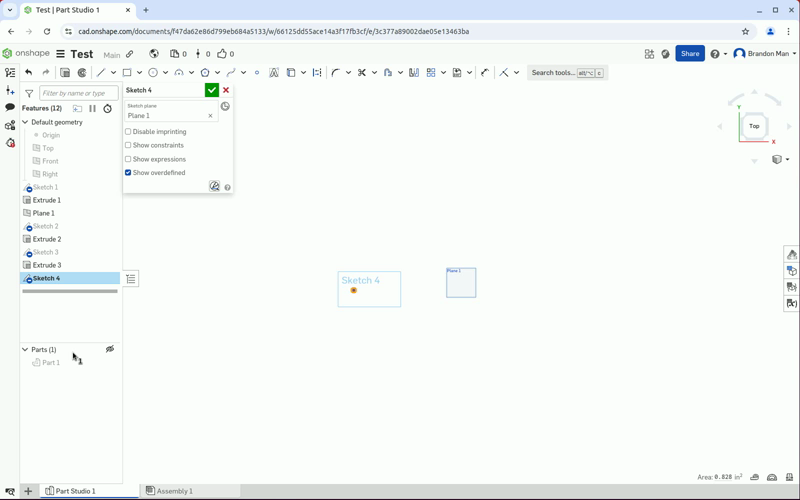
key(shift+y)
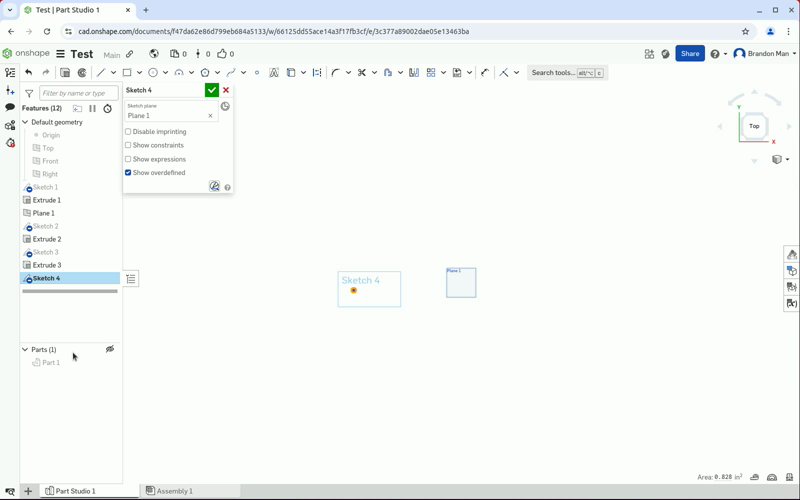
key(shift+e)
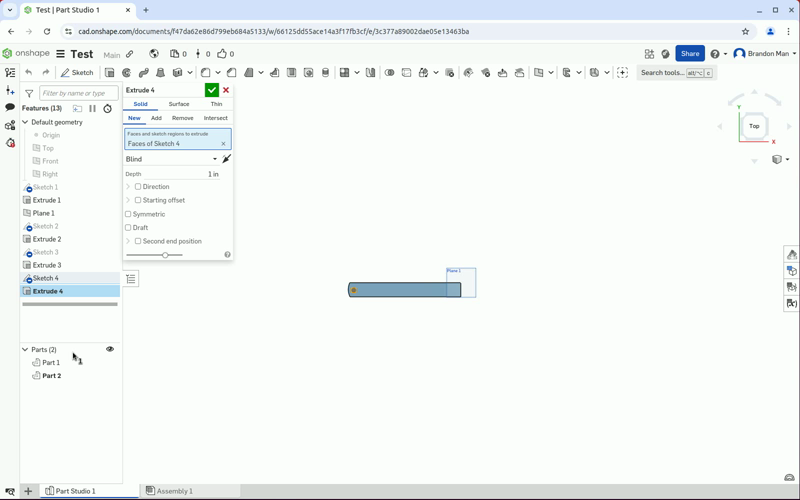
mouse_move(143, 106)
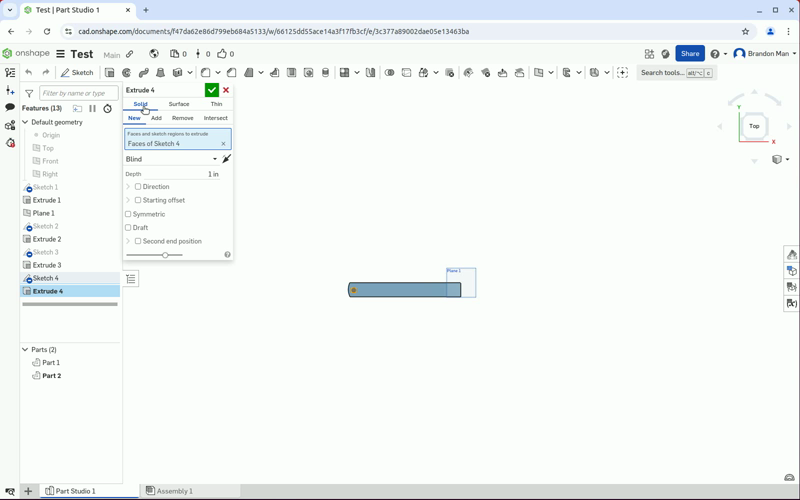
click(143, 106)
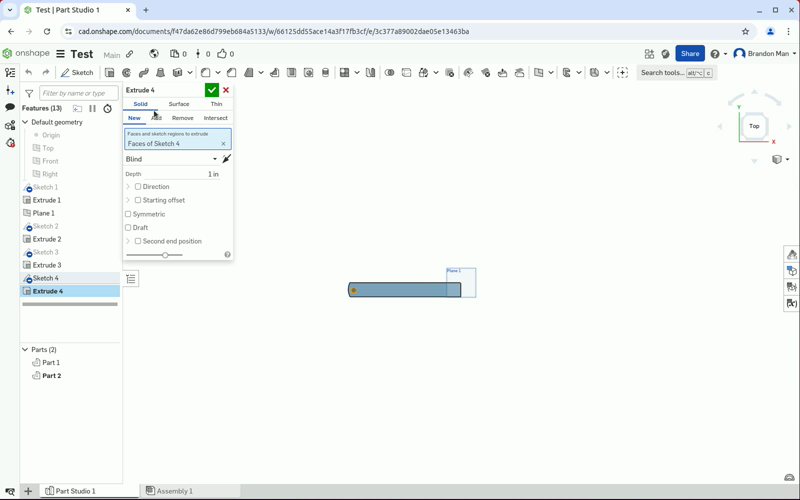
mouse_move(186, 120)
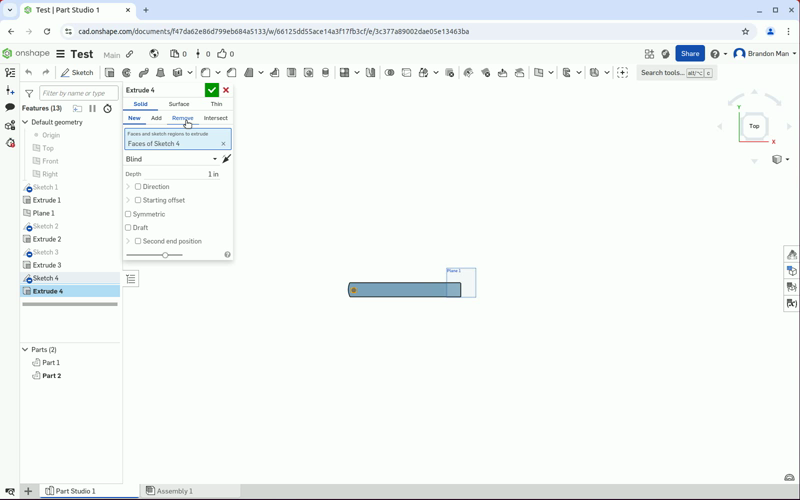
click(186, 120)
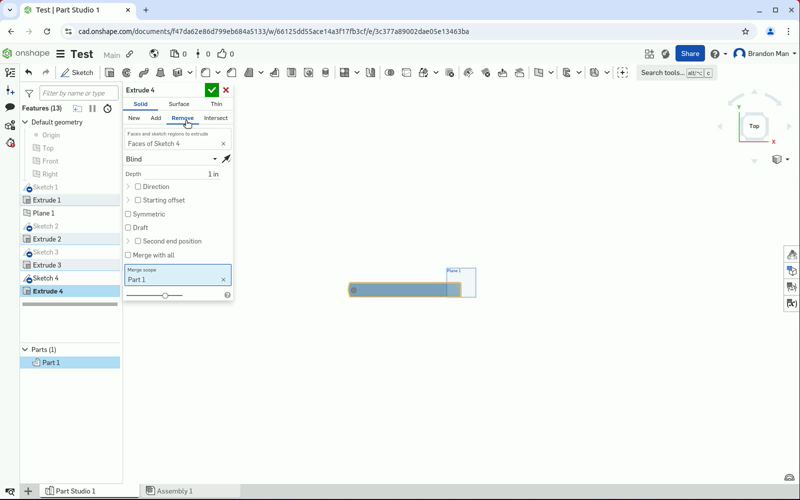
key(tab, 4)
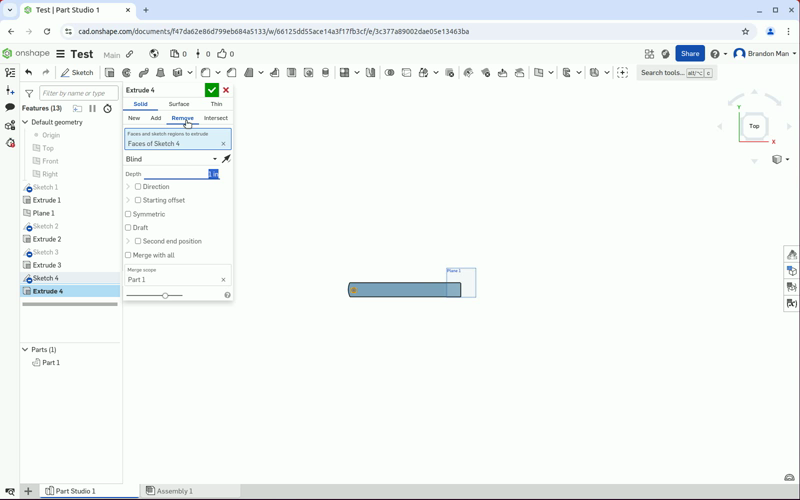
text(2.889)
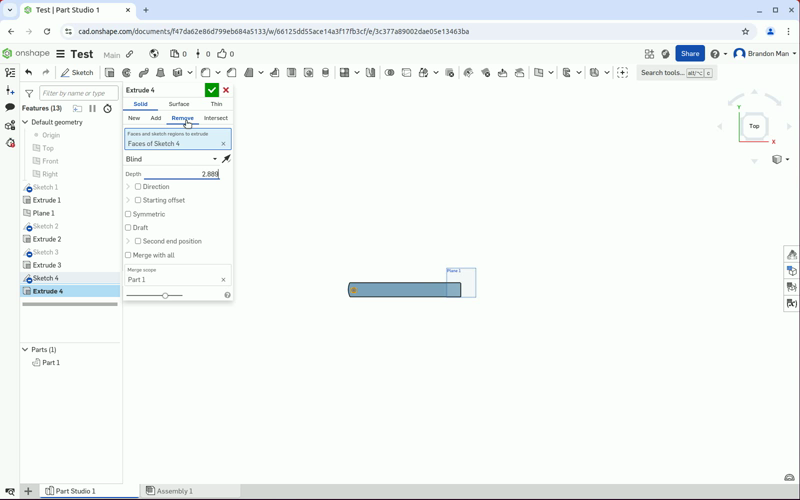
key(tab, 6)
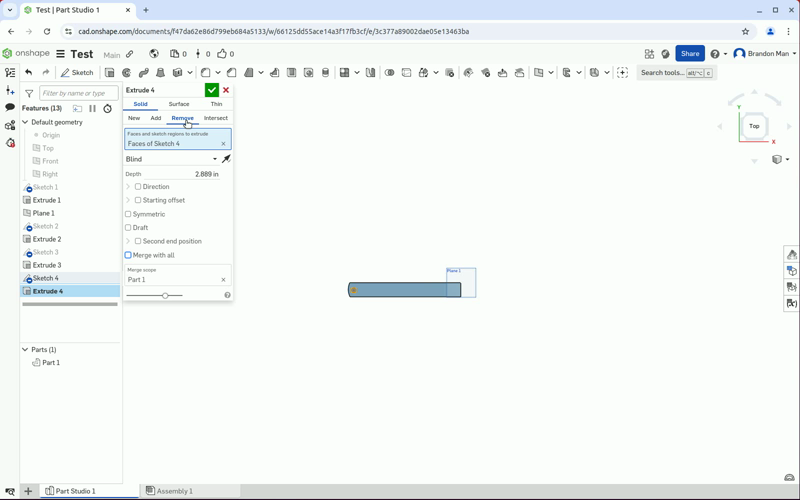
key(space)
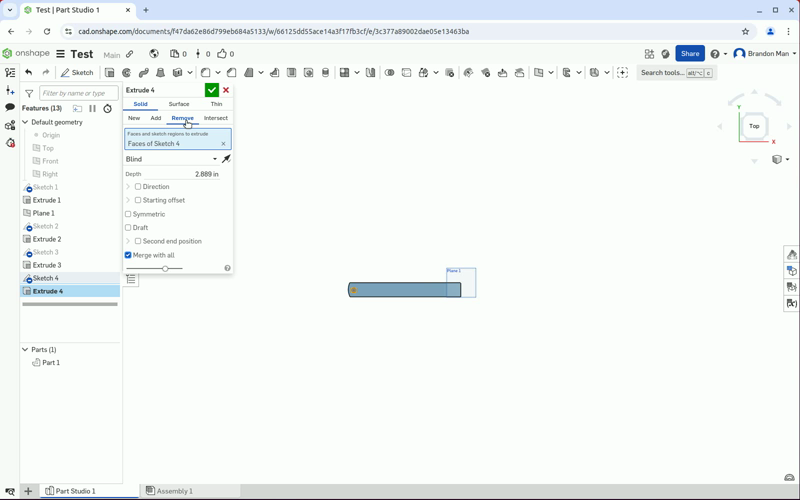
key(enter)
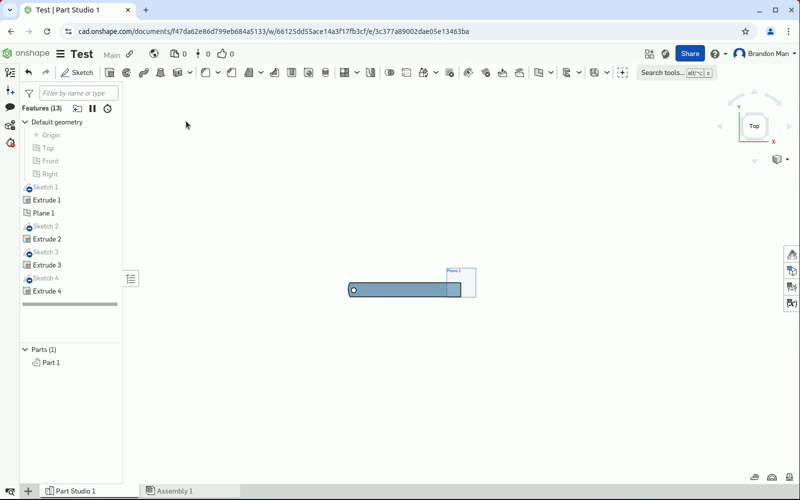
key(shift+h)
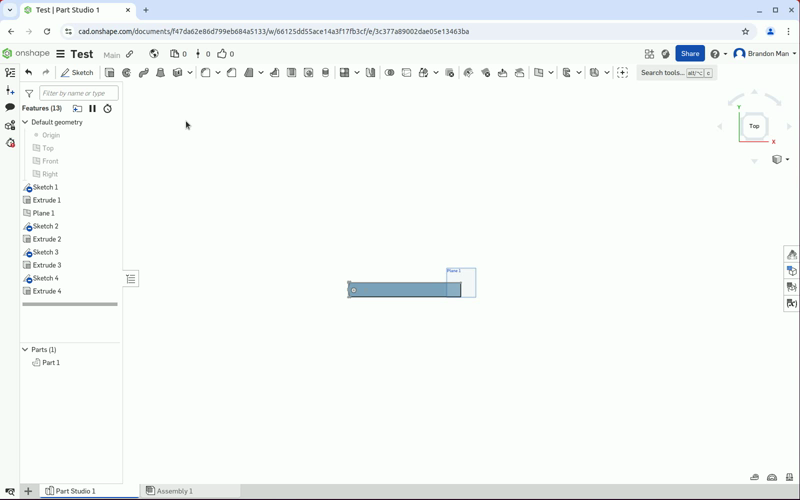
key(shift+h)
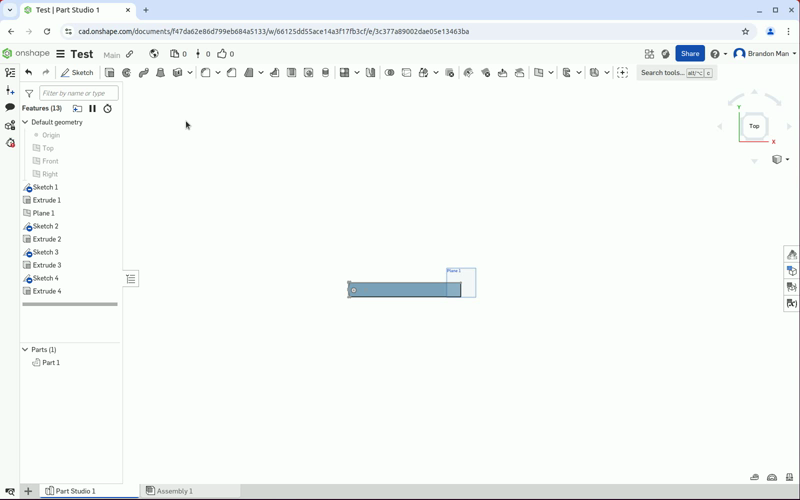
key(shift+7)
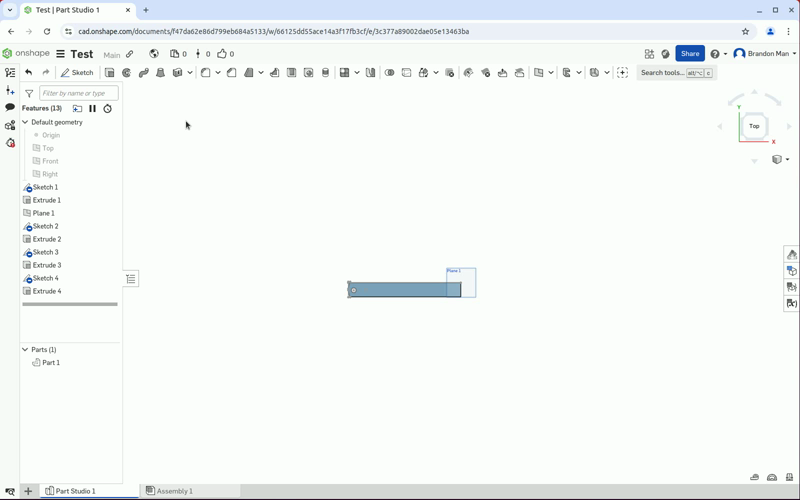
key(up, 3)
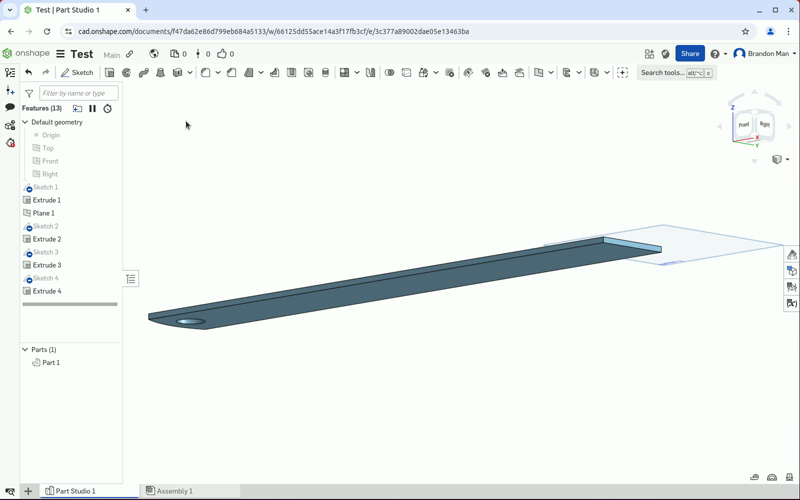
key(left, 3)
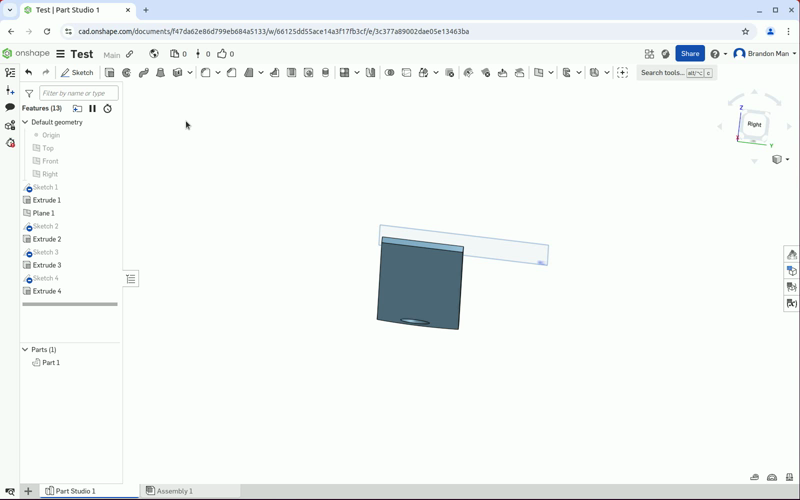
key(right, 3)
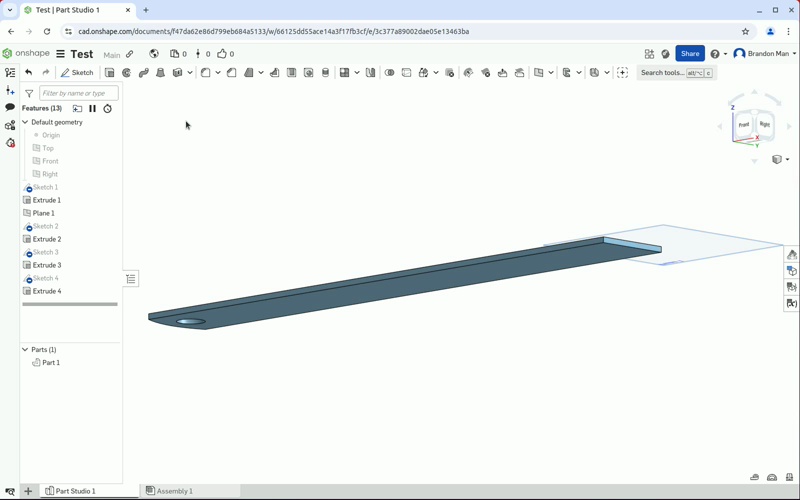
key(down, 3)
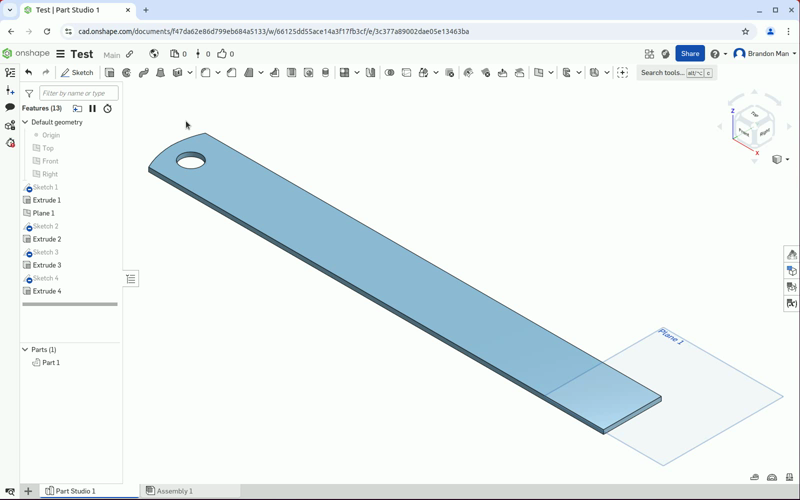
mouse_move(73, 189)
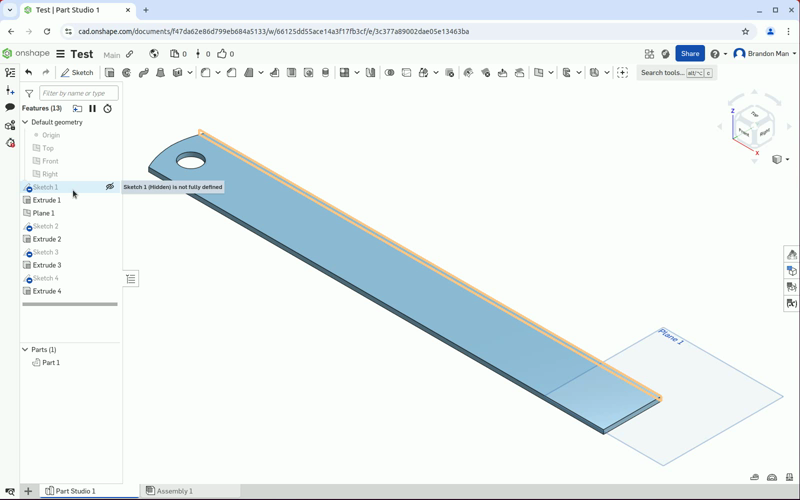
click(73, 189)